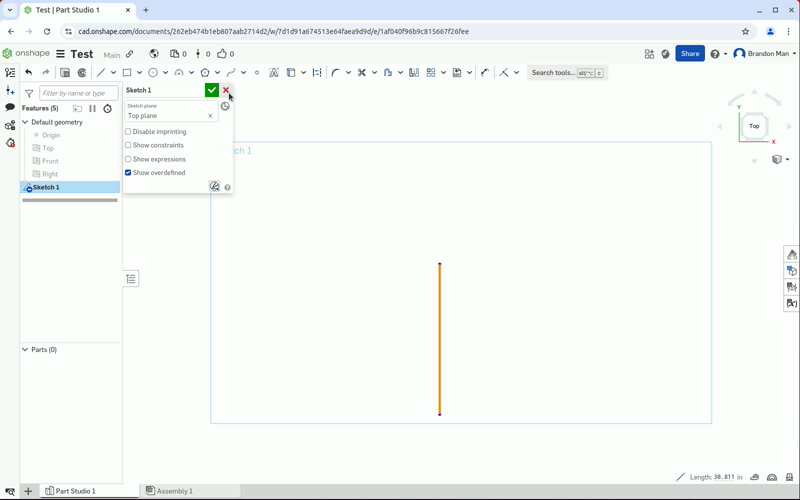
key(shift+h)
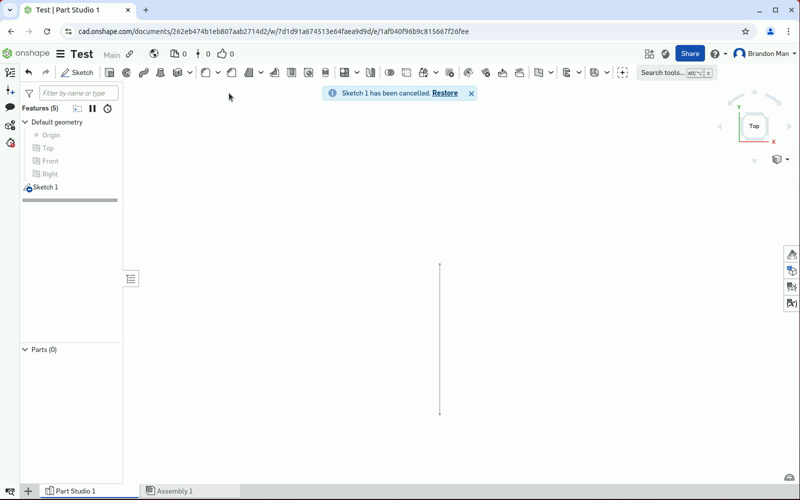
key(shift+s)
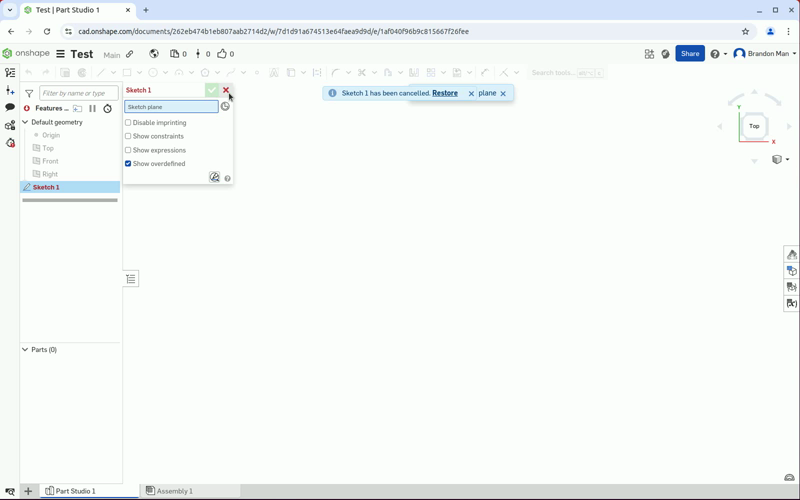
mouse_move(73, 150)
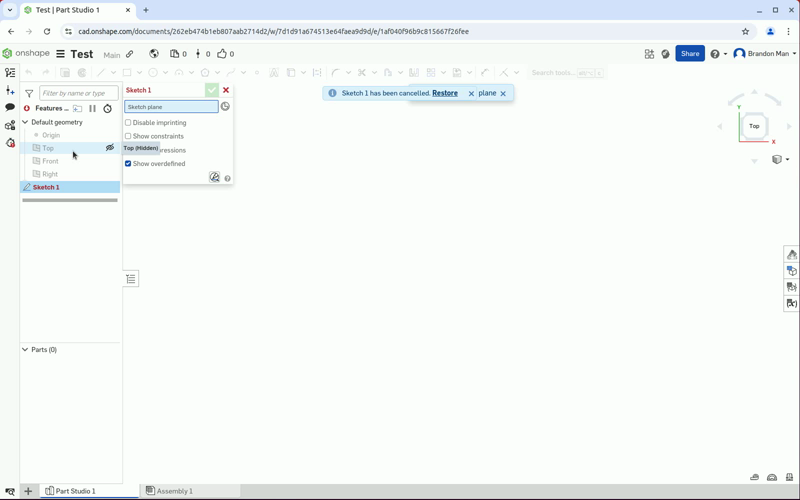
click(73, 150)
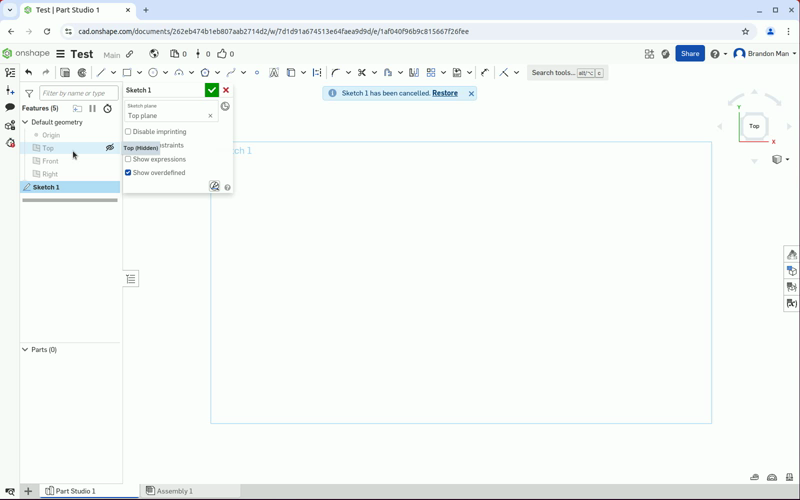
mouse_move(73, 352)
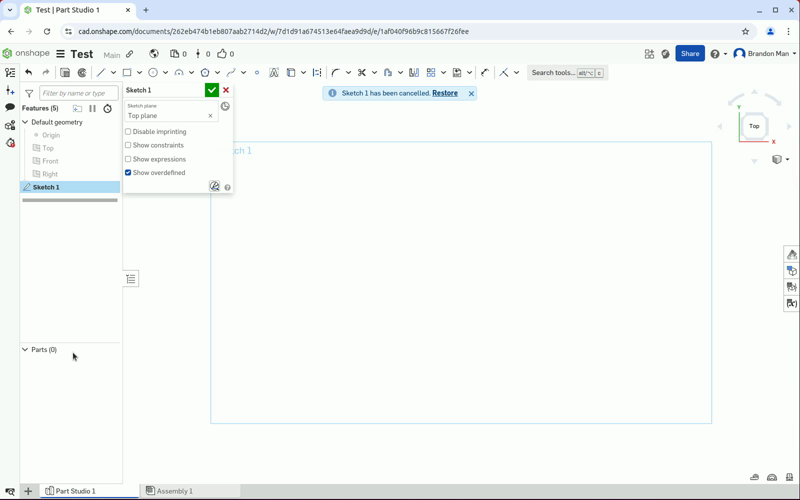
key(y)
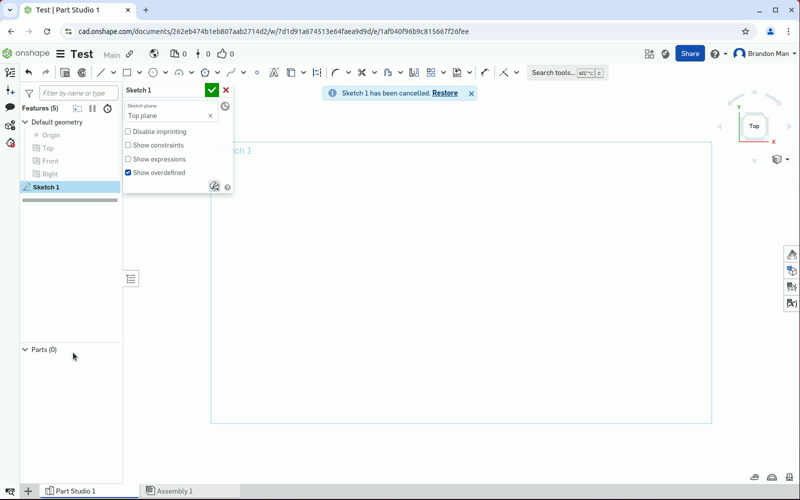
key(l)
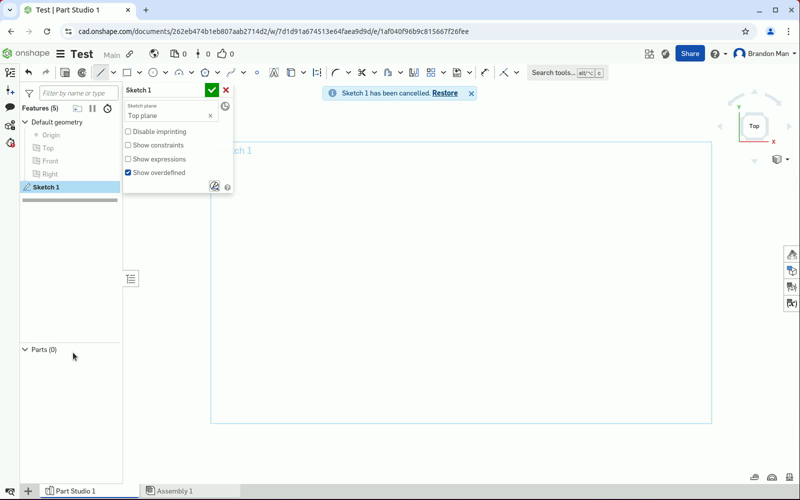
key_down(shift)
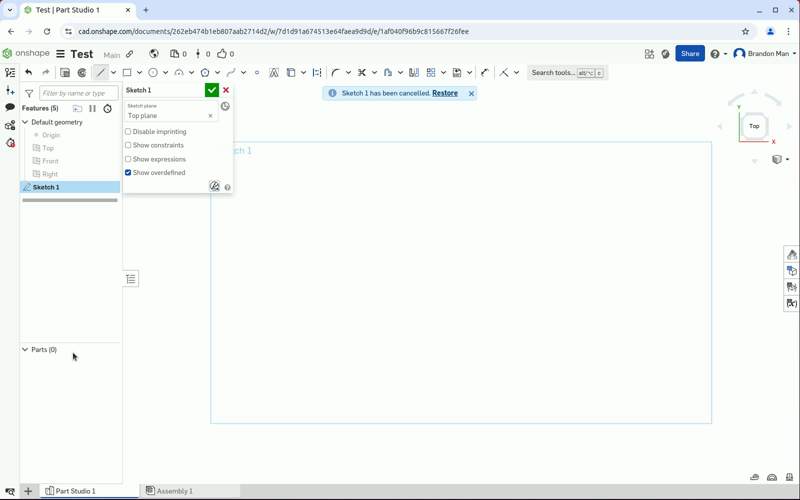
mouse_move(351, 335)
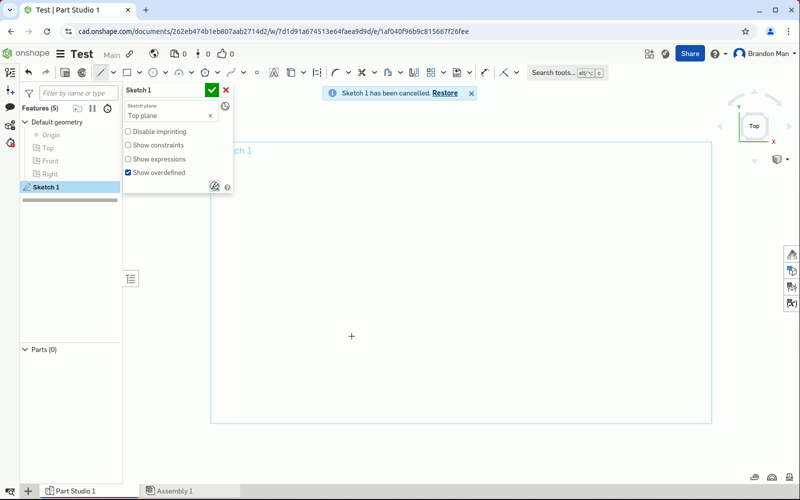
click(351, 335)
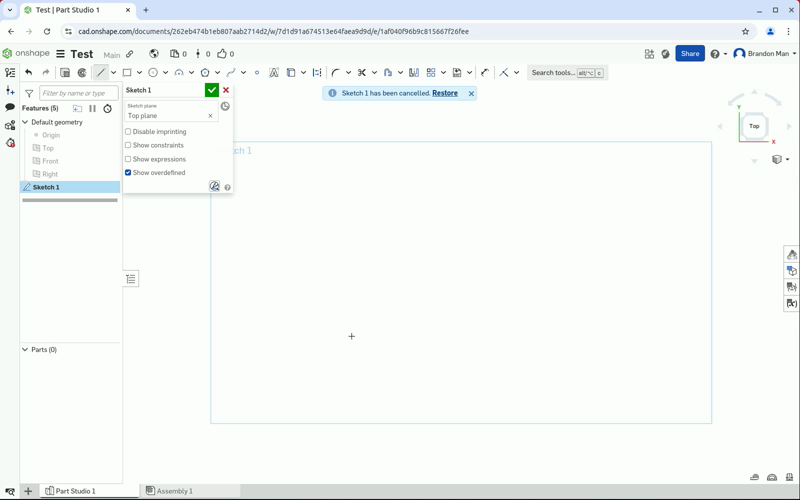
key_up(shift)
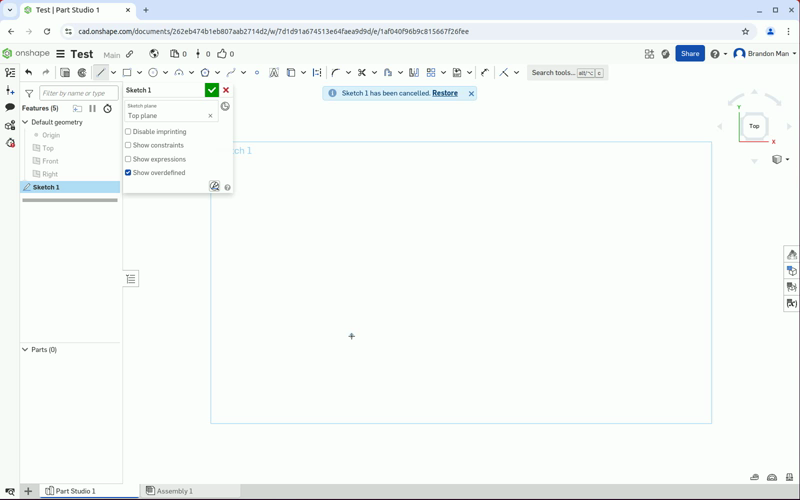
key_down(shift)
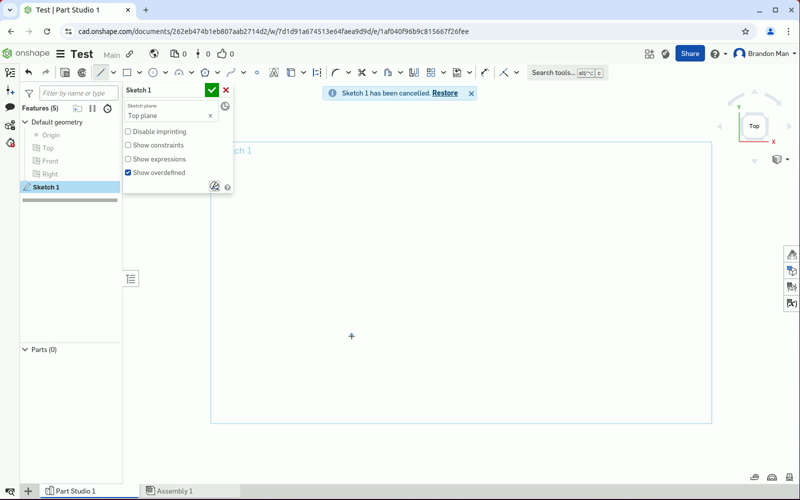
mouse_move(569, 335)
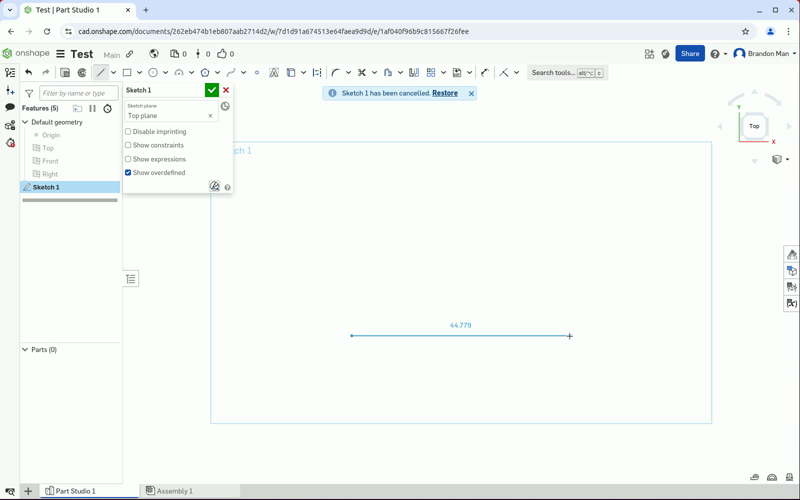
click(569, 335)
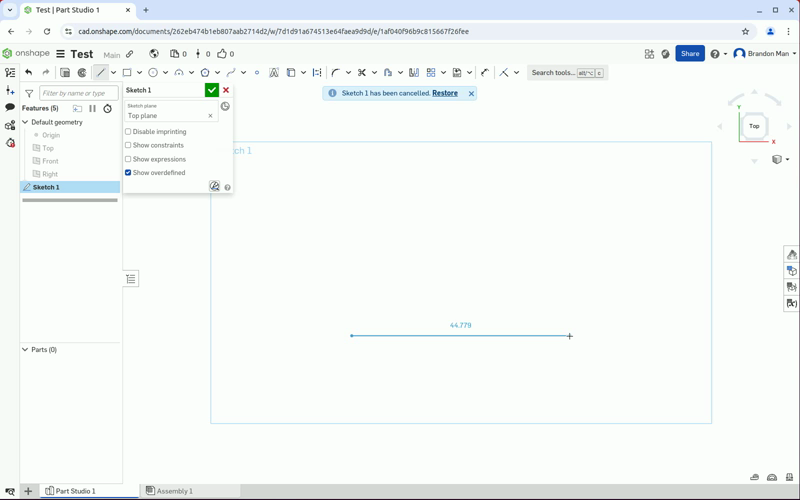
key_up(shift)
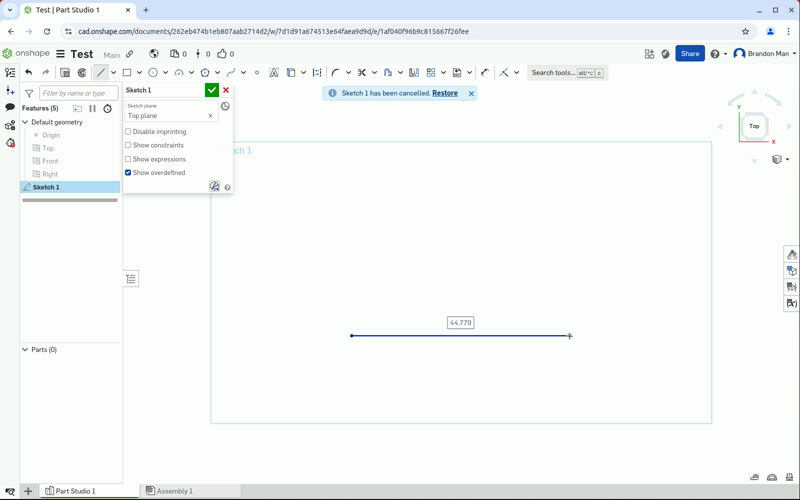
key_down(shift)
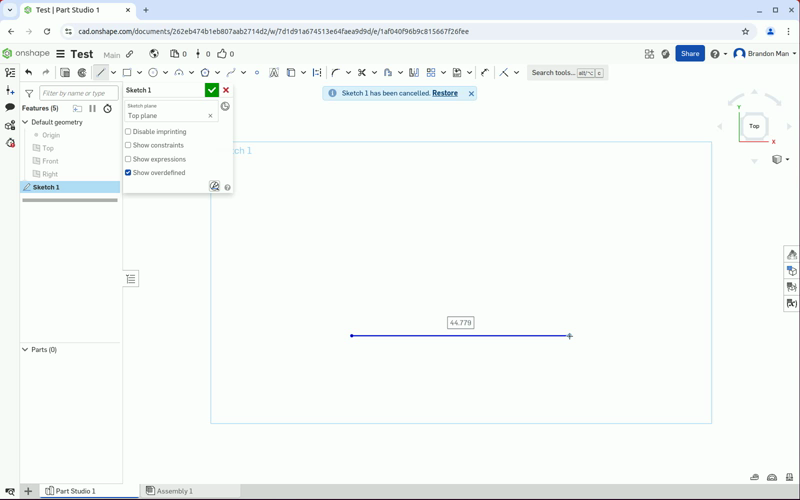
mouse_move(569, 230)
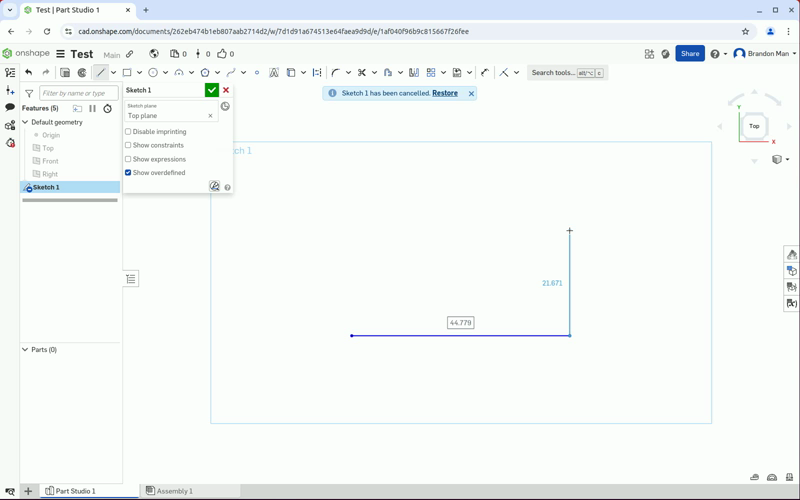
click(569, 230)
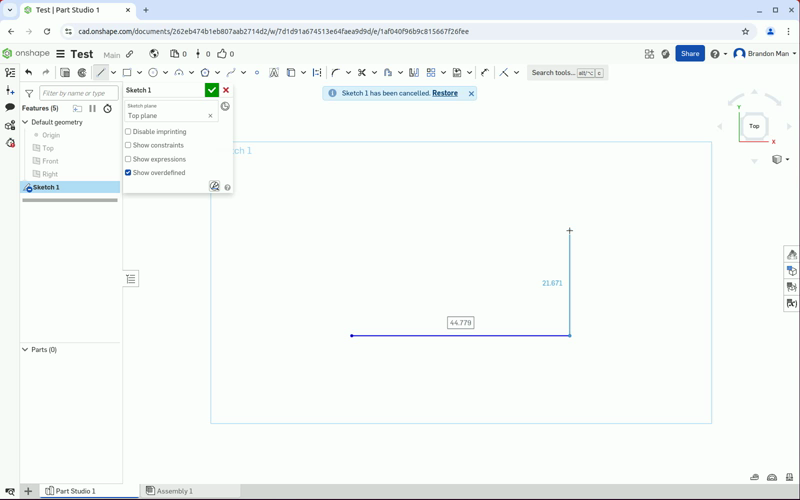
key_up(shift)
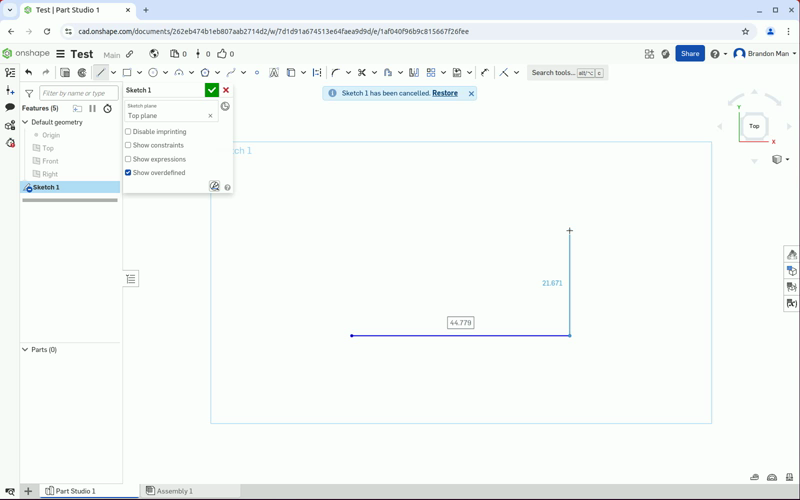
key_down(shift)
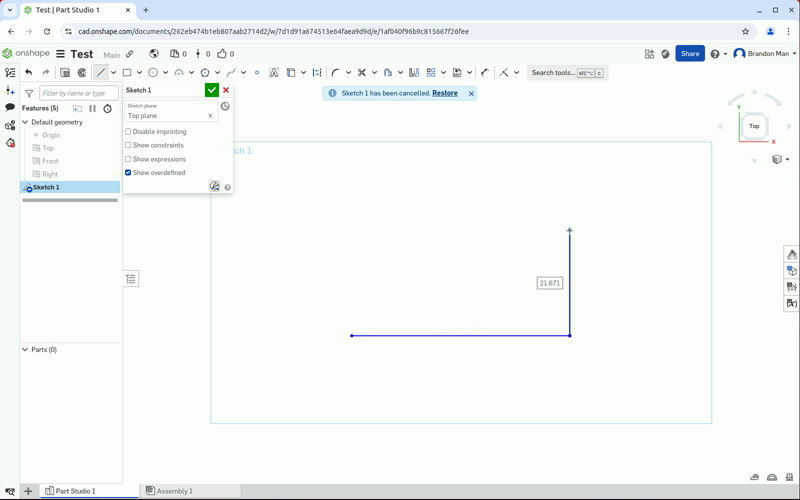
mouse_move(351, 230)
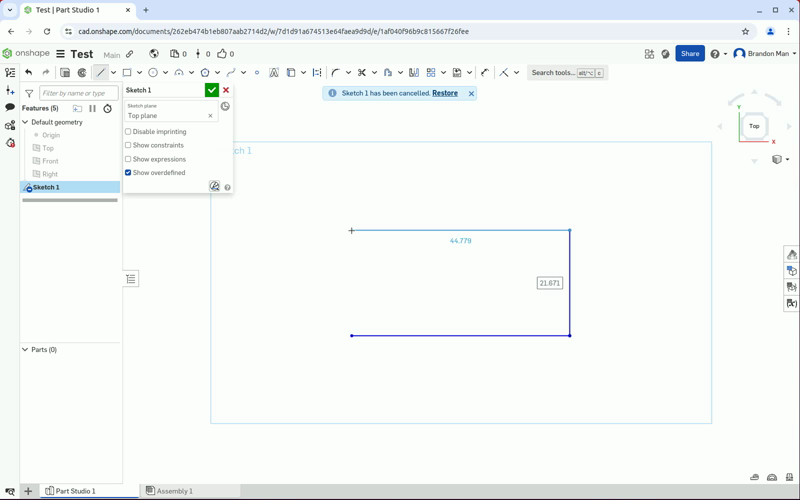
click(351, 230)
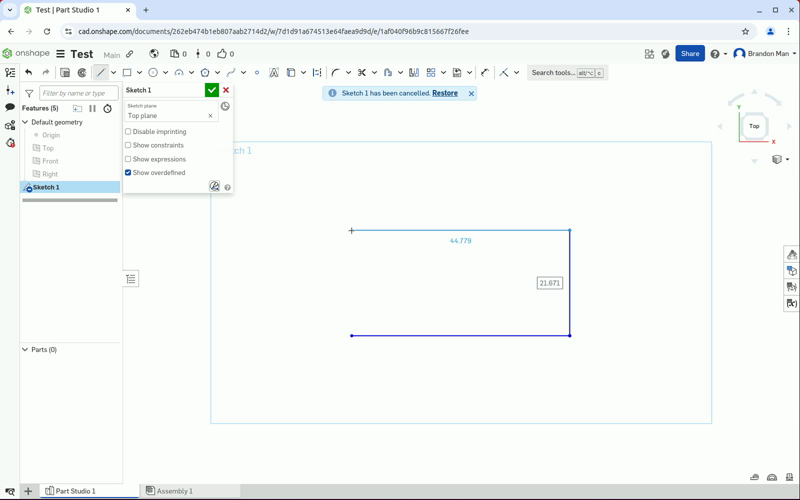
key_up(shift)
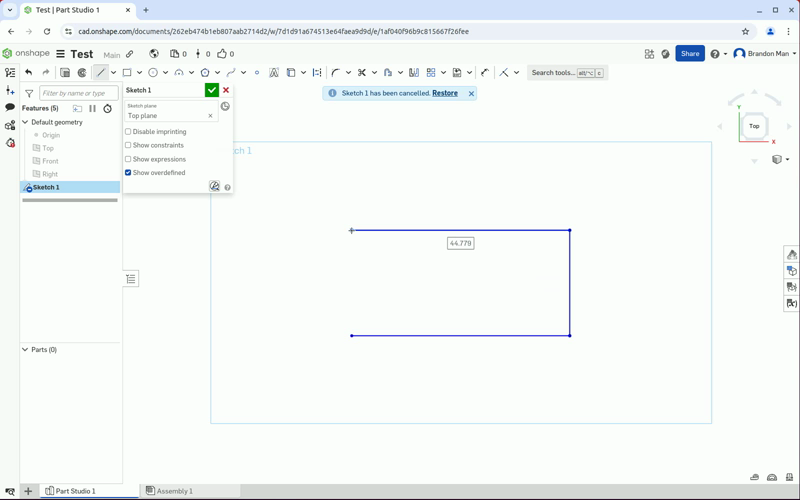
key_down(shift)
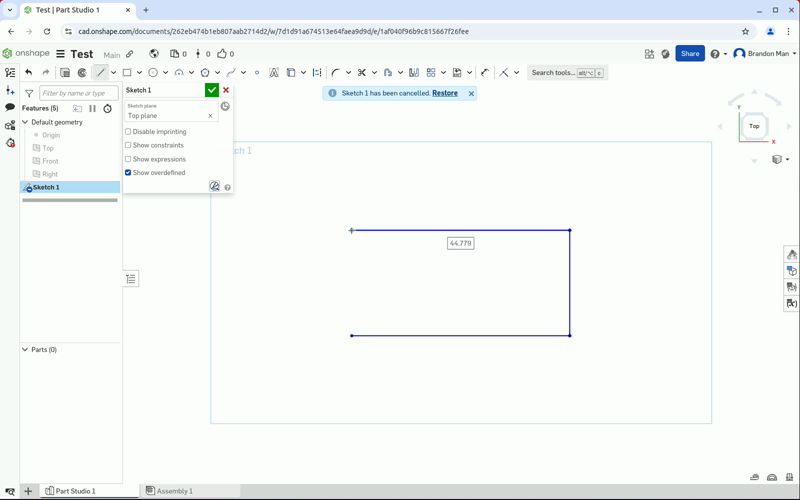
mouse_move(351, 335)
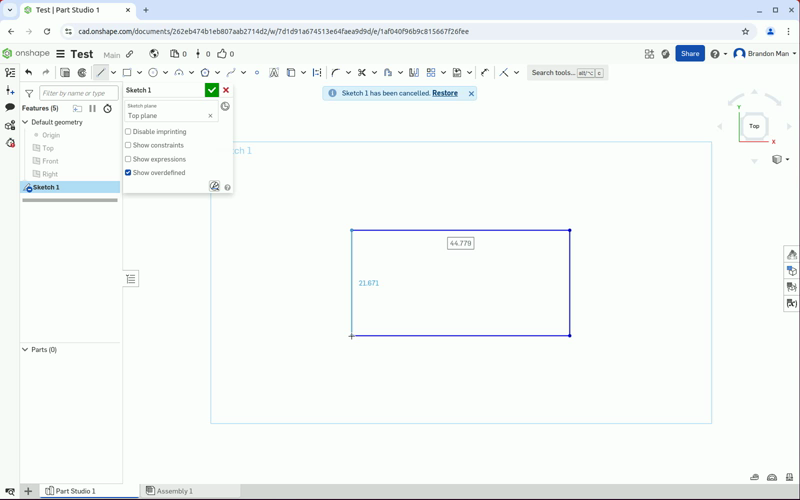
key_up(shift)
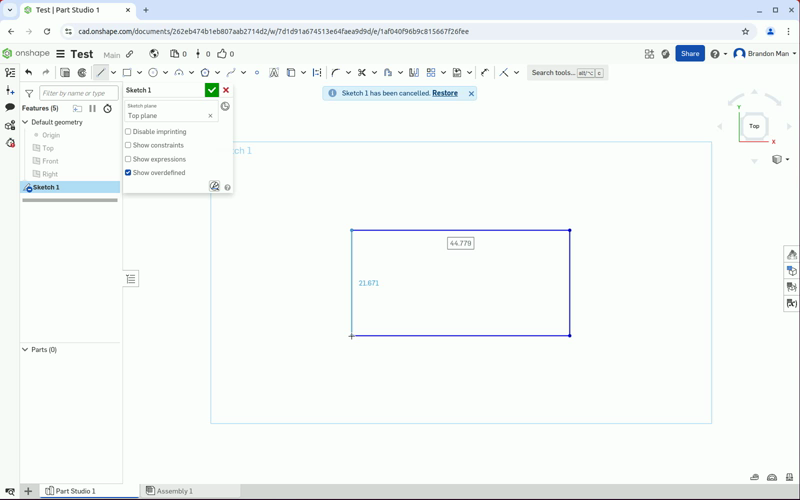
click(351, 335)
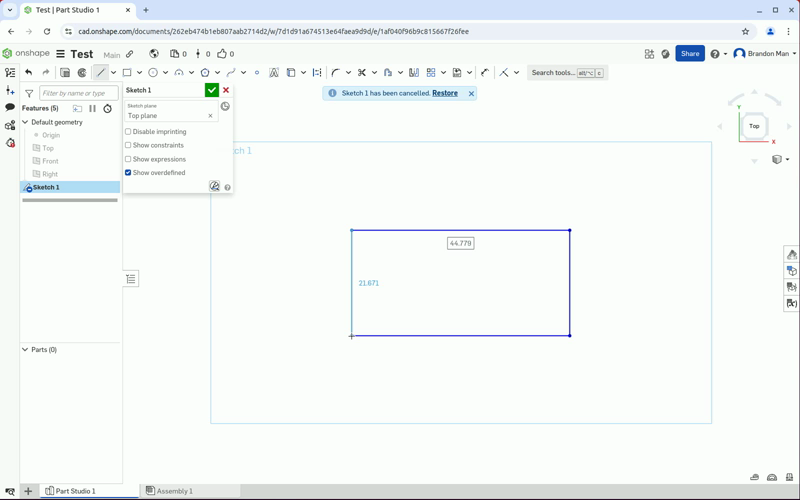
key(esc)
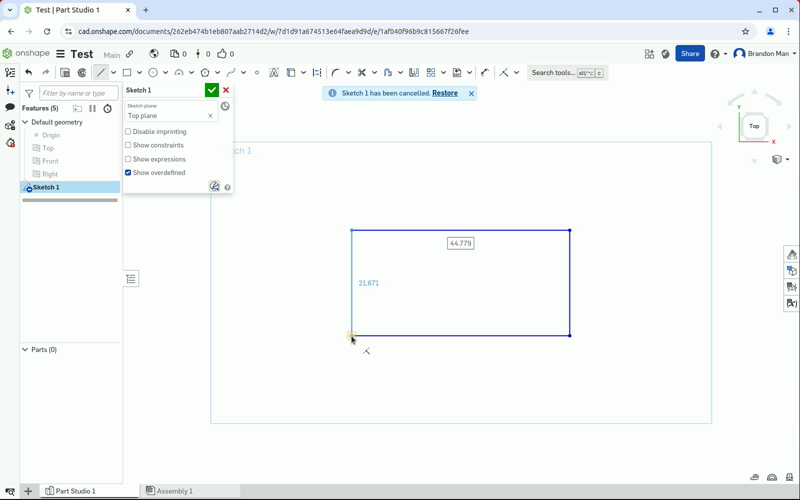
mouse_move(384, 310)
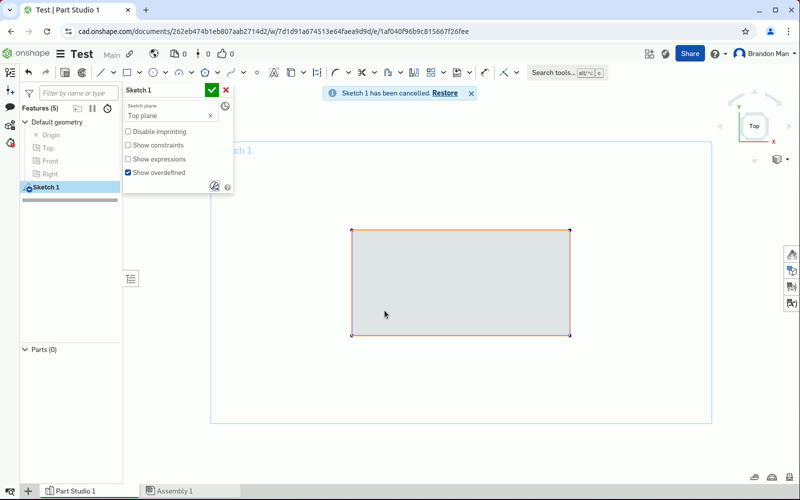
click(384, 310)
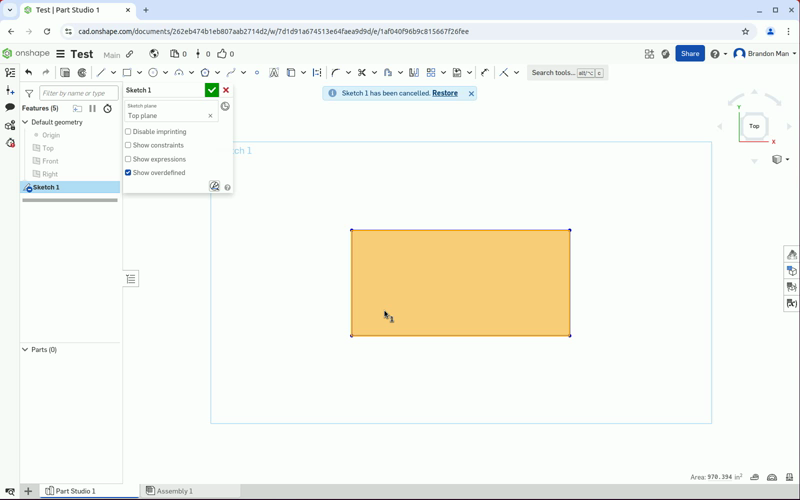
mouse_move(73, 352)
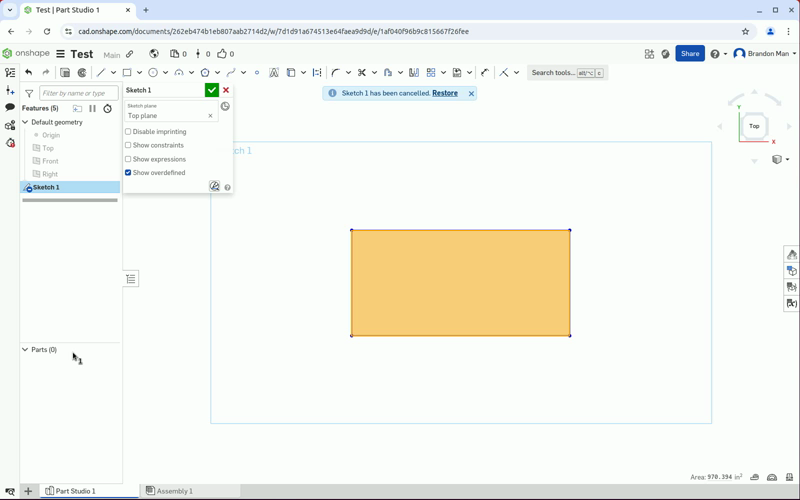
key(shift+y)
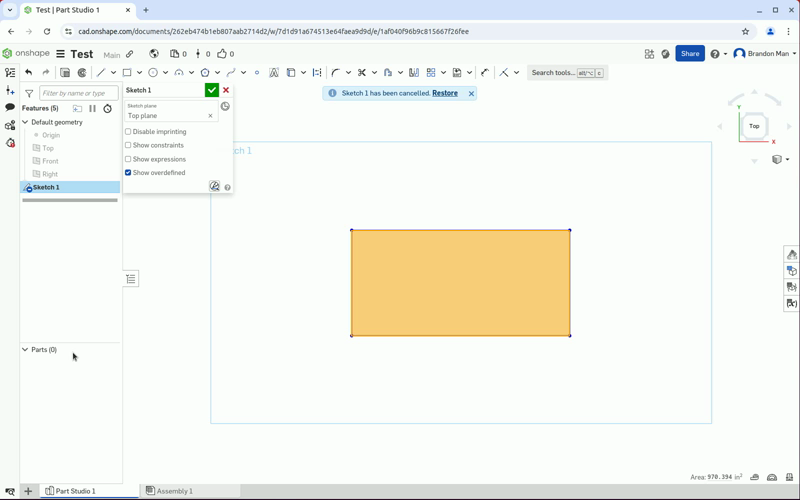
key(shift+e)
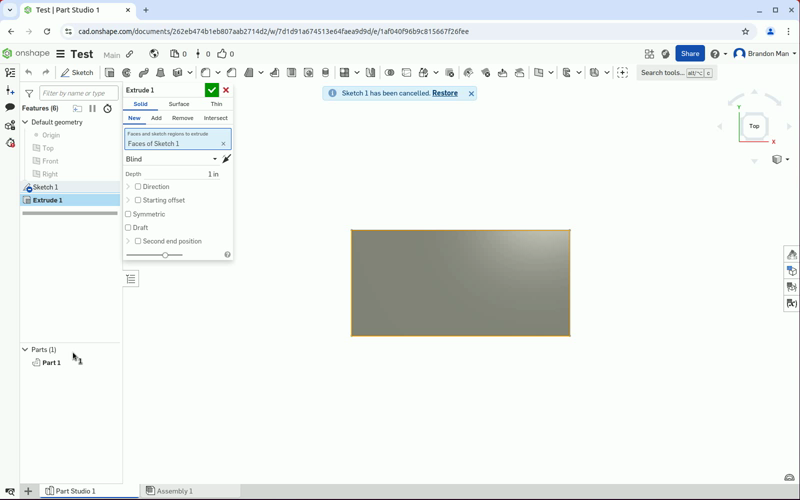
mouse_move(143, 106)
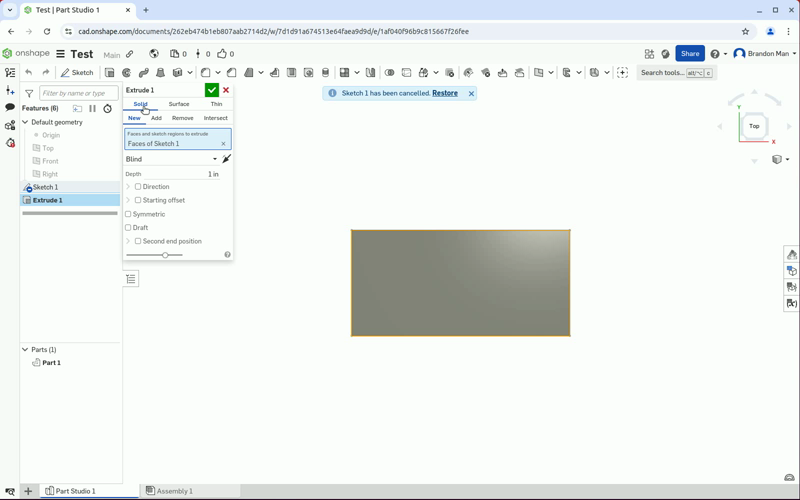
click(143, 106)
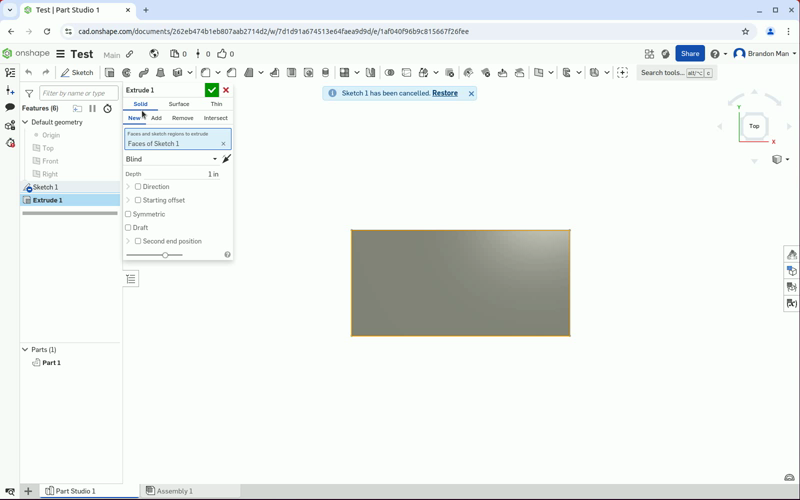
mouse_move(137, 120)
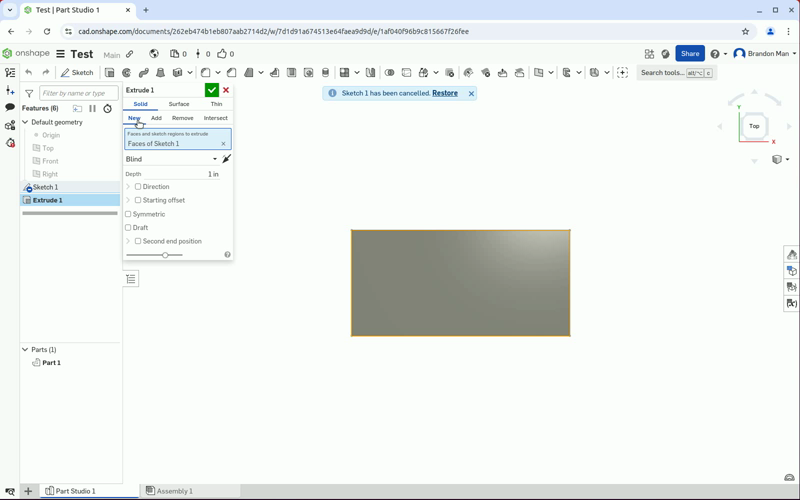
click(137, 120)
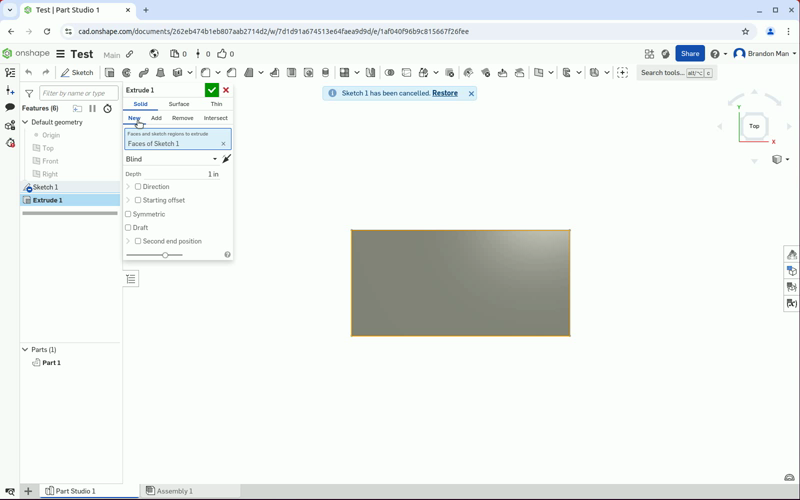
key(tab, 4)
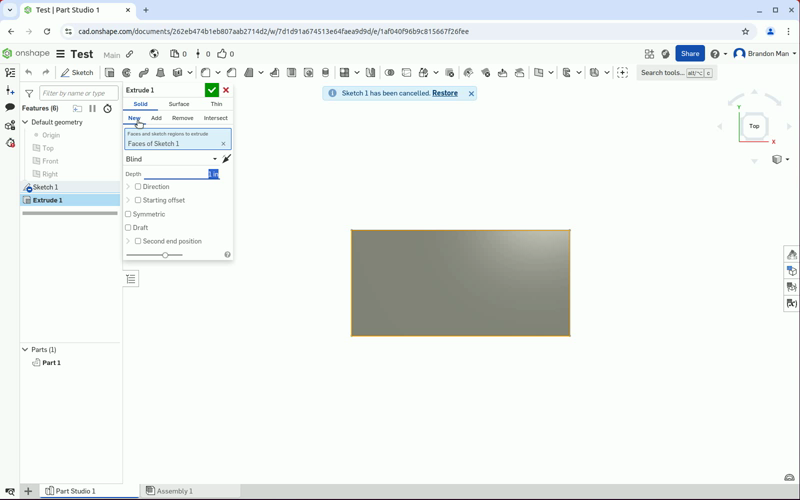
text(4.574)
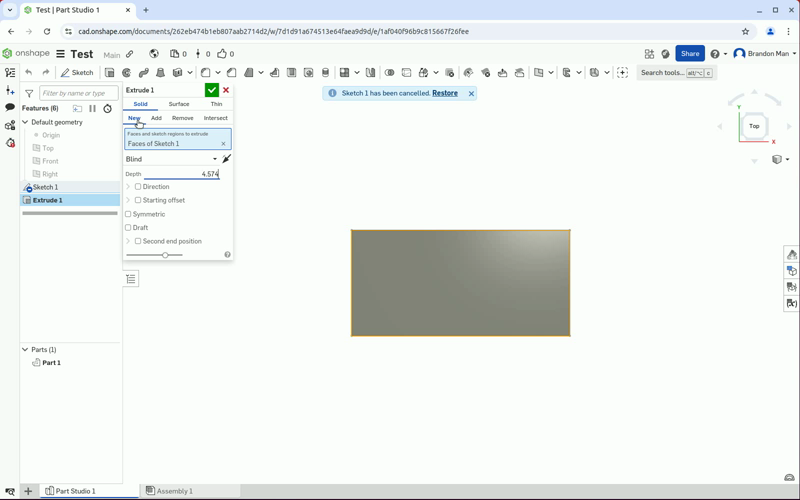
key(enter)
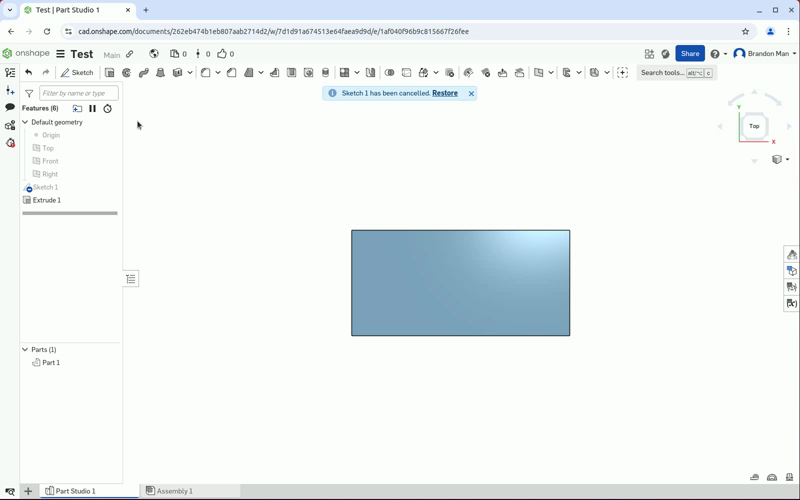
key(shift+h)
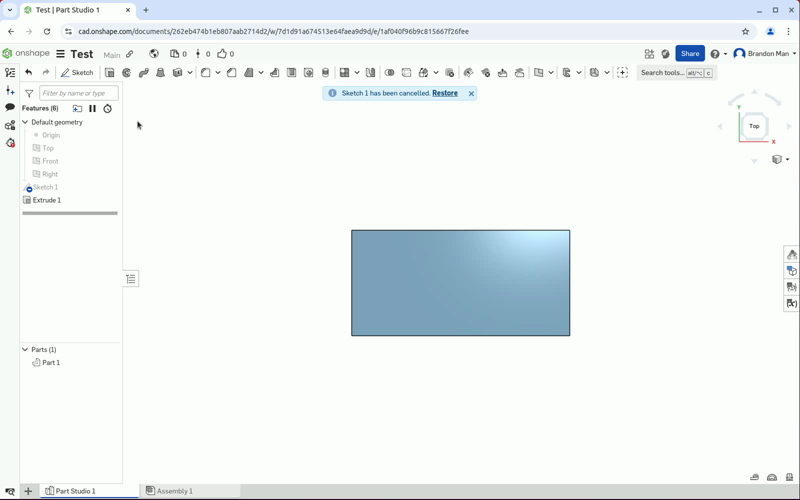
key(shift+h)
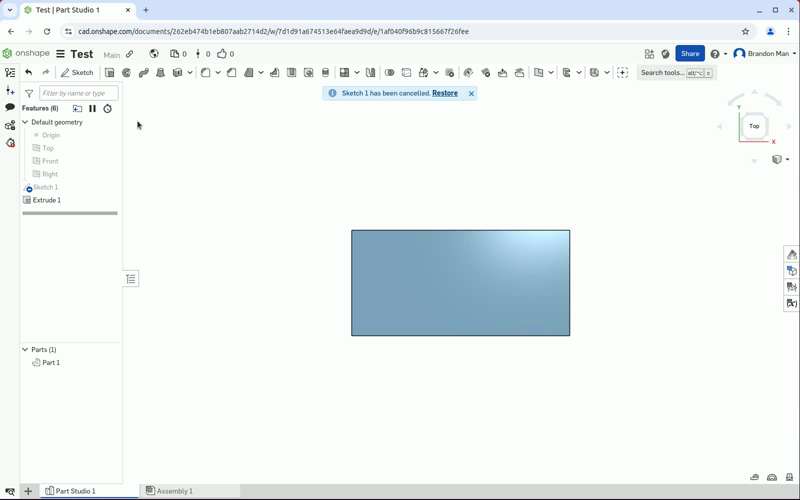
mouse_move(73, 189)
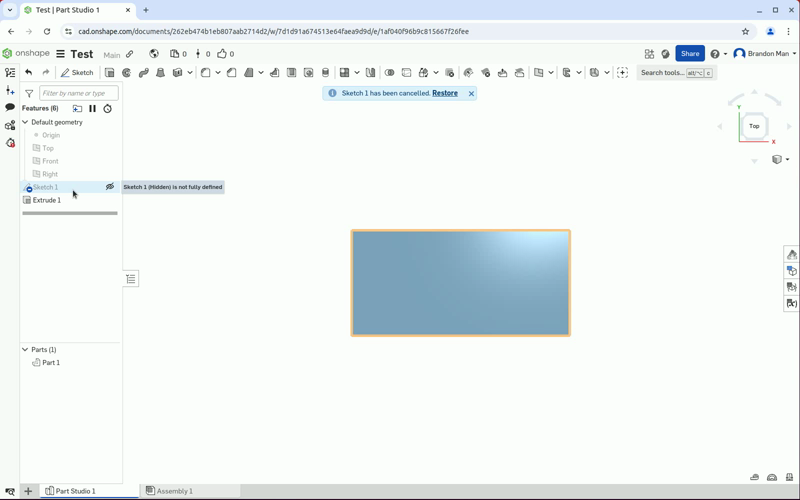
click(73, 189)
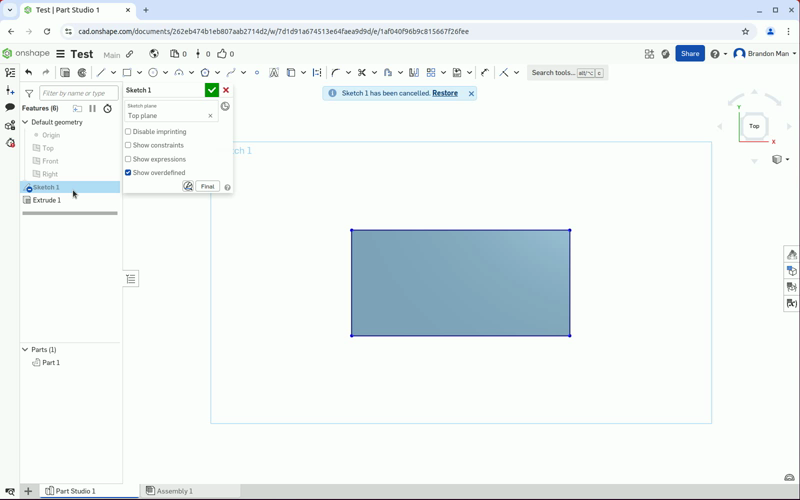
mouse_move(229, 92)
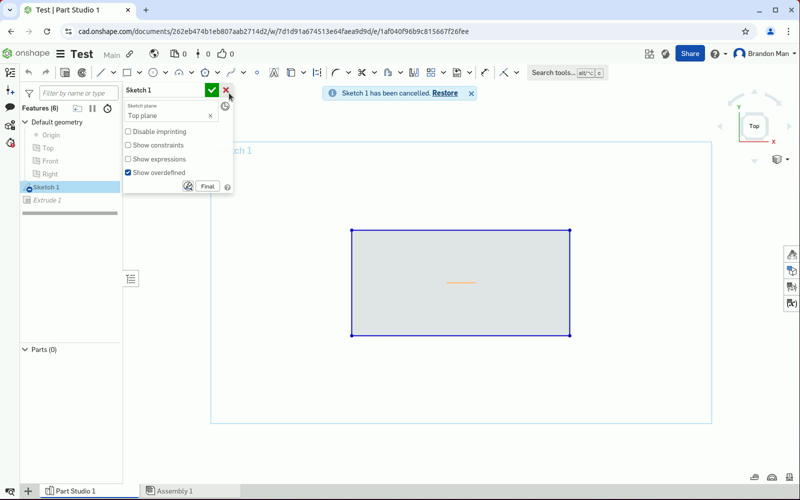
click(229, 92)
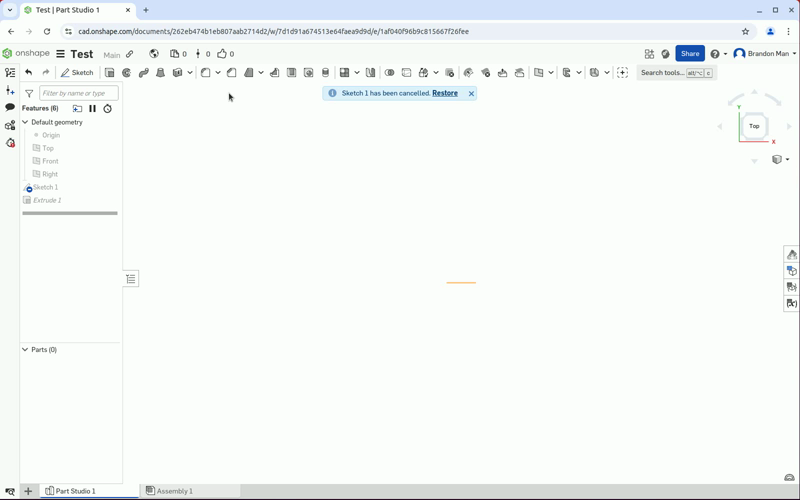
mouse_move(73, 352)
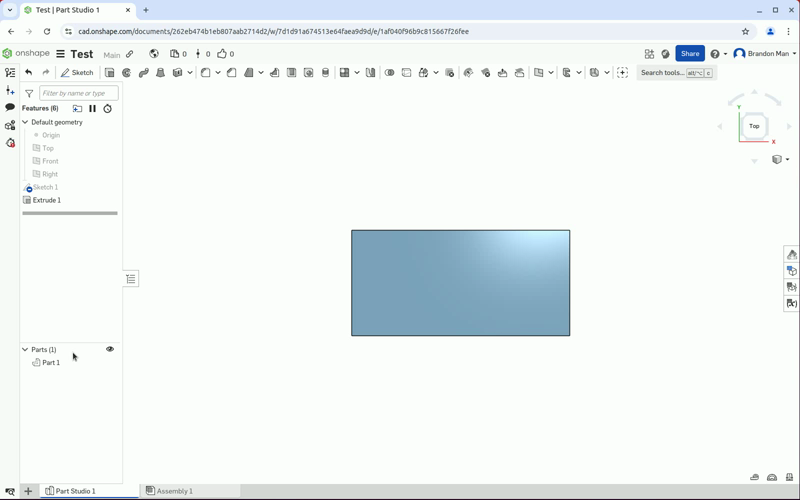
key(y)
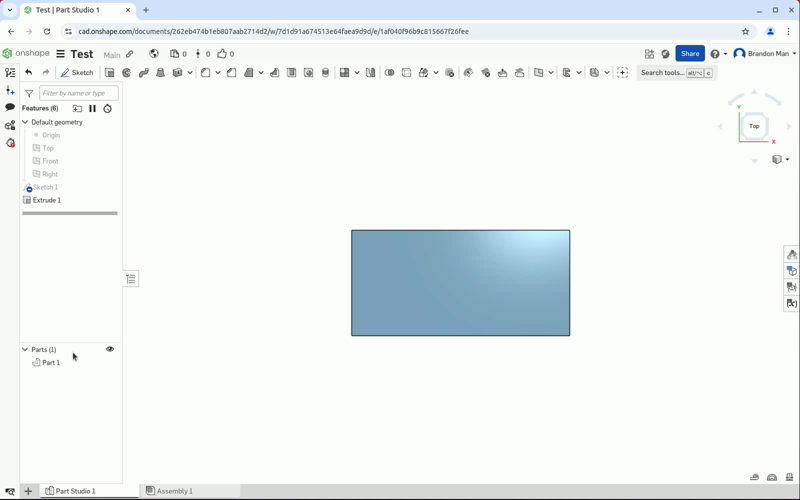
key(shift+p)
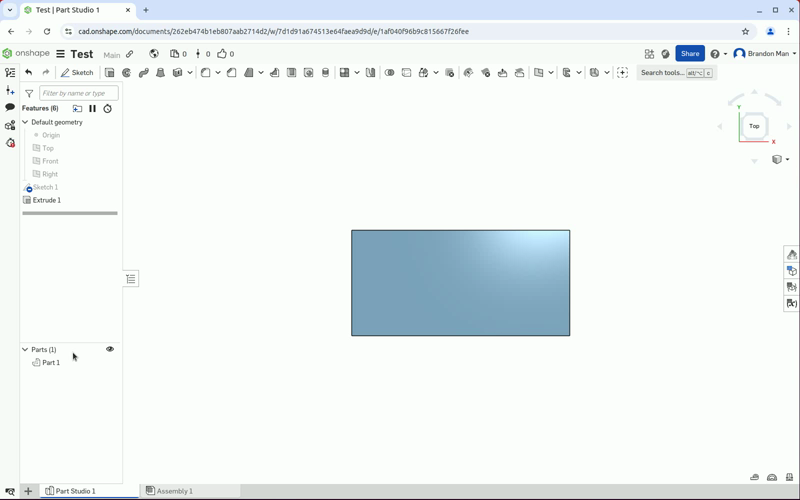
key(space)
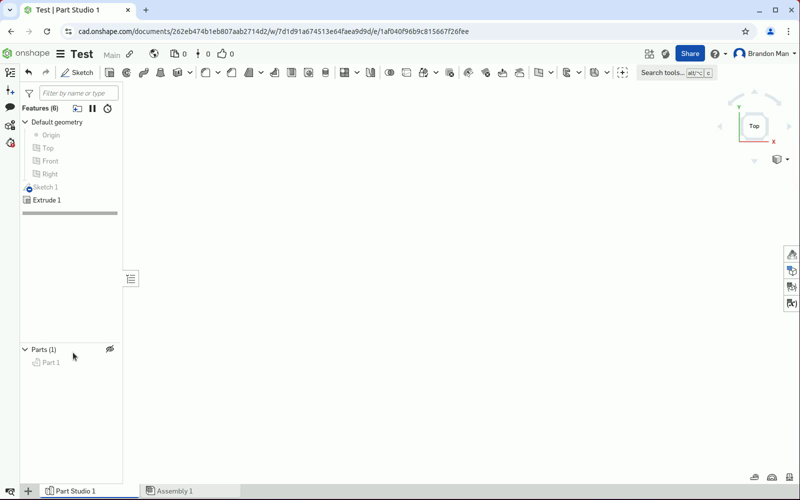
key_down(shift)
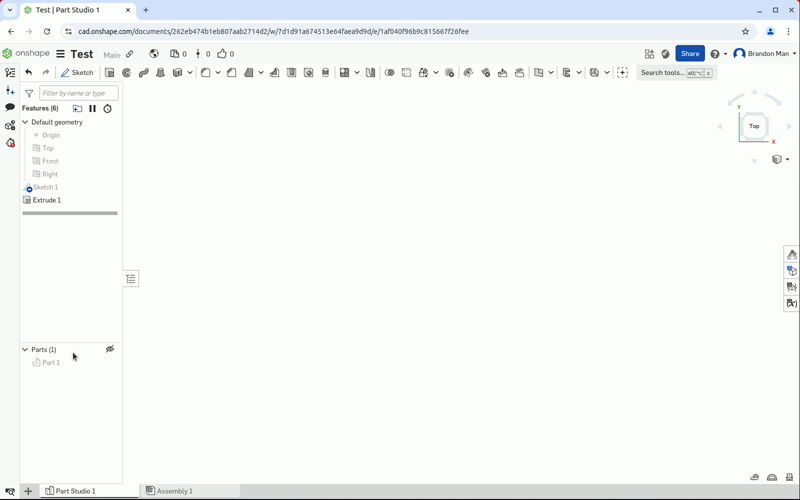
key(up)
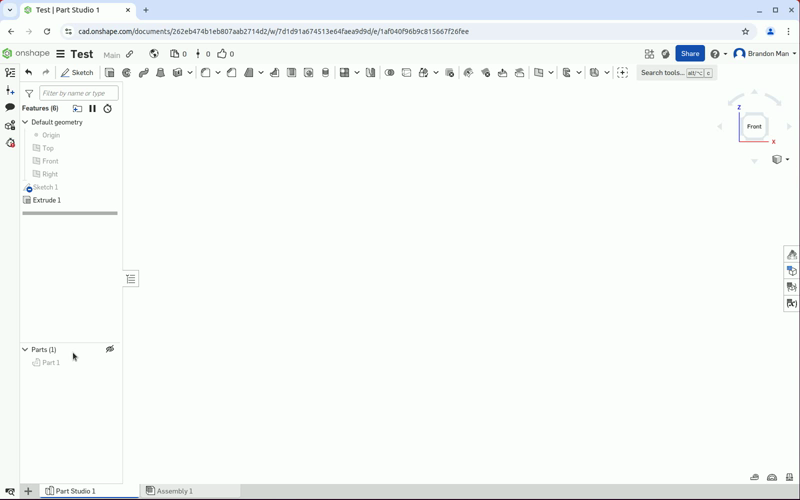
key_up(shift)
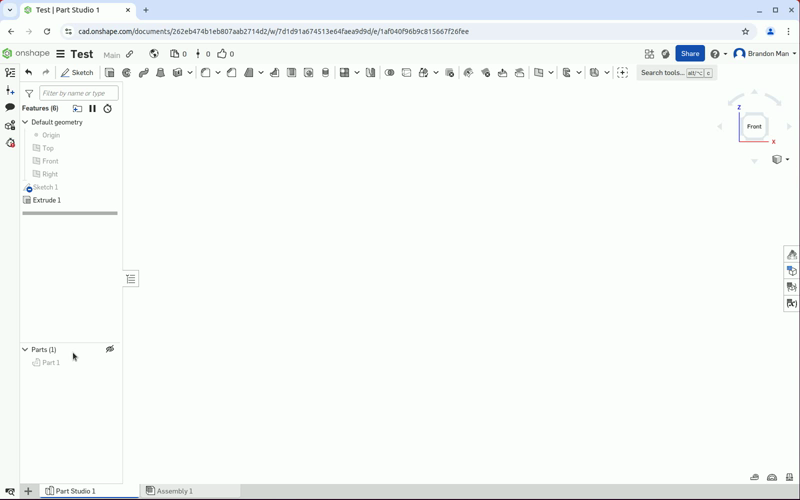
key(space)
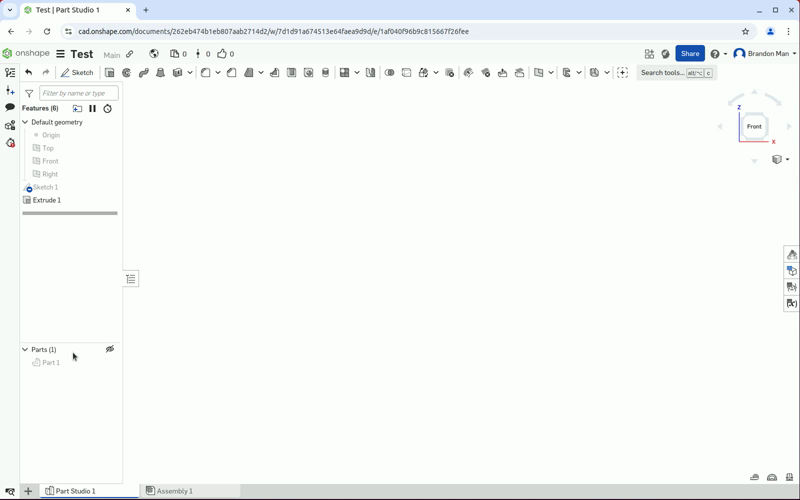
key_down(shift)
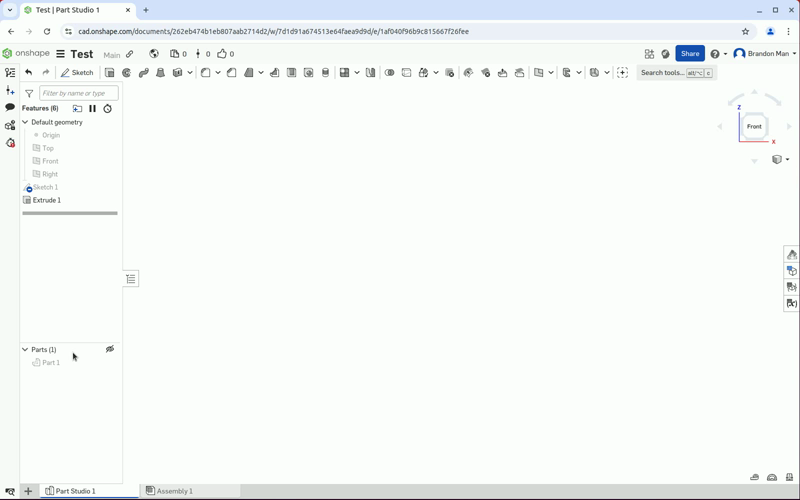
key(left)
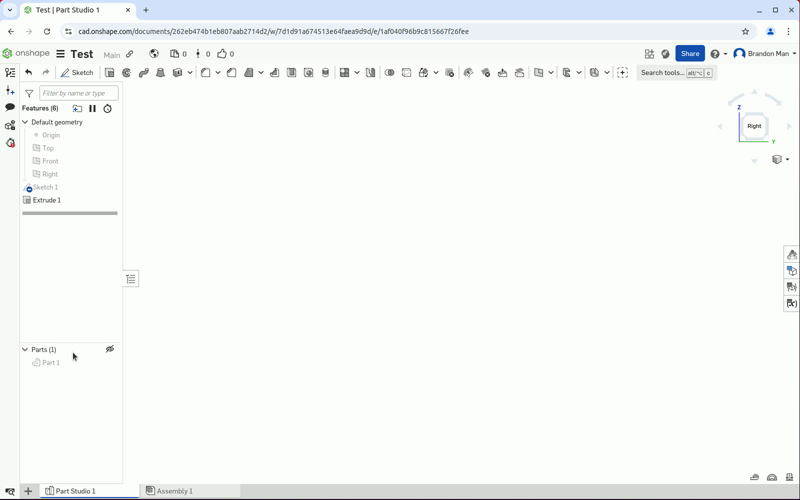
key_up(shift)
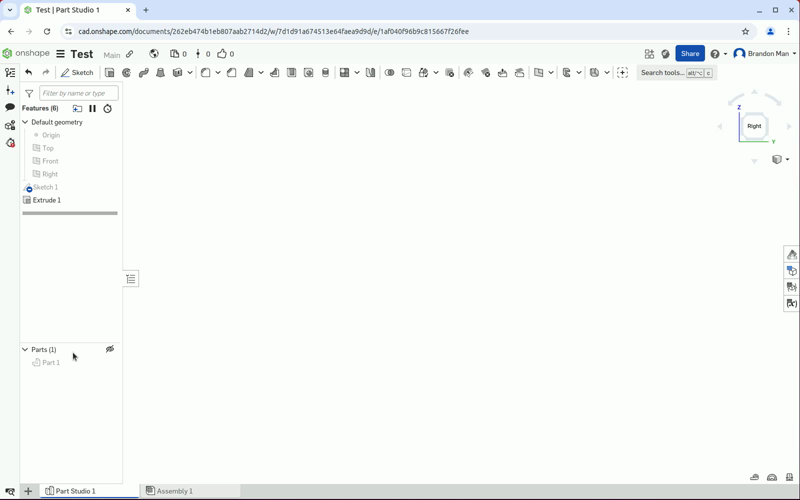
mouse_move(73, 352)
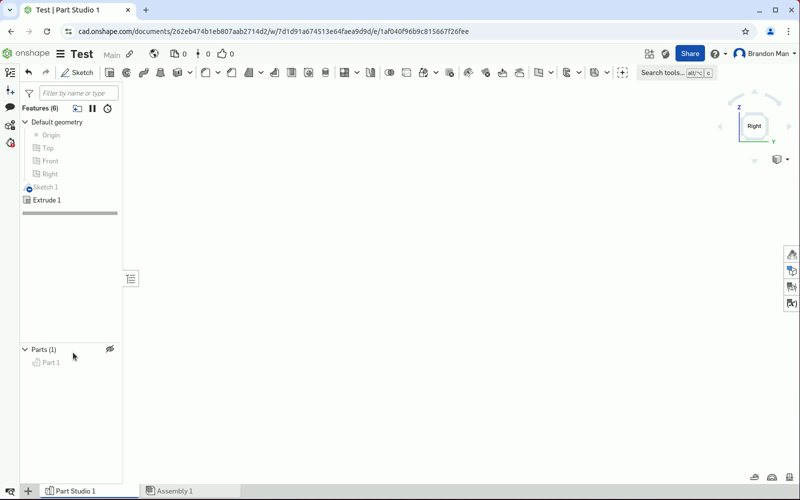
key(shift+y)
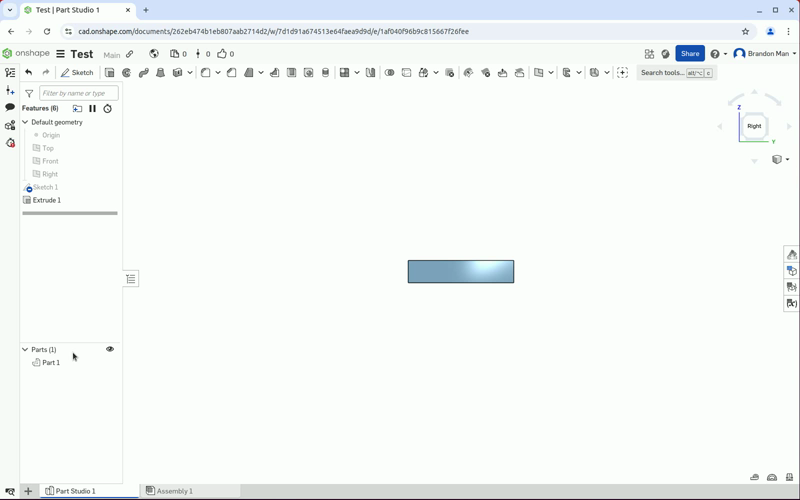
mouse_move(541, 75)
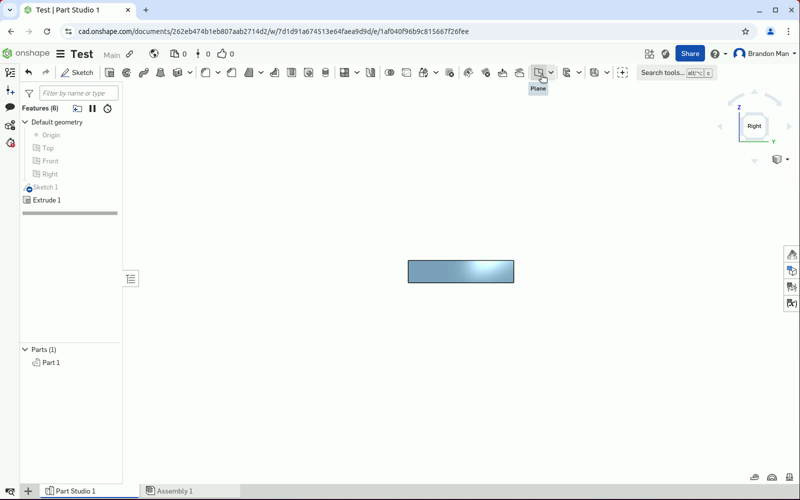
click(541, 75)
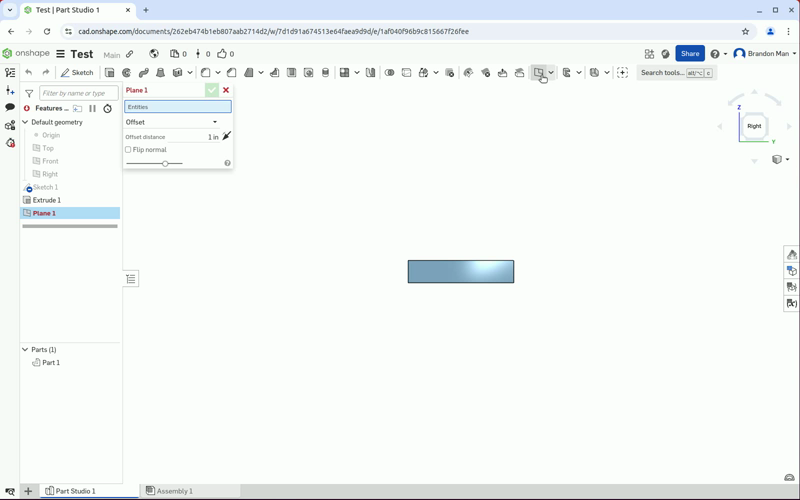
mouse_move(73, 176)
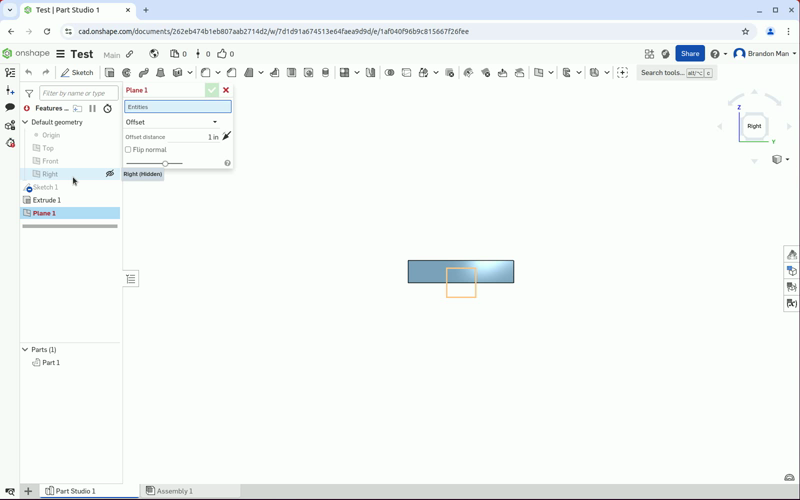
click(73, 176)
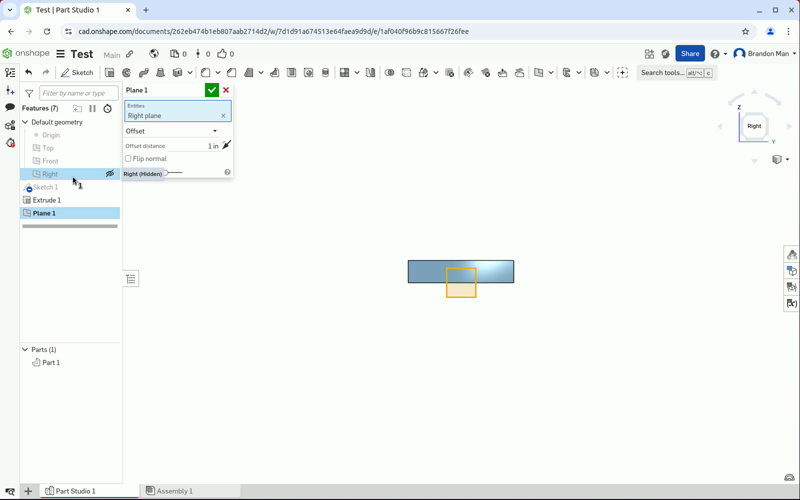
key(tab, 2)
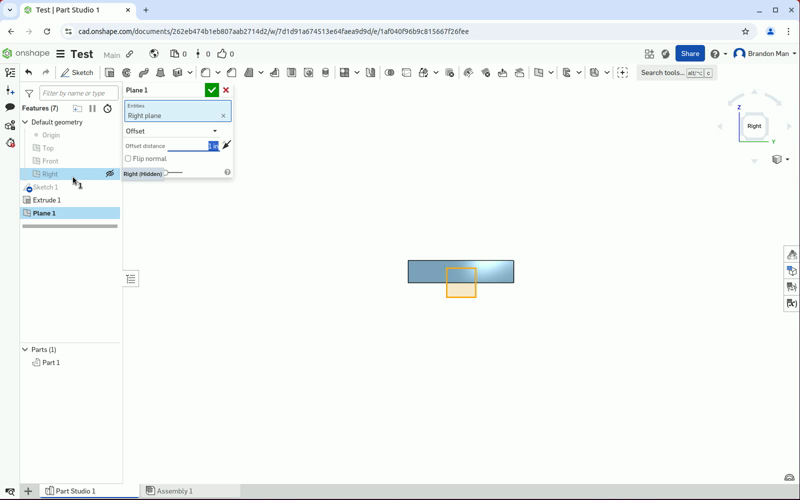
text(22.4)
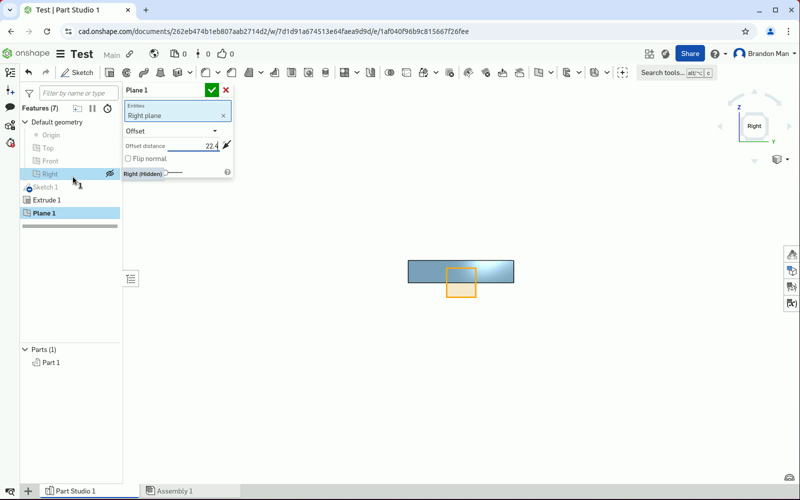
key(enter, 2)
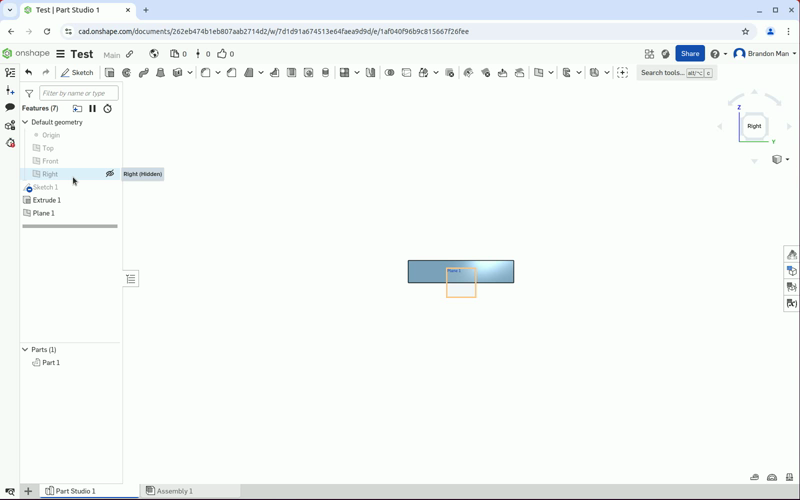
key(shift+s)
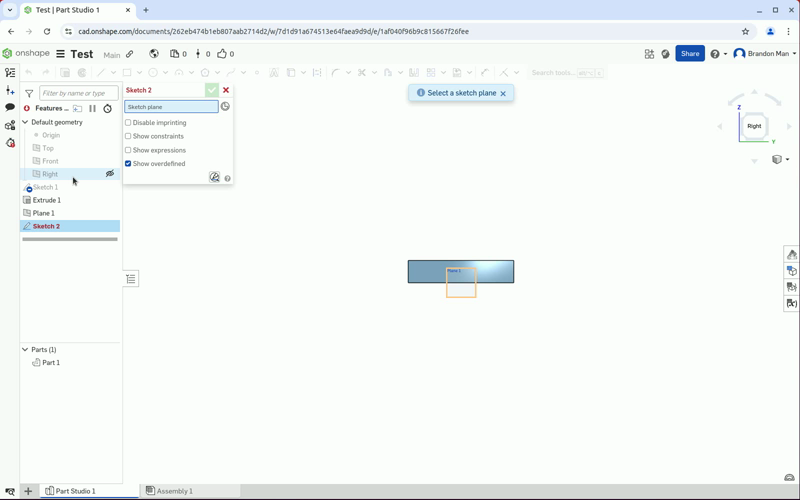
mouse_move(73, 215)
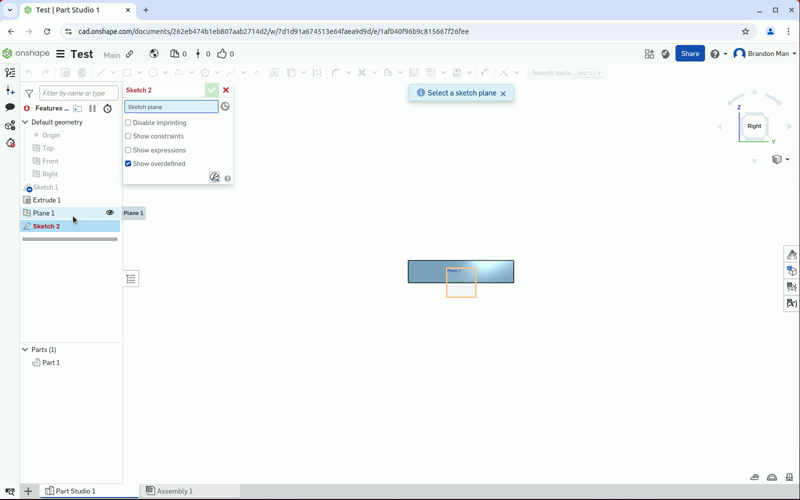
click(73, 215)
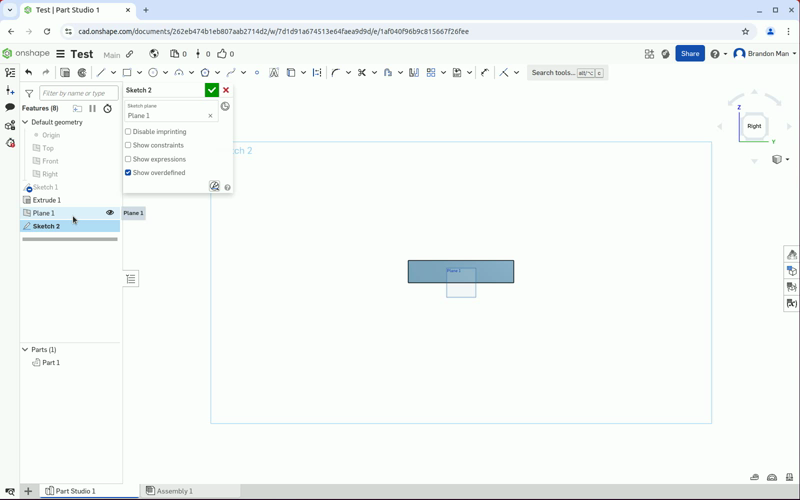
mouse_move(73, 352)
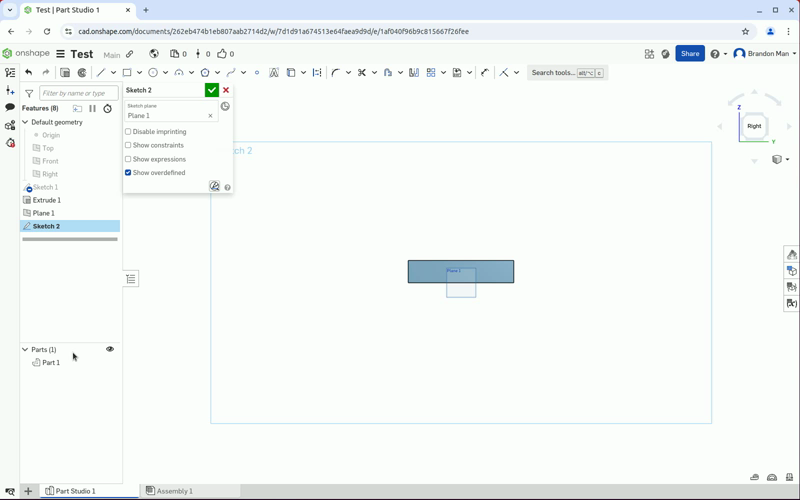
key(y)
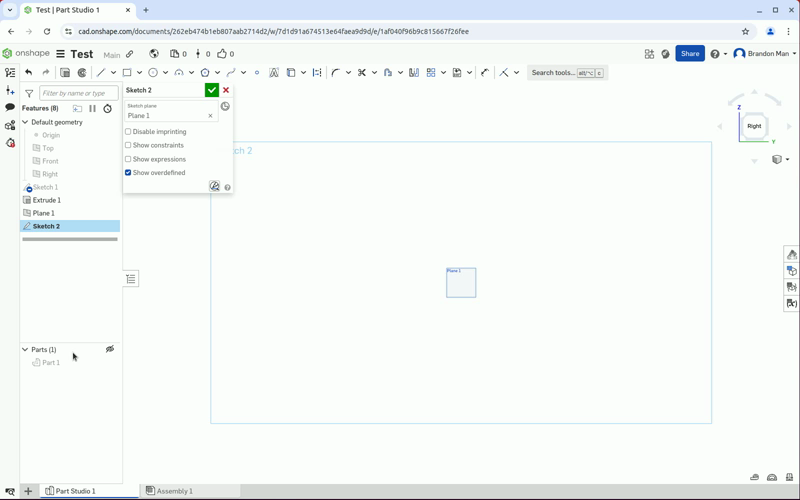
key(l)
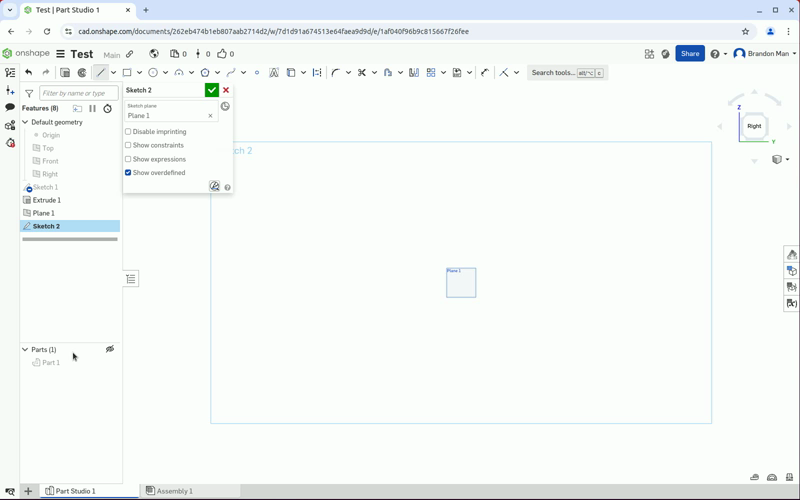
key_down(shift)
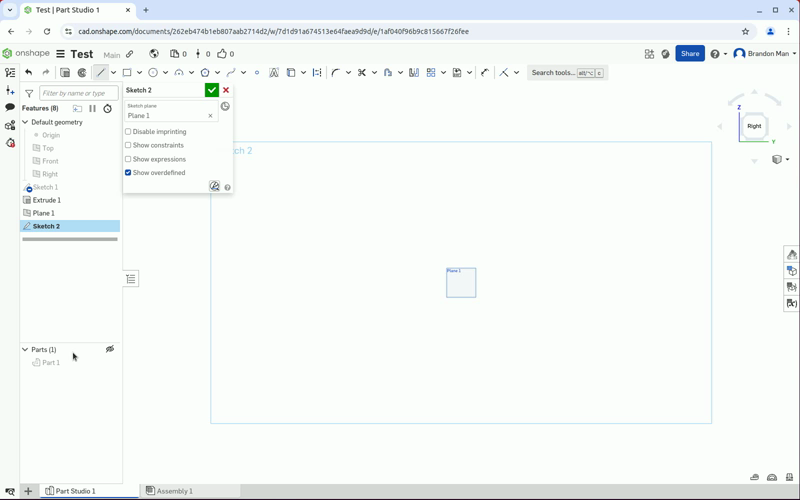
mouse_move(407, 282)
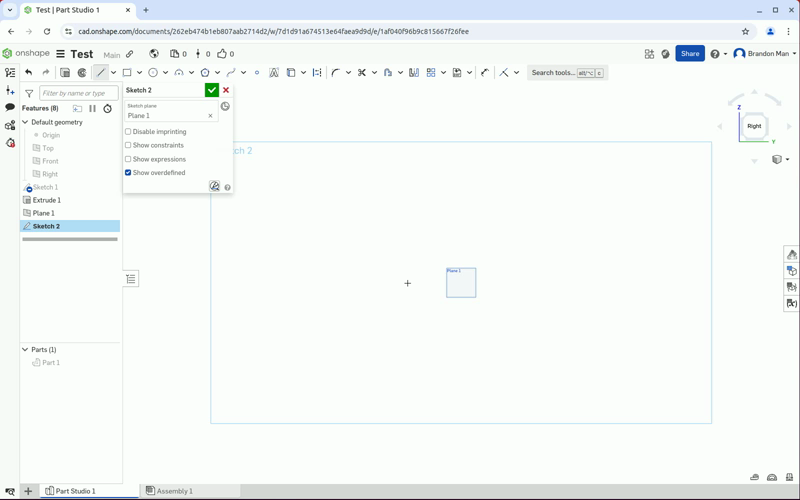
click(407, 282)
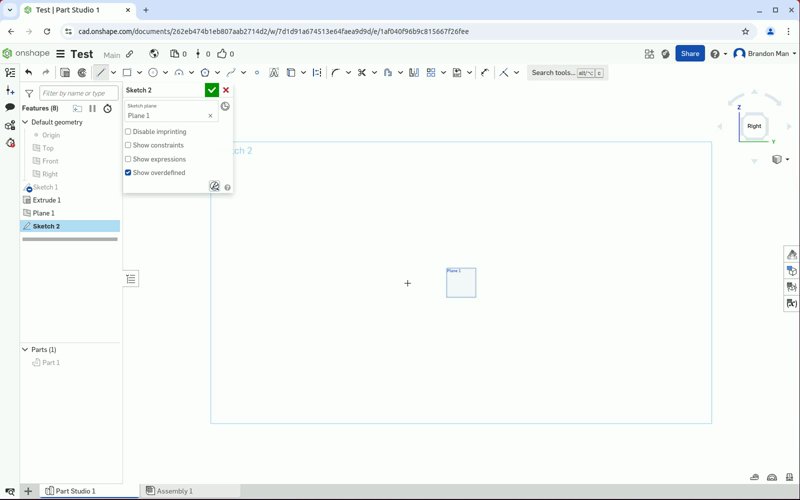
key_up(shift)
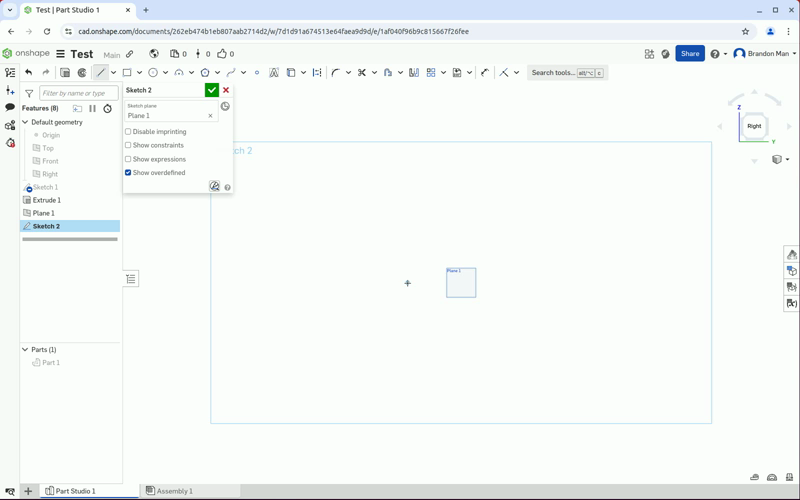
key_down(shift)
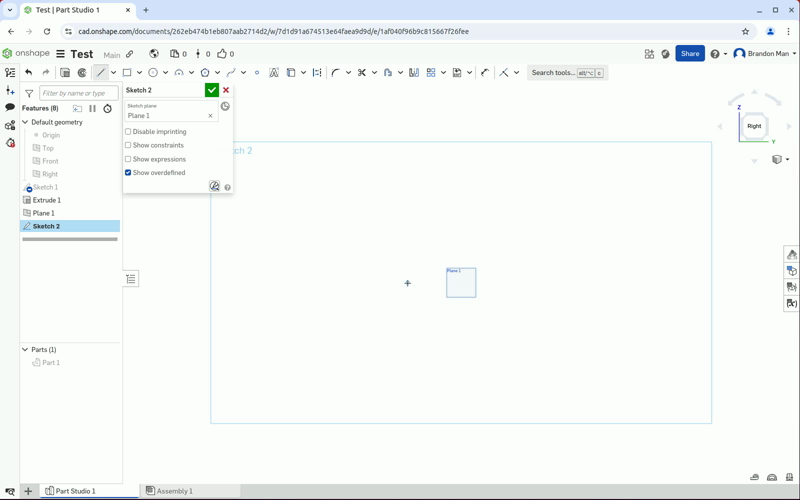
mouse_move(513, 282)
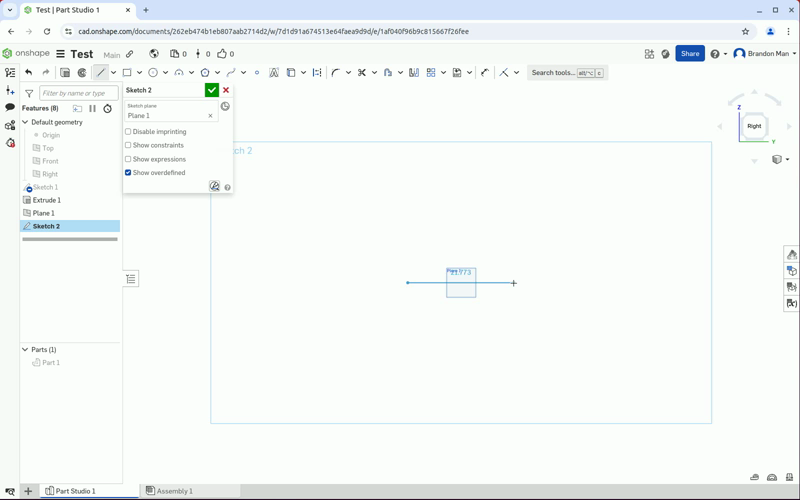
click(513, 282)
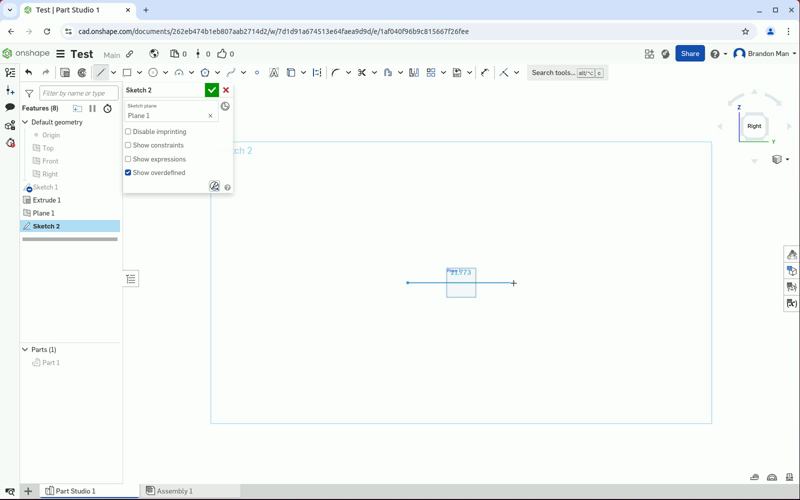
key_up(shift)
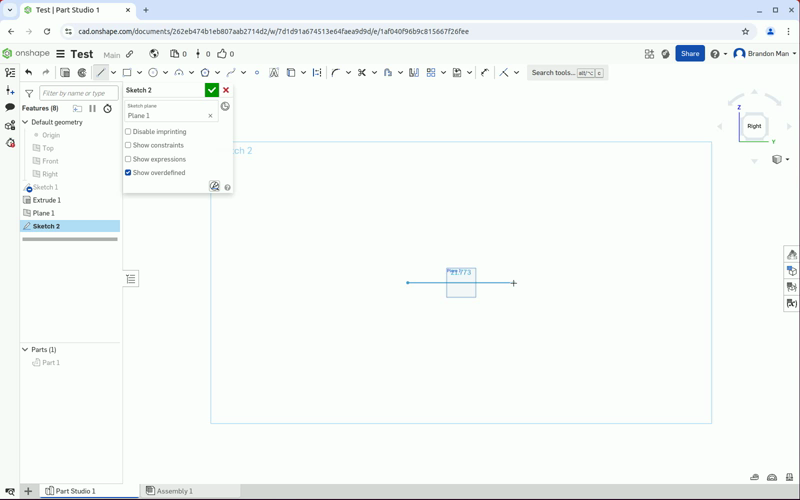
key_down(shift)
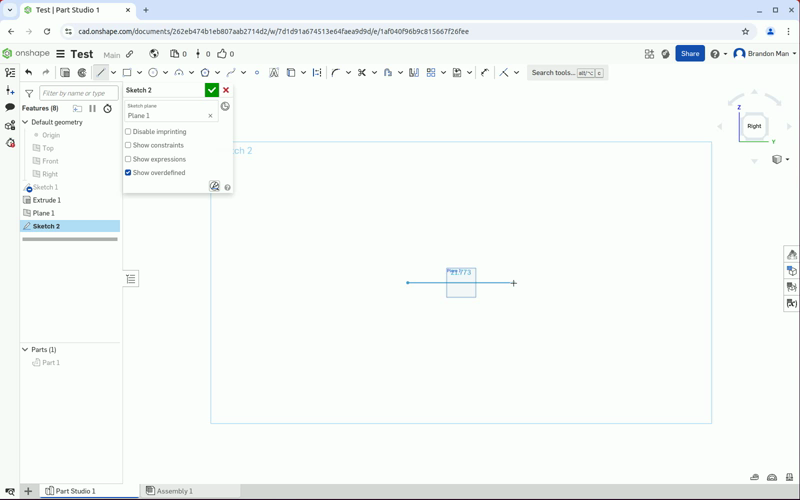
mouse_move(543, 282)
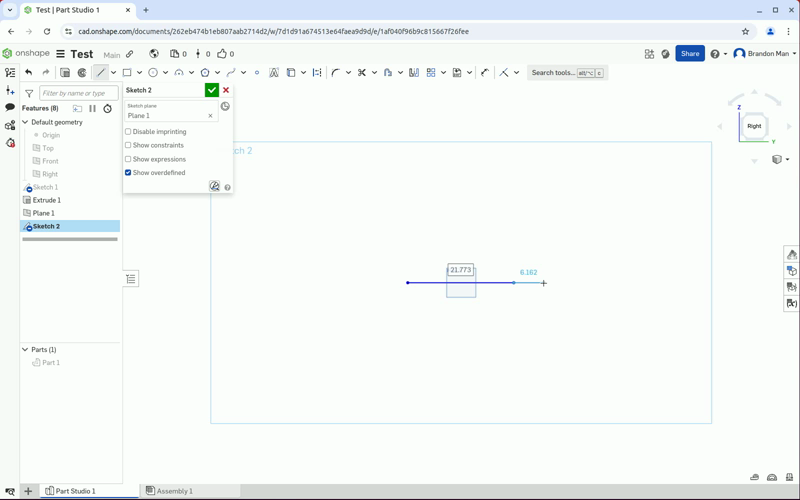
mouse_move(513, 260)
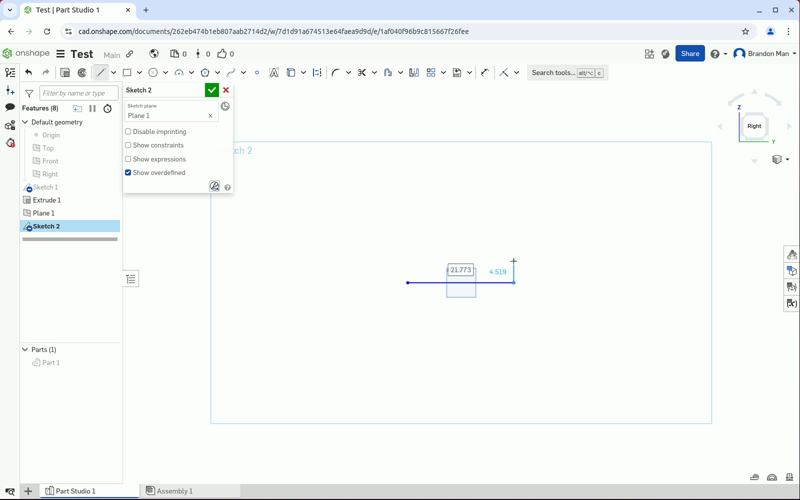
click(513, 260)
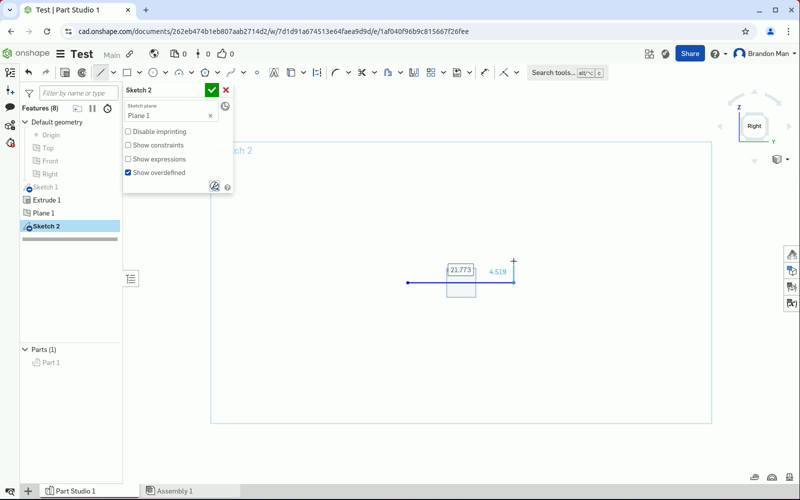
key_up(shift)
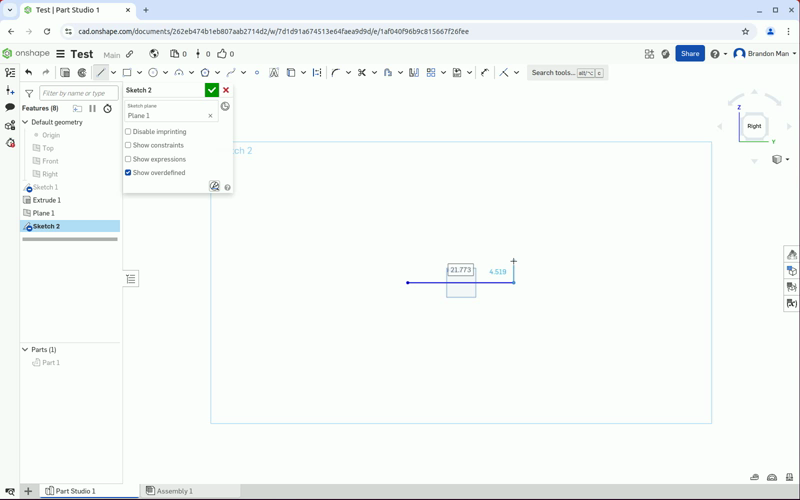
key_down(shift)
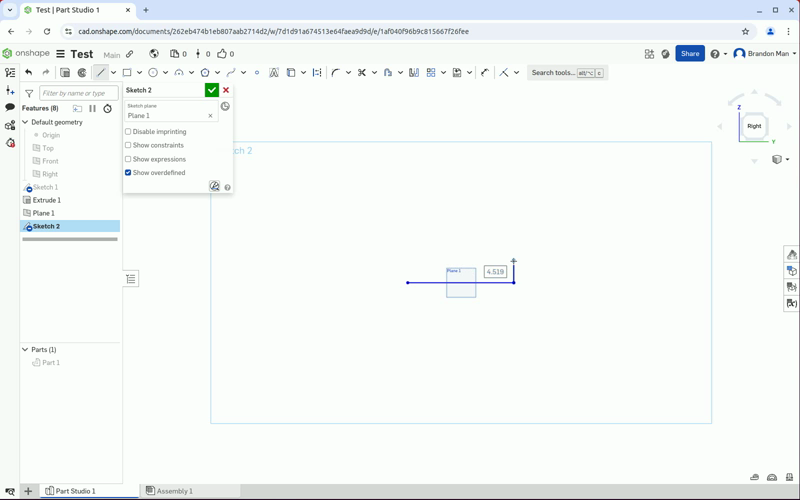
mouse_move(407, 260)
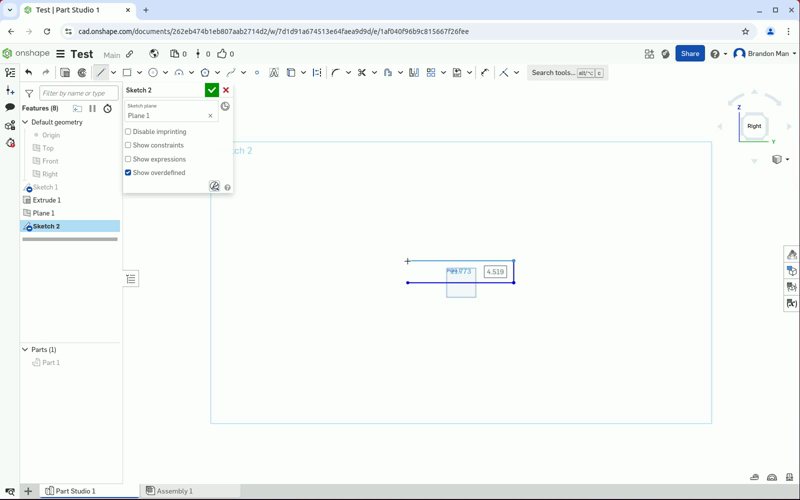
click(407, 260)
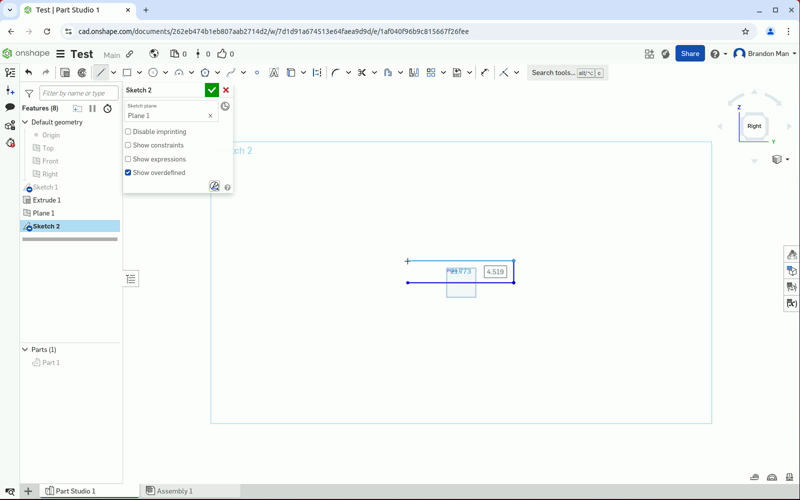
key_up(shift)
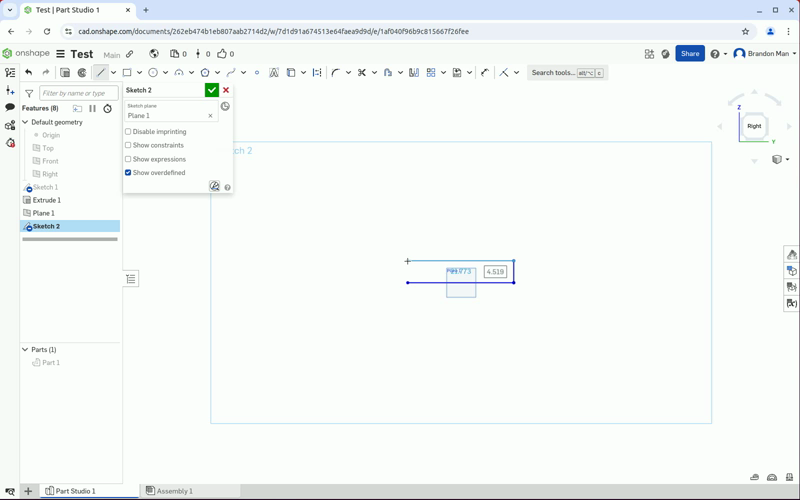
mouse_move(437, 260)
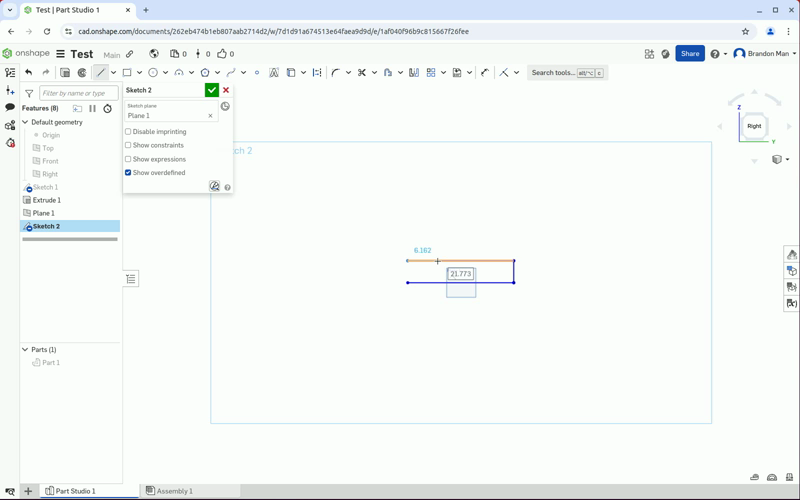
key_down(shift)
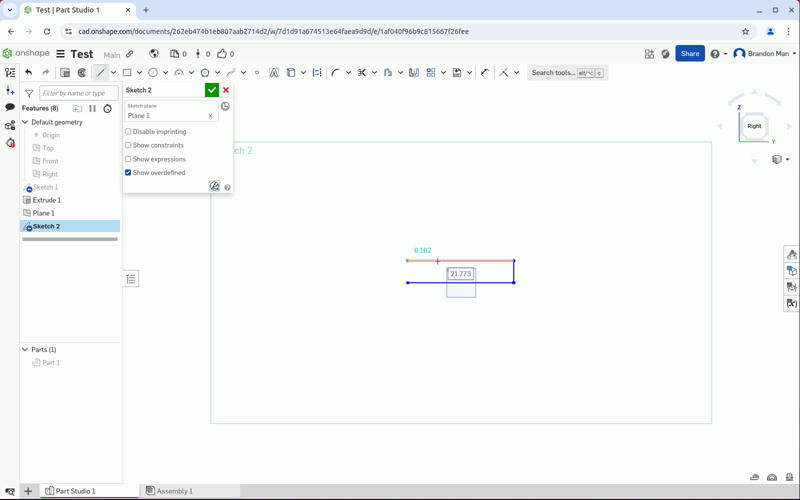
mouse_move(407, 282)
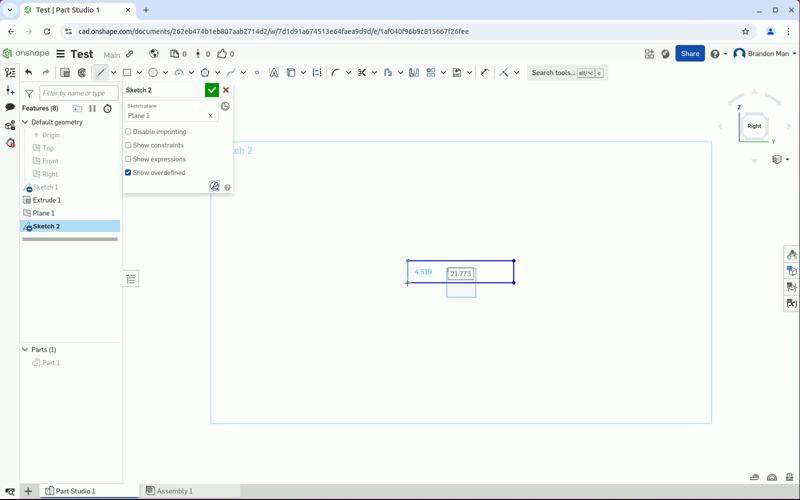
key_up(shift)
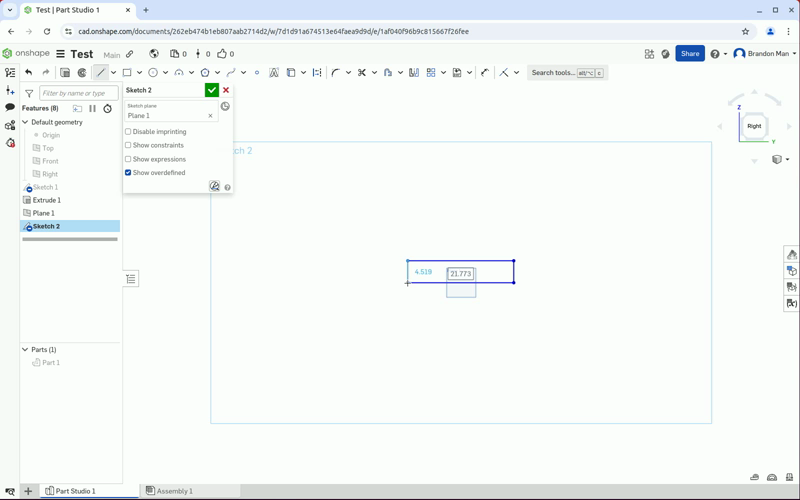
click(407, 282)
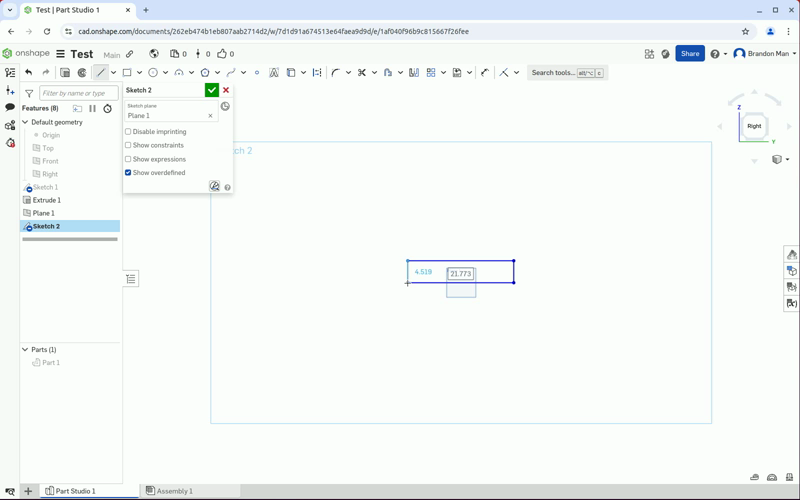
key(esc)
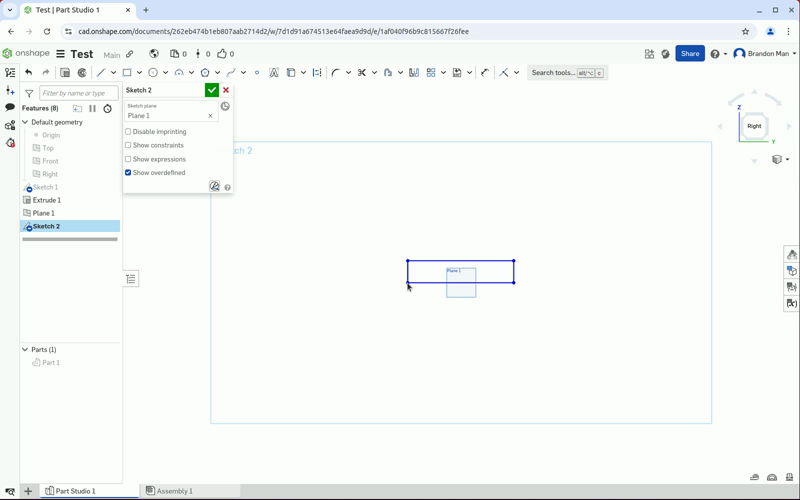
mouse_move(491, 277)
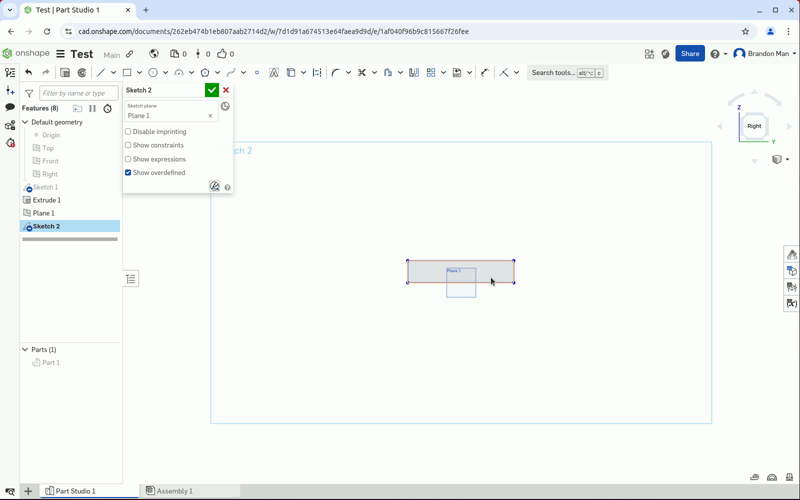
click(491, 277)
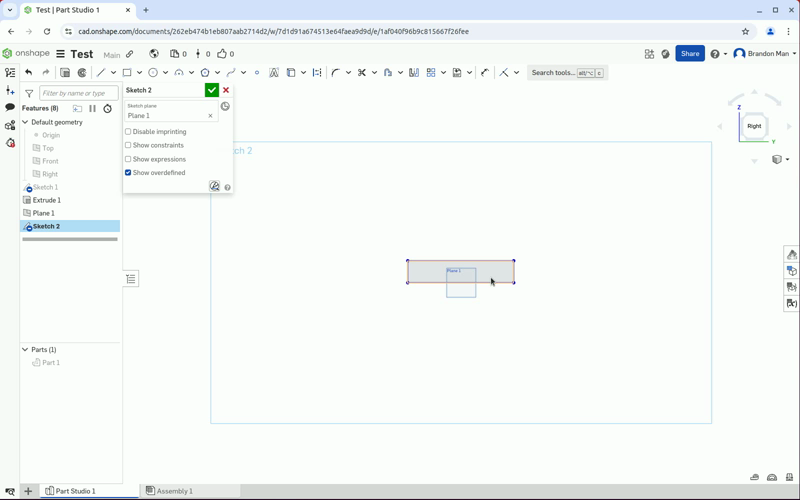
mouse_move(73, 352)
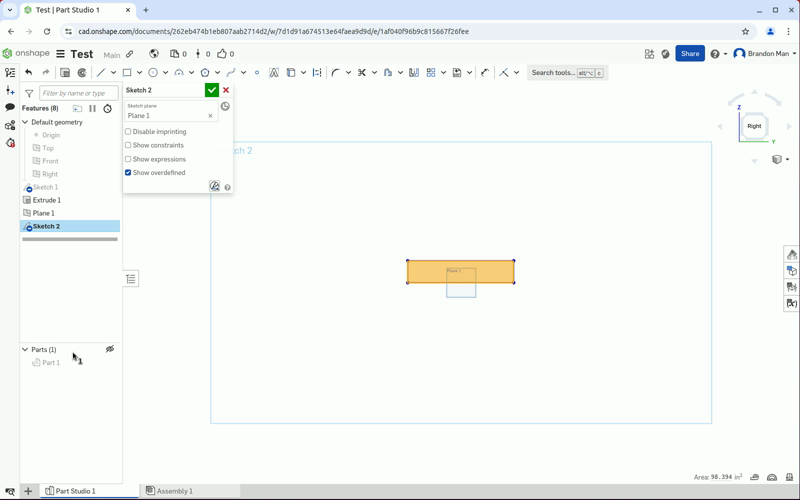
key(shift+y)
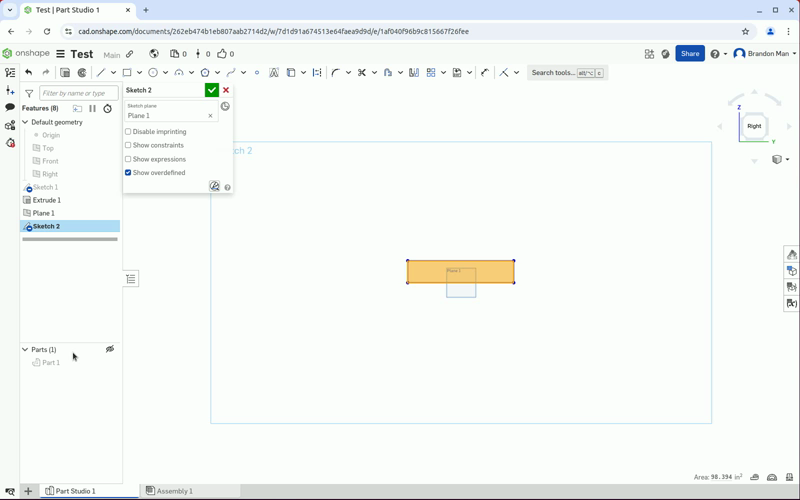
key(shift+e)
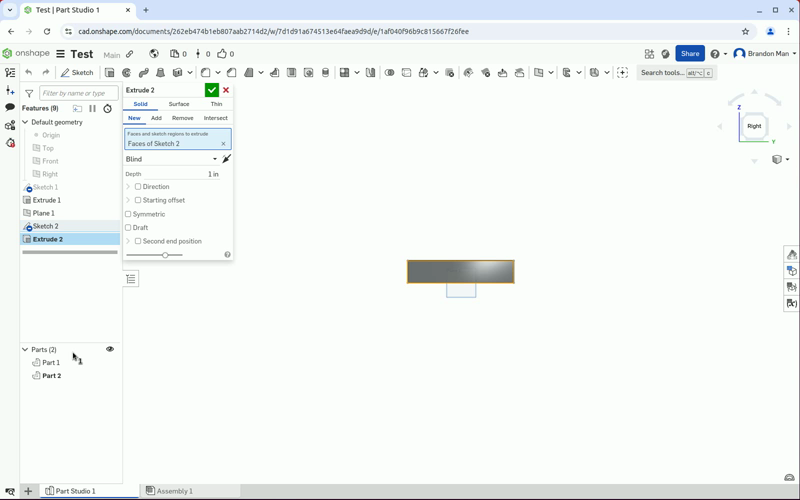
mouse_move(143, 106)
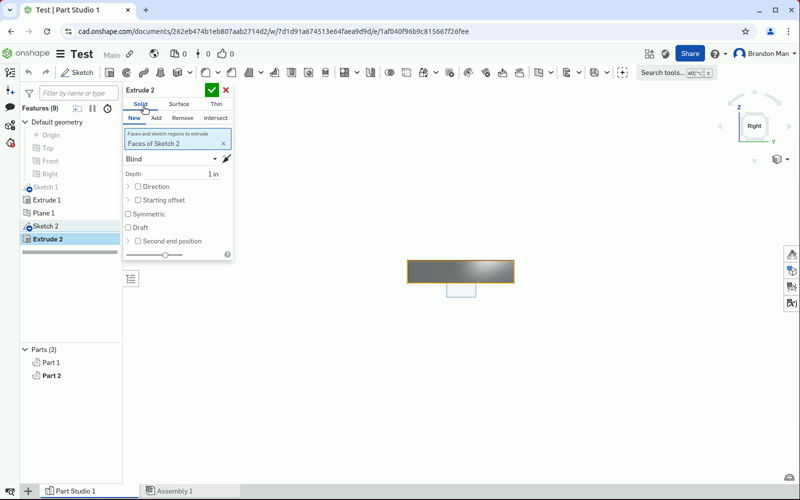
click(143, 106)
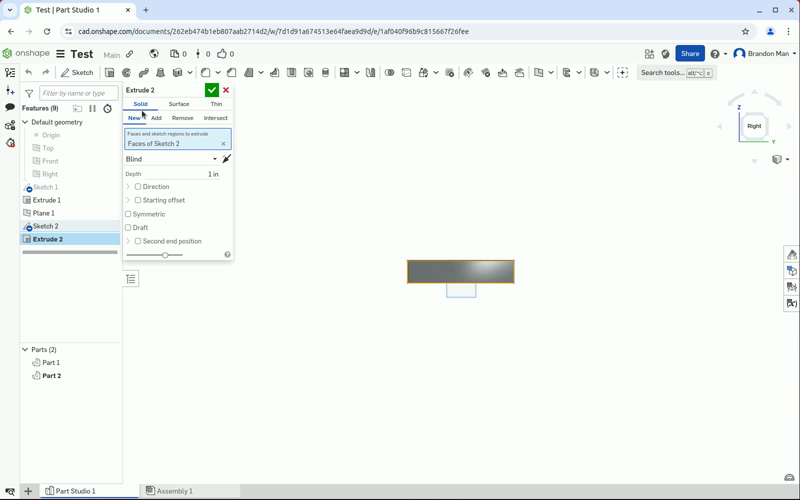
mouse_move(137, 120)
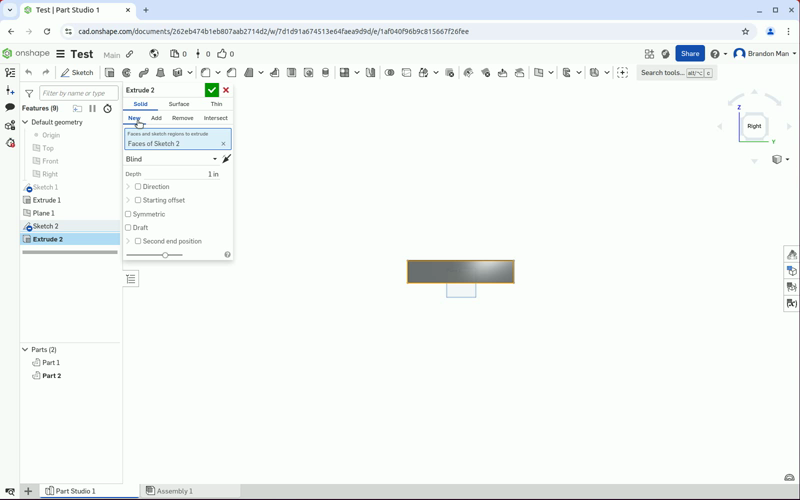
click(137, 120)
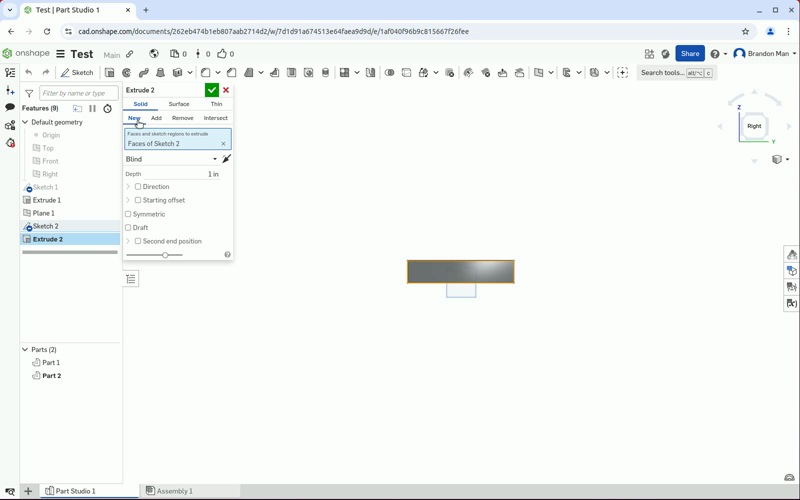
key(tab, 4)
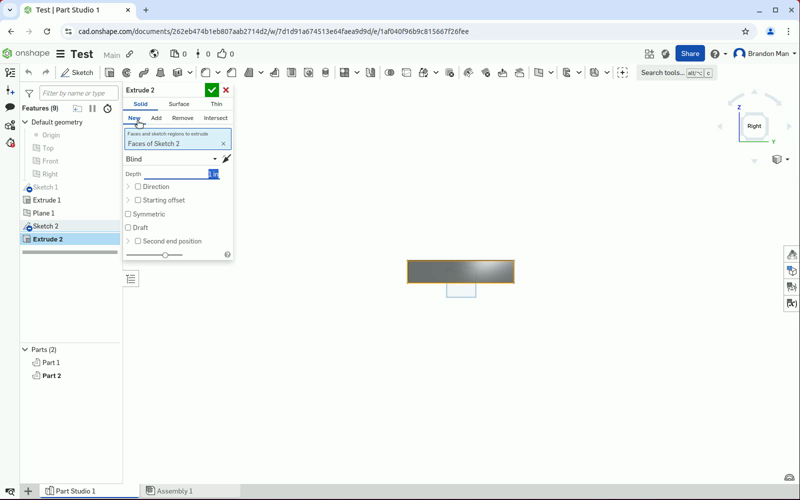
text(0.722)
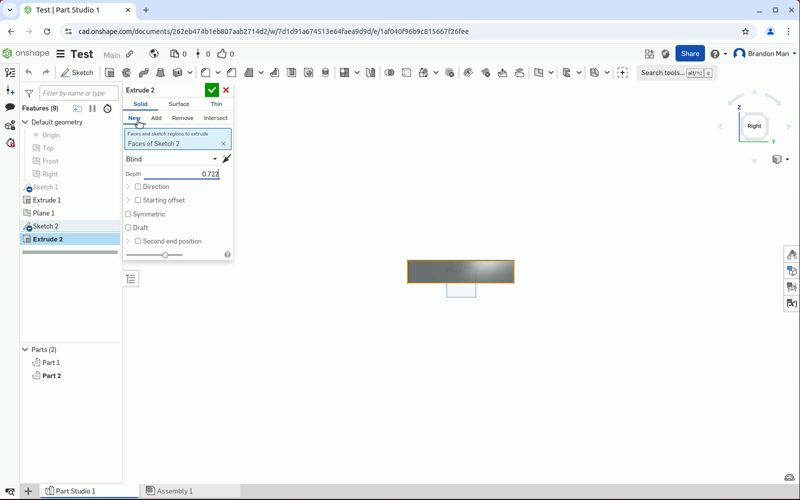
key(enter)
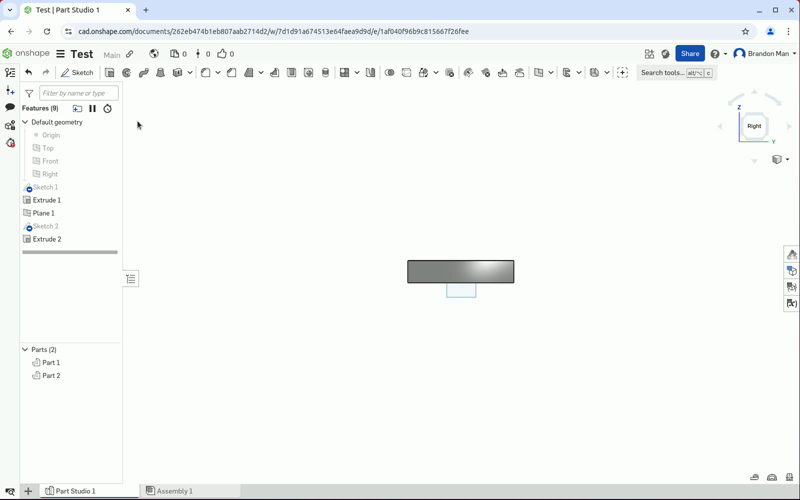
key(shift+h)
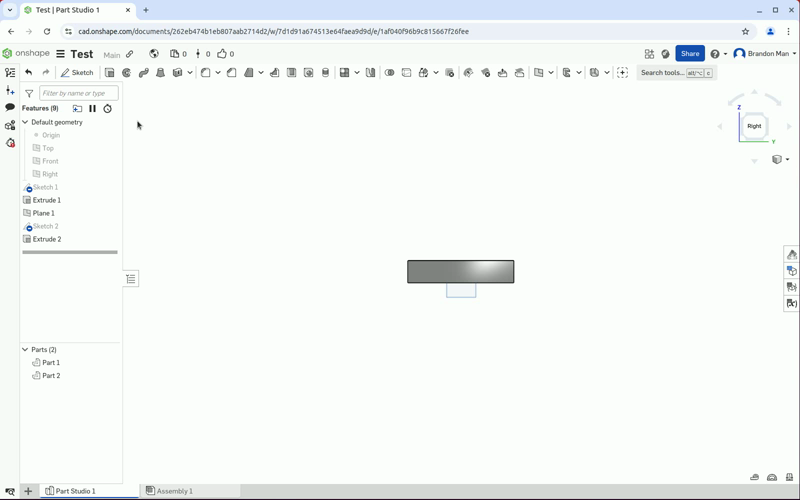
key(shift+h)
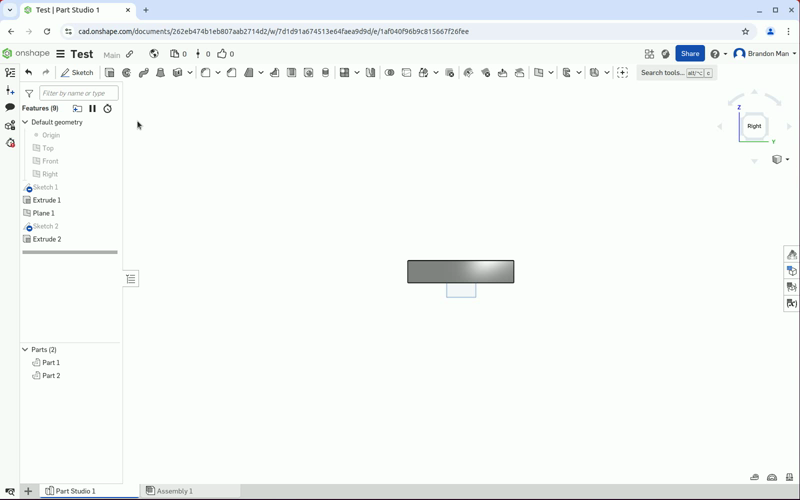
mouse_move(73, 189)
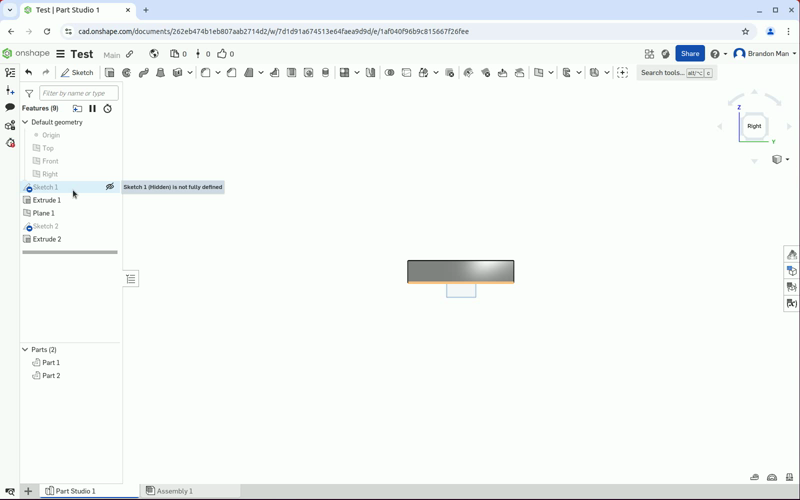
click(73, 189)
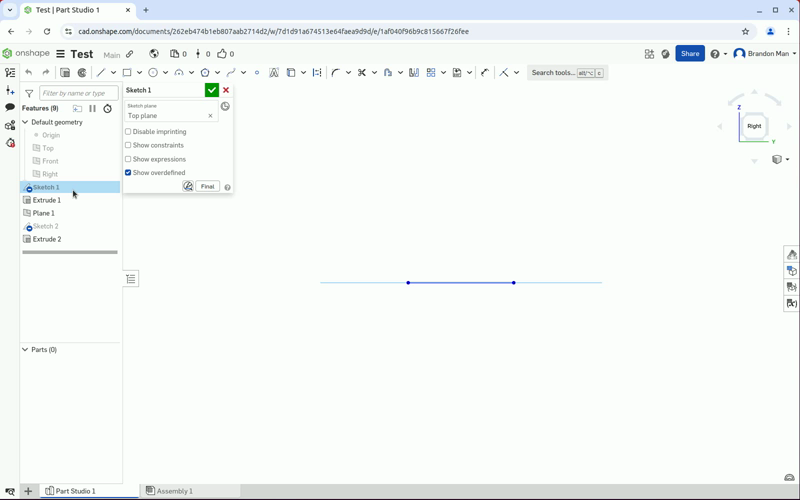
mouse_move(229, 92)
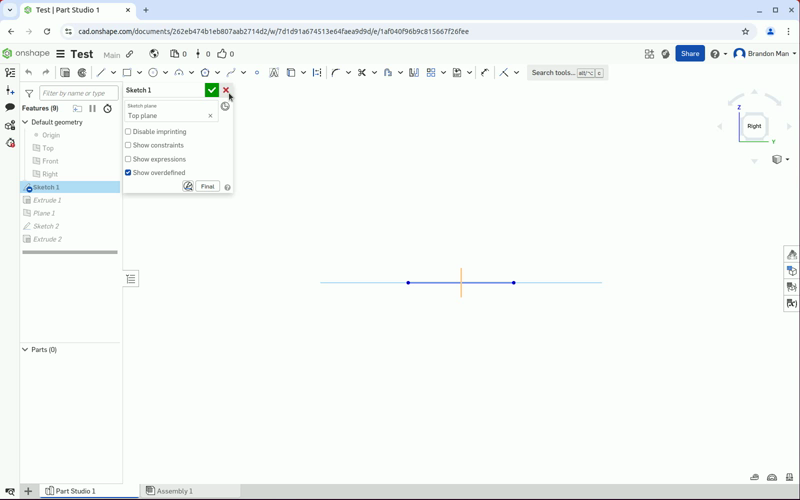
click(229, 92)
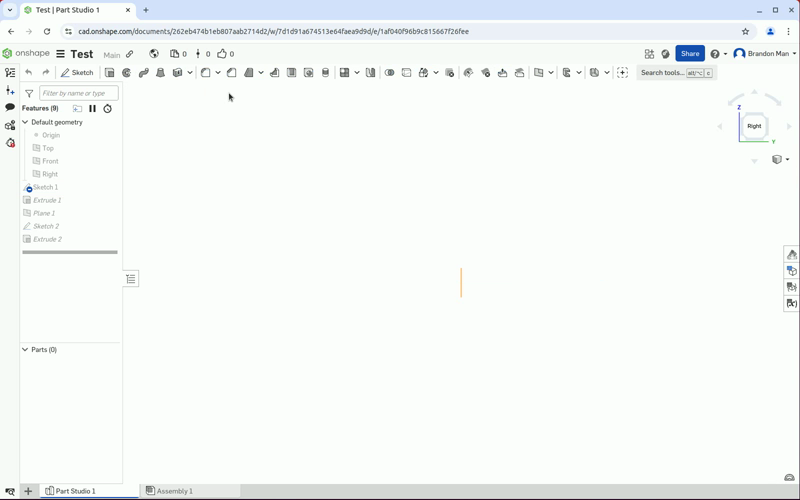
key(shift+s)
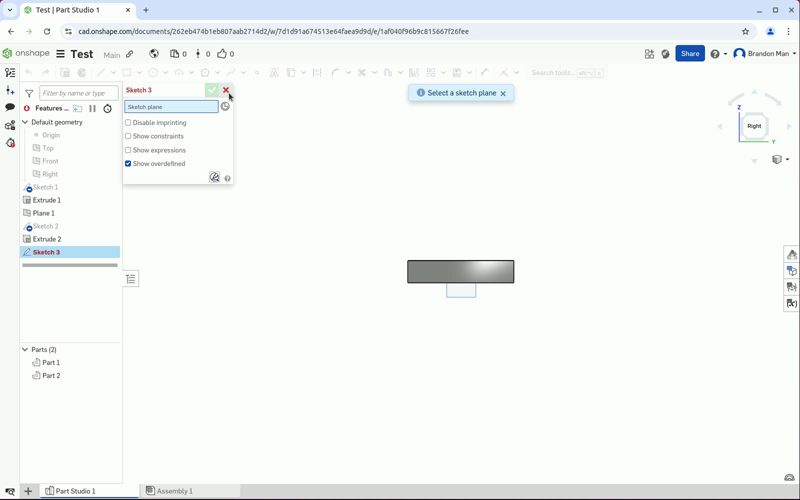
mouse_move(73, 215)
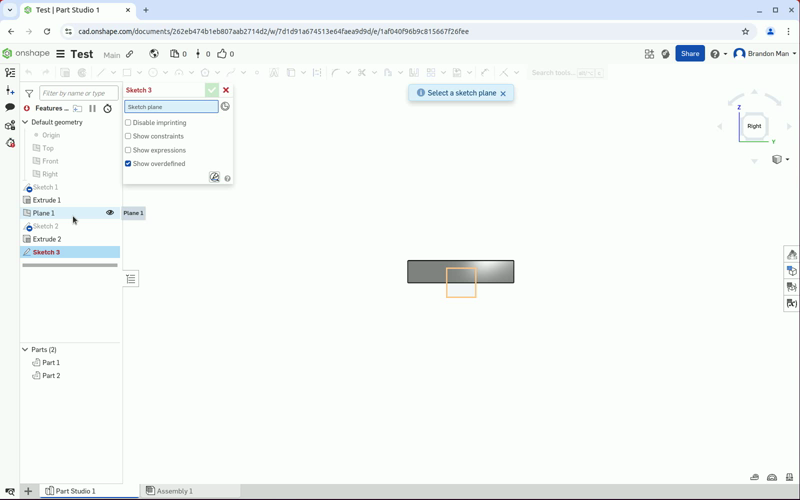
click(73, 215)
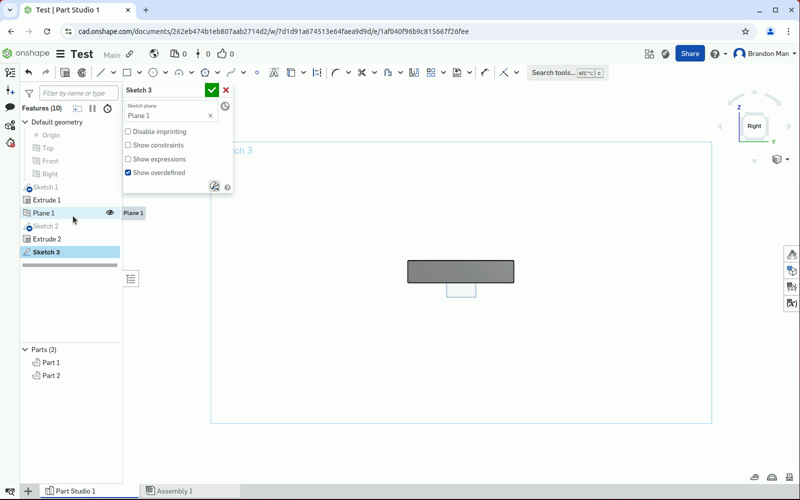
mouse_move(73, 352)
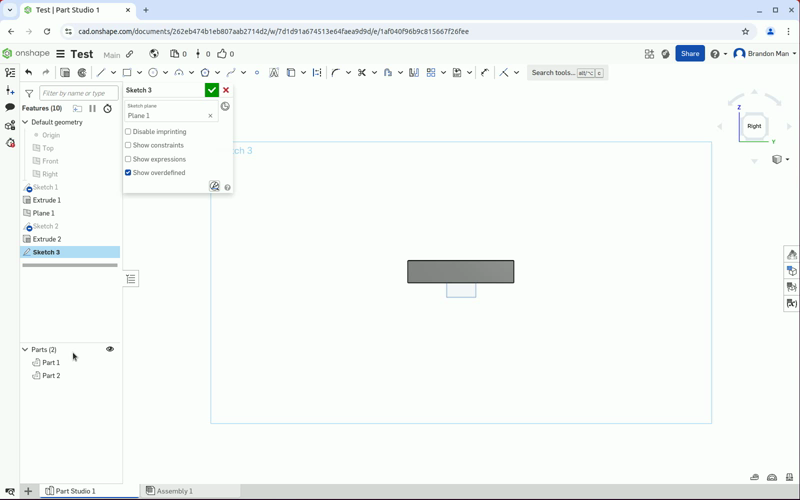
key(y)
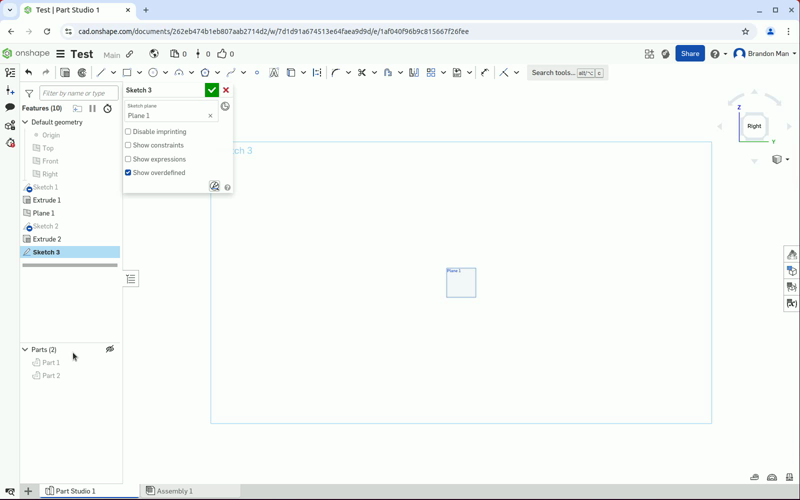
key(l)
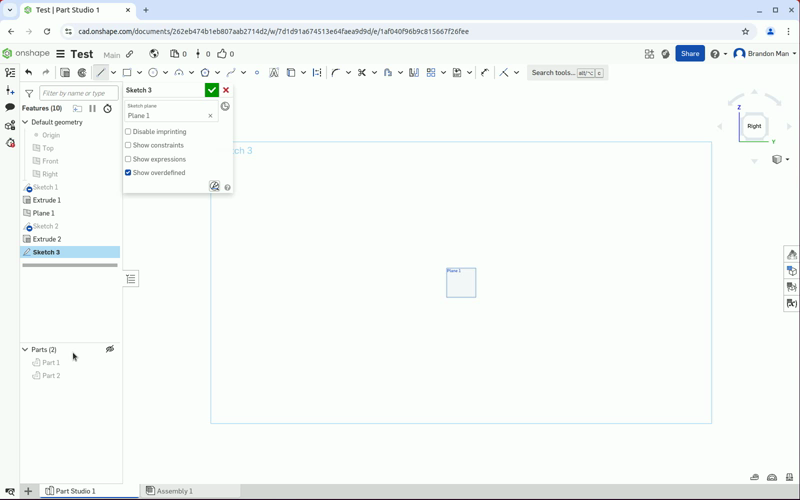
key_down(shift)
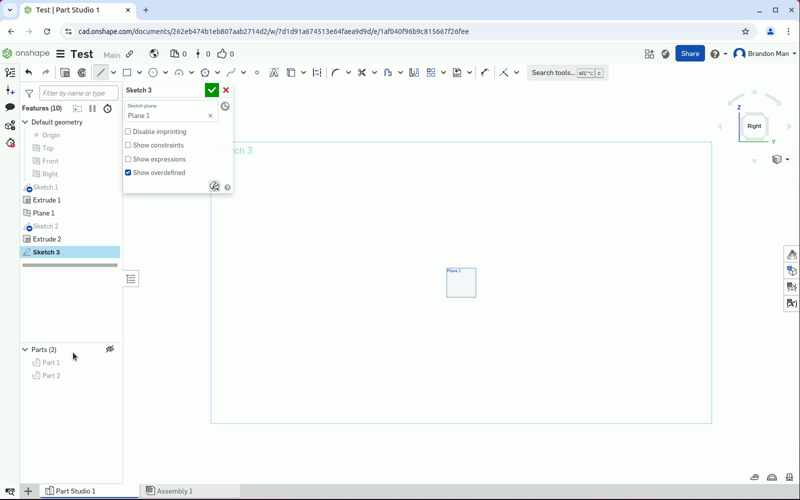
mouse_move(407, 260)
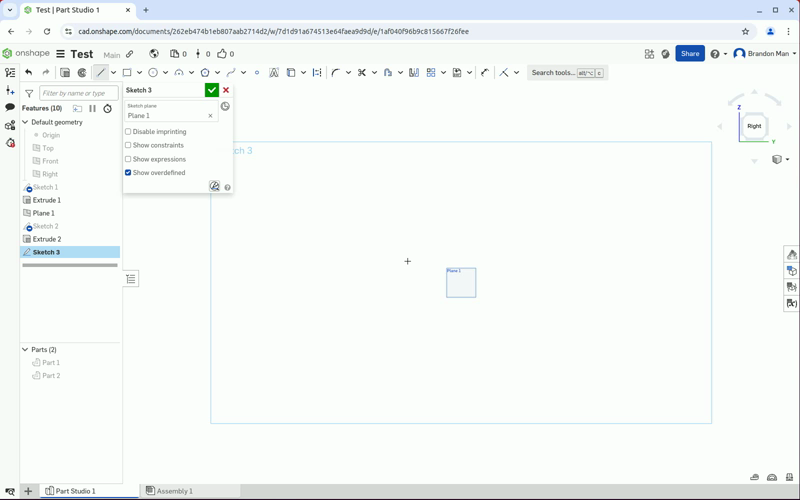
click(407, 260)
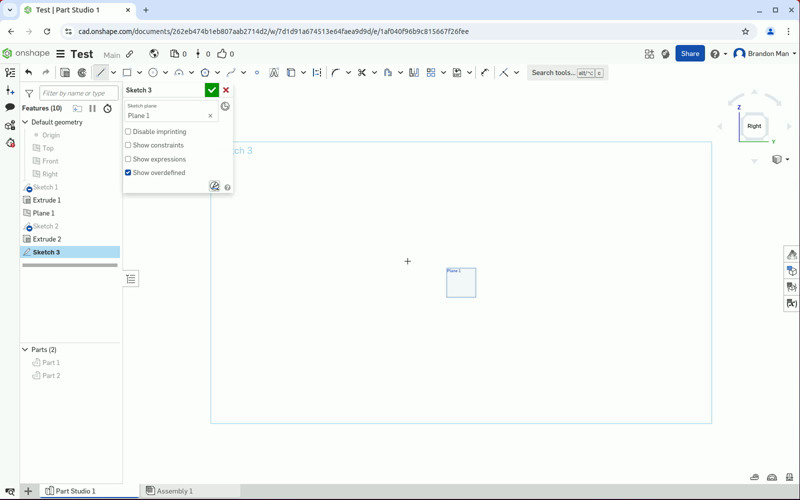
key_up(shift)
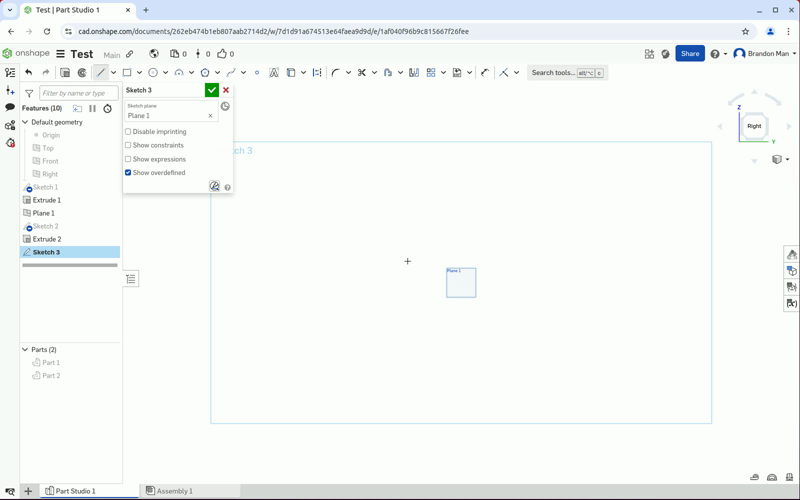
key_down(shift)
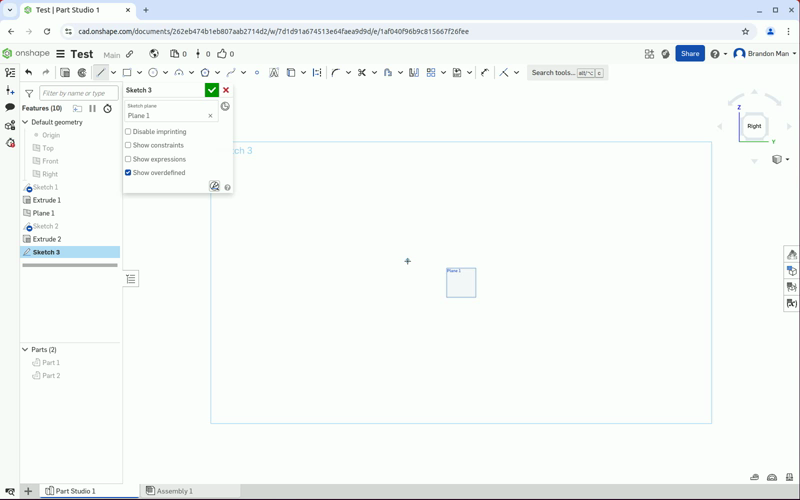
mouse_move(513, 260)
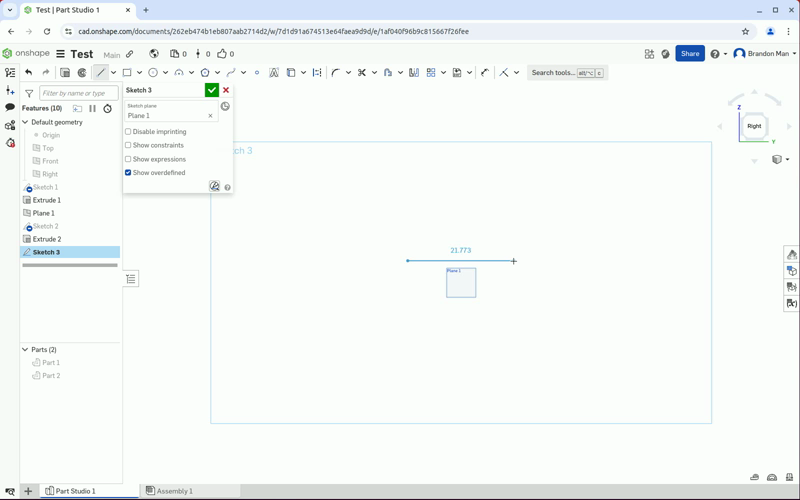
click(513, 260)
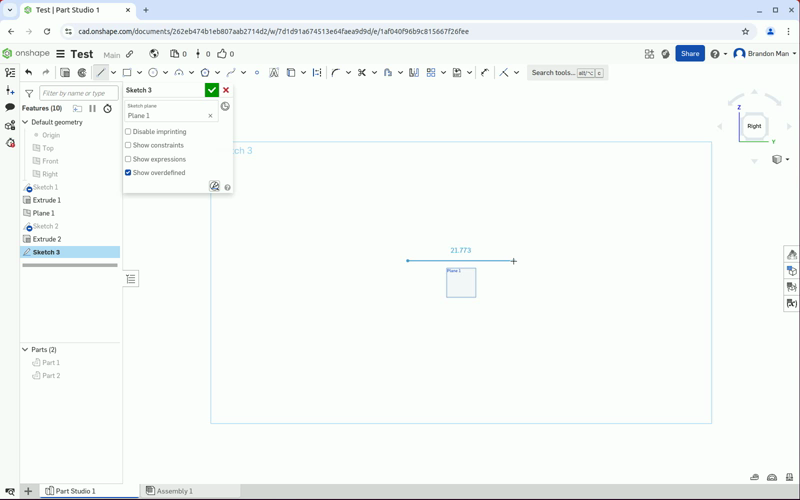
key_up(shift)
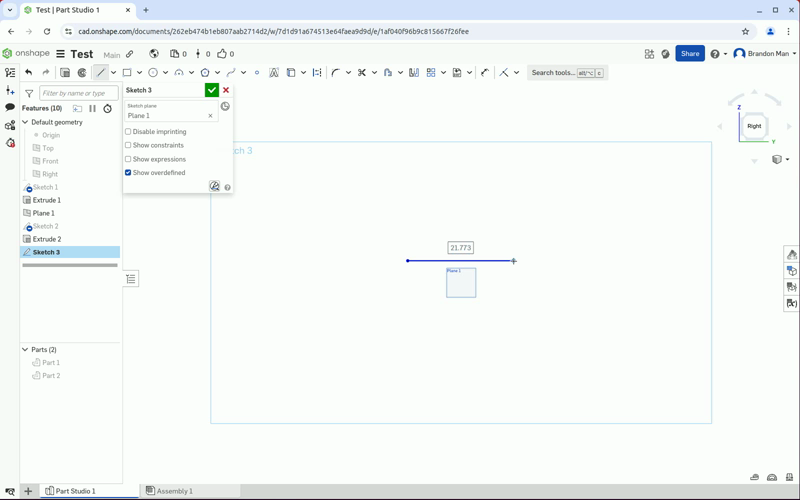
key_down(shift)
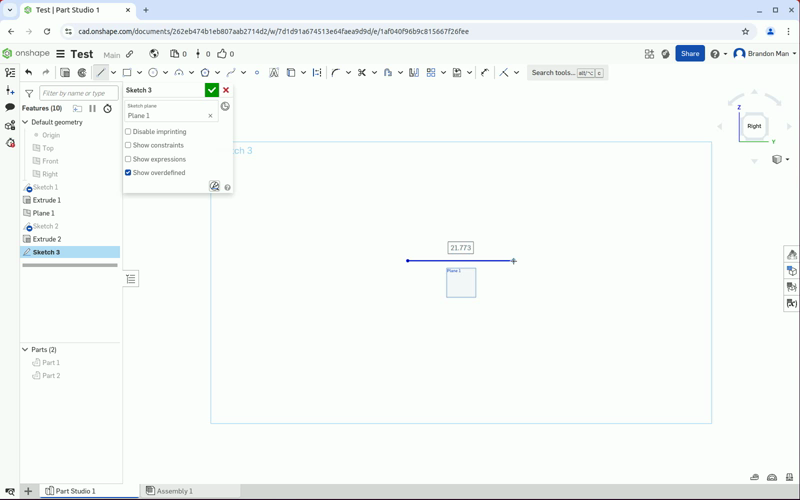
mouse_move(543, 260)
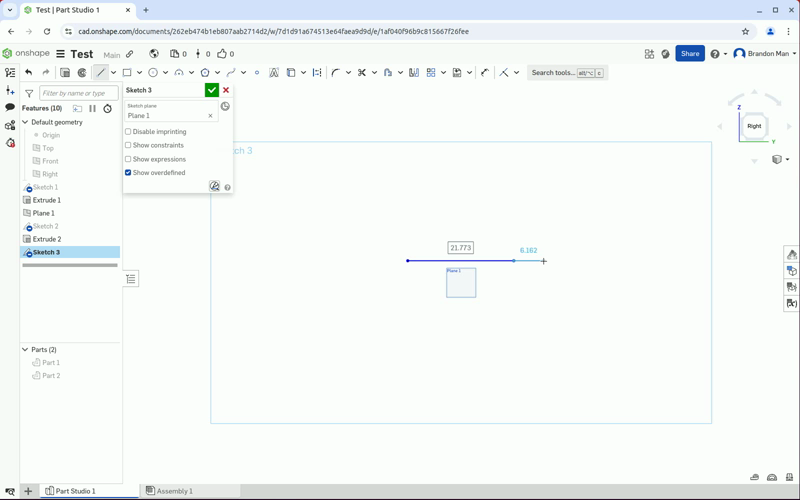
mouse_move(513, 257)
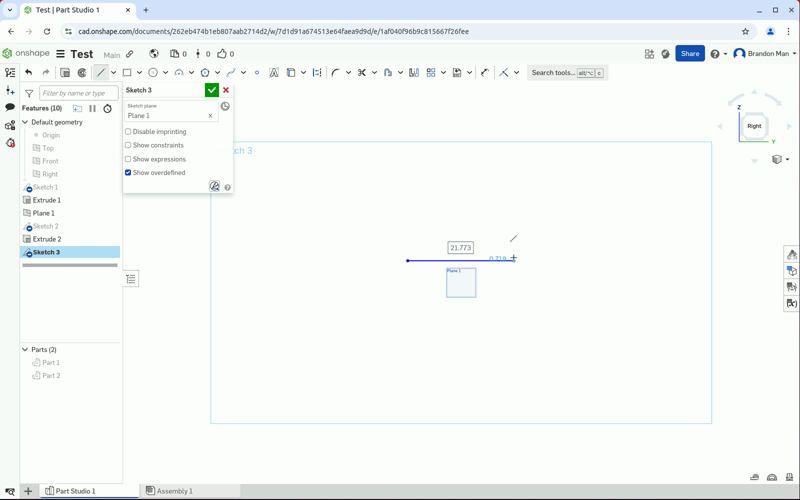
scroll(6)
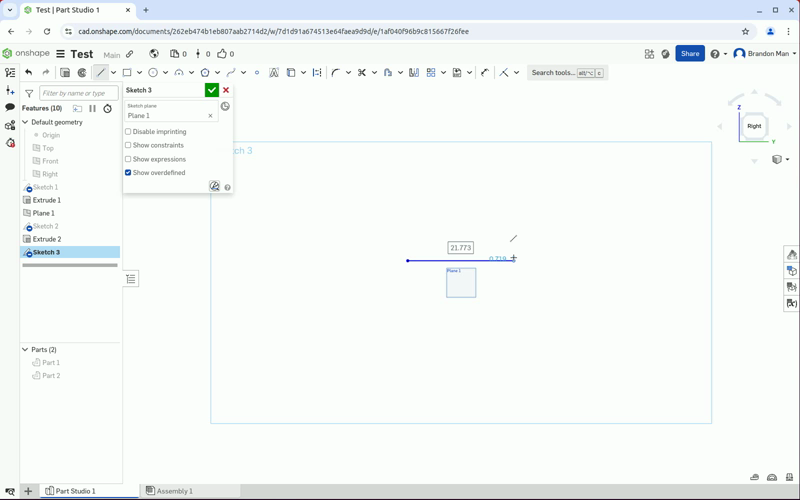
scroll(6)
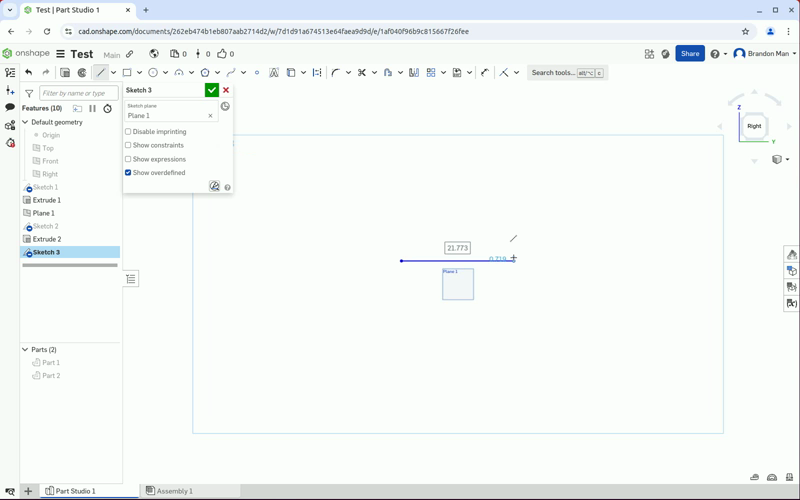
scroll(6)
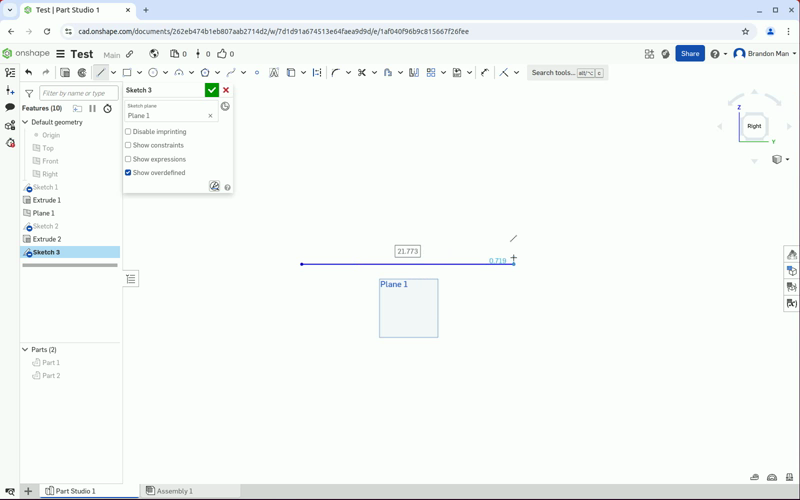
scroll(6)
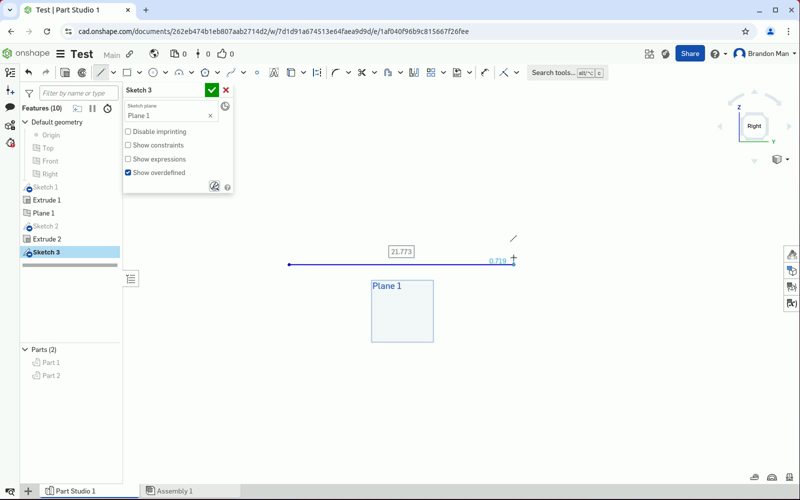
scroll(6)
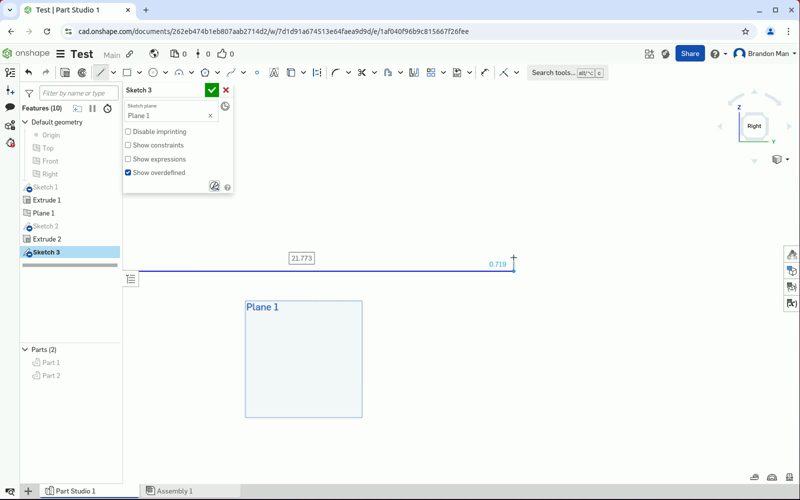
scroll(6)
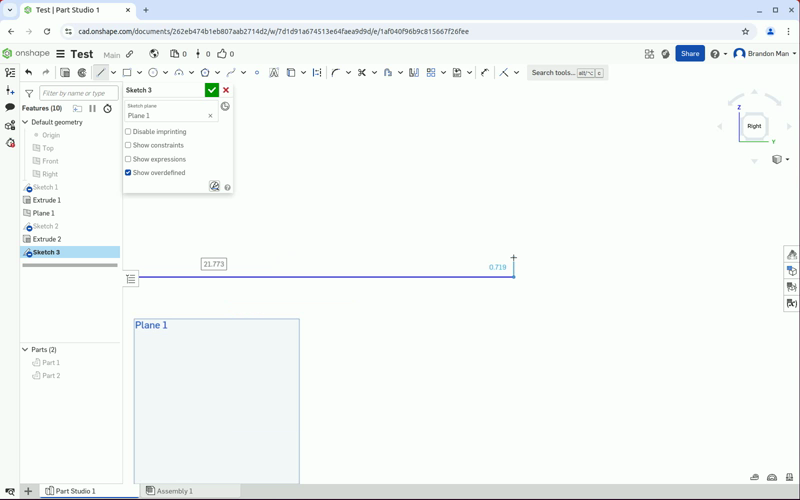
scroll(6)
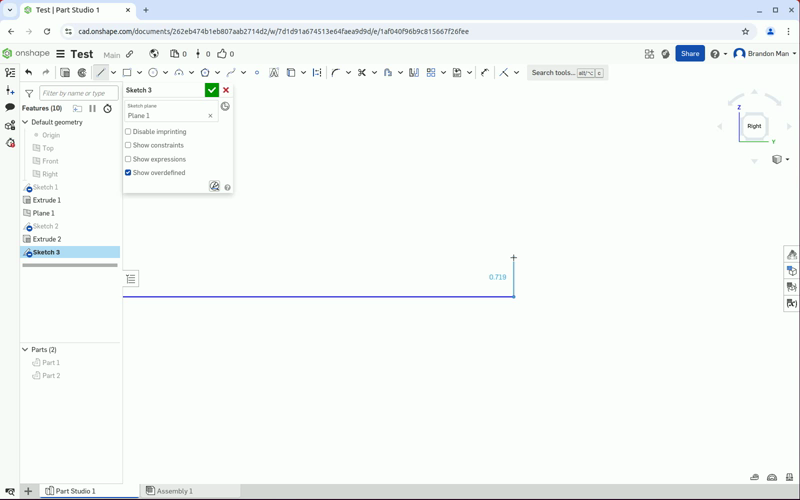
click(513, 257)
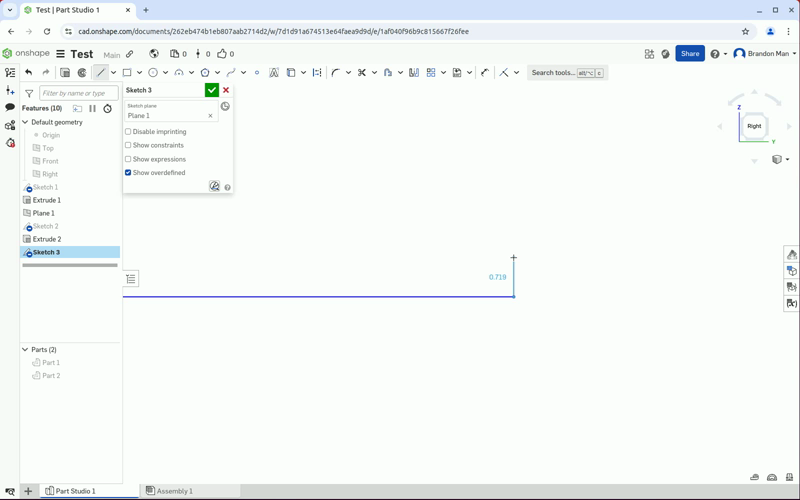
scroll(-6)
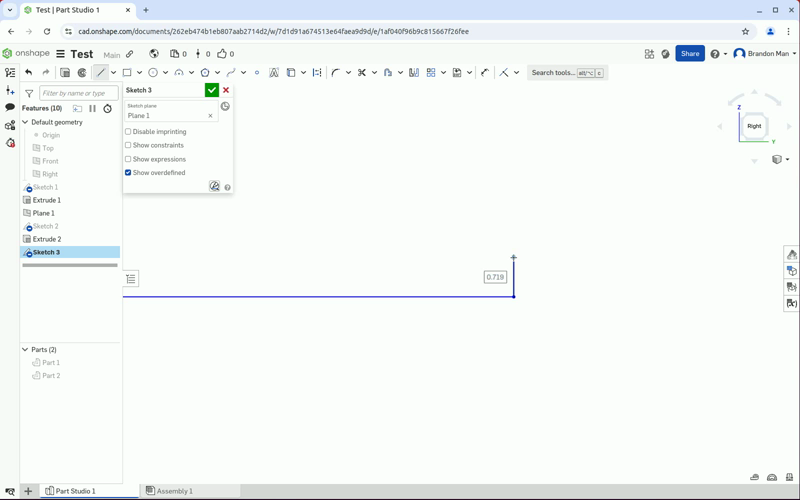
scroll(-6)
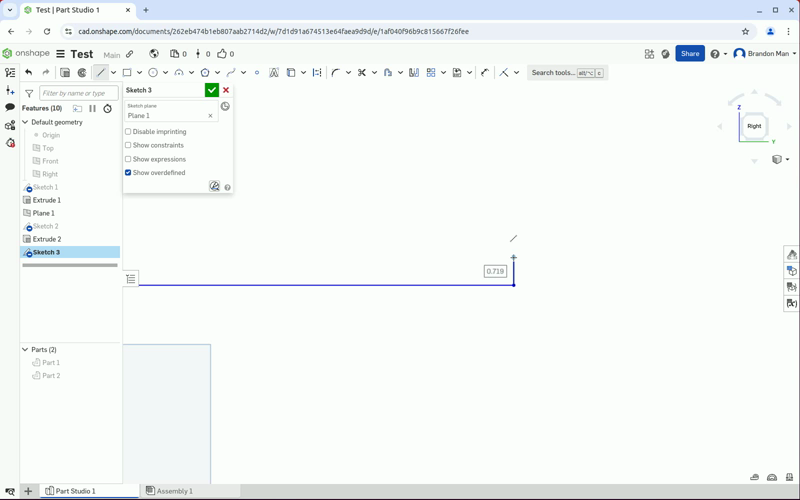
scroll(-6)
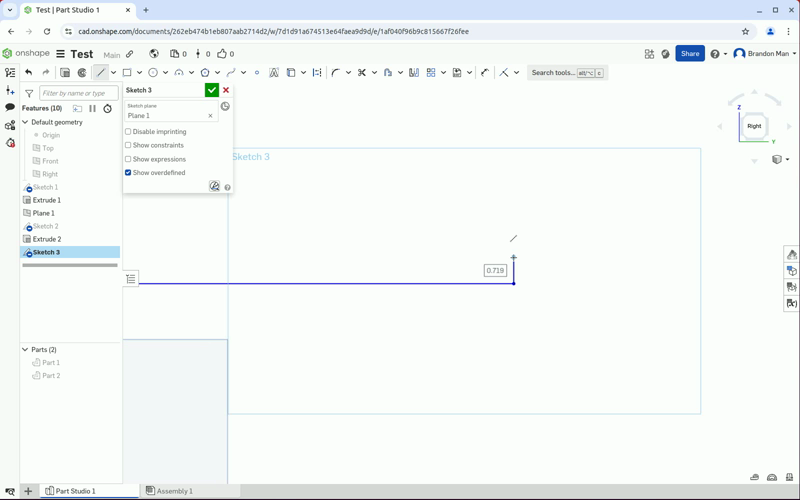
scroll(-6)
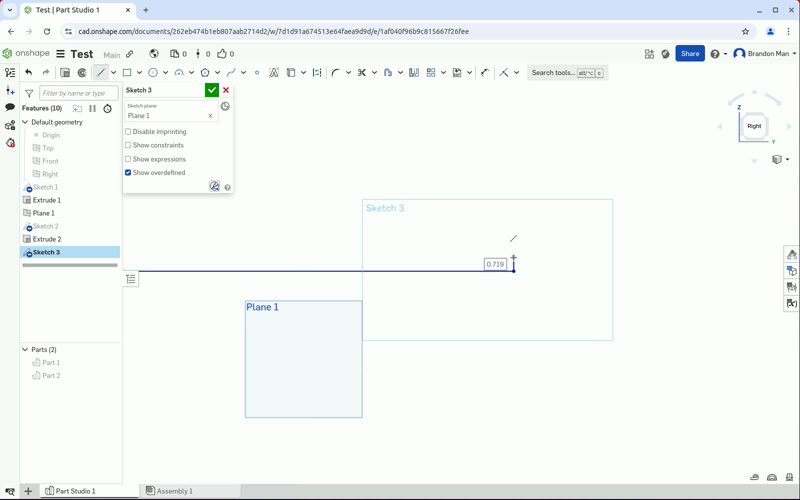
scroll(-6)
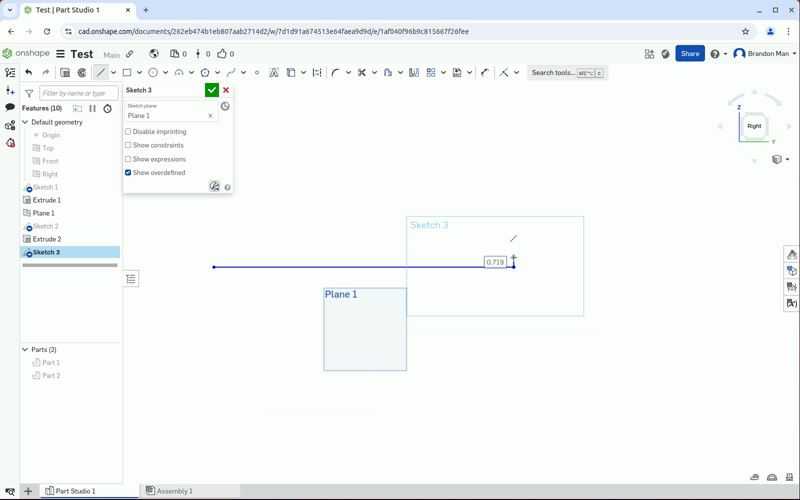
scroll(-6)
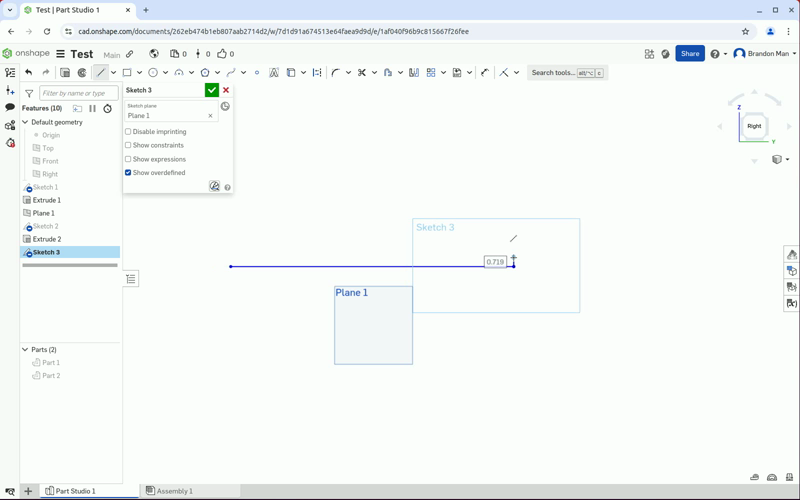
scroll(-6)
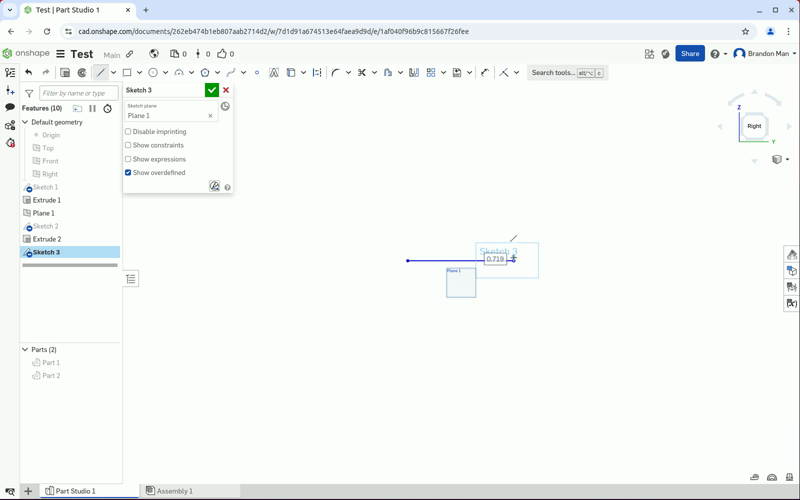
key_up(shift)
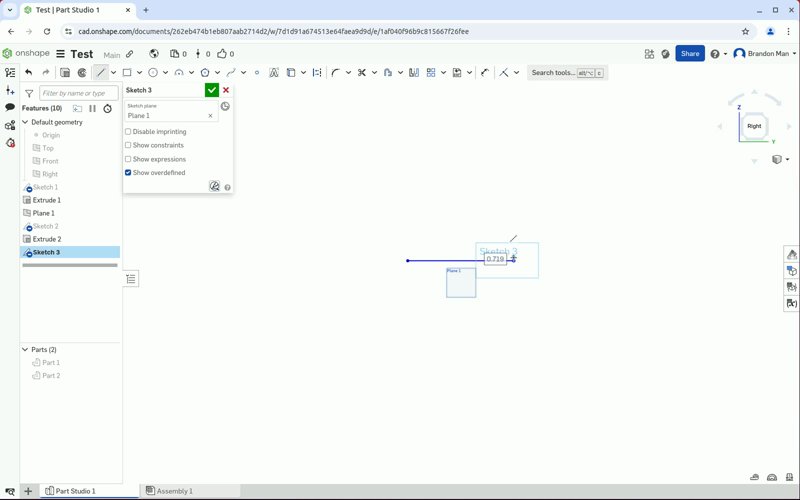
key_down(shift)
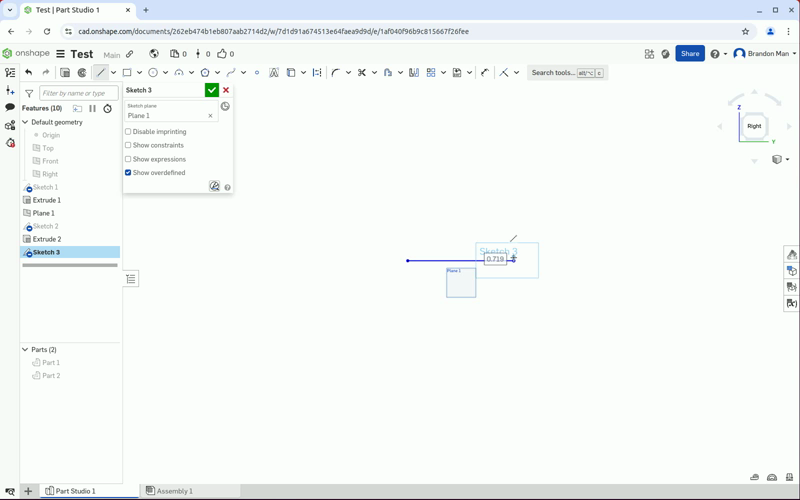
mouse_move(407, 257)
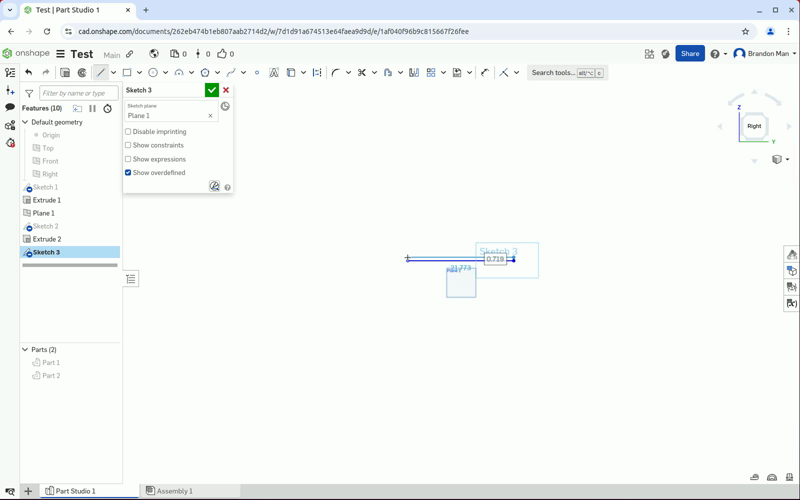
scroll(6)
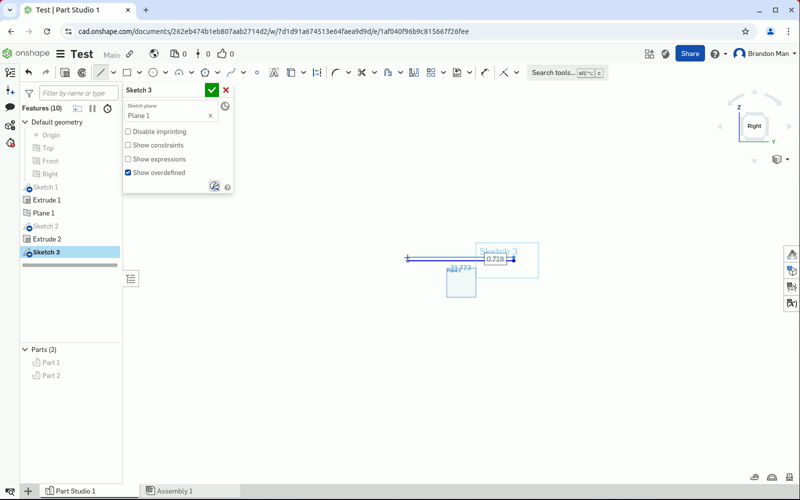
scroll(6)
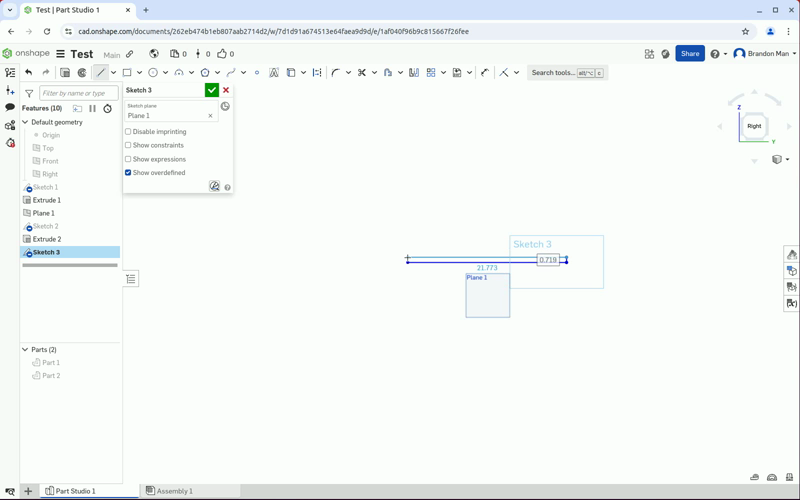
scroll(6)
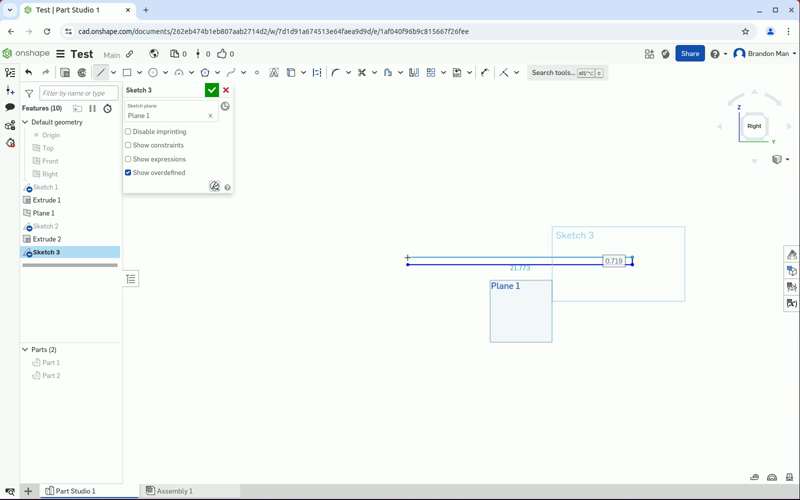
scroll(6)
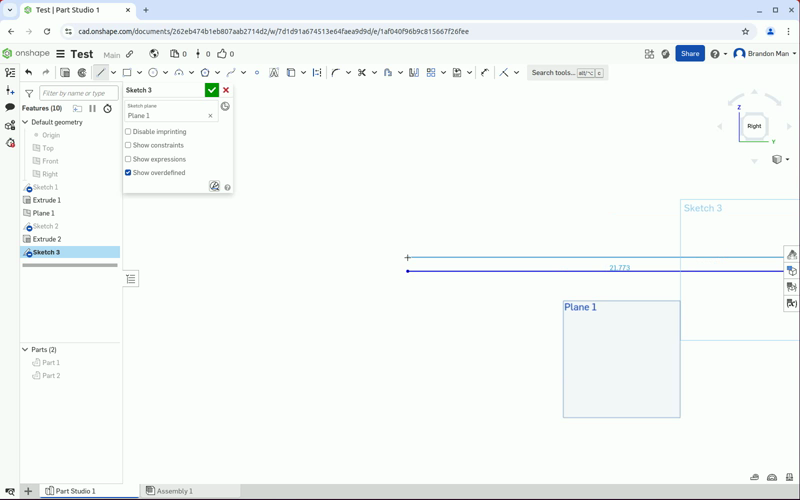
scroll(6)
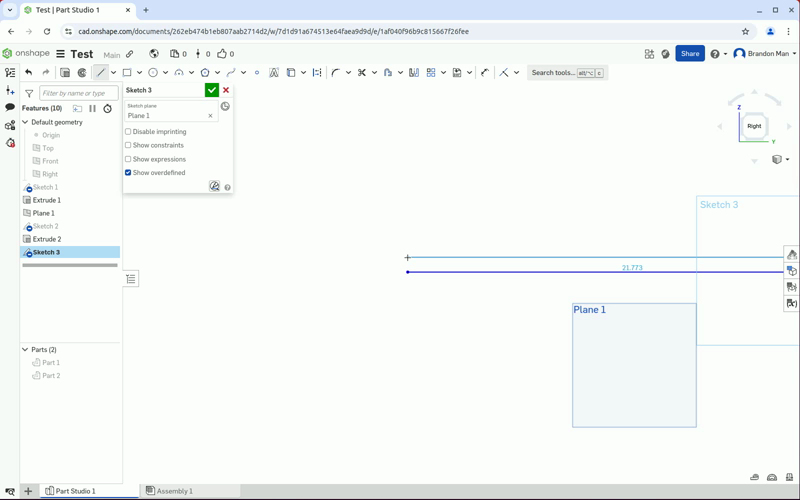
scroll(6)
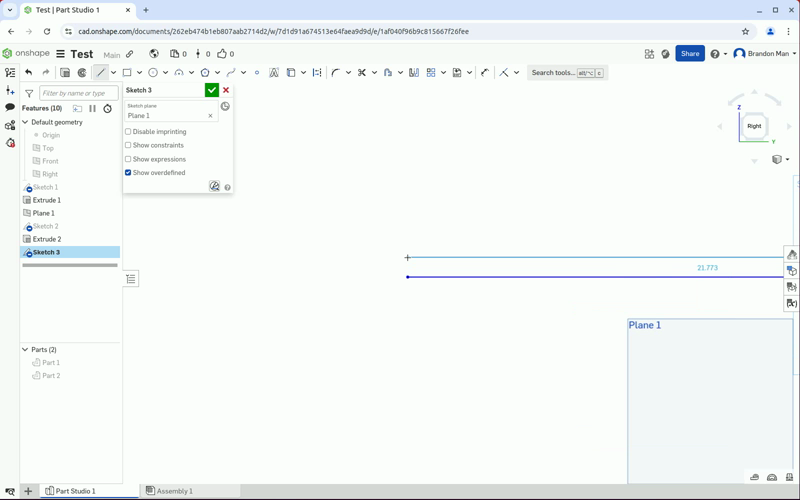
scroll(6)
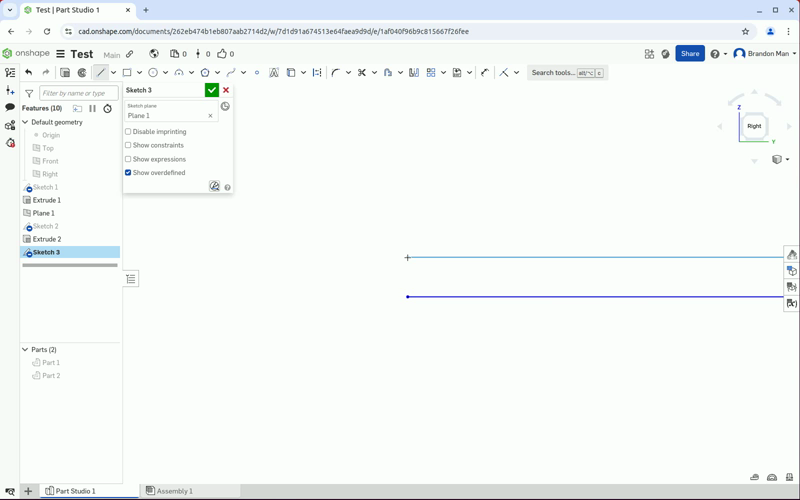
click(407, 257)
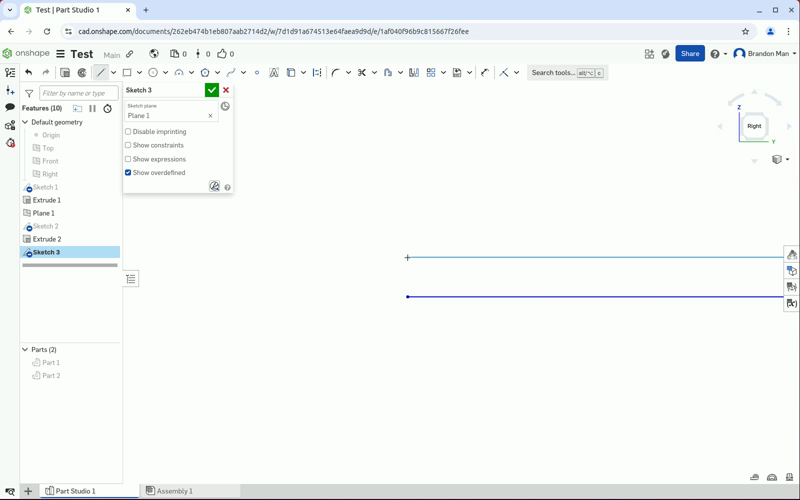
scroll(-6)
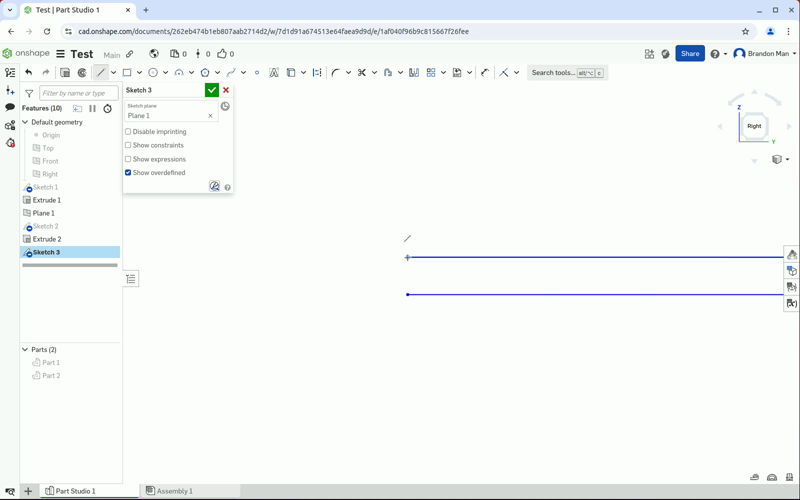
scroll(-6)
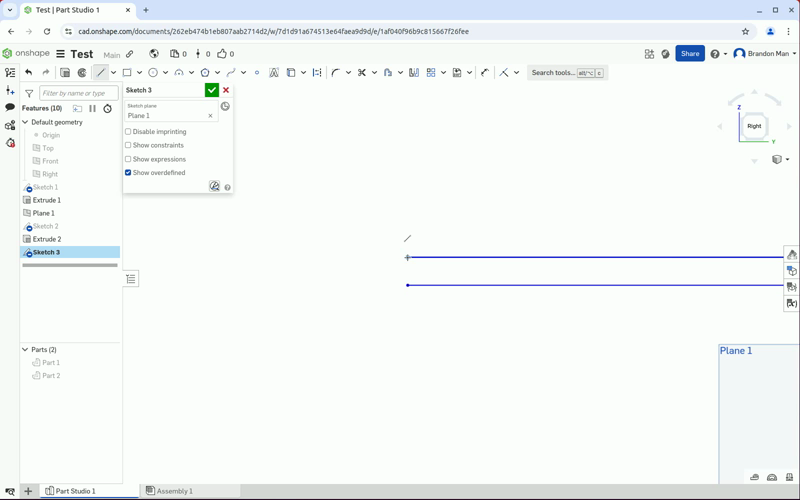
scroll(-6)
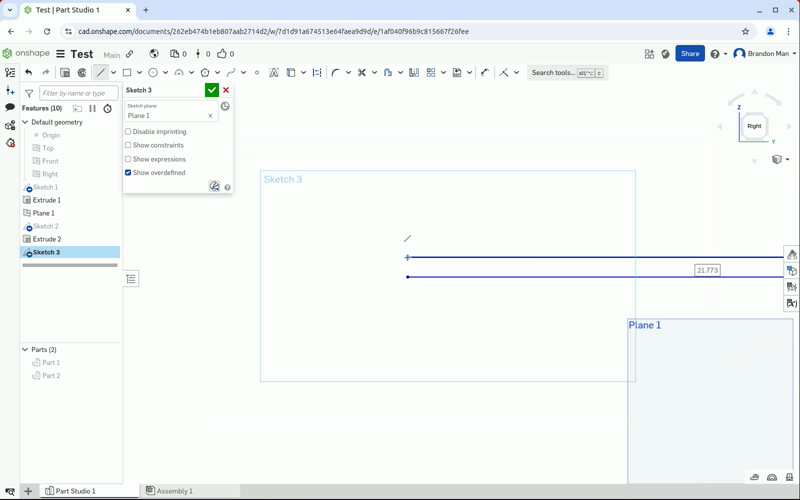
scroll(-6)
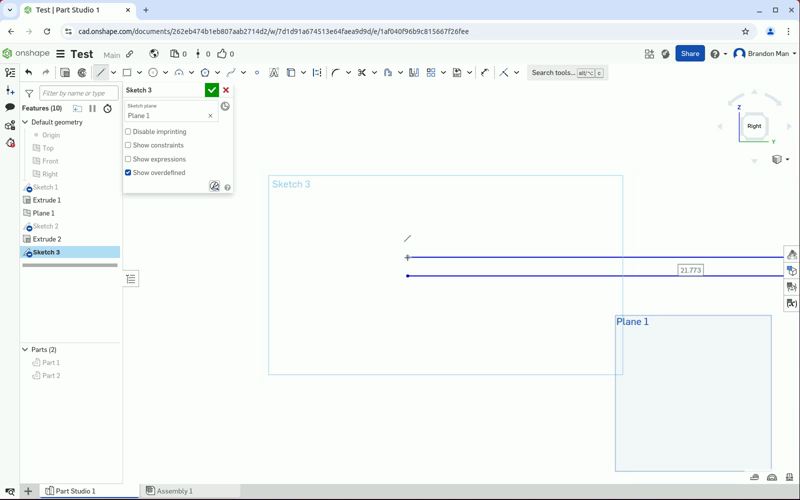
scroll(-6)
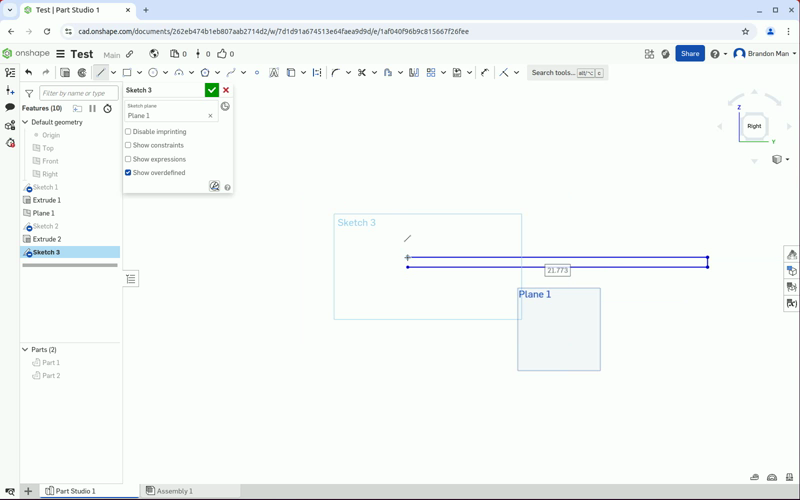
scroll(-6)
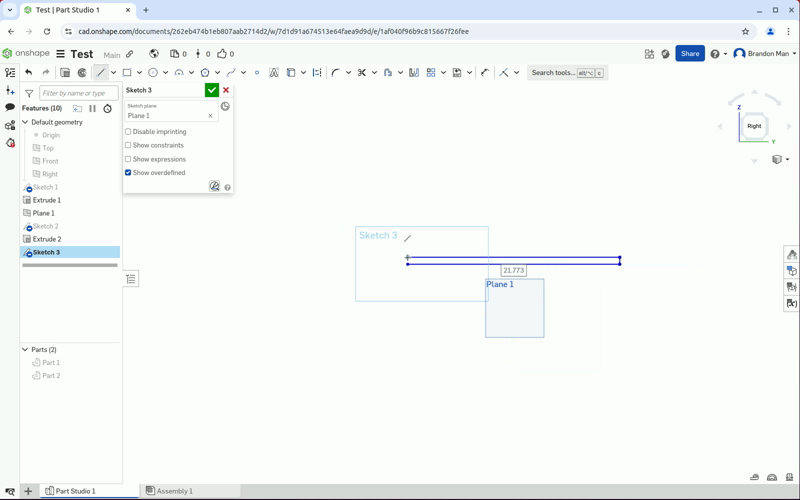
scroll(-6)
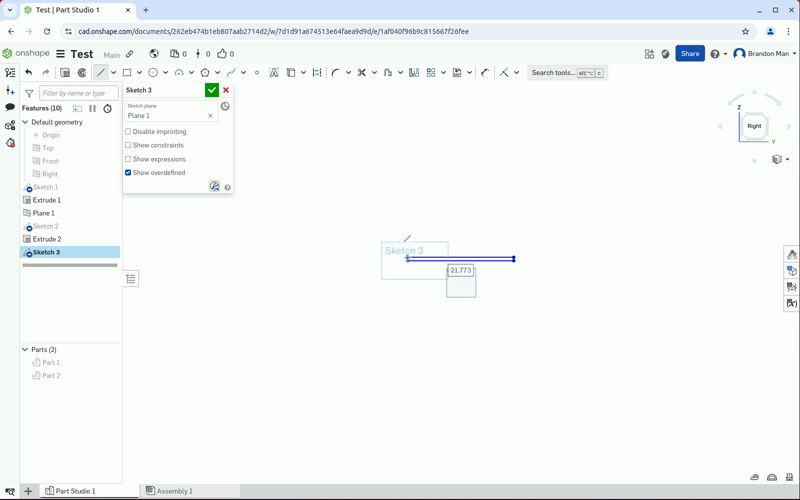
key_up(shift)
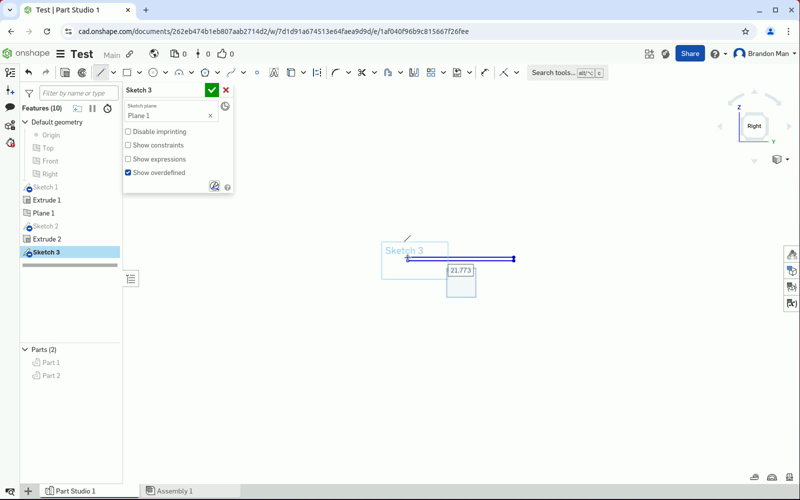
mouse_move(437, 257)
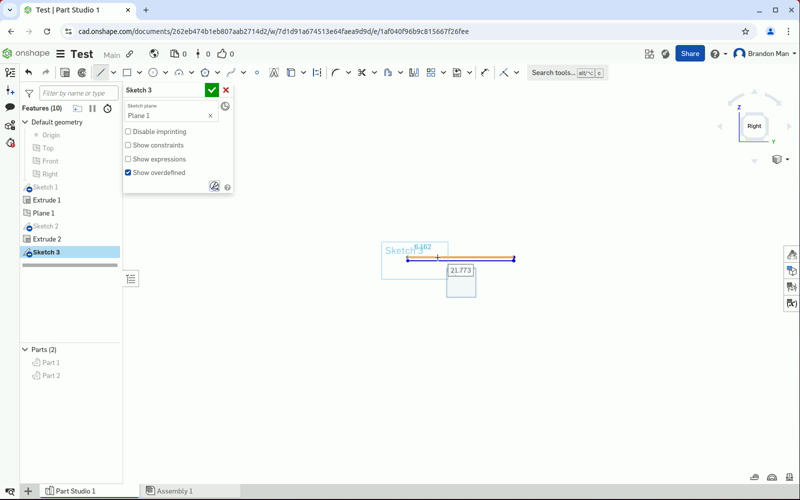
key_down(shift)
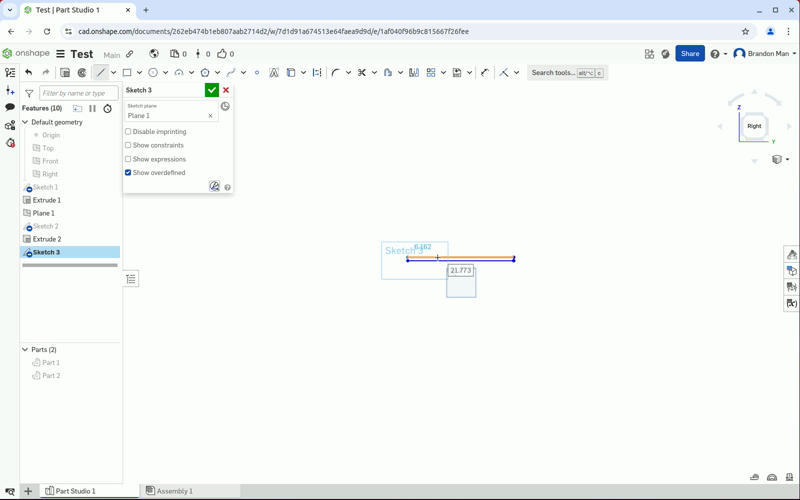
mouse_move(407, 260)
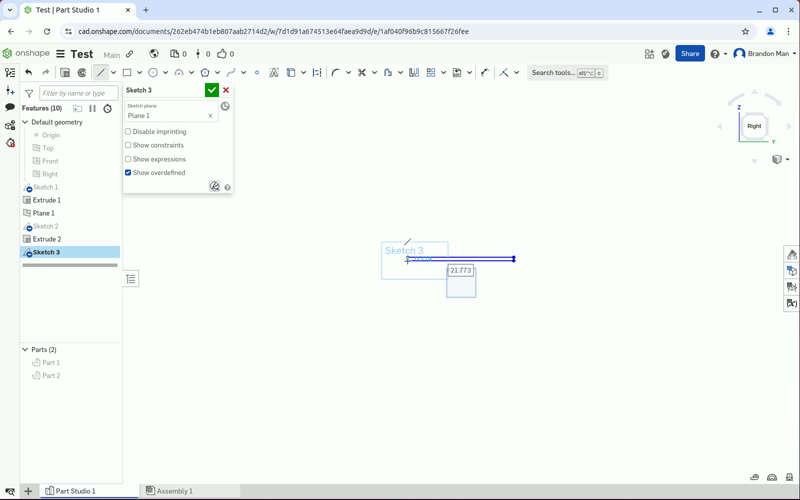
scroll(6)
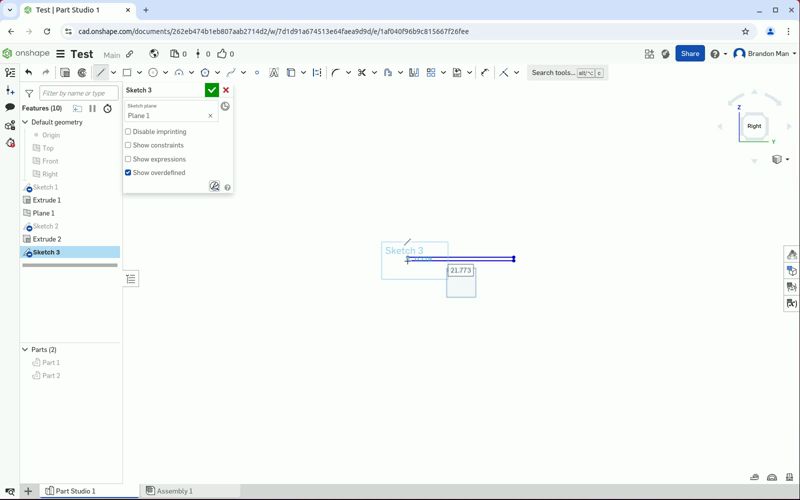
scroll(6)
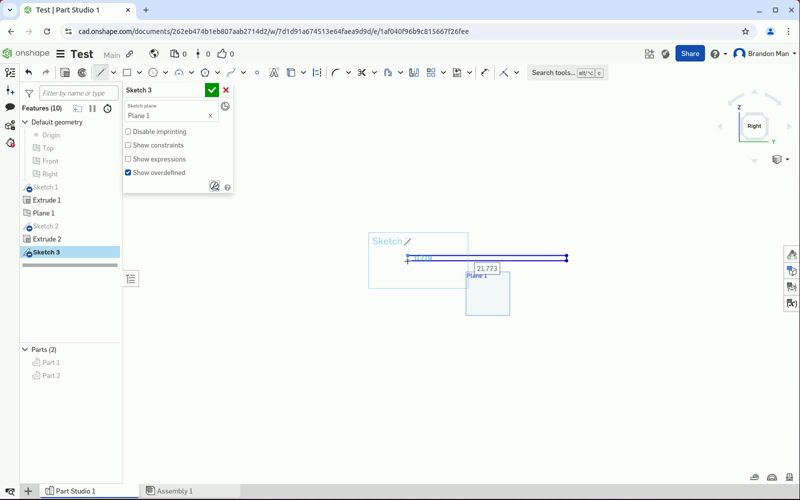
scroll(6)
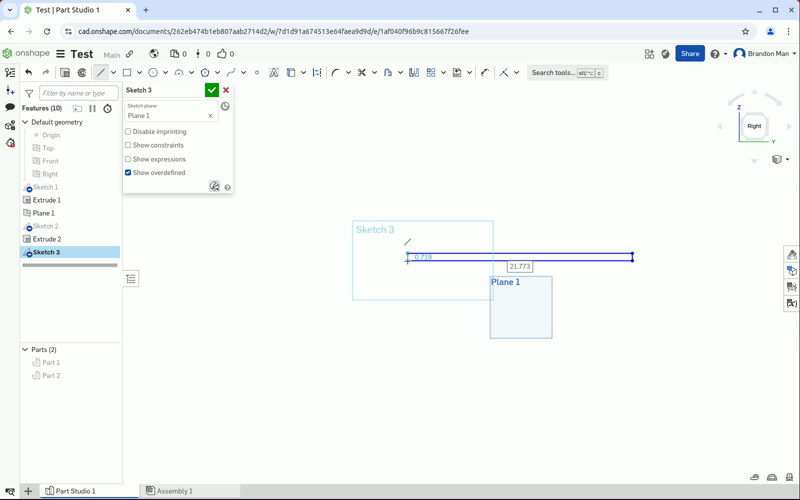
scroll(6)
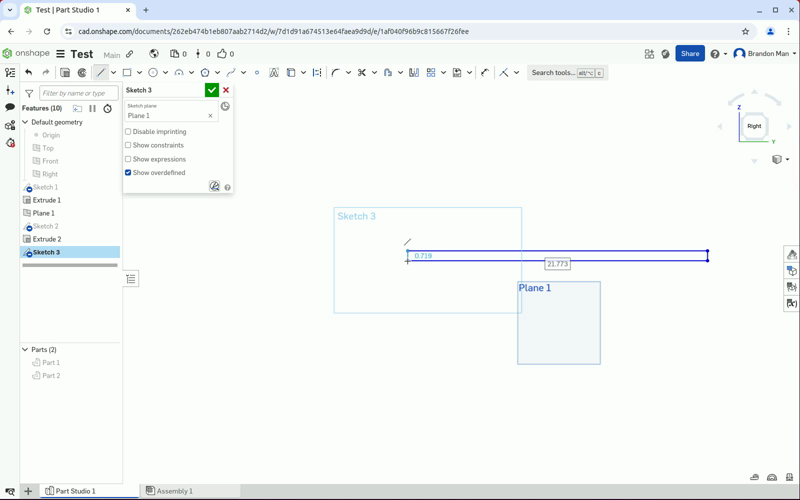
scroll(6)
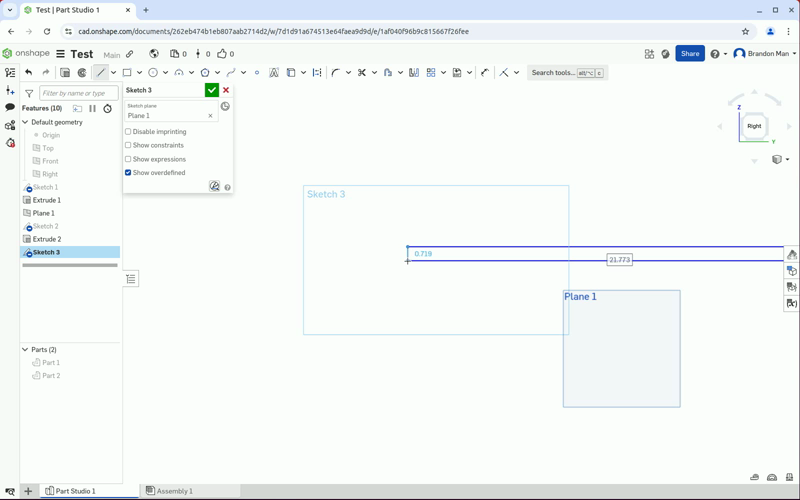
scroll(6)
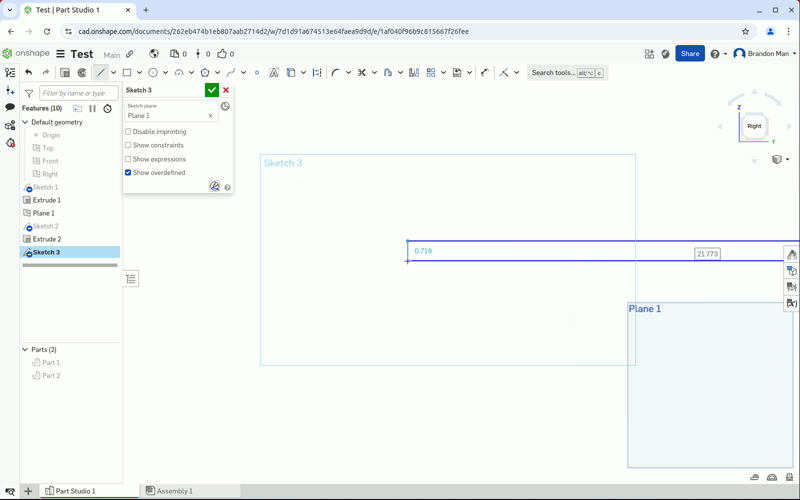
scroll(6)
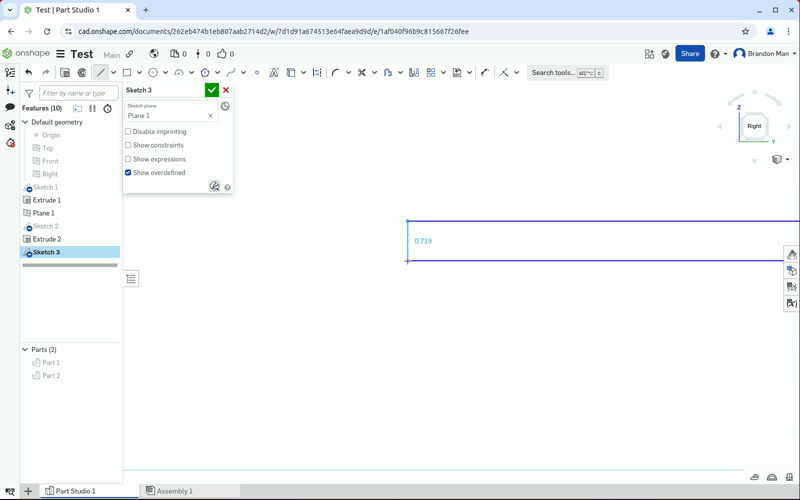
key_up(shift)
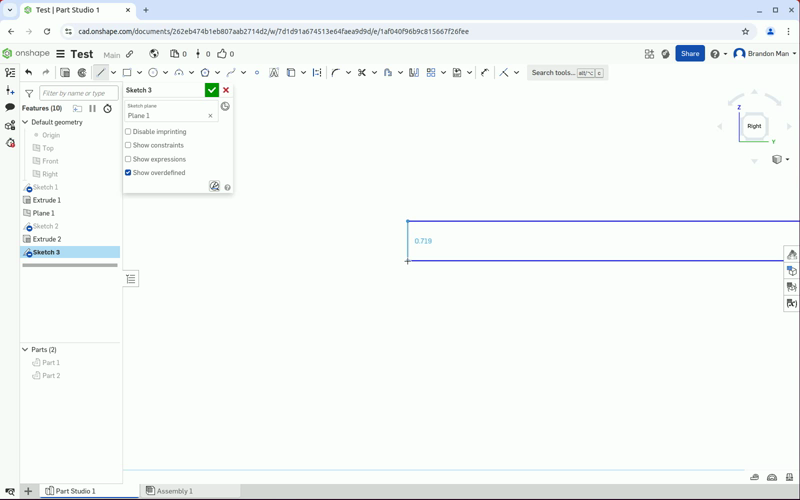
click(407, 260)
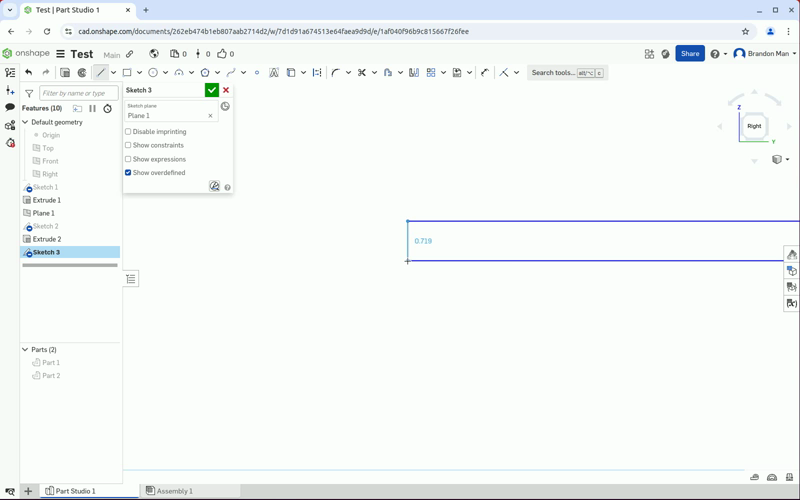
scroll(-6)
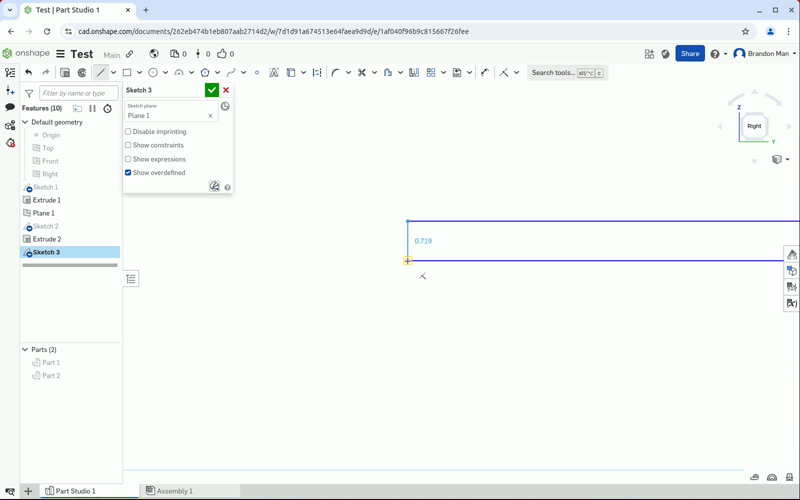
scroll(-6)
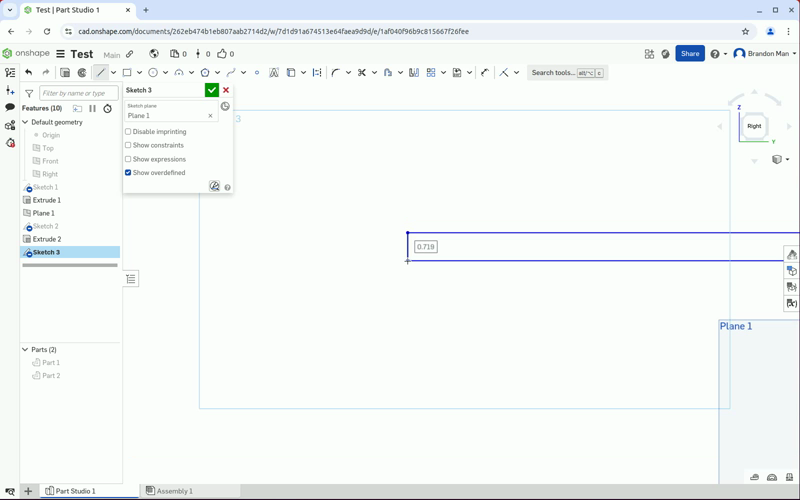
scroll(-6)
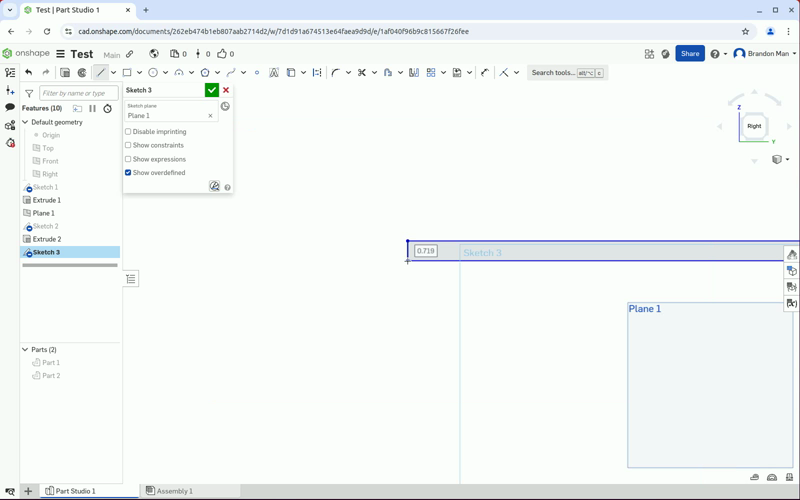
scroll(-6)
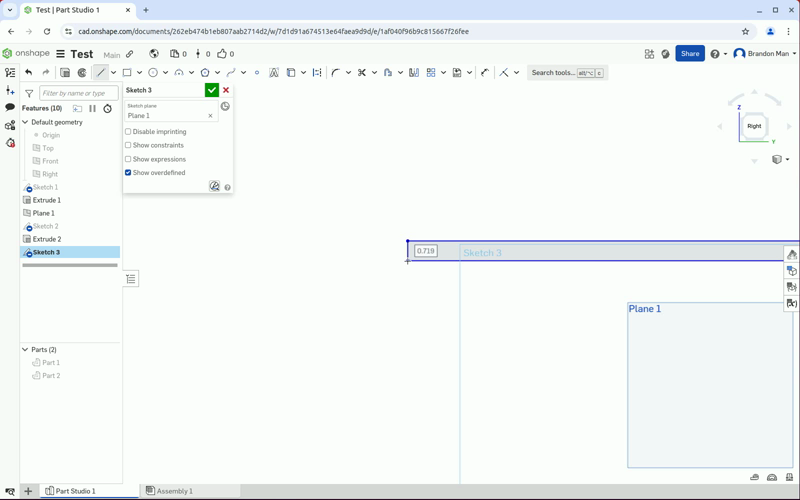
scroll(-6)
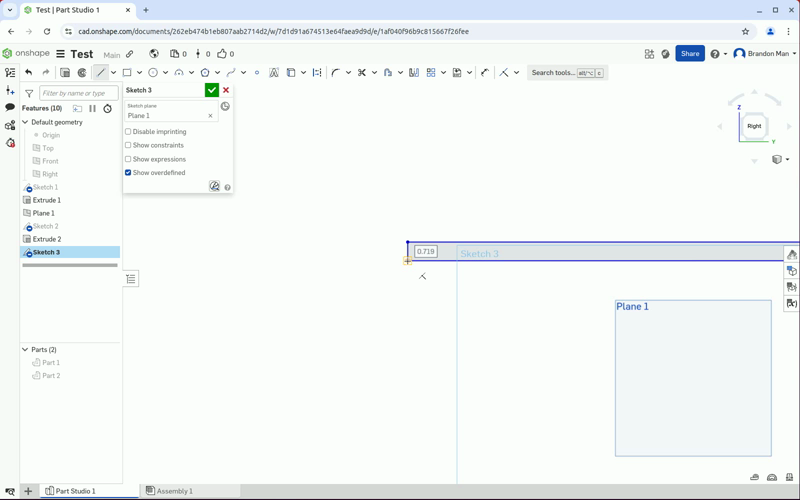
scroll(-6)
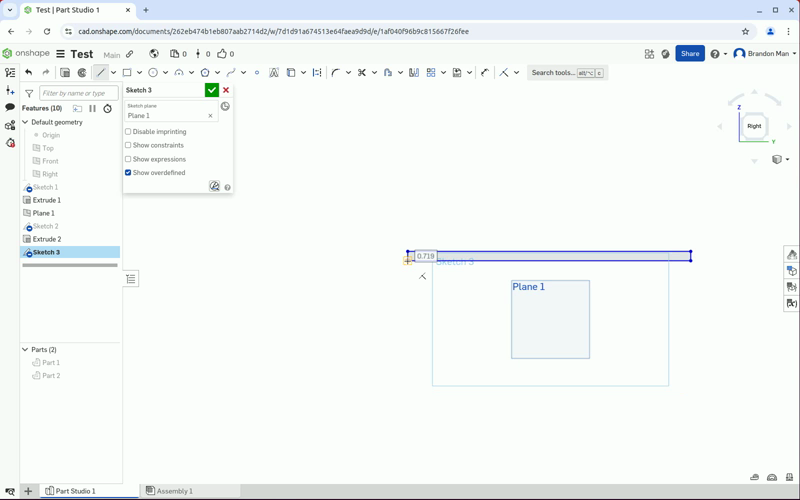
scroll(-6)
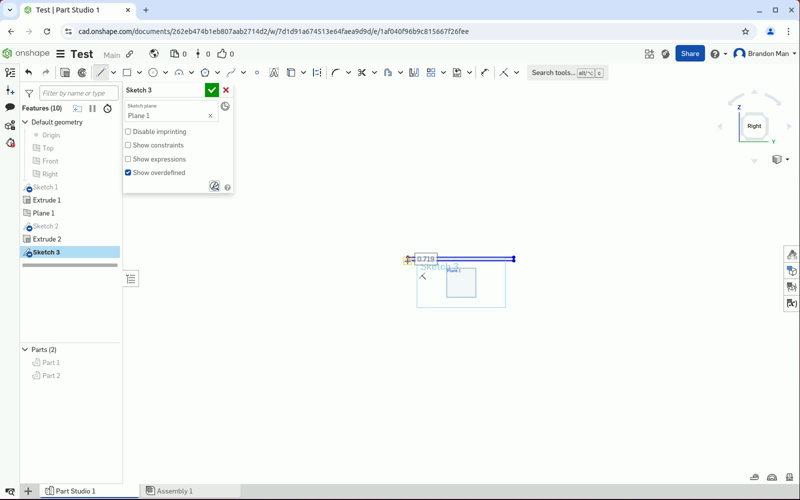
key(esc)
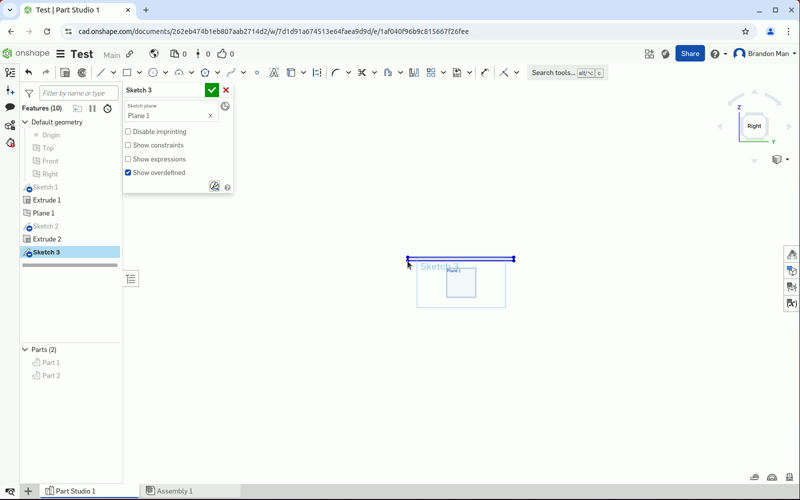
mouse_move(420, 257)
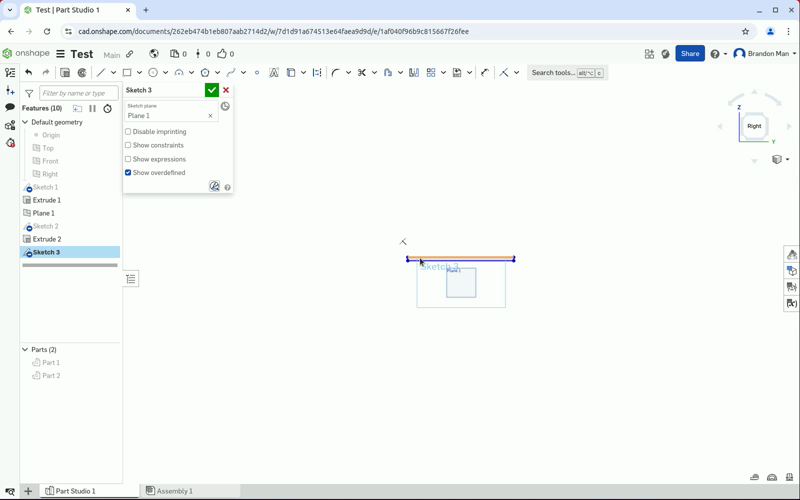
scroll(6)
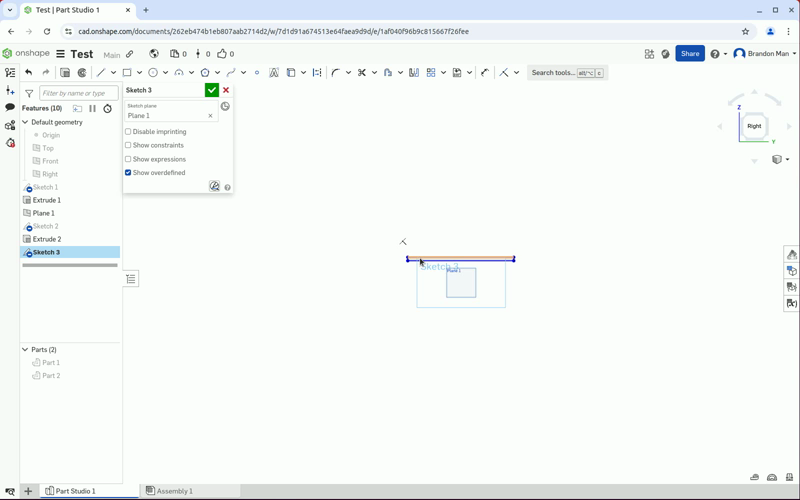
scroll(6)
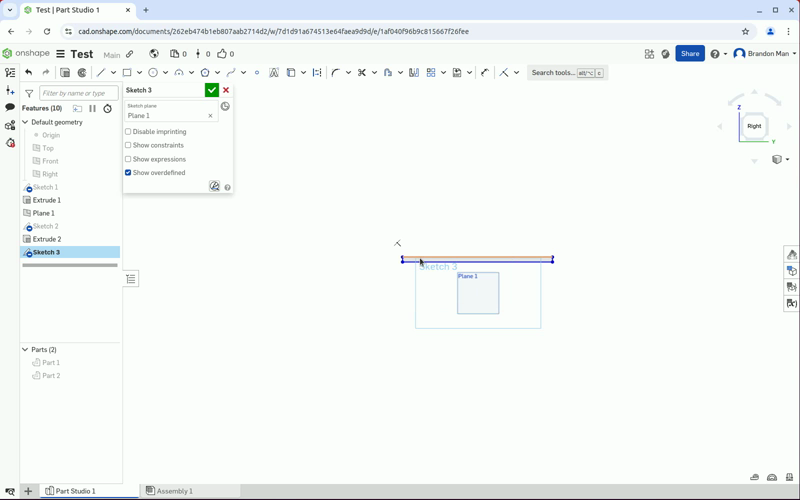
scroll(6)
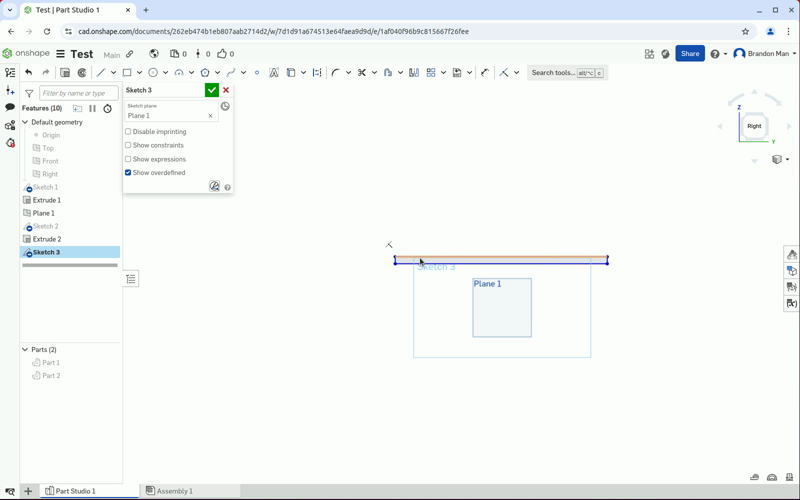
scroll(6)
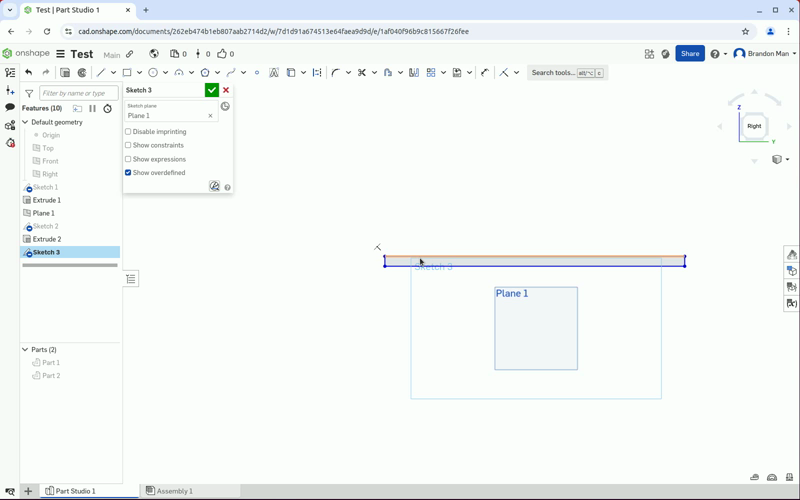
scroll(6)
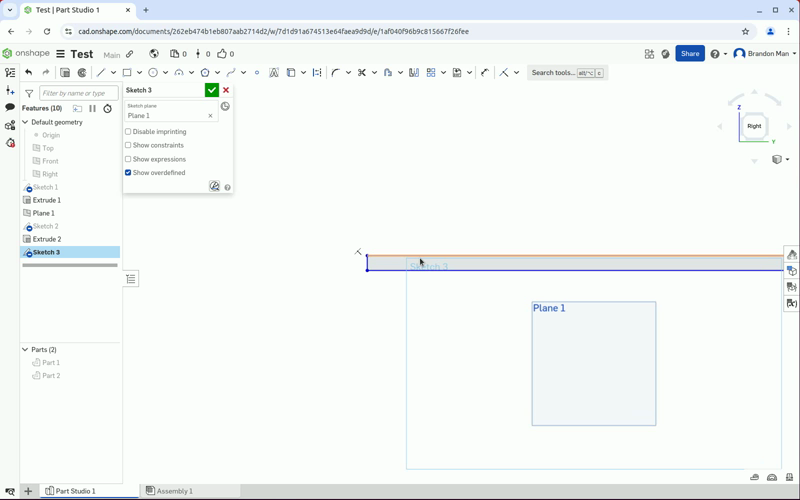
scroll(6)
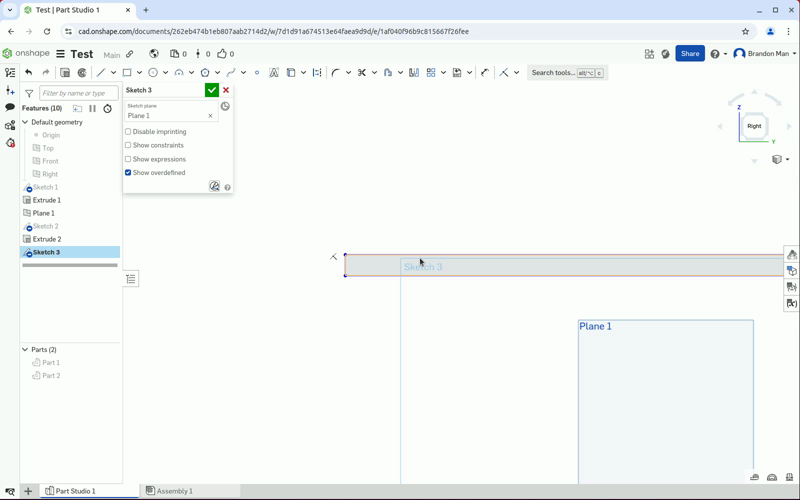
scroll(6)
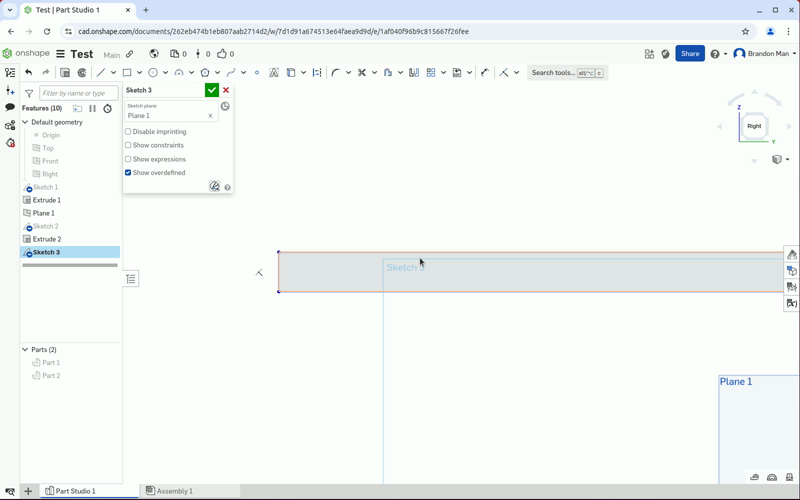
click(420, 257)
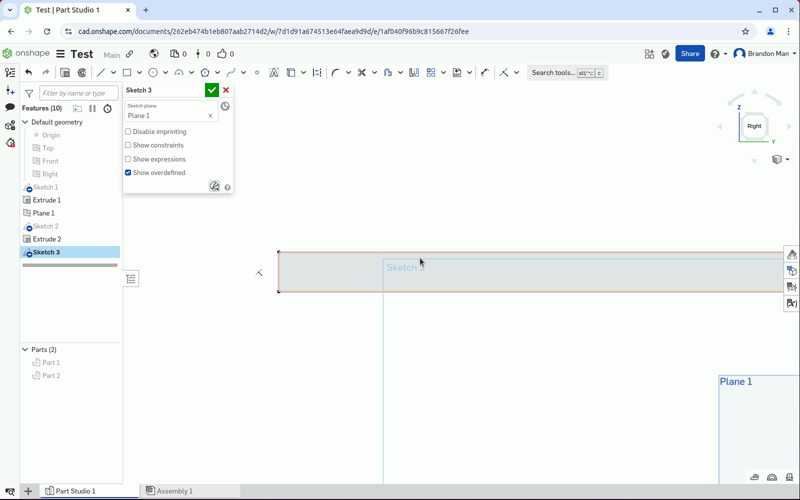
scroll(-6)
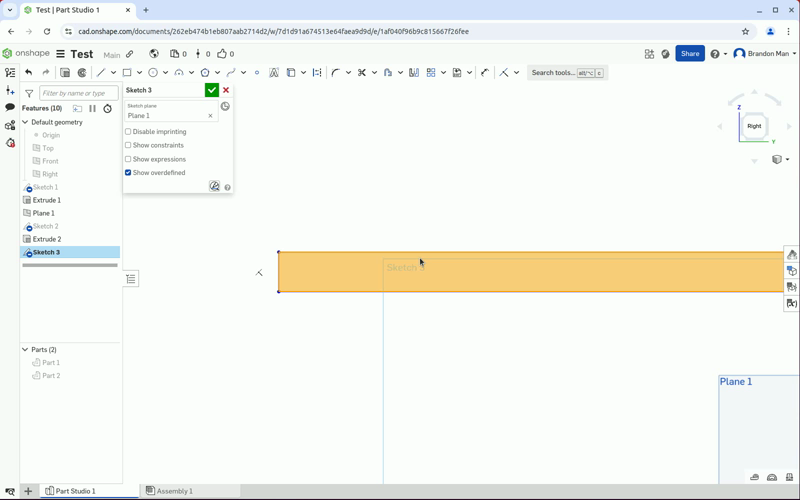
scroll(-6)
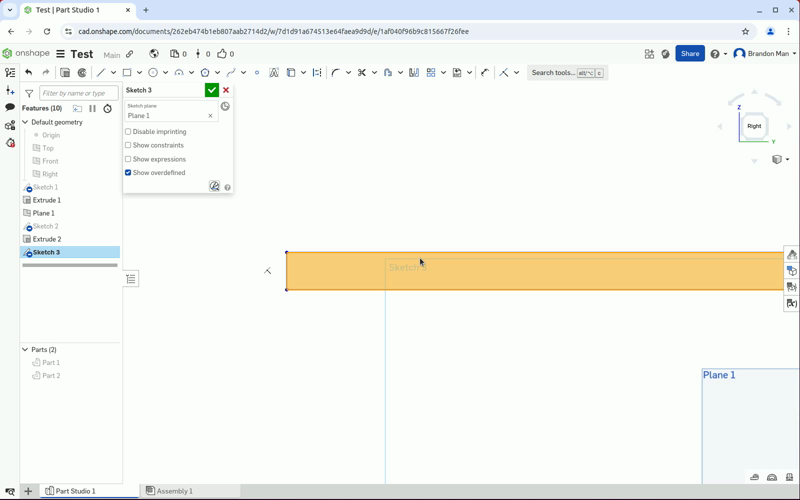
scroll(-6)
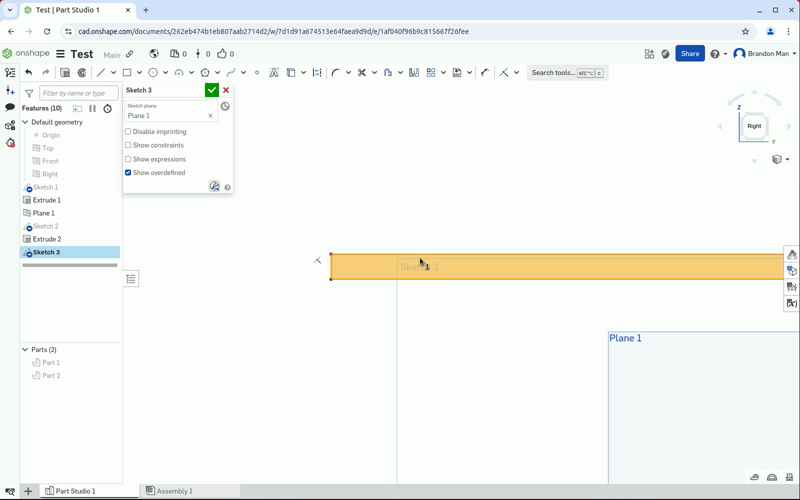
scroll(-6)
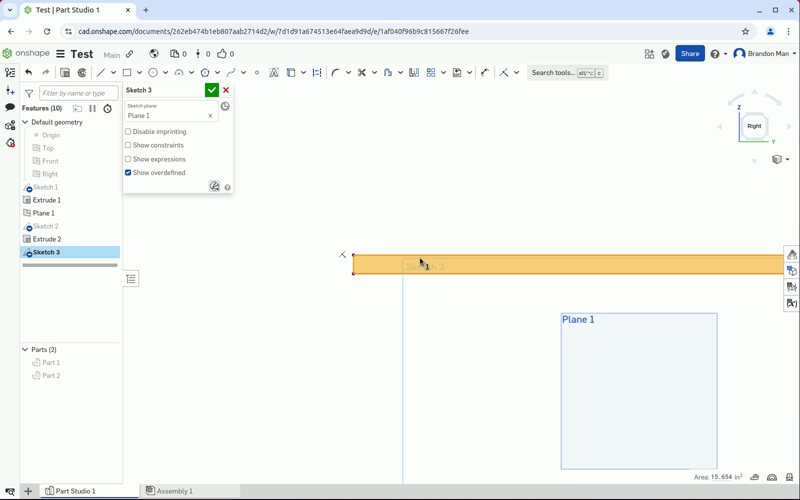
scroll(-6)
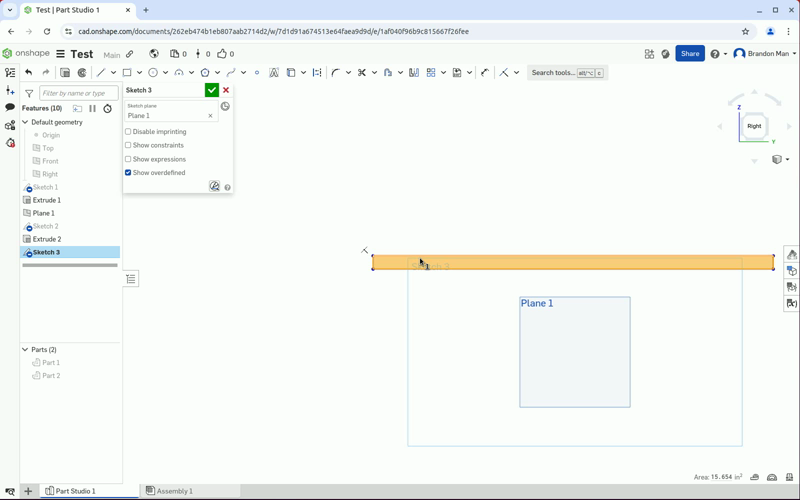
scroll(-6)
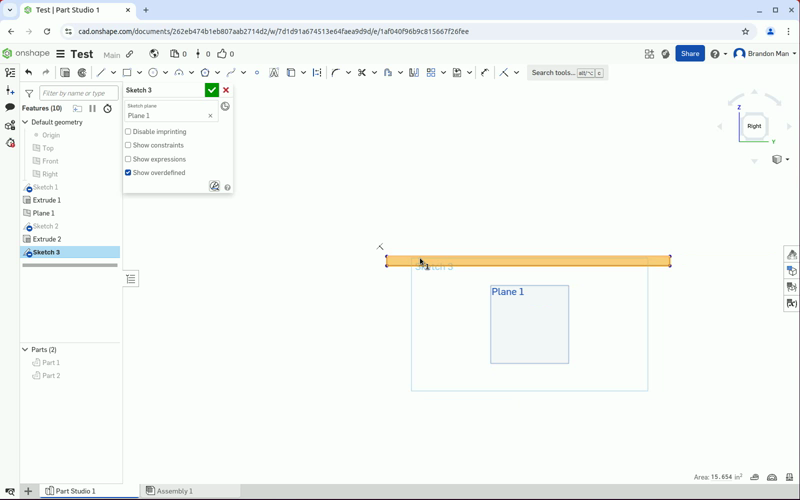
scroll(-6)
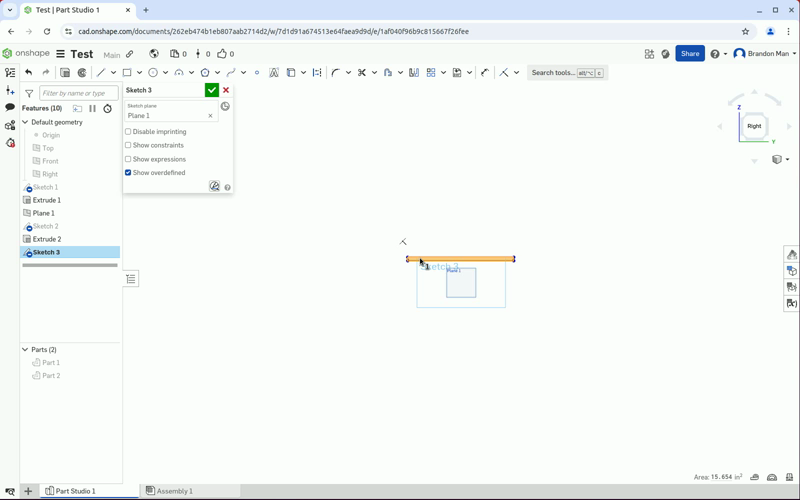
mouse_move(73, 352)
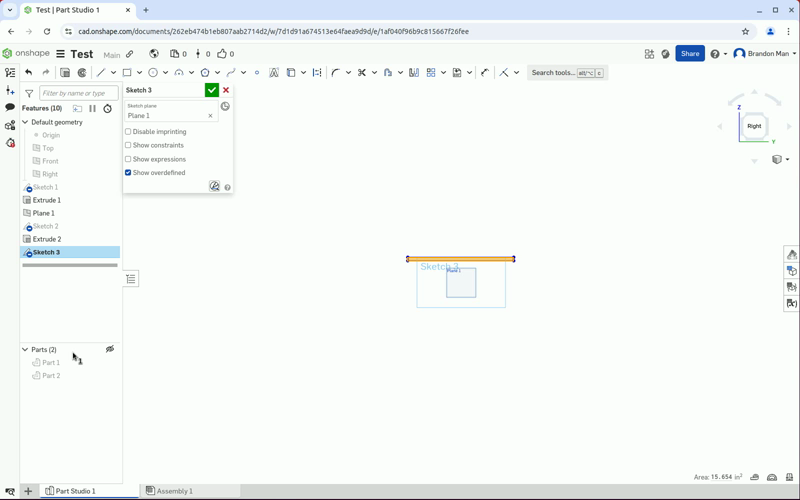
key(shift+y)
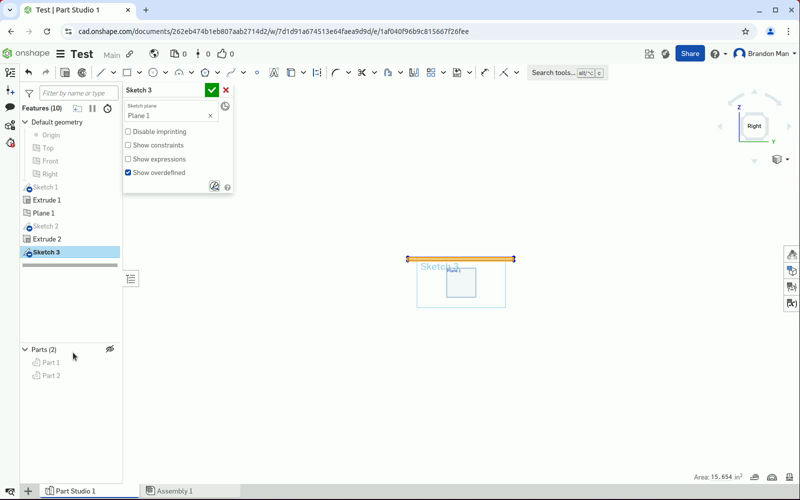
key(shift+e)
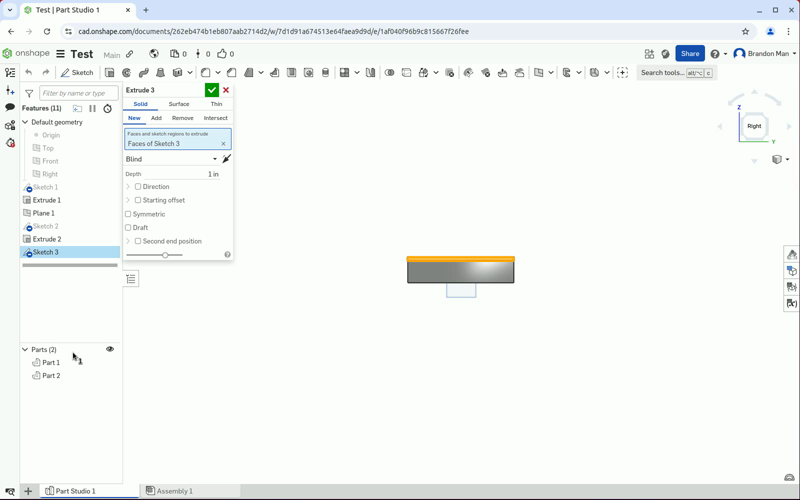
mouse_move(143, 106)
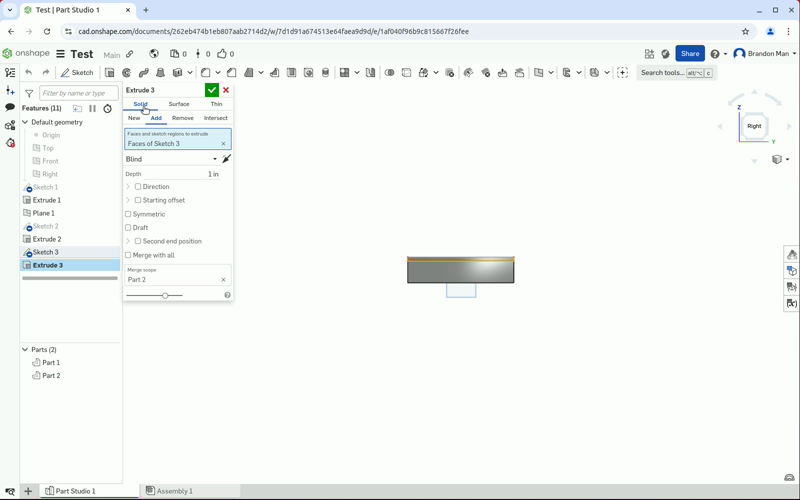
click(143, 106)
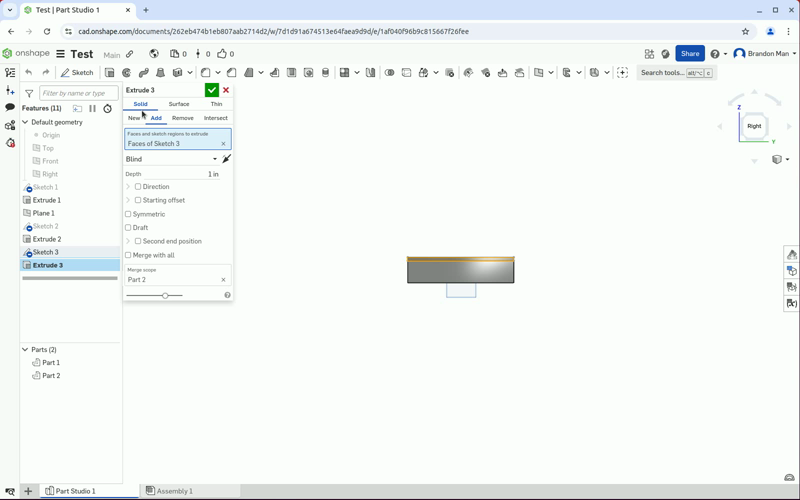
mouse_move(137, 120)
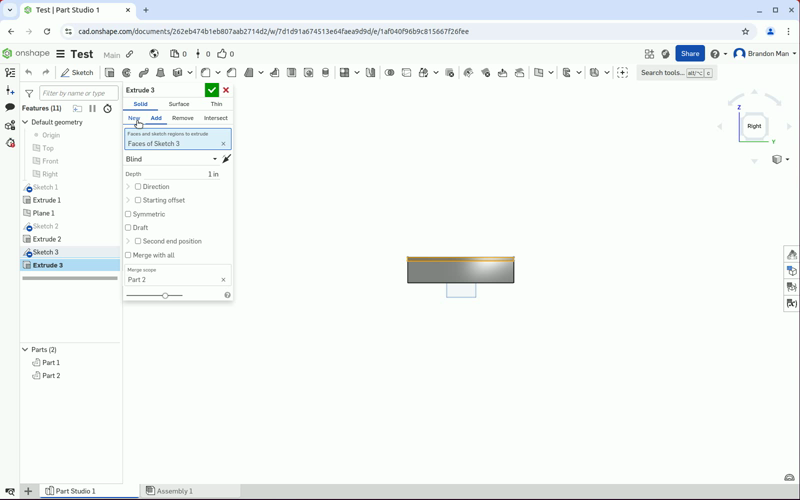
click(137, 120)
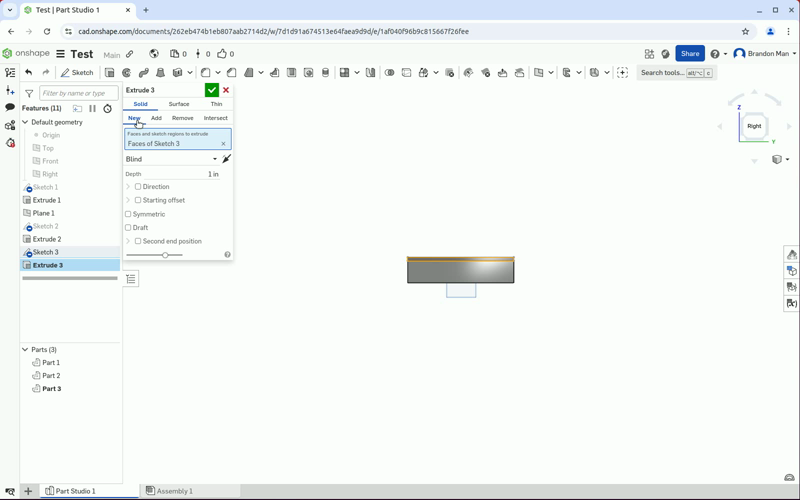
key(tab, 4)
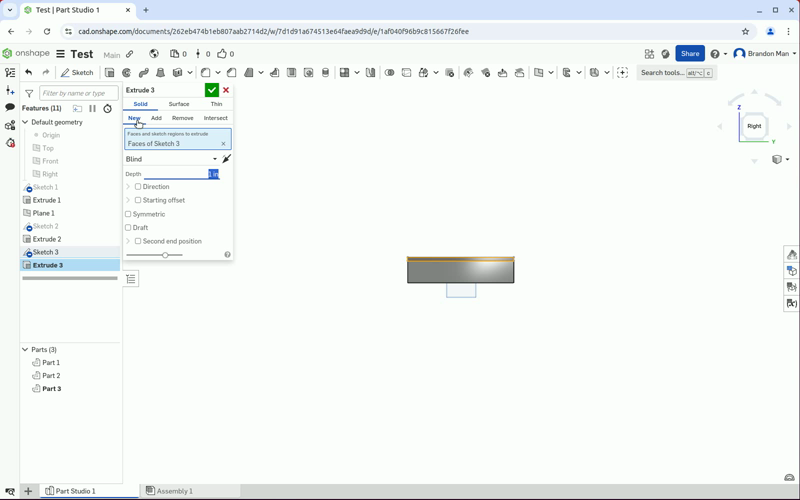
text(0.722)
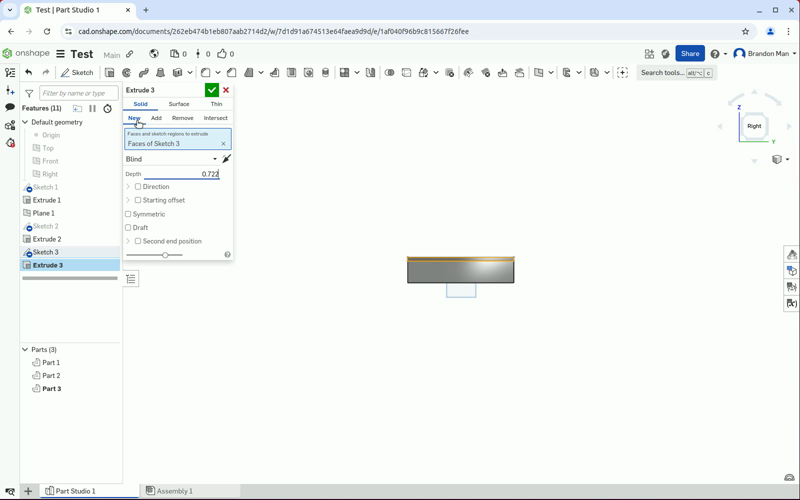
key(enter)
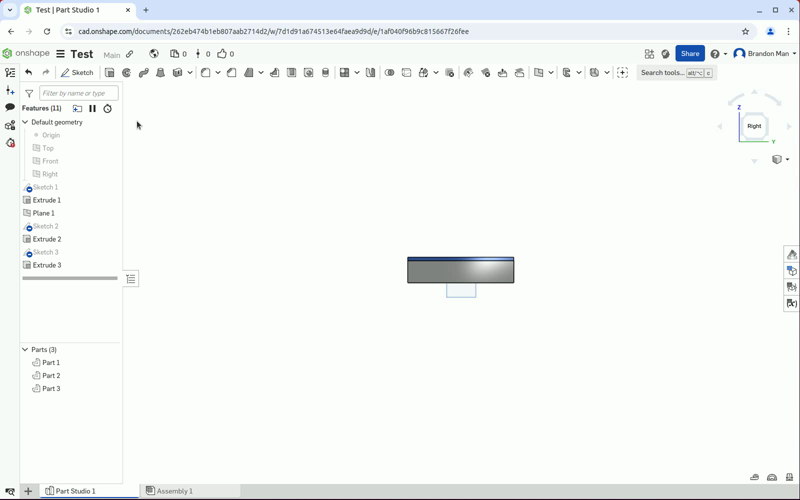
key(shift+h)
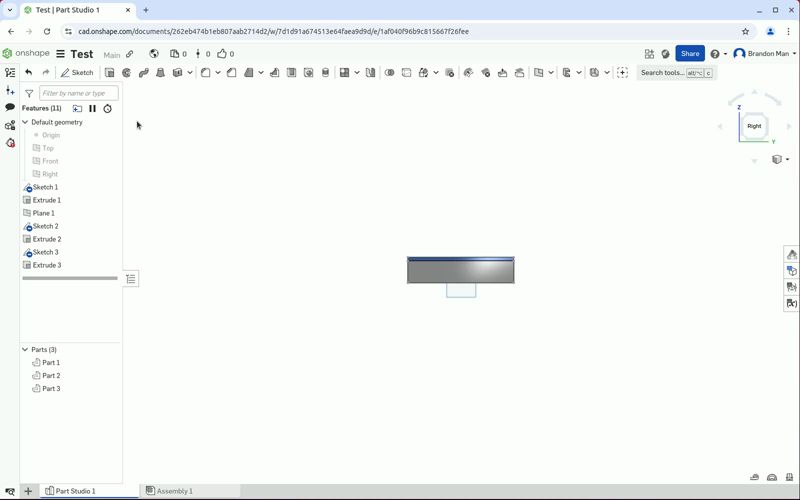
key(shift+h)
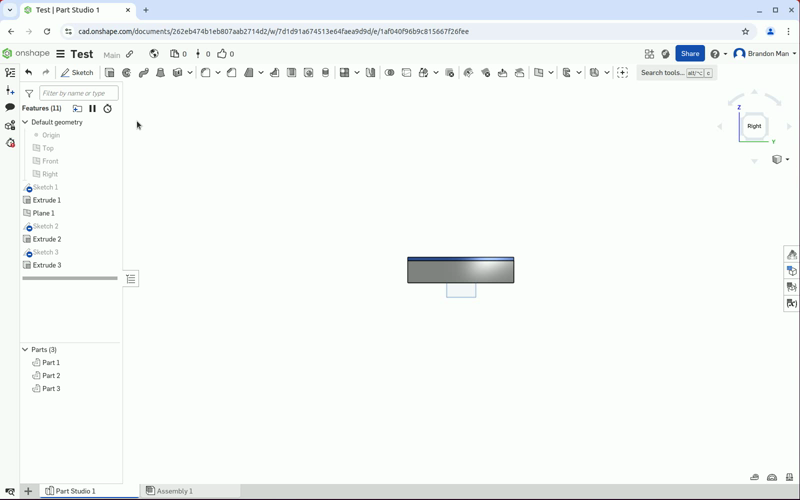
mouse_move(73, 189)
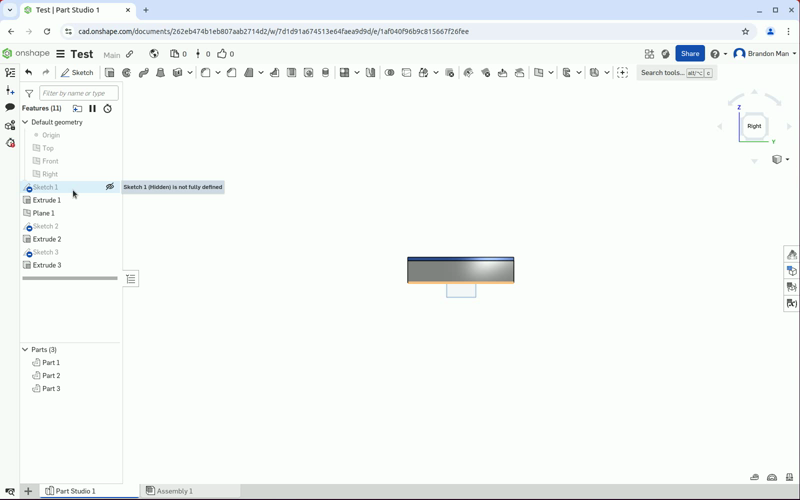
click(73, 189)
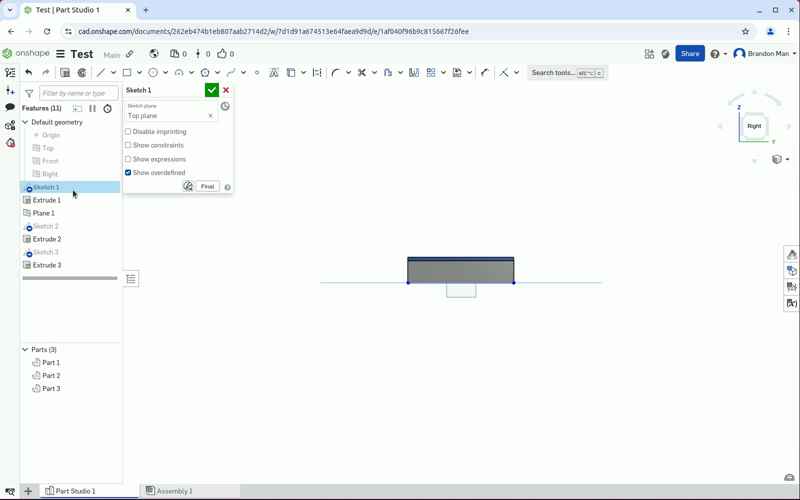
mouse_move(229, 92)
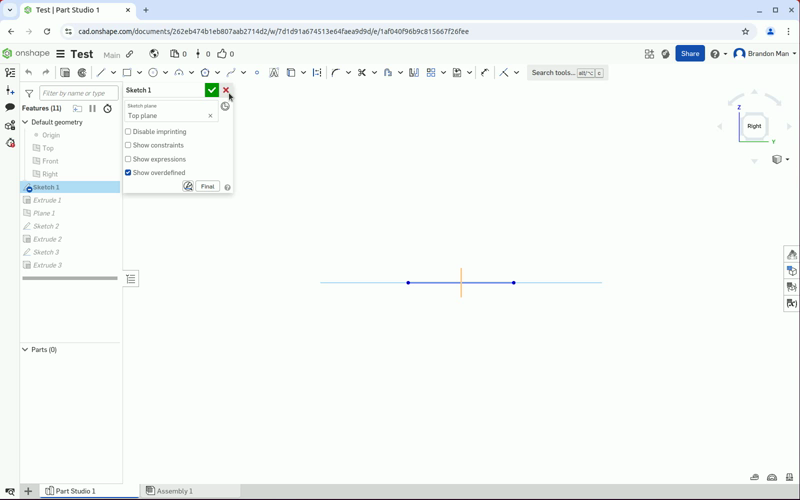
click(229, 92)
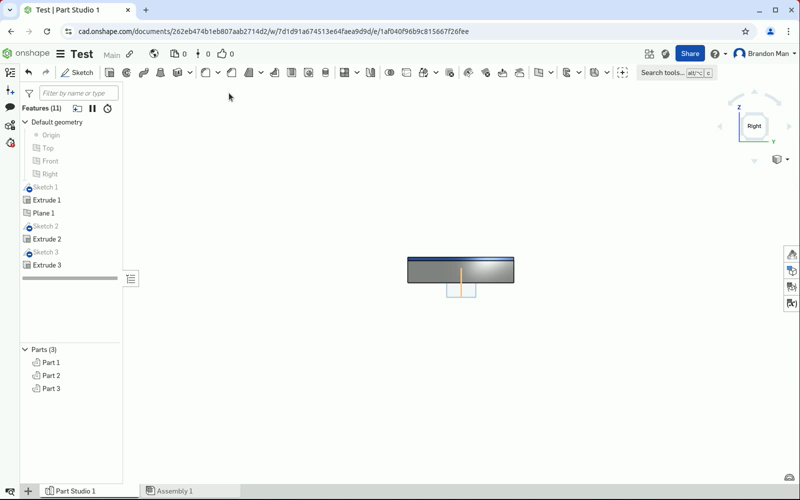
mouse_move(73, 352)
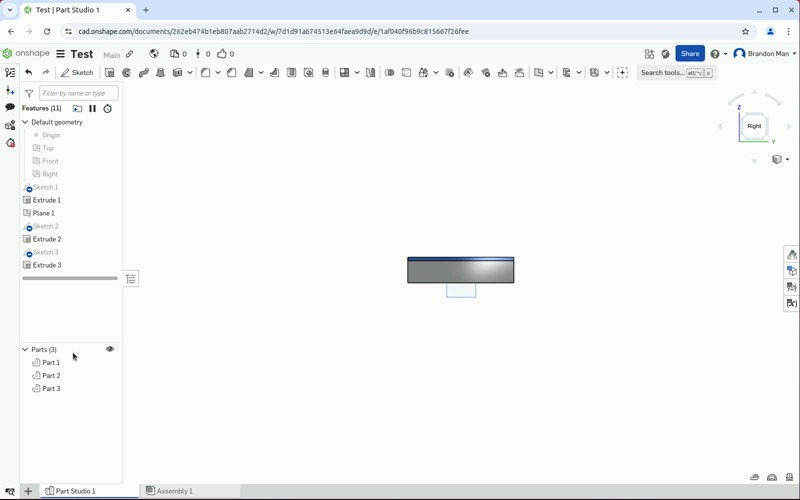
key(y)
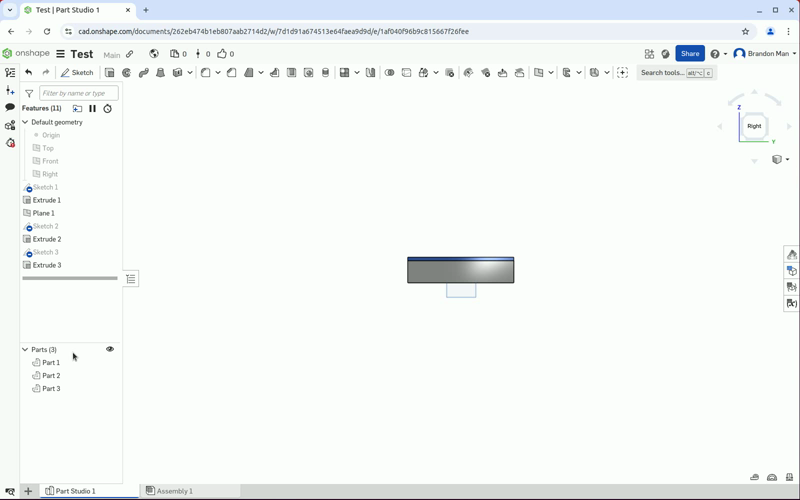
key(shift+p)
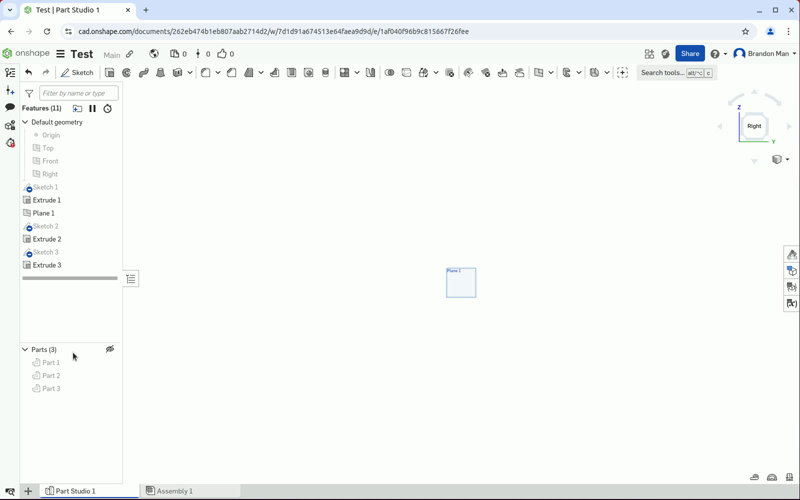
key(space)
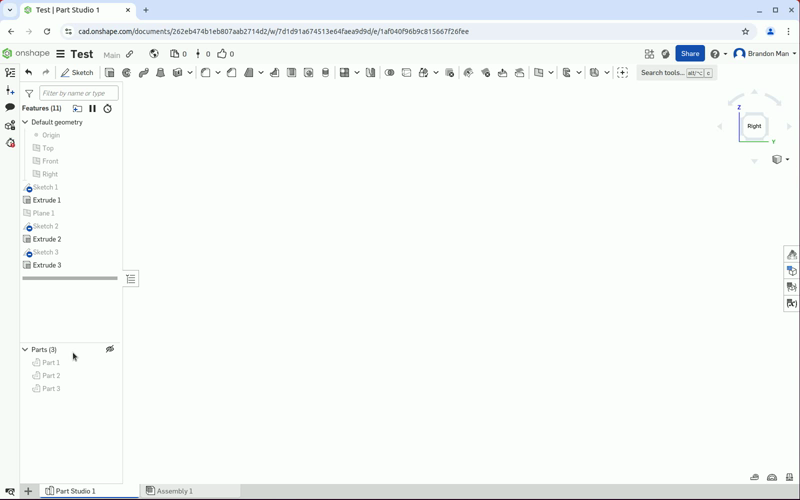
key_down(shift)
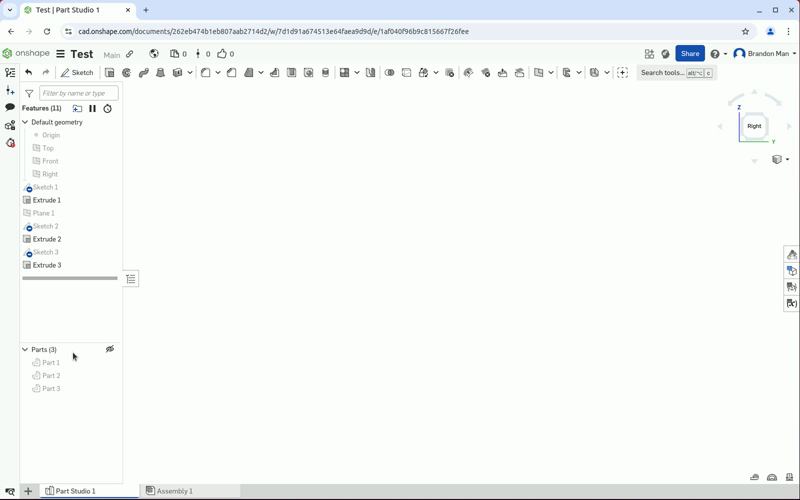
key(right)
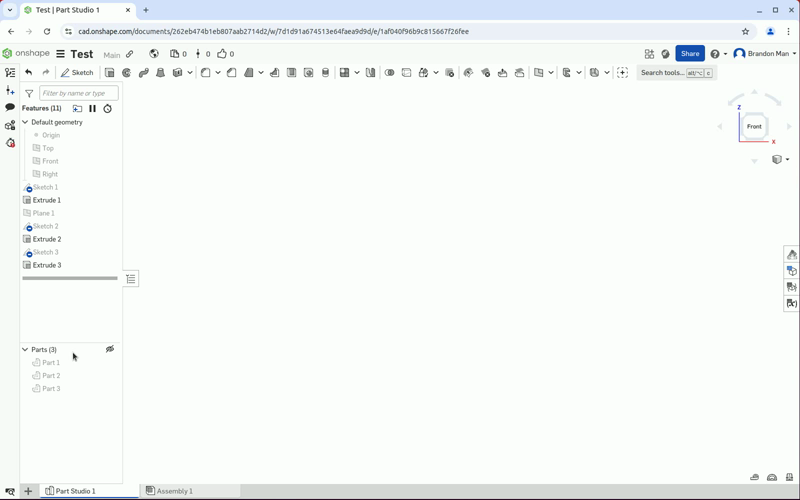
key_up(shift)
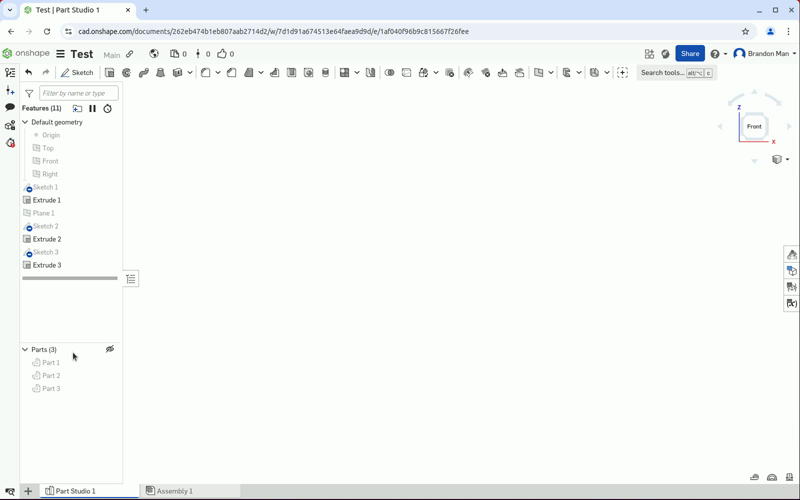
mouse_move(73, 352)
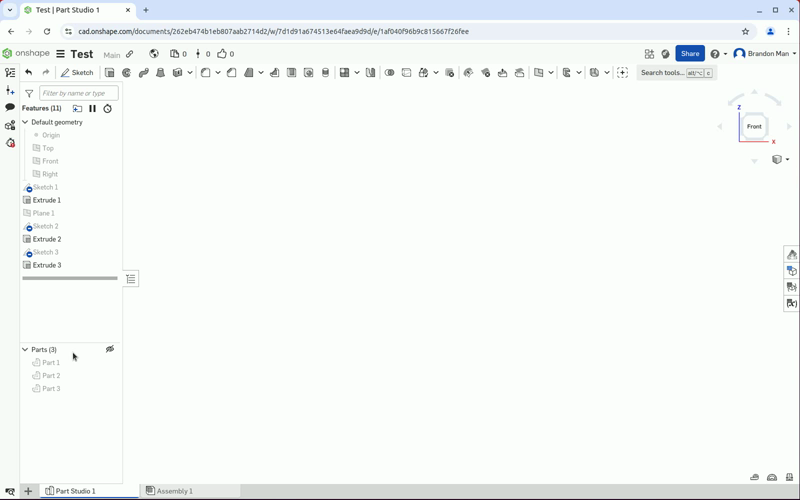
key(shift+y)
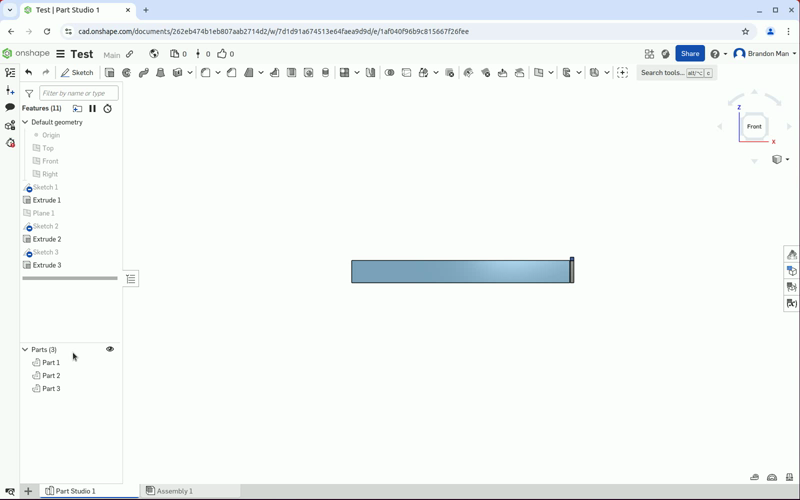
mouse_move(541, 75)
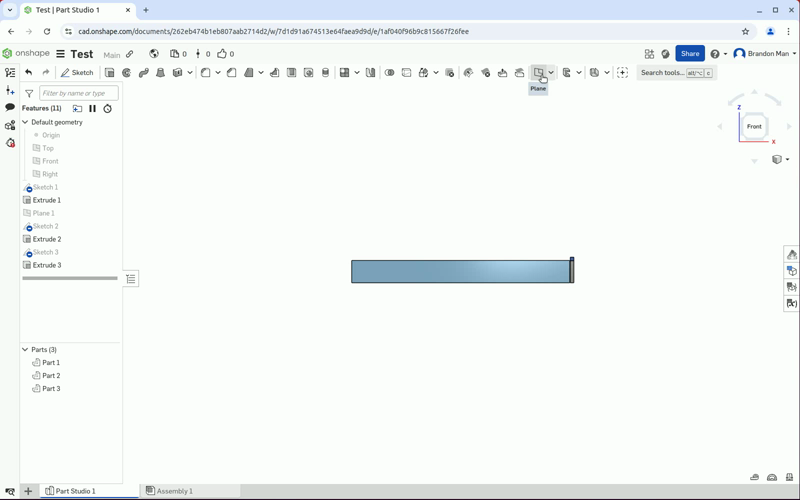
click(541, 75)
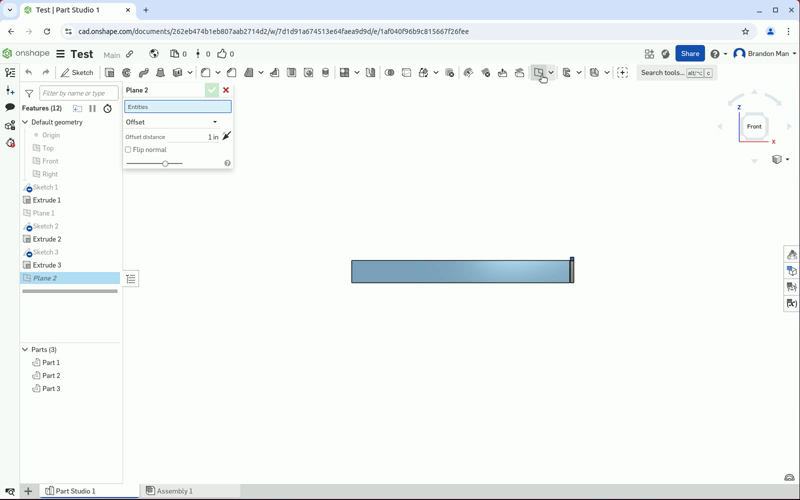
mouse_move(73, 163)
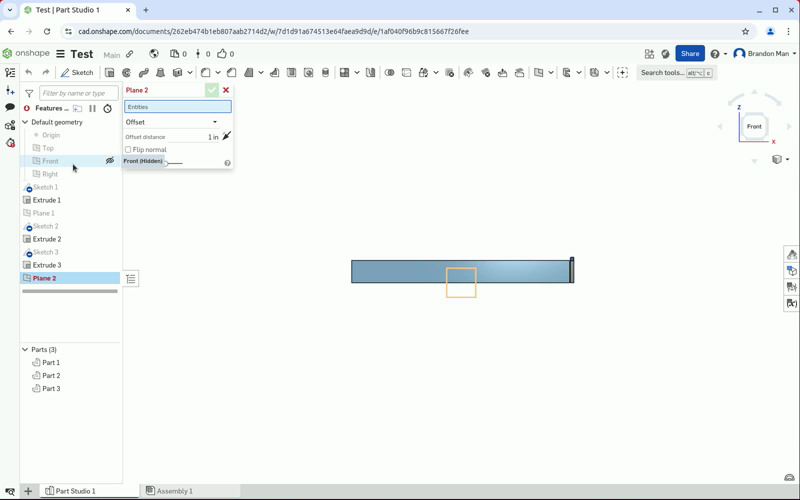
click(73, 163)
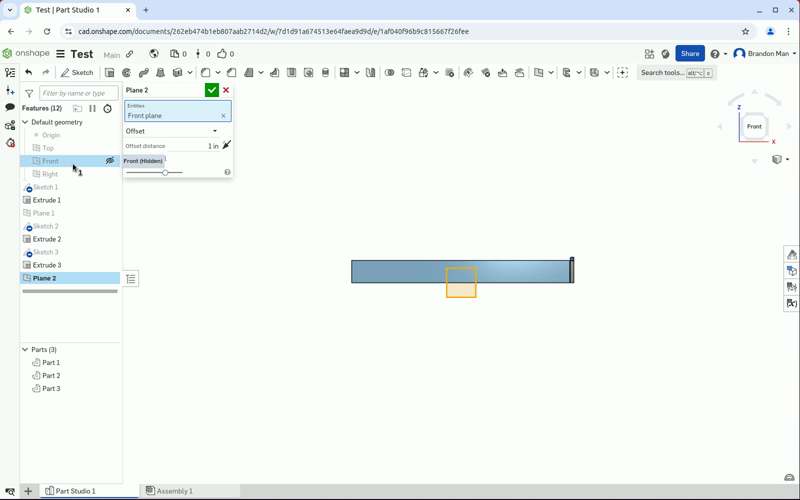
key(tab, 2)
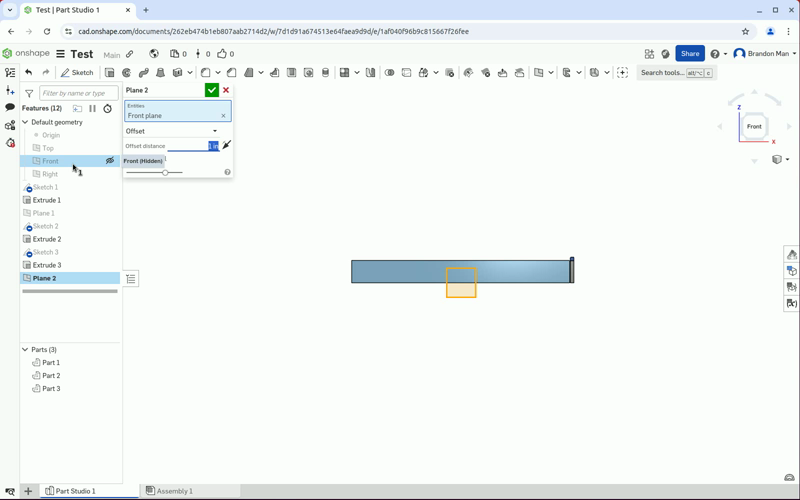
text(10.845)
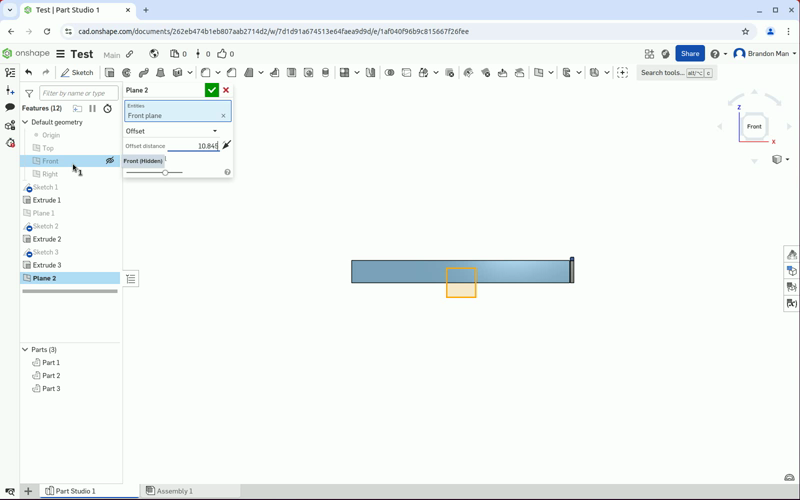
key(enter, 2)
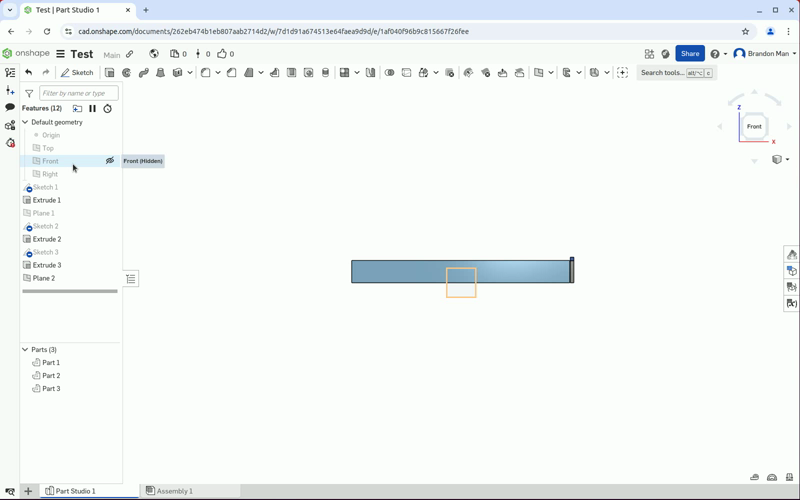
key(shift+s)
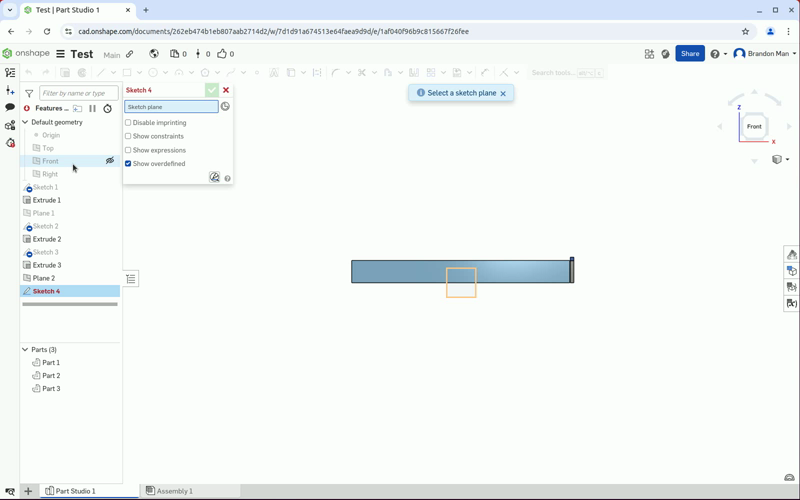
mouse_move(73, 280)
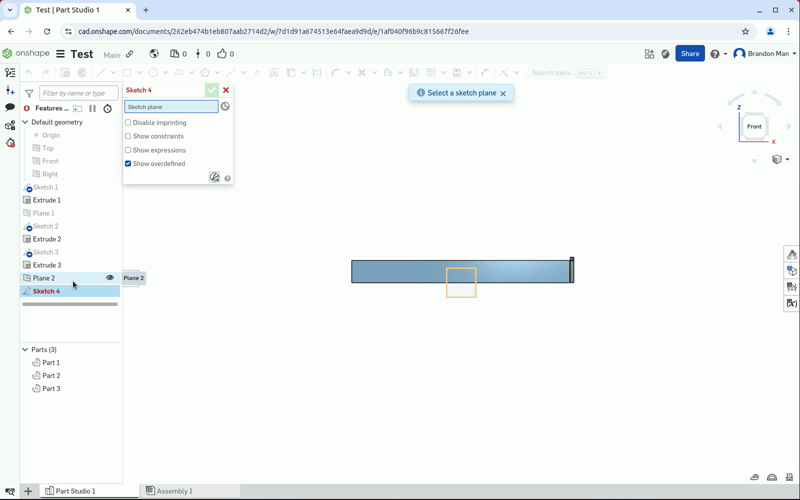
click(73, 280)
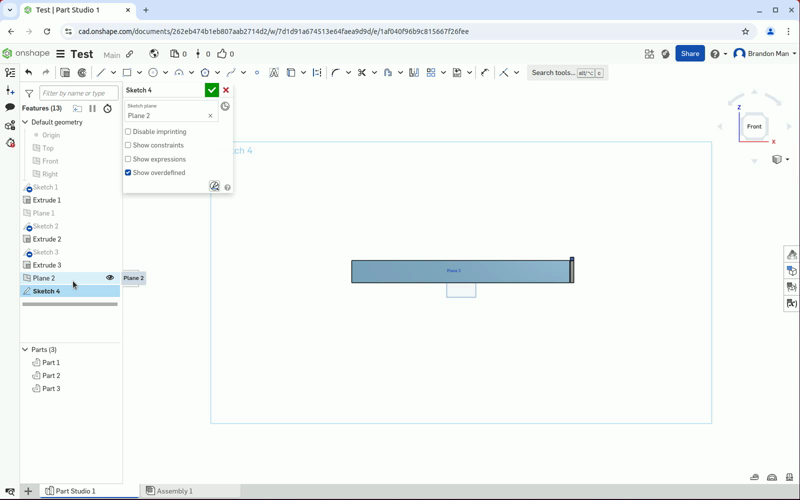
mouse_move(73, 352)
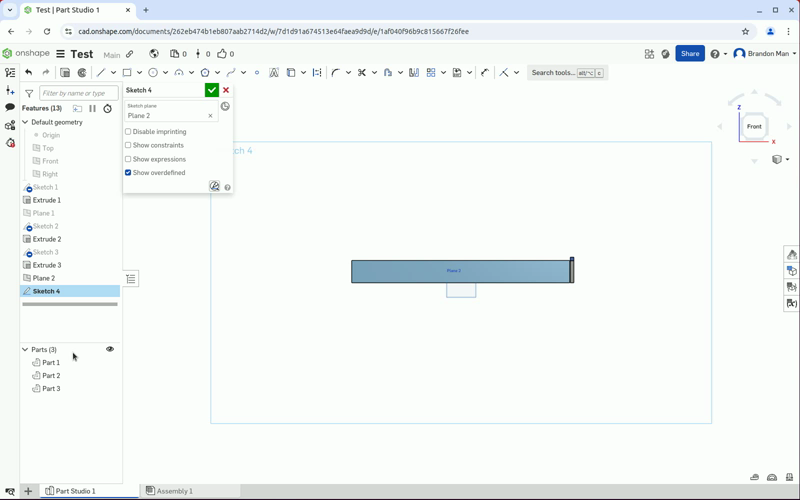
key(y)
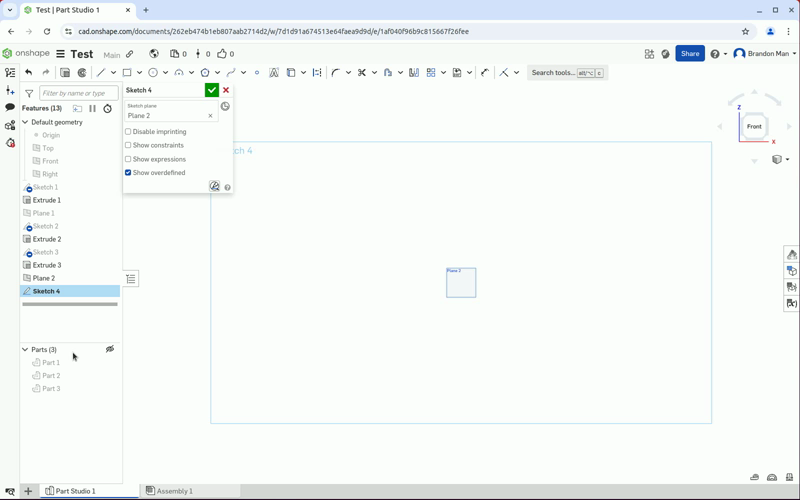
key(l)
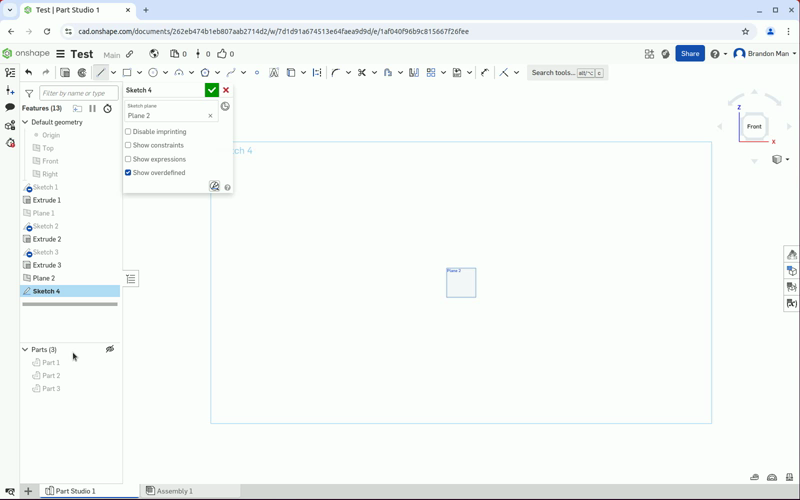
key_down(shift)
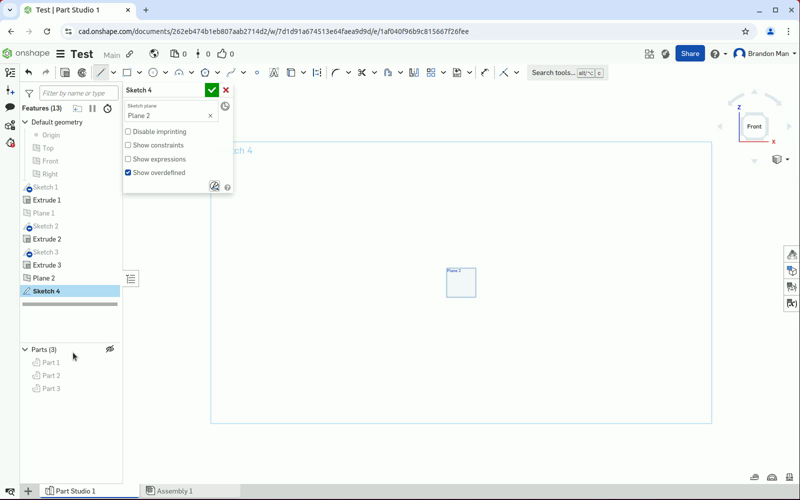
mouse_move(348, 282)
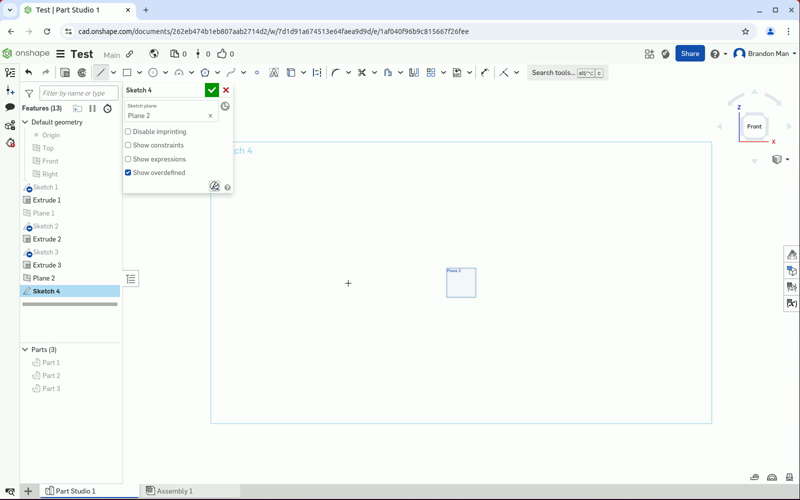
click(348, 282)
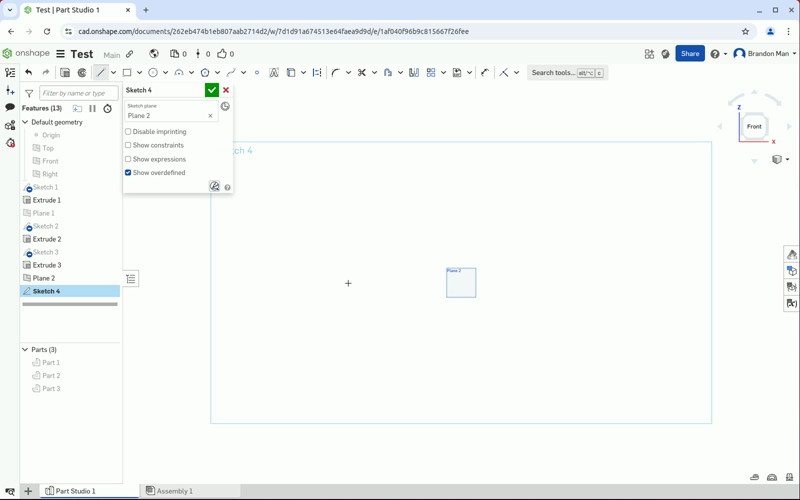
key_up(shift)
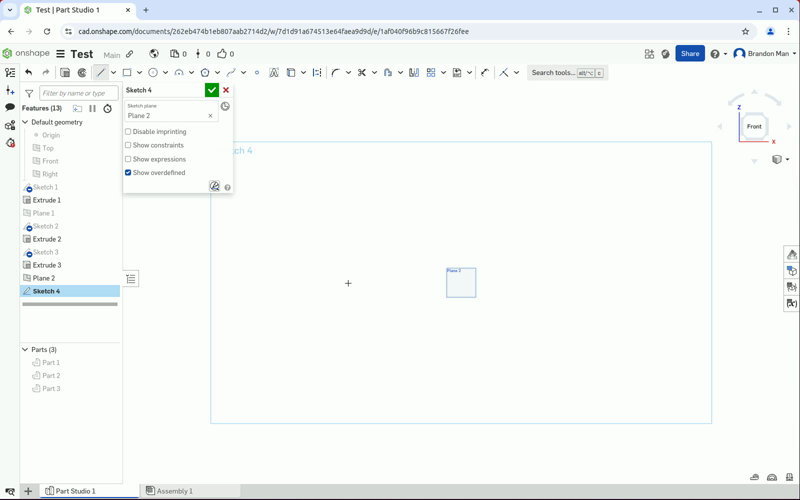
key_down(shift)
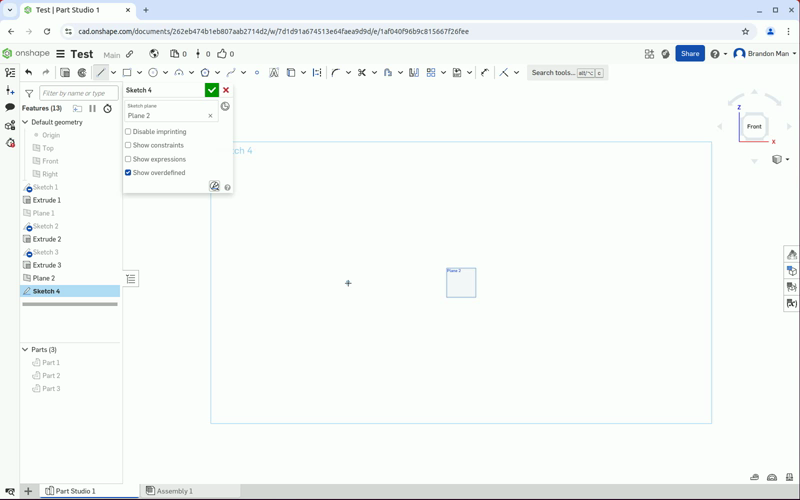
mouse_move(378, 282)
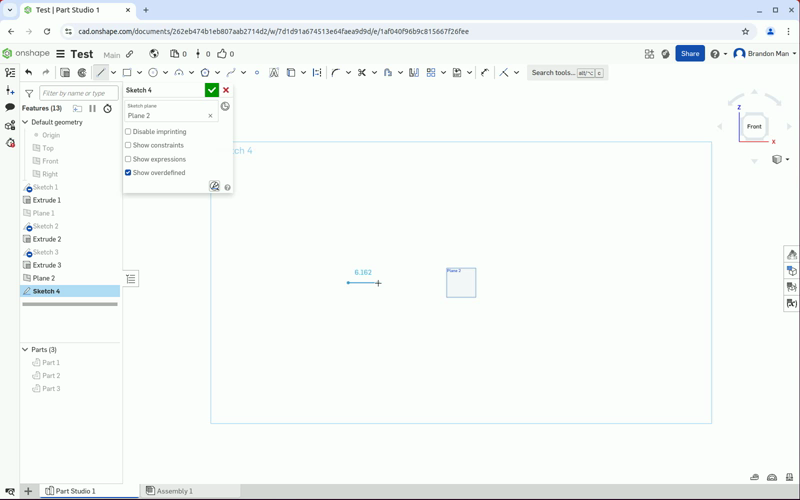
mouse_move(350, 282)
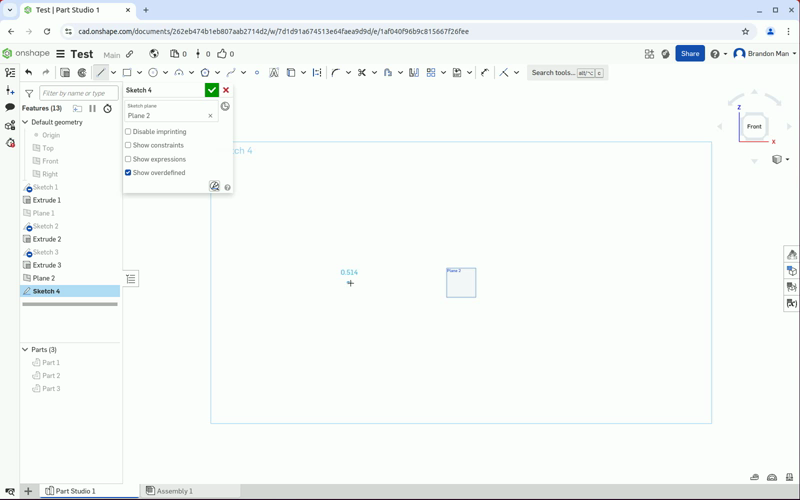
scroll(6)
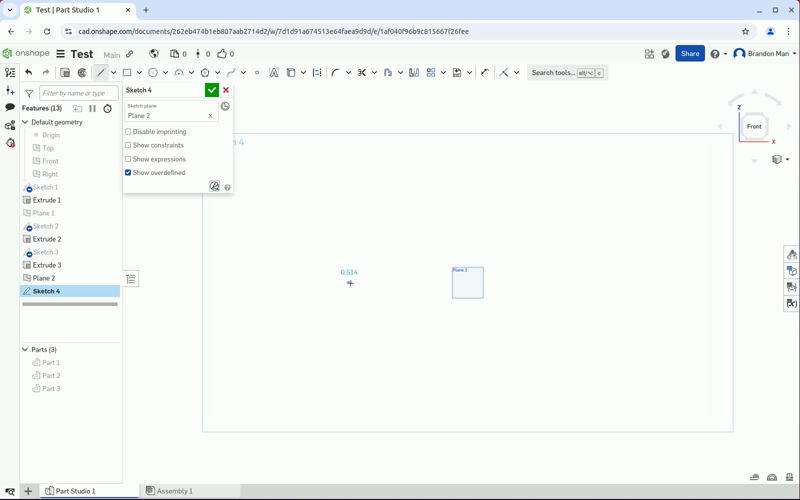
scroll(6)
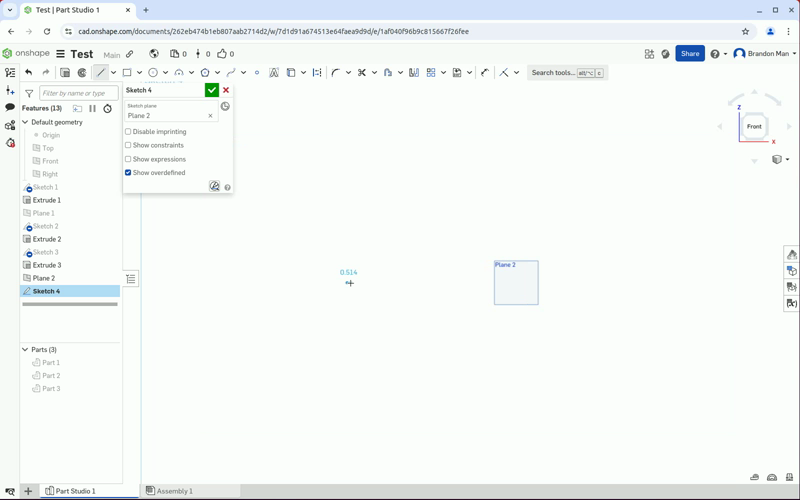
scroll(6)
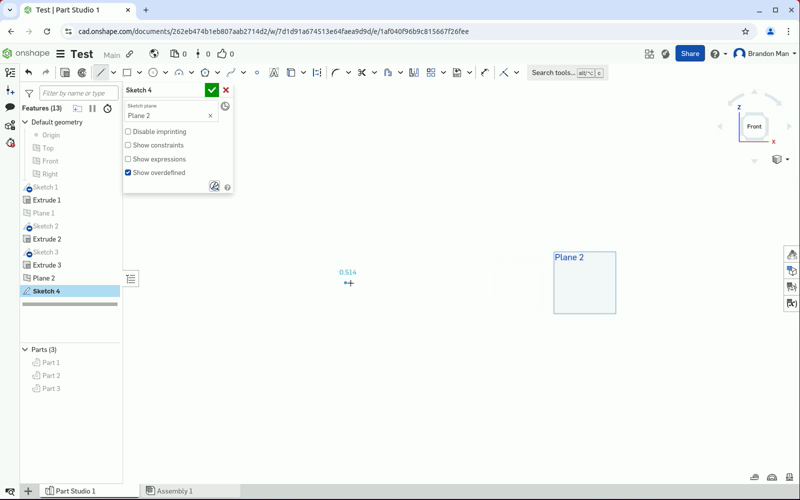
scroll(6)
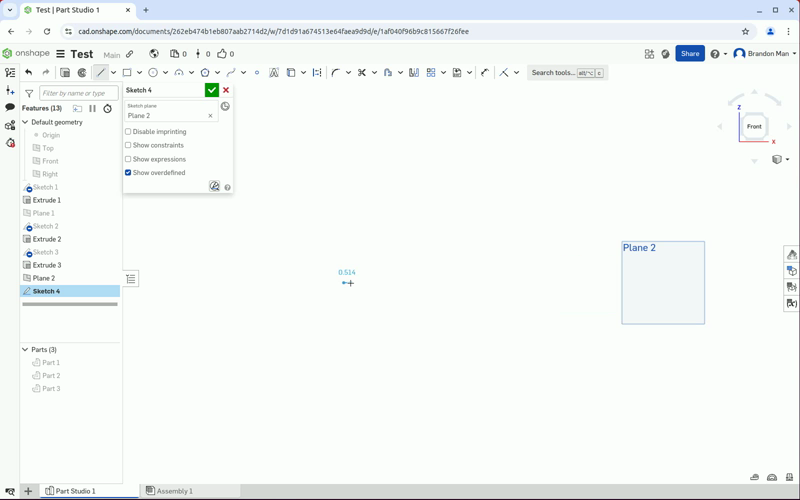
scroll(6)
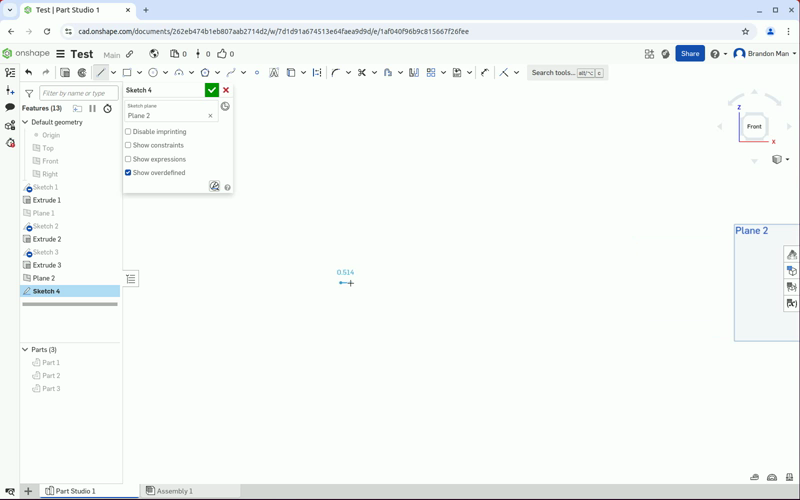
scroll(6)
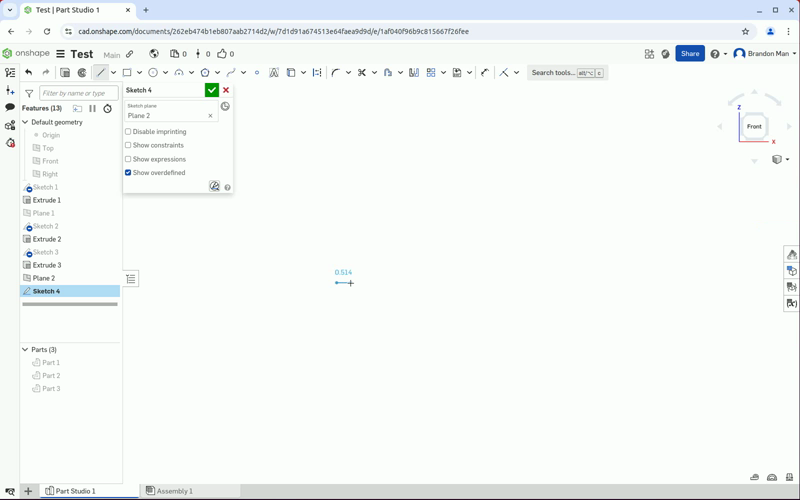
scroll(6)
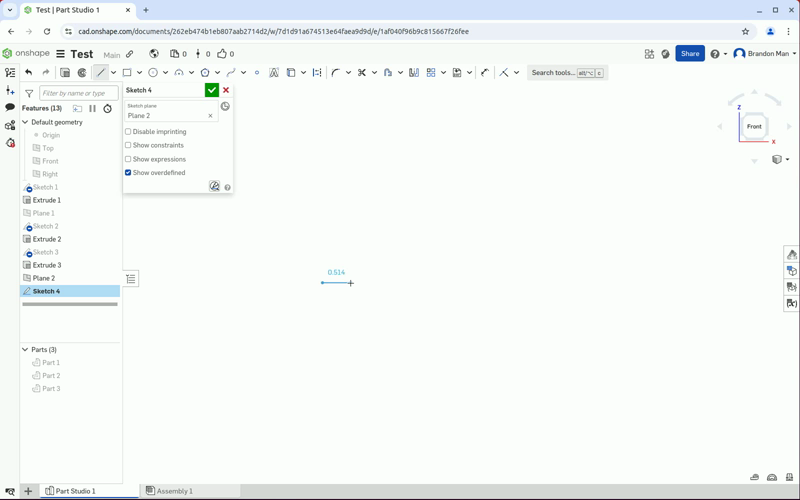
click(350, 282)
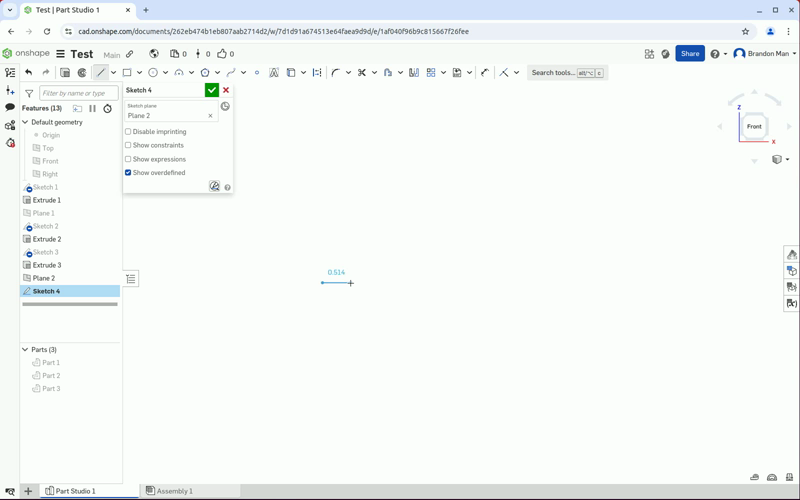
scroll(-6)
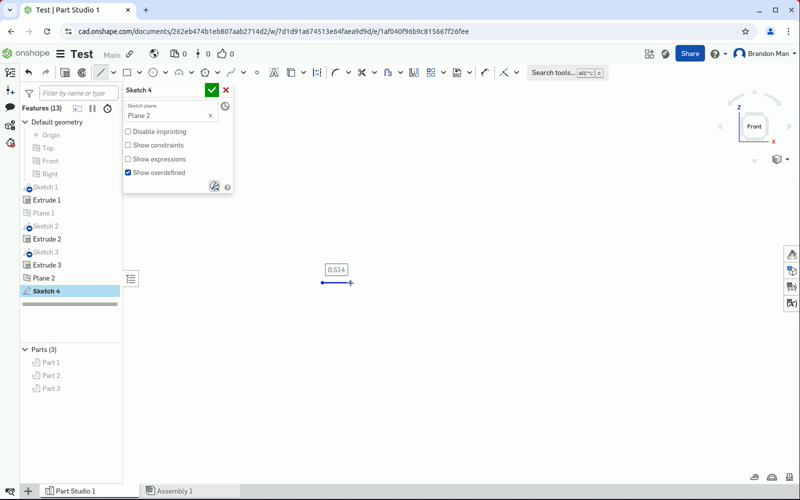
scroll(-6)
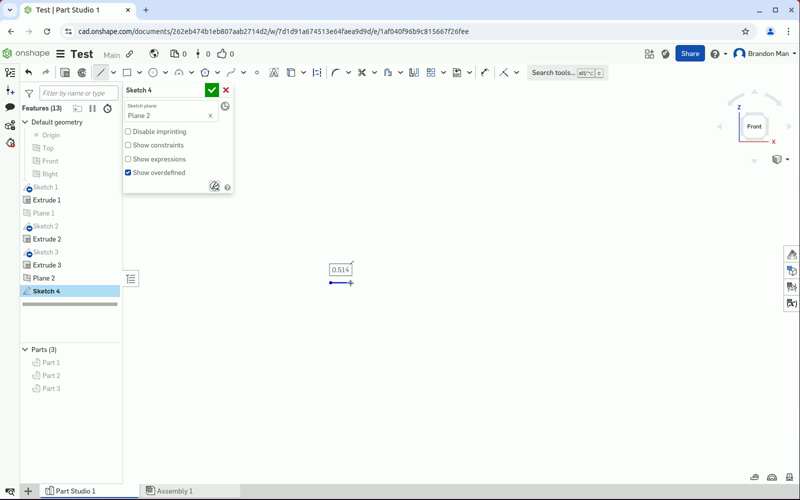
scroll(-6)
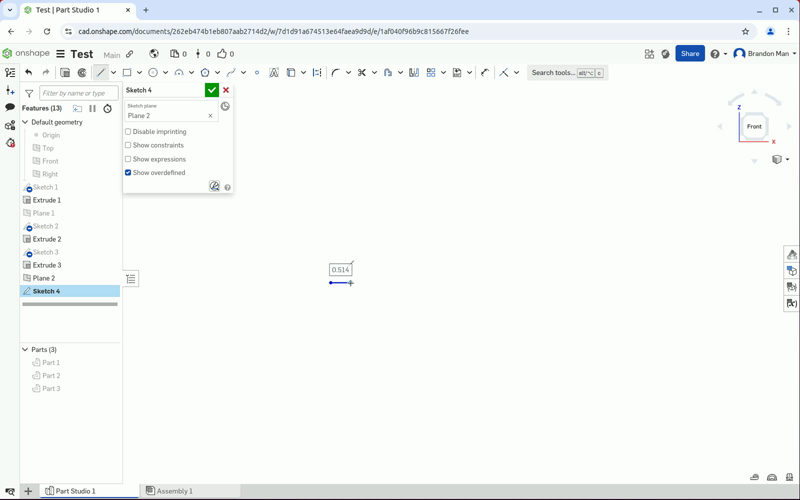
scroll(-6)
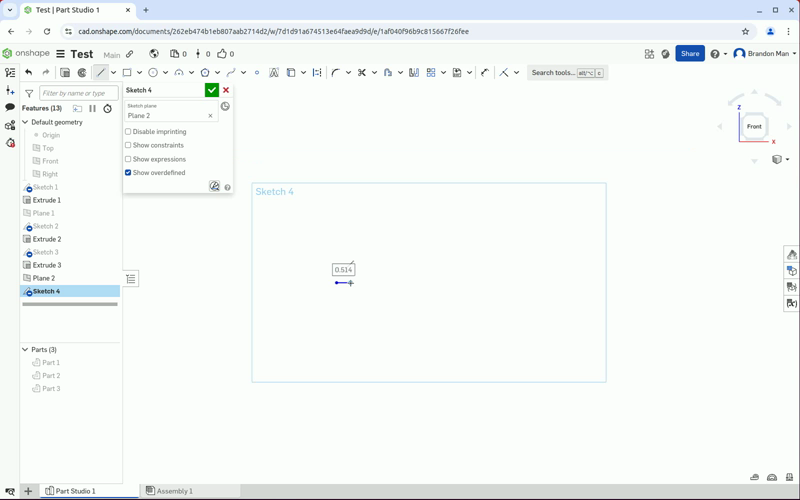
scroll(-6)
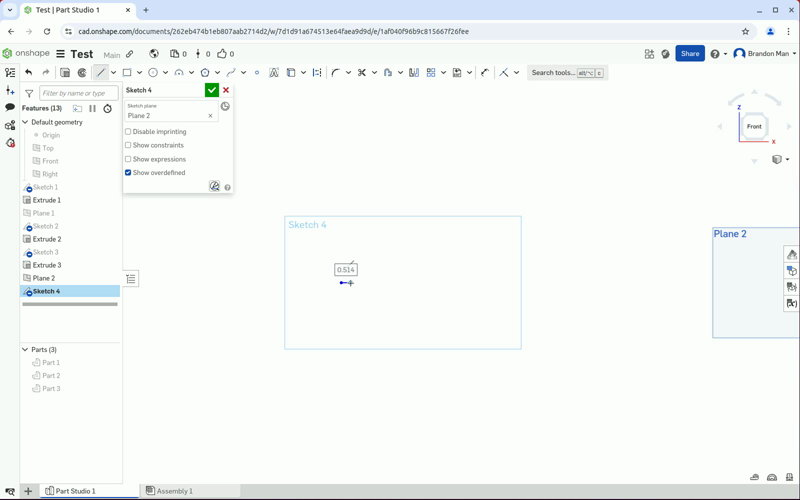
scroll(-6)
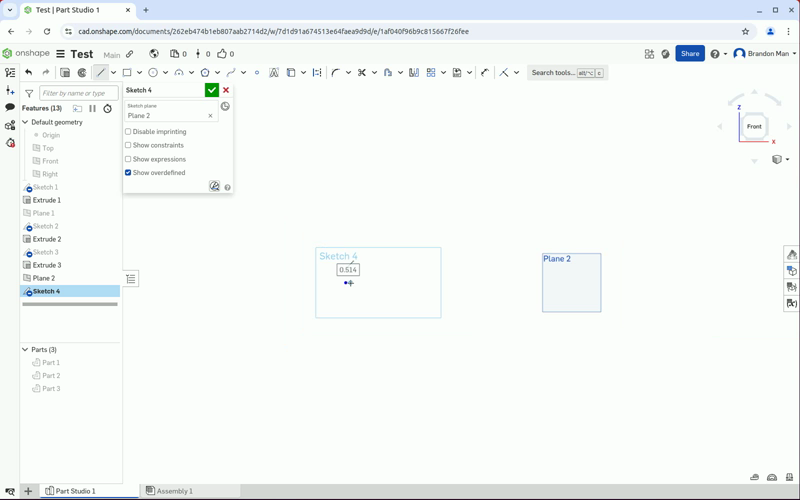
scroll(-6)
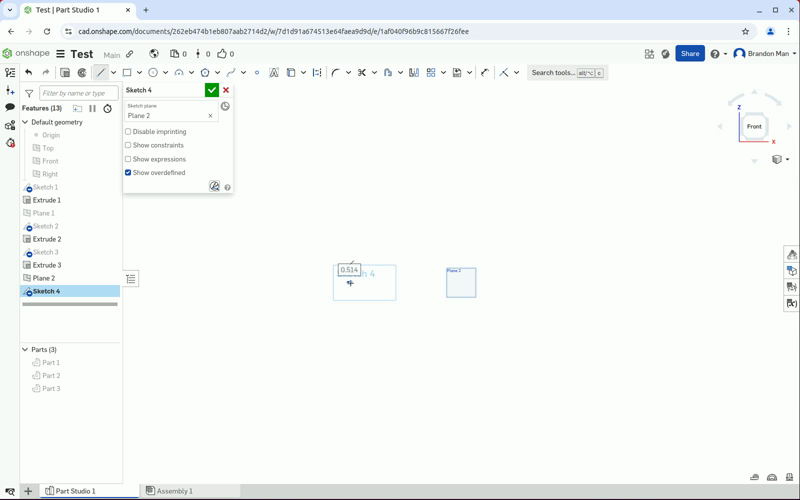
key_up(shift)
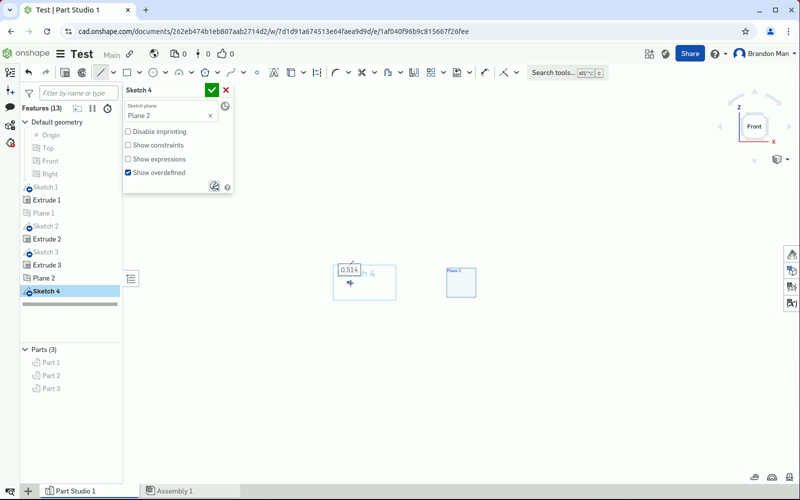
key_down(shift)
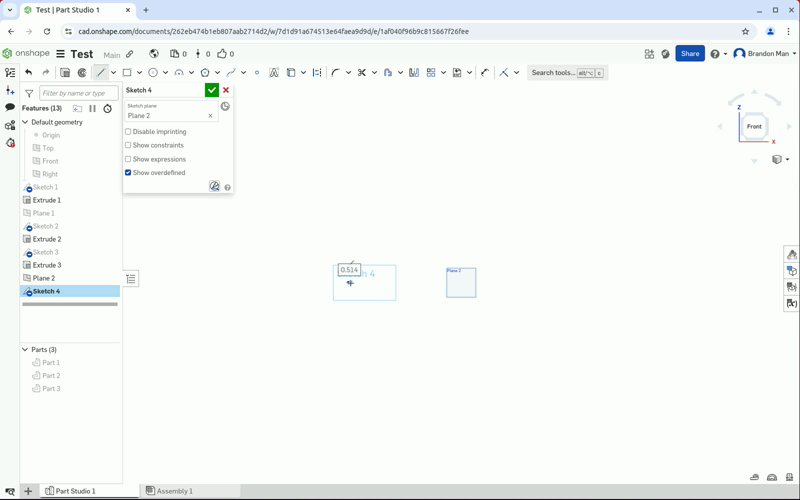
mouse_move(380, 282)
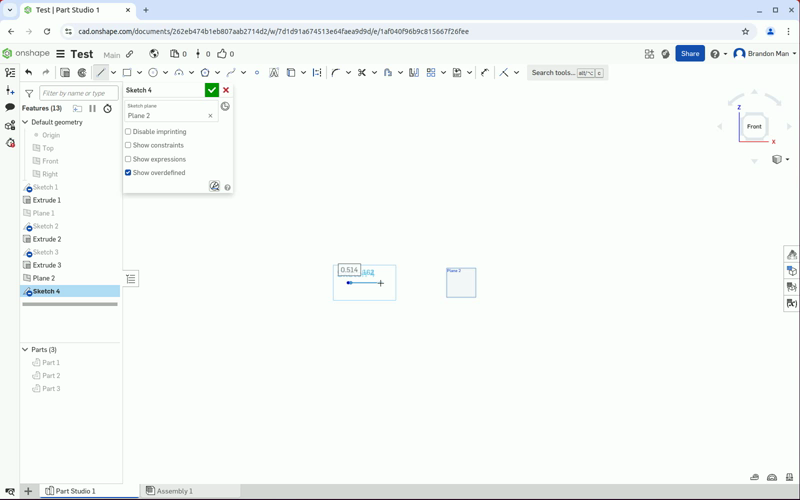
mouse_move(350, 259)
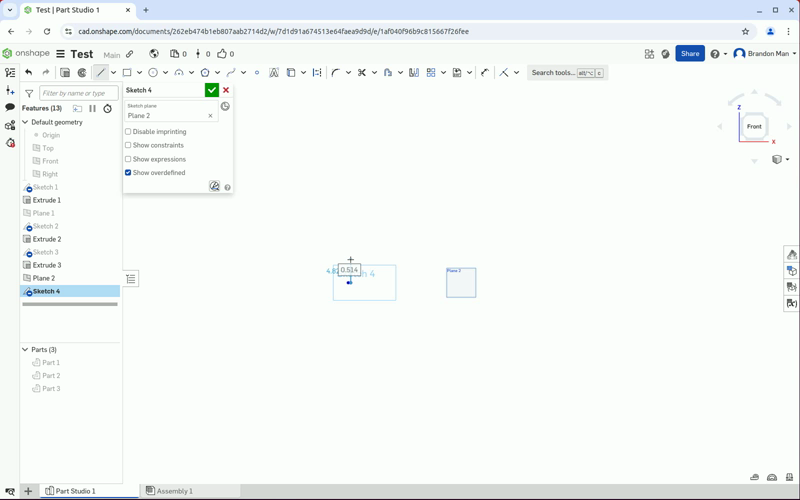
click(350, 259)
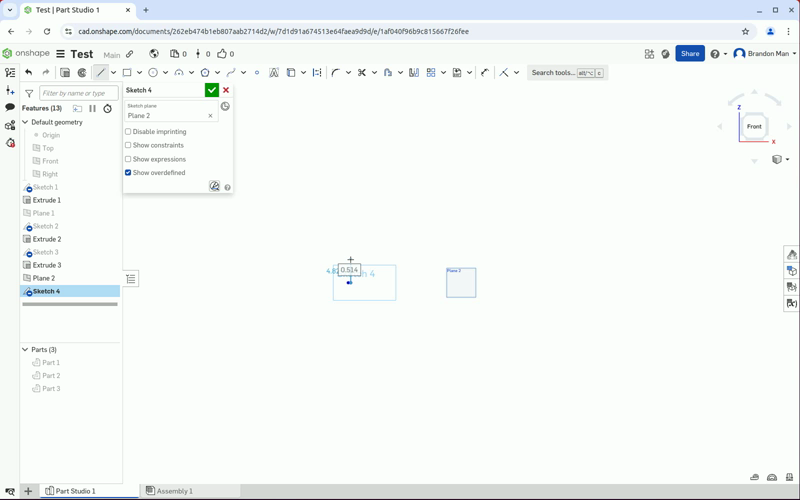
key_up(shift)
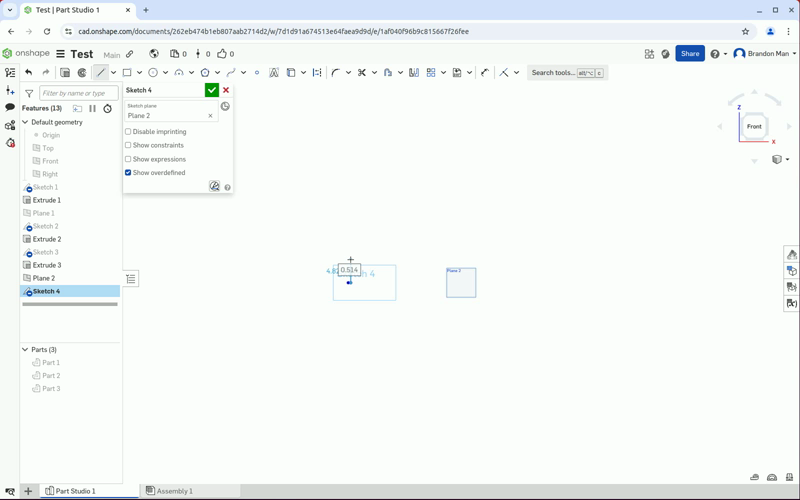
key_down(shift)
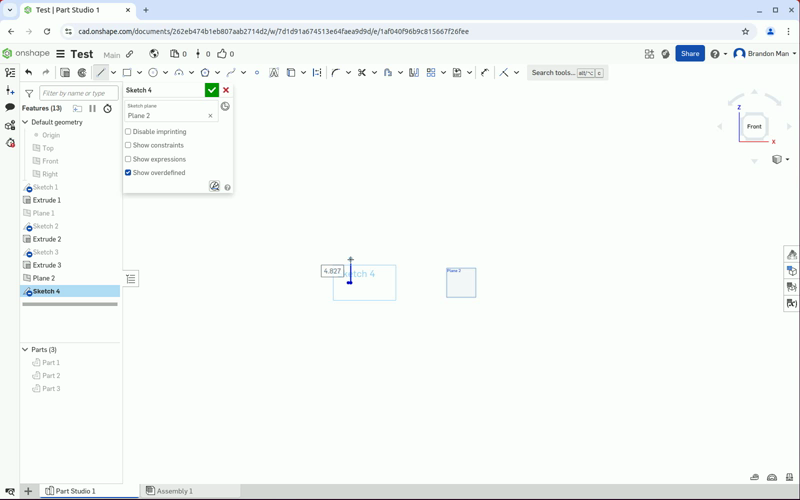
mouse_move(569, 259)
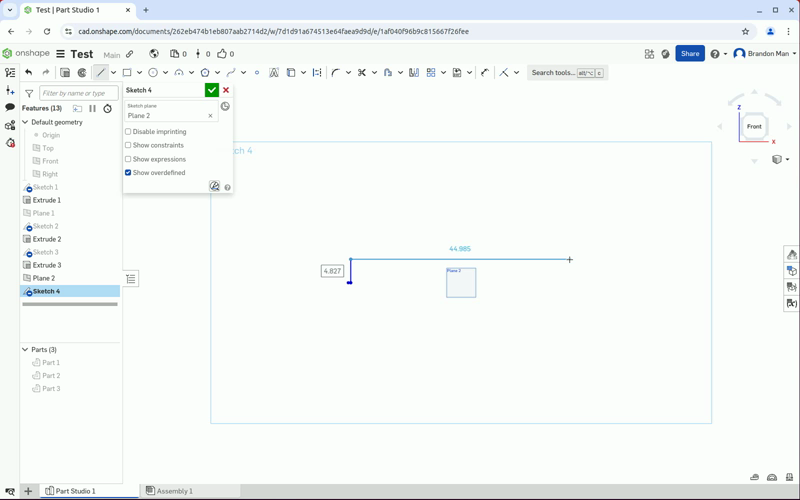
click(569, 259)
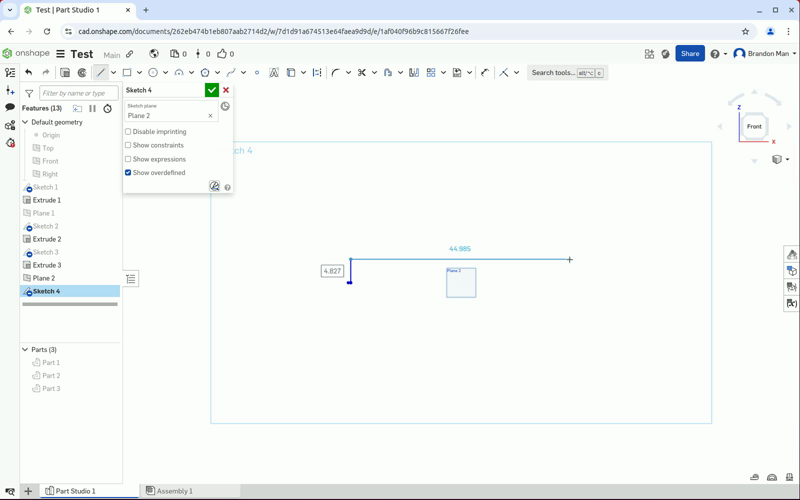
key_up(shift)
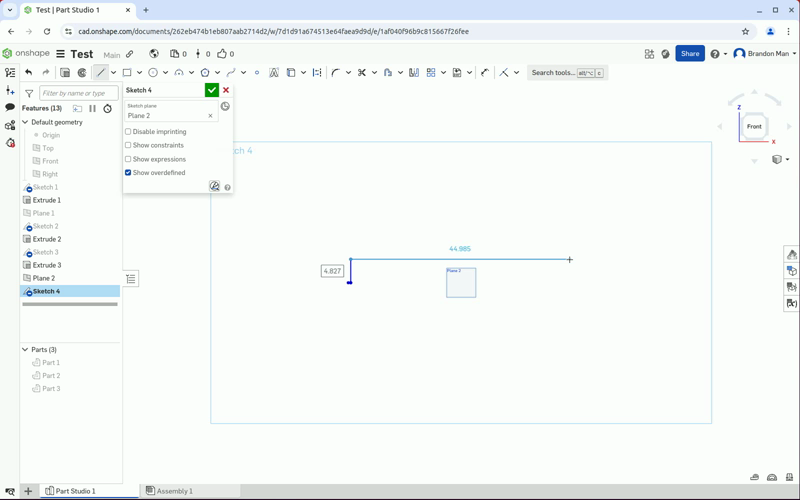
key_down(shift)
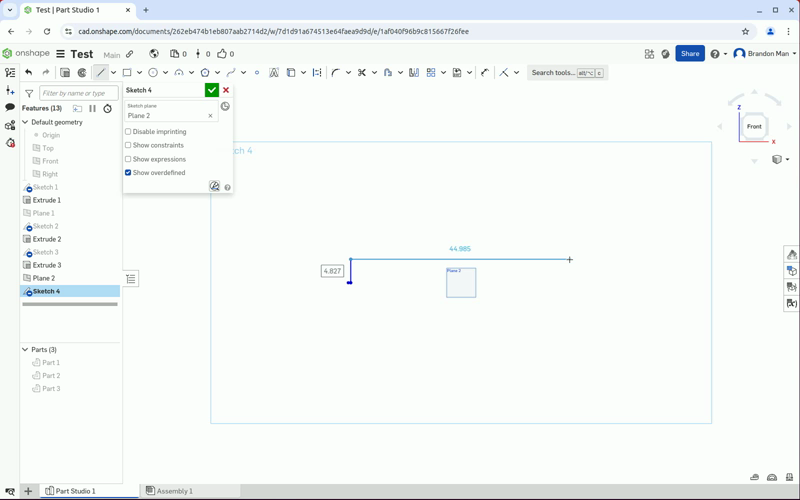
mouse_move(589, 259)
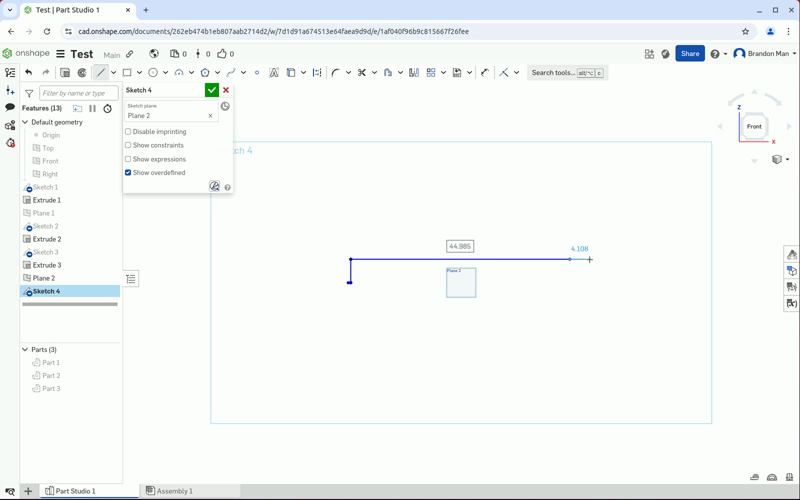
mouse_move(569, 282)
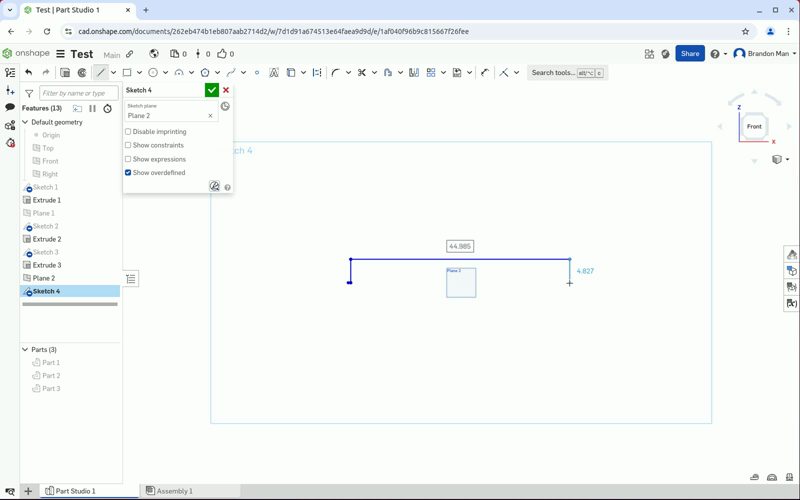
click(569, 282)
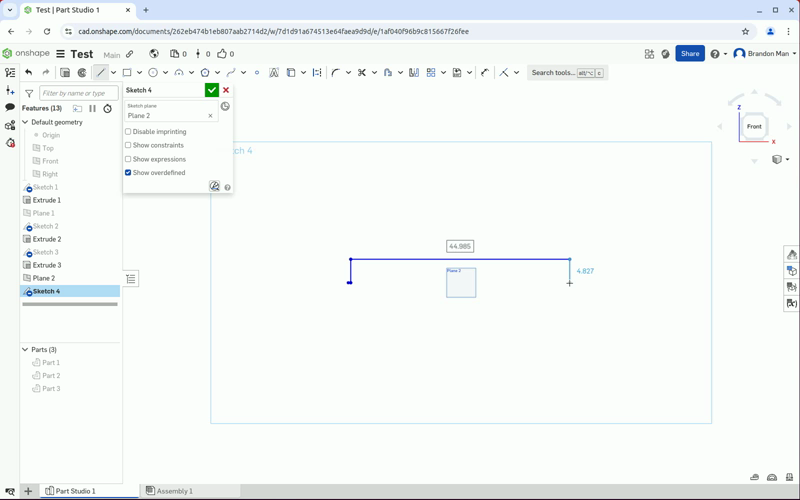
key_up(shift)
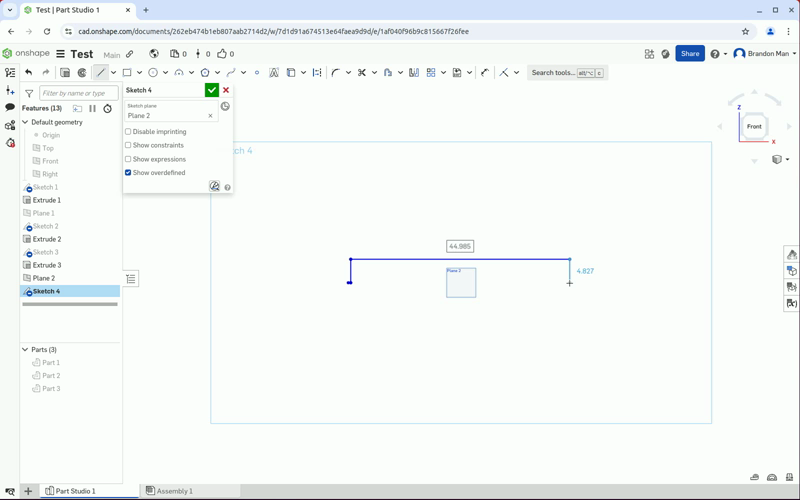
key_down(shift)
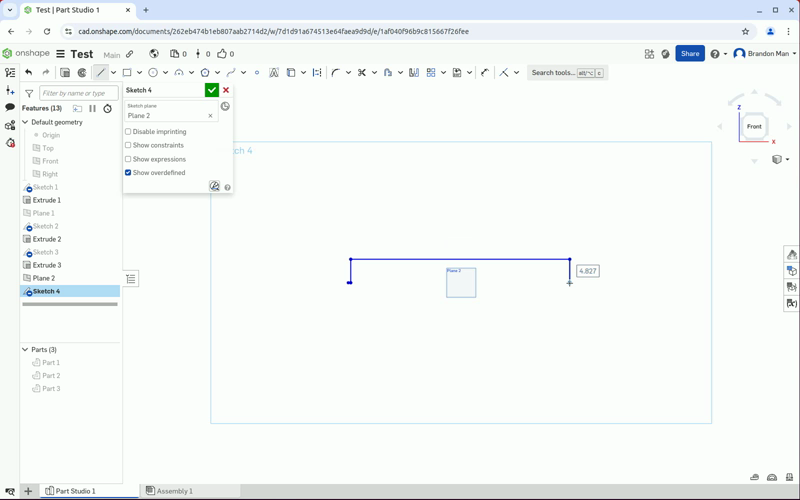
mouse_move(589, 282)
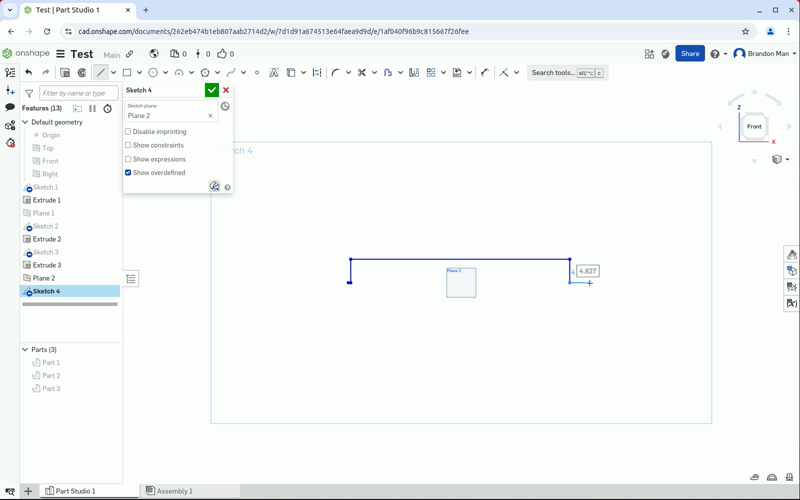
mouse_move(572, 282)
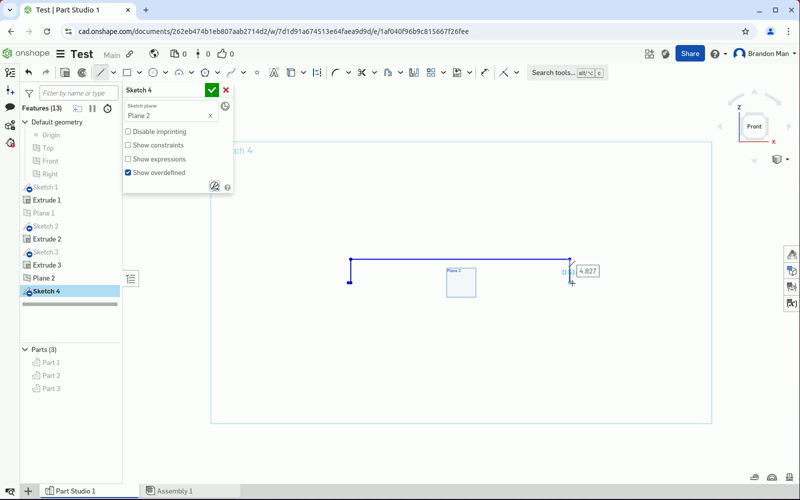
scroll(6)
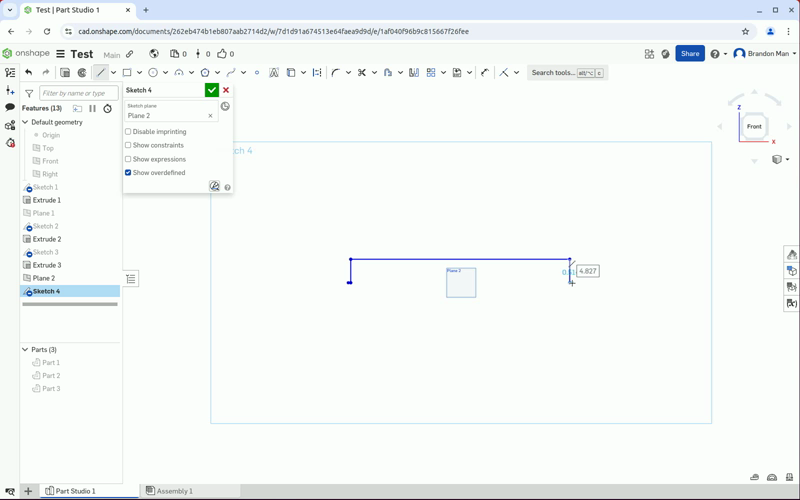
scroll(6)
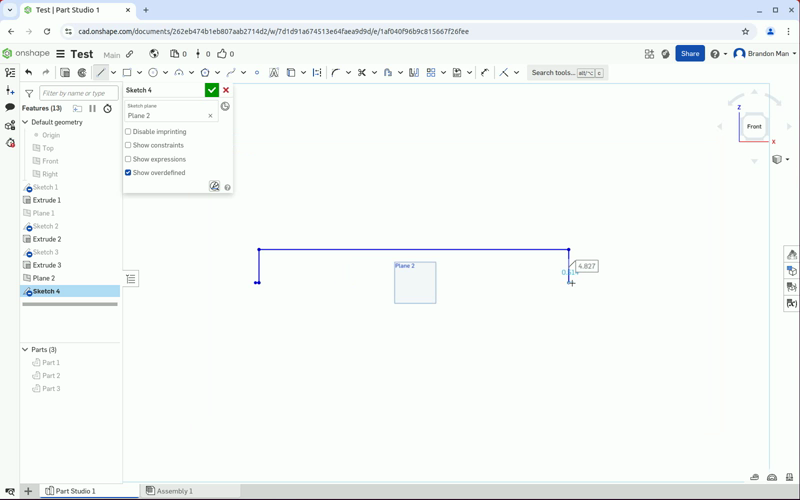
scroll(6)
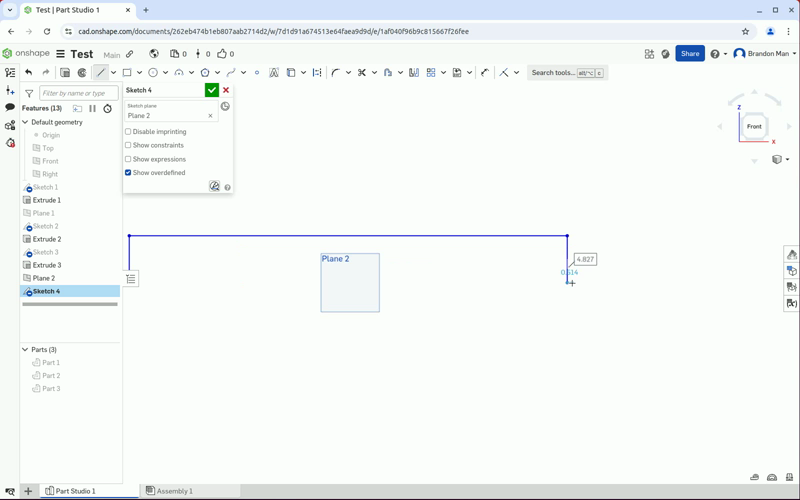
scroll(6)
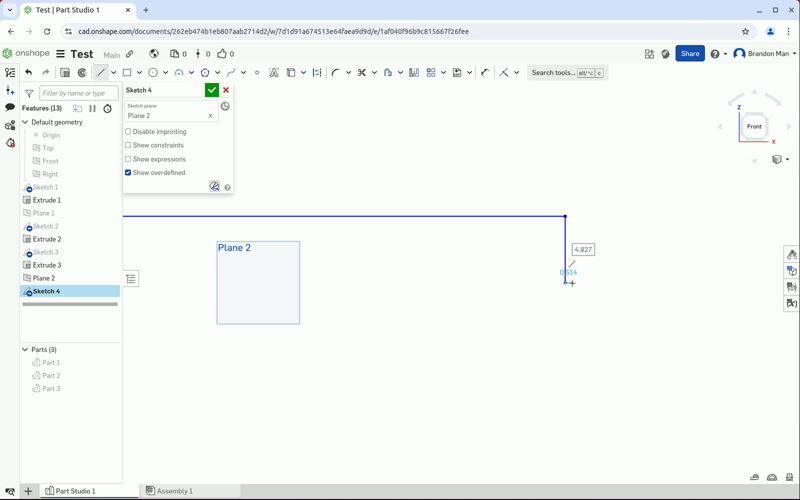
scroll(6)
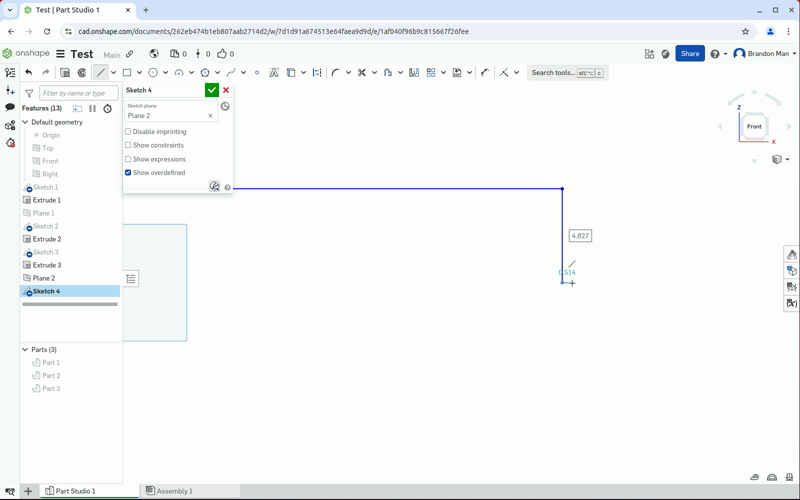
scroll(6)
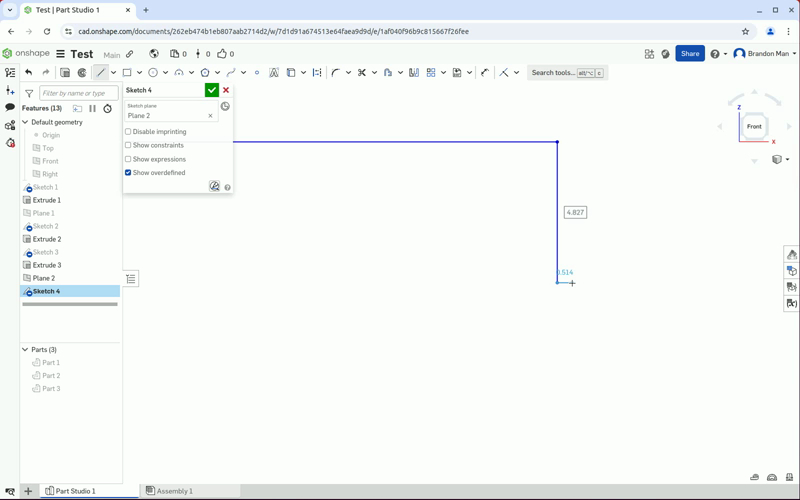
scroll(6)
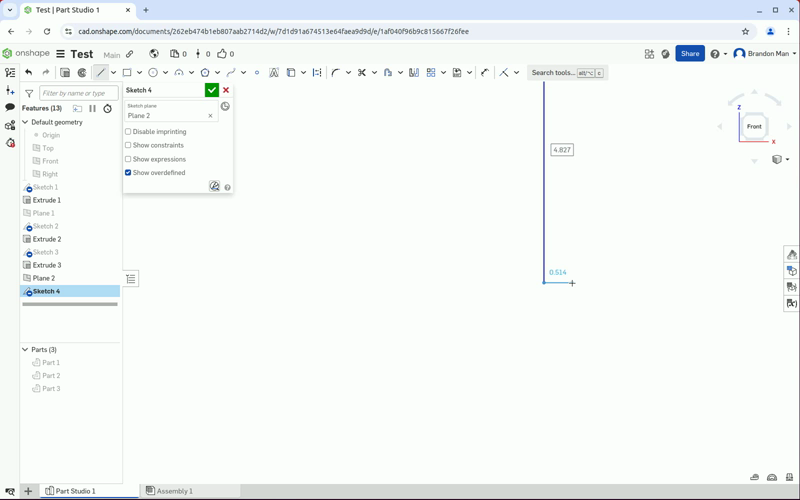
click(572, 282)
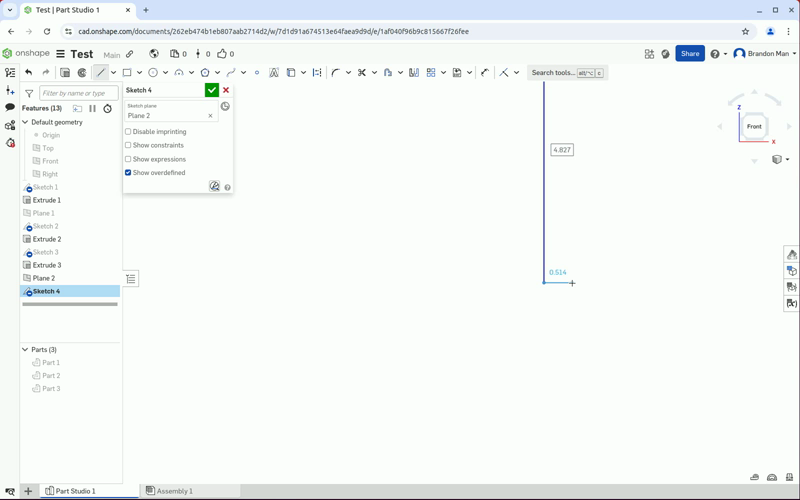
scroll(-6)
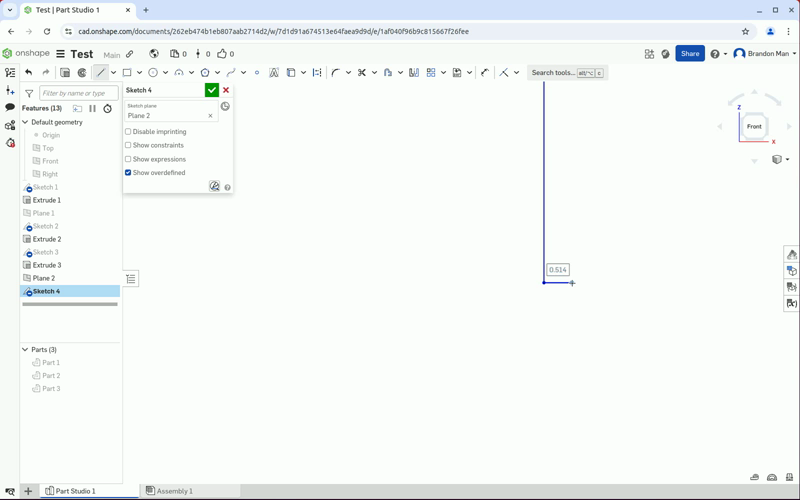
scroll(-6)
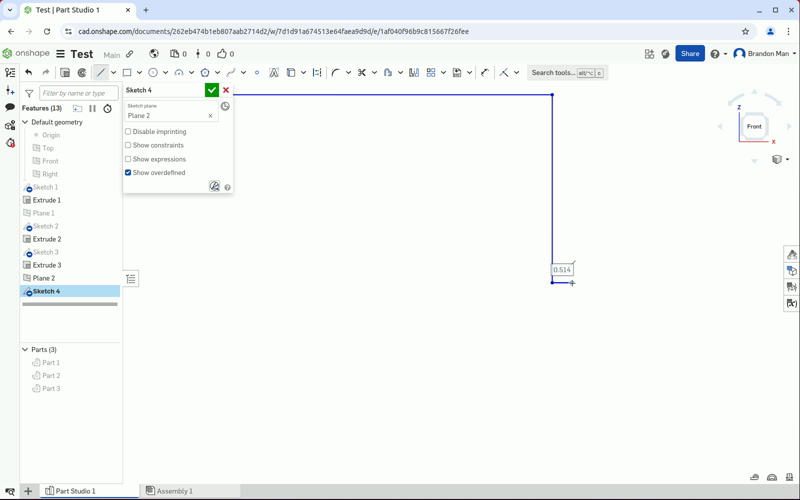
scroll(-6)
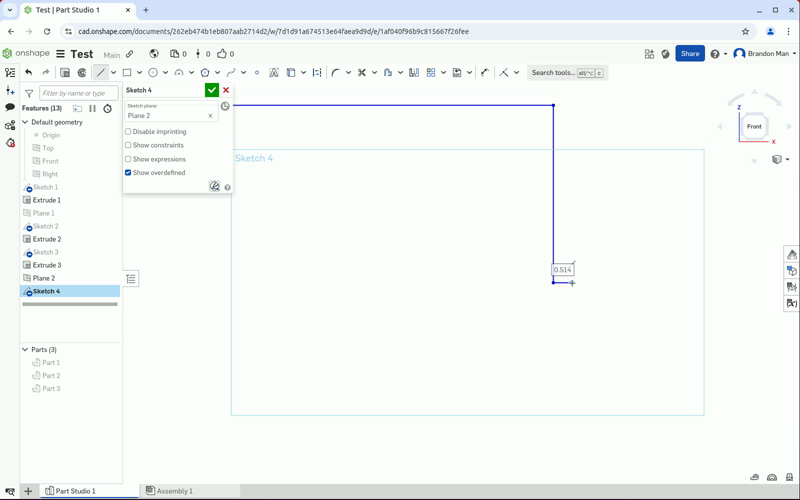
scroll(-6)
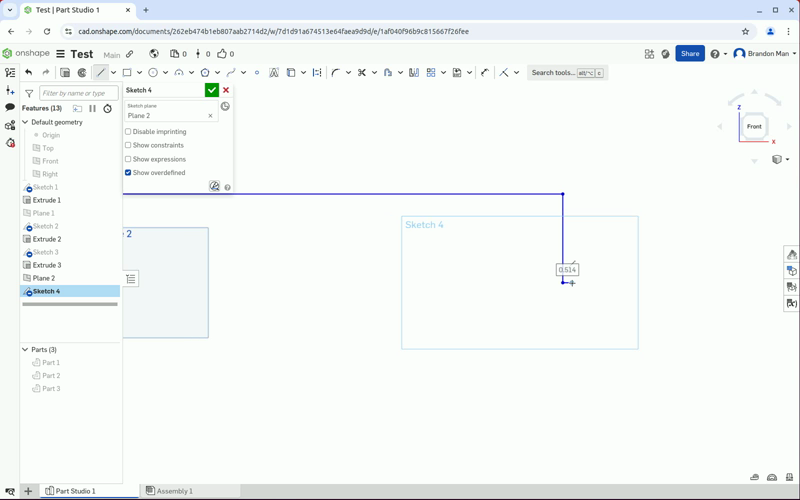
scroll(-6)
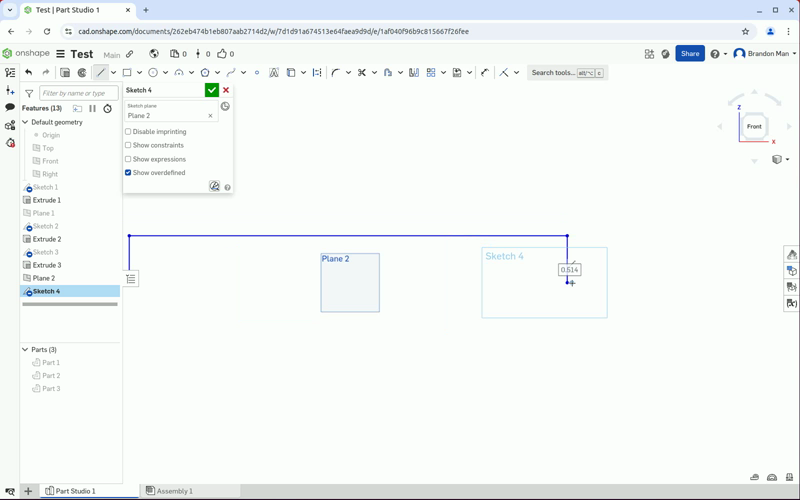
scroll(-6)
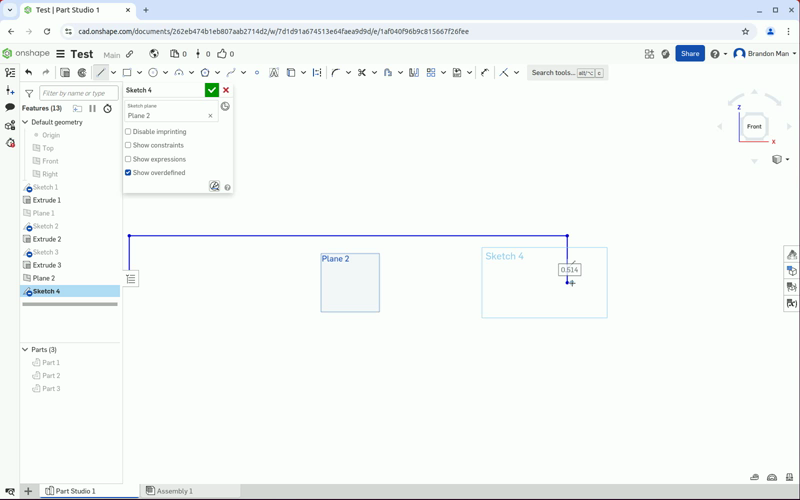
scroll(-6)
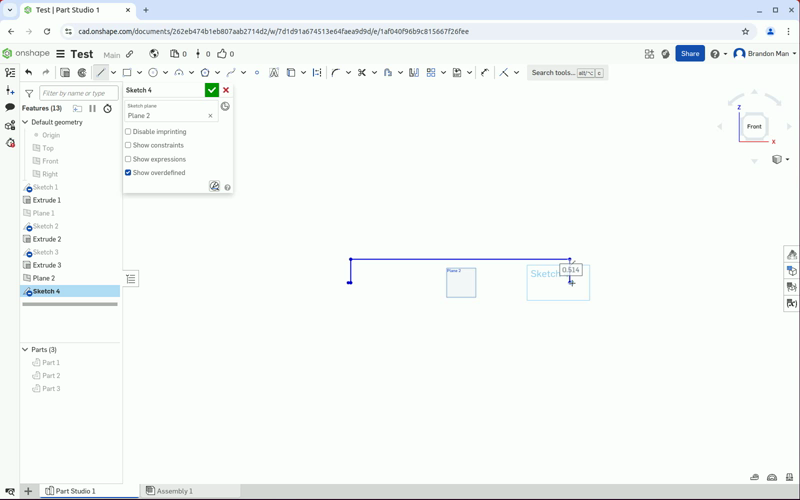
key_up(shift)
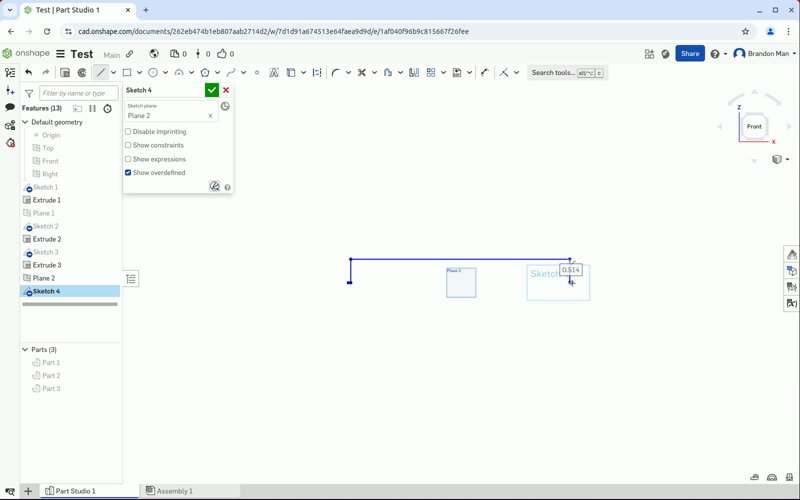
key_down(shift)
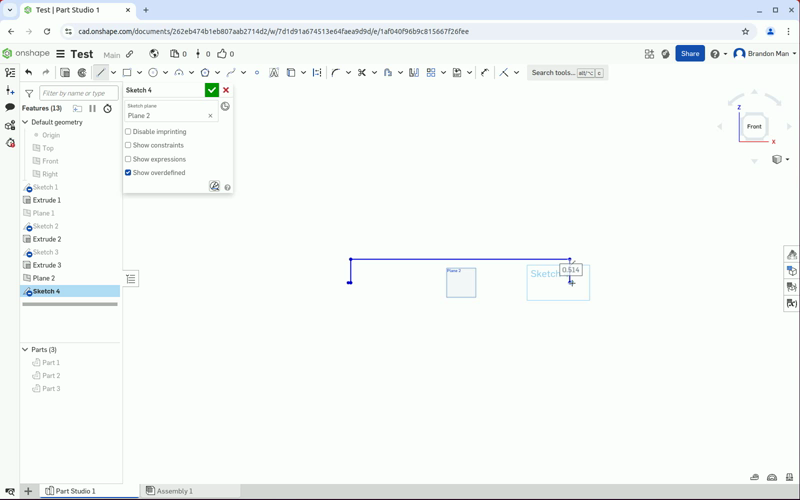
mouse_move(589, 282)
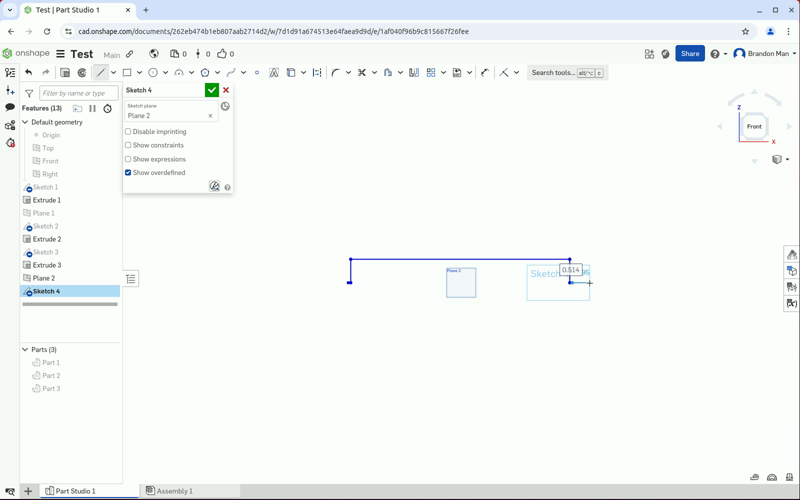
mouse_move(572, 257)
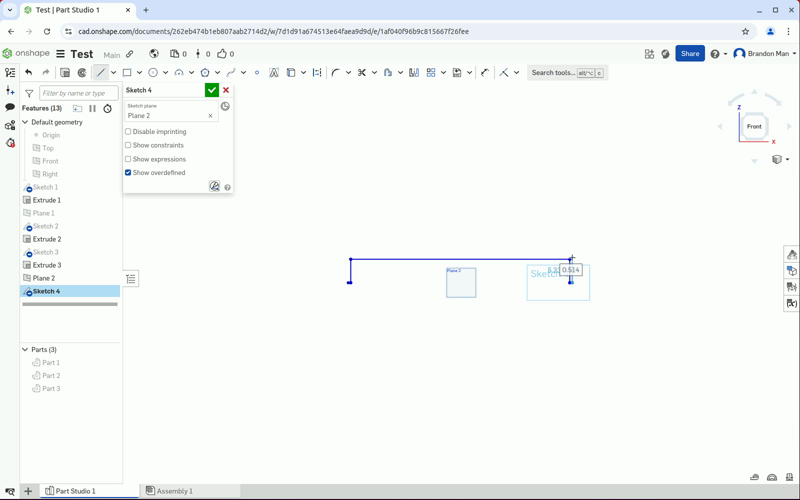
scroll(6)
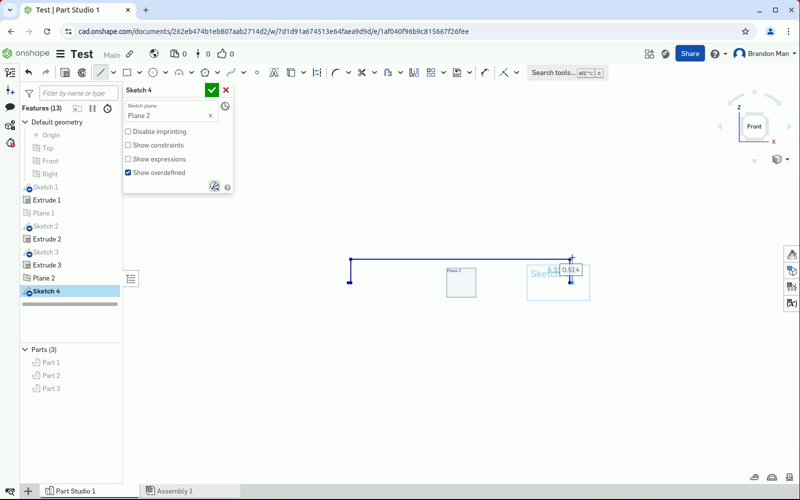
scroll(6)
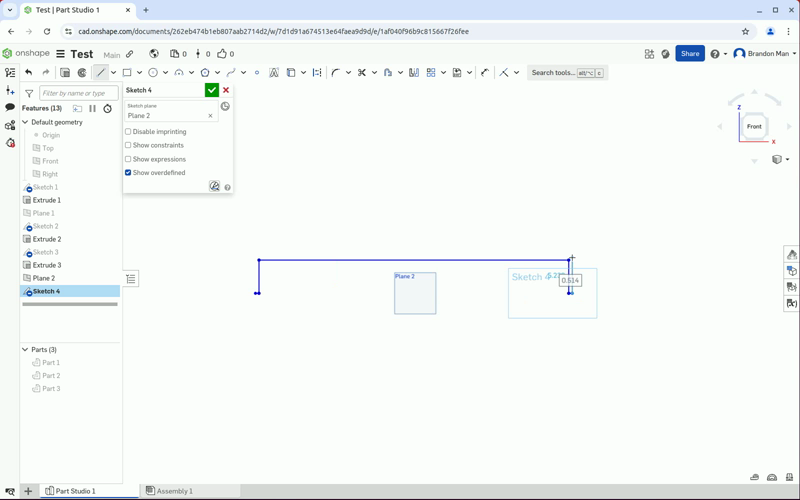
scroll(6)
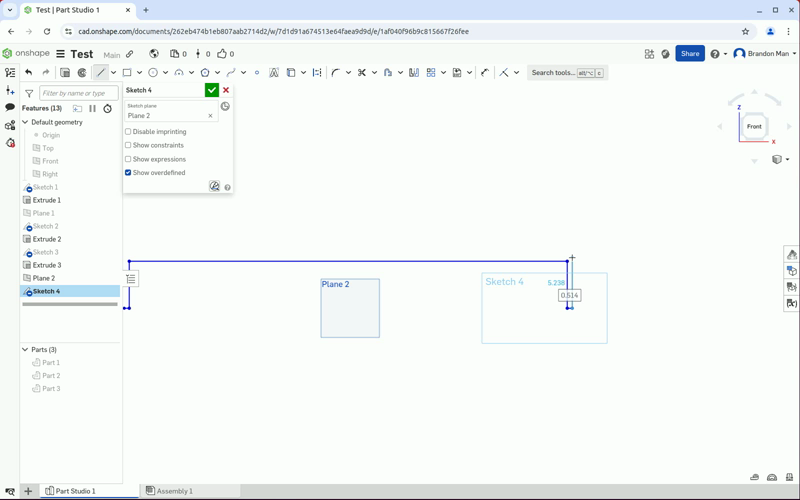
scroll(6)
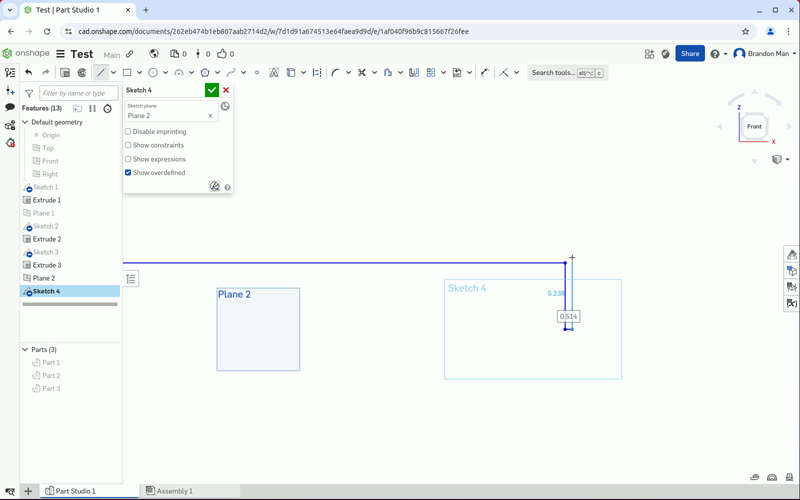
scroll(6)
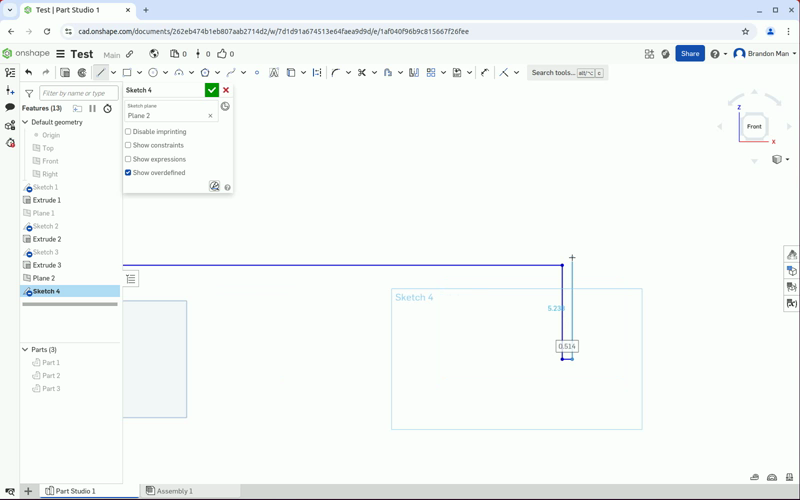
scroll(6)
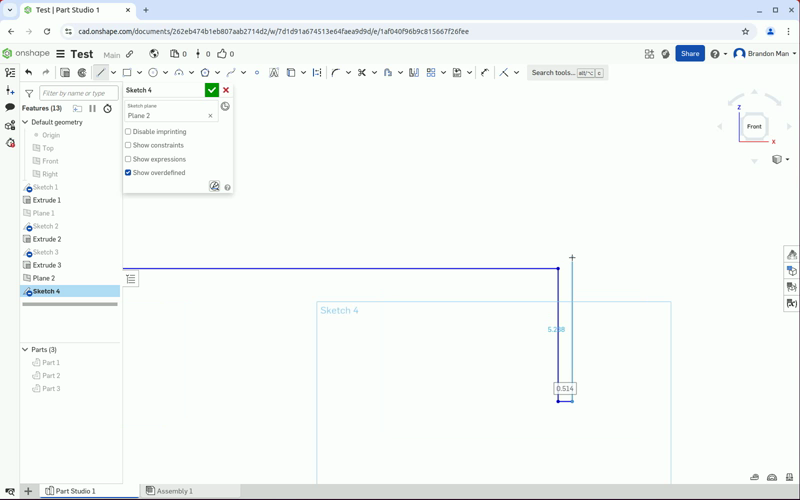
scroll(6)
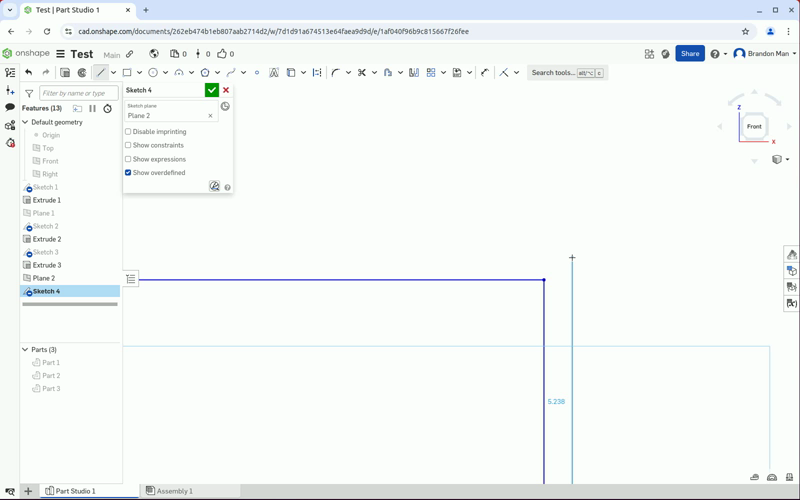
click(572, 257)
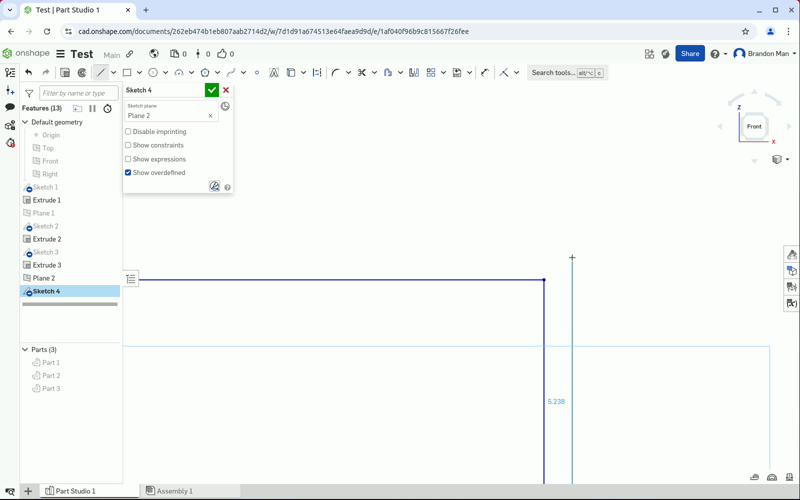
scroll(-6)
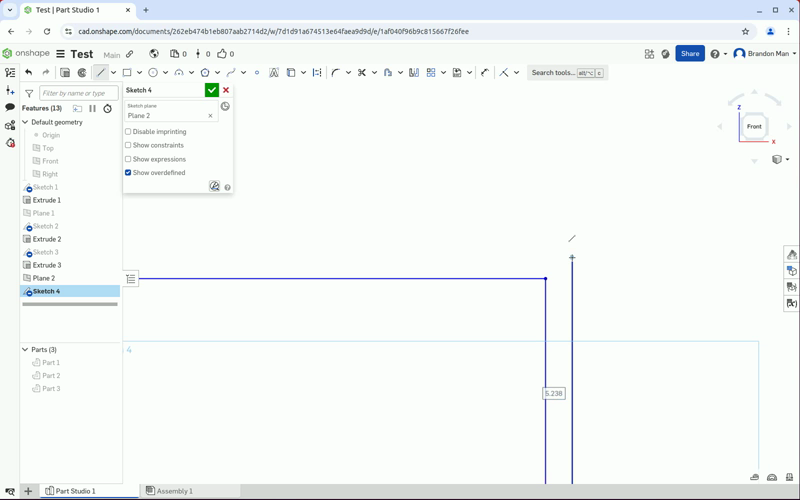
scroll(-6)
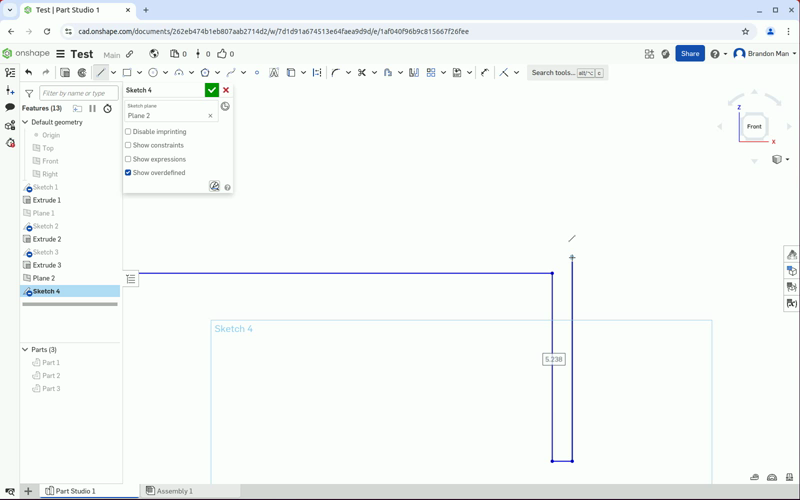
scroll(-6)
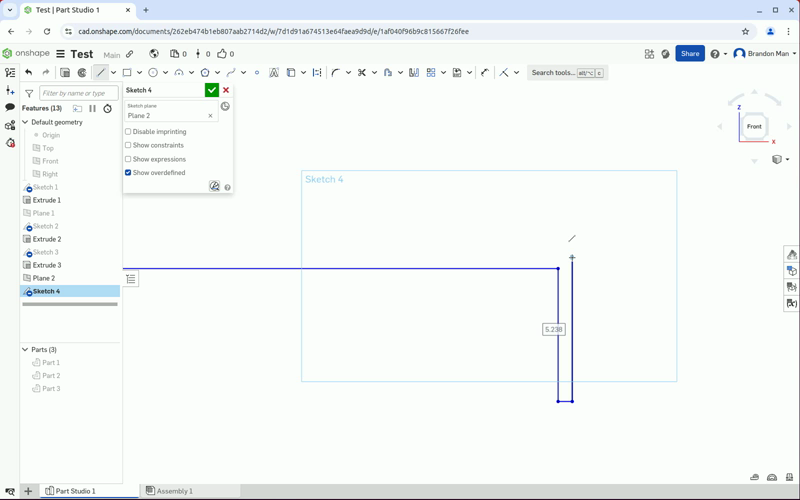
scroll(-6)
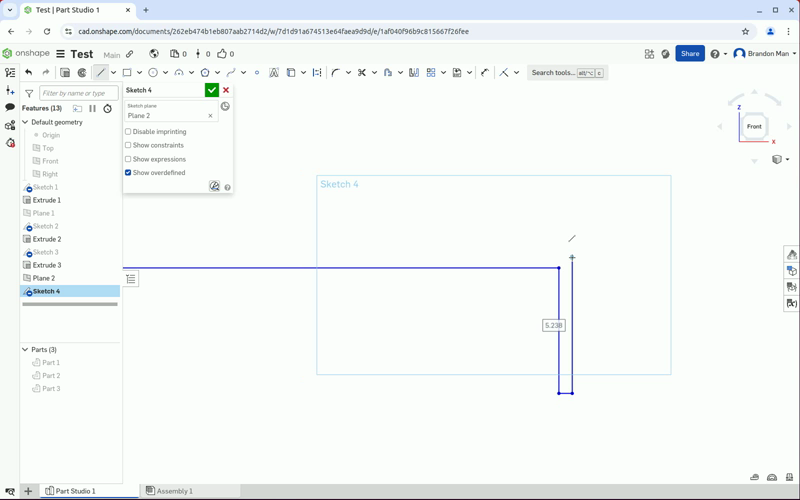
scroll(-6)
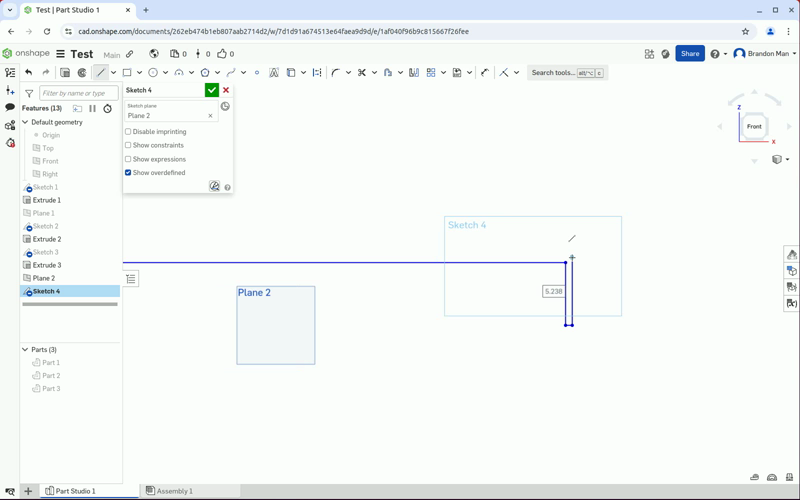
scroll(-6)
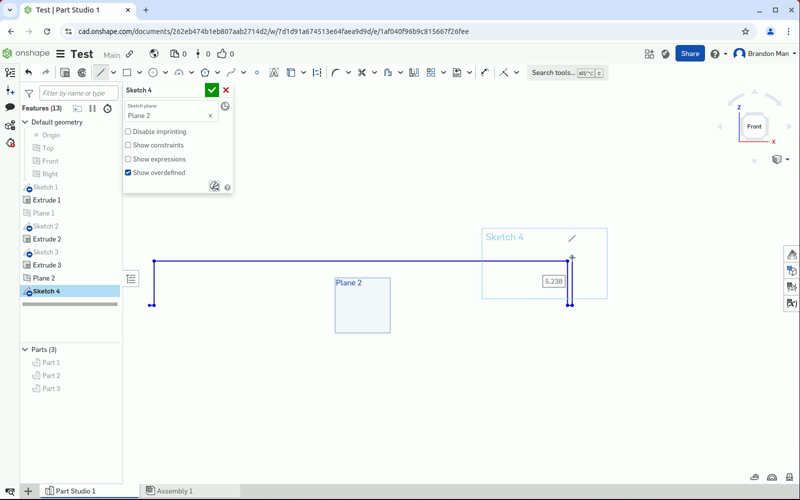
scroll(-6)
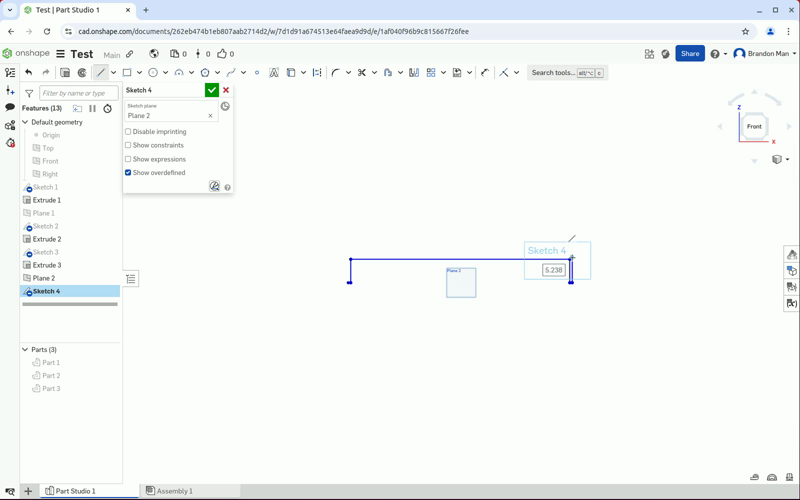
key_up(shift)
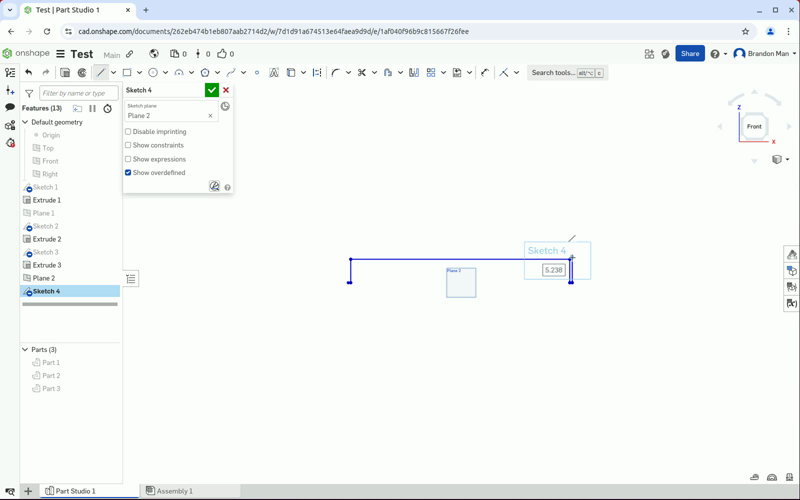
key_down(shift)
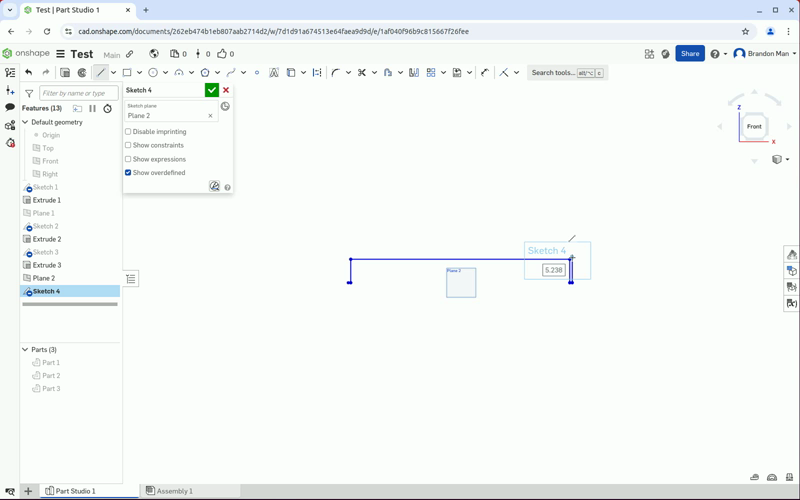
mouse_move(348, 257)
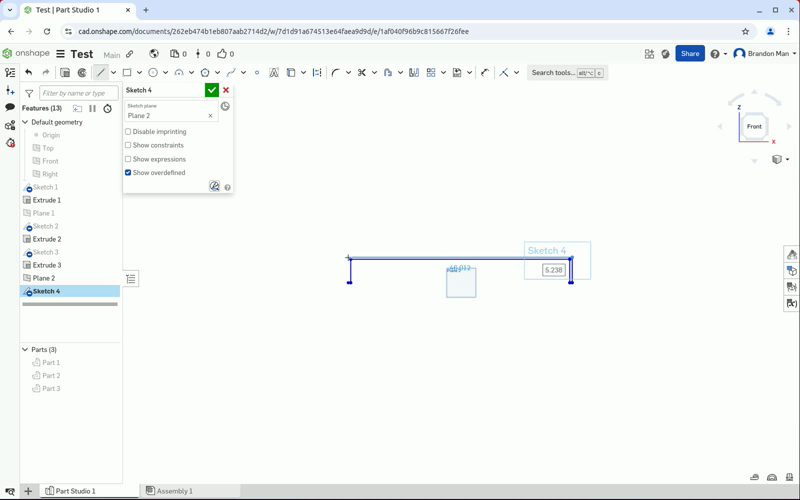
scroll(6)
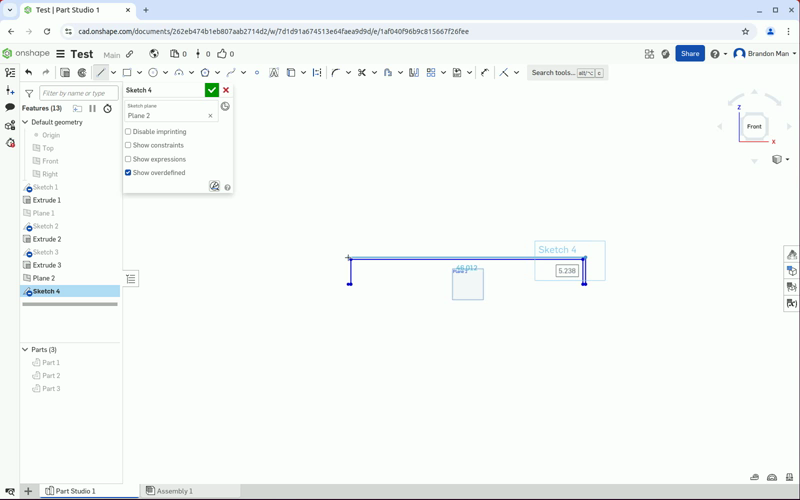
scroll(6)
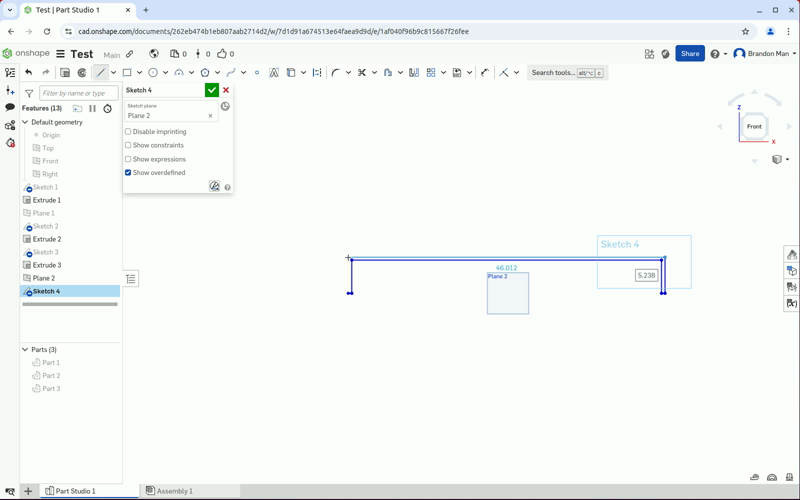
scroll(6)
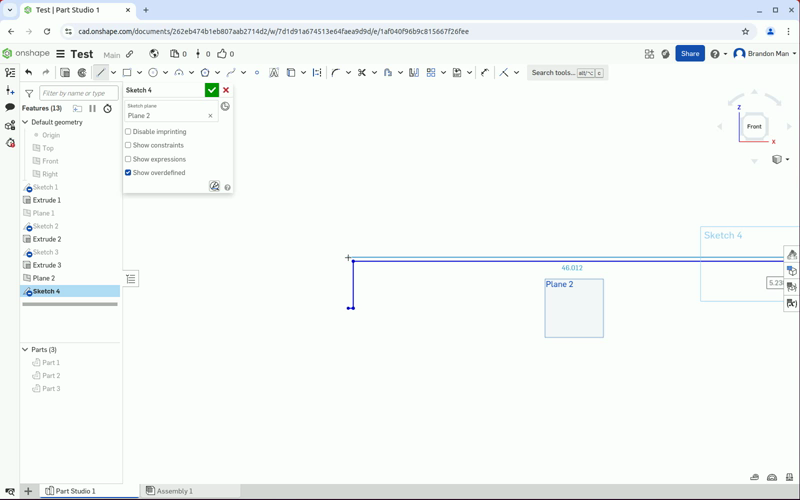
scroll(6)
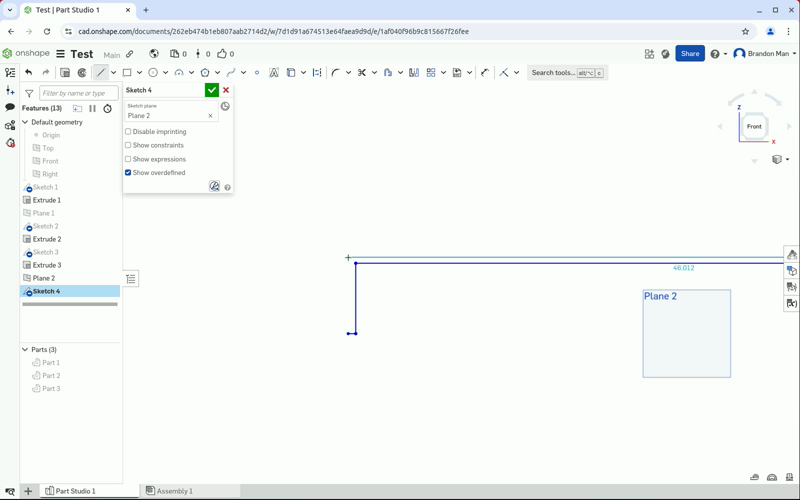
scroll(6)
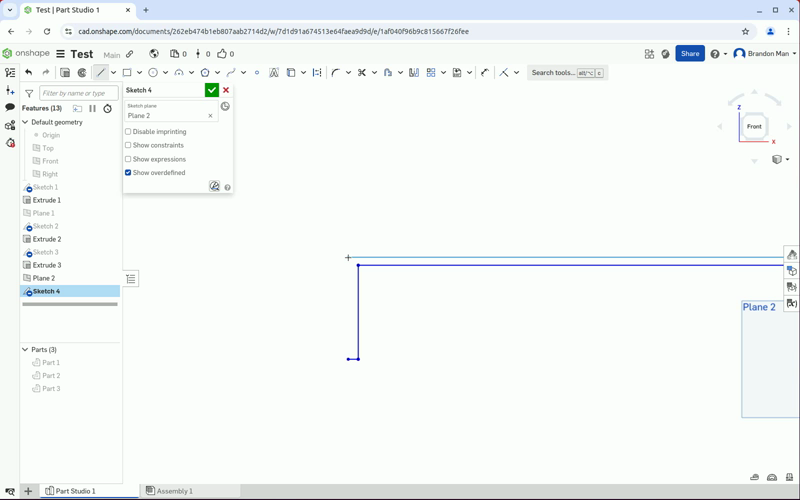
scroll(6)
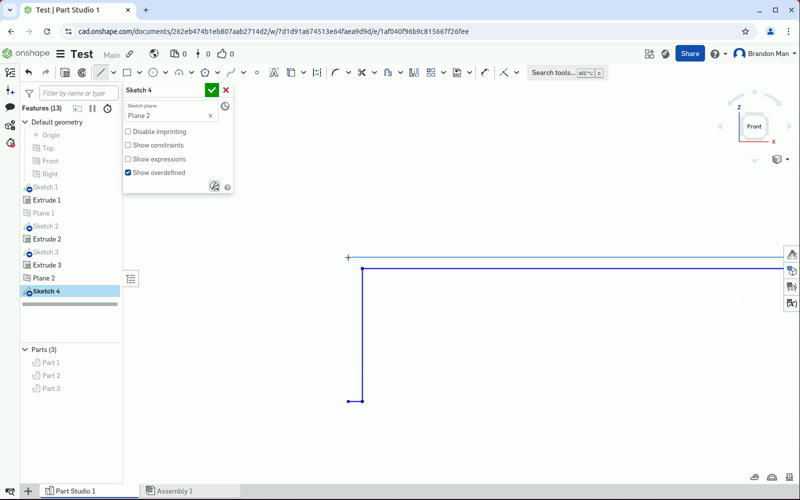
scroll(6)
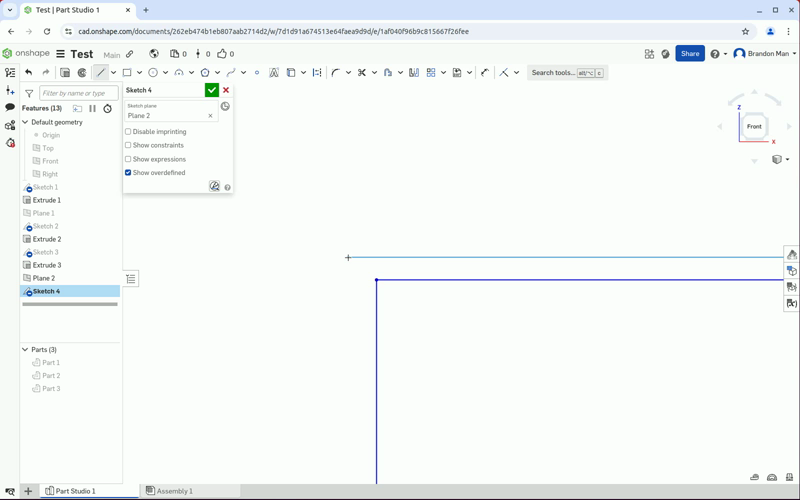
click(348, 257)
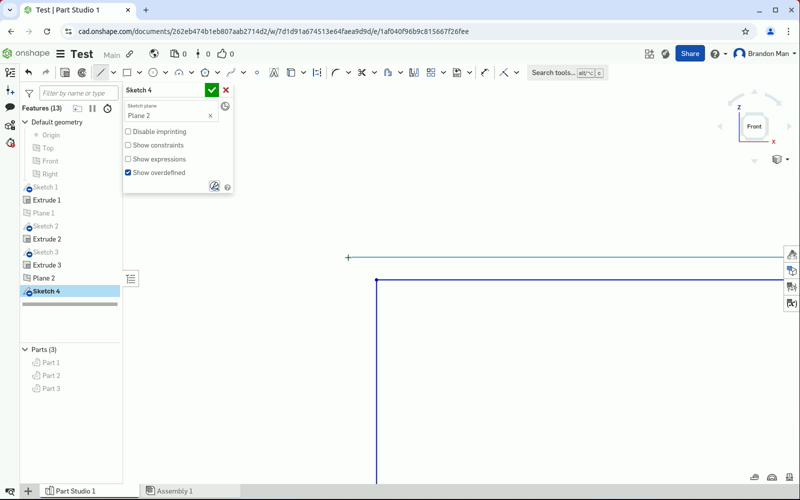
scroll(-6)
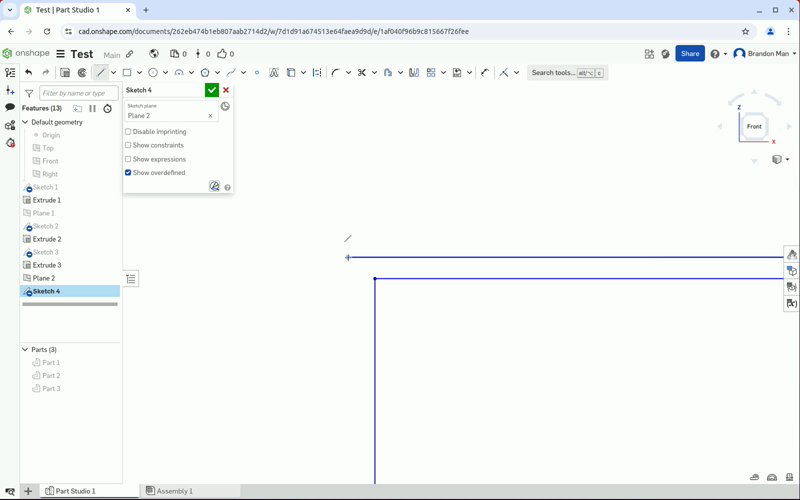
scroll(-6)
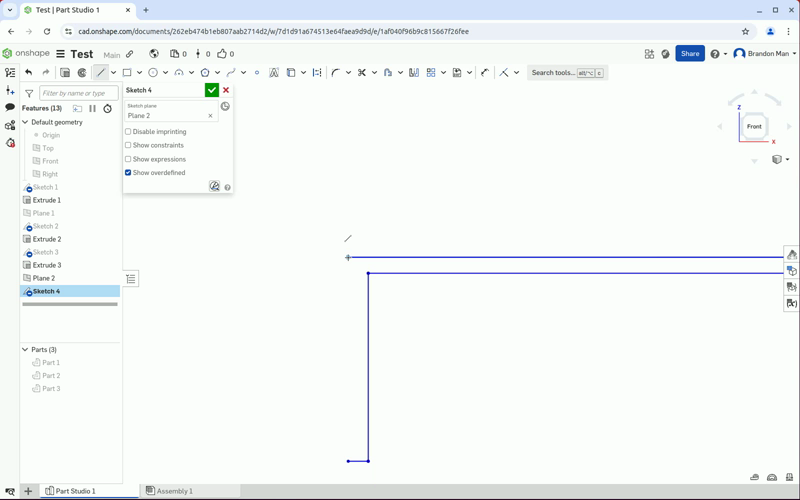
scroll(-6)
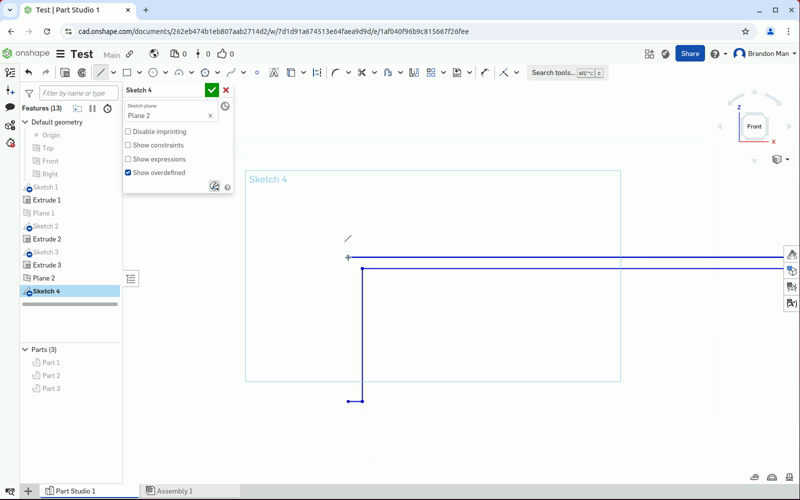
scroll(-6)
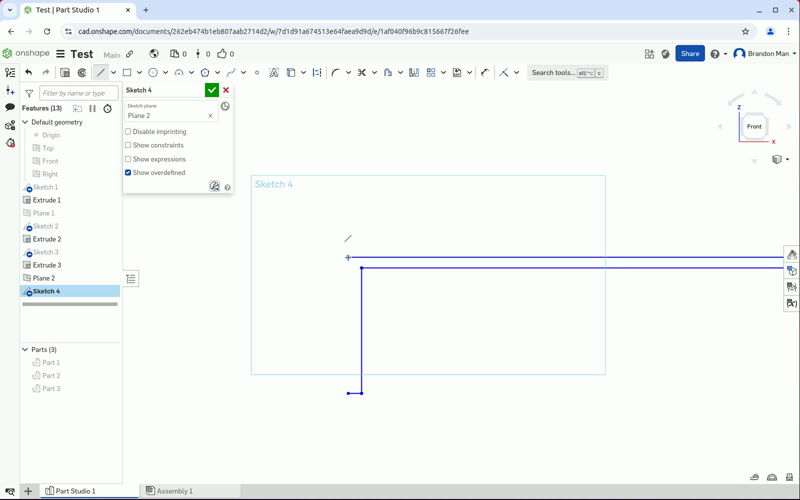
scroll(-6)
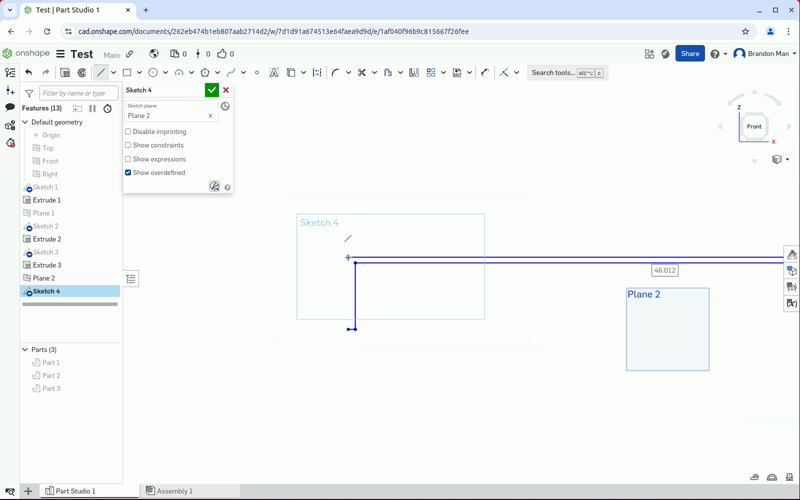
scroll(-6)
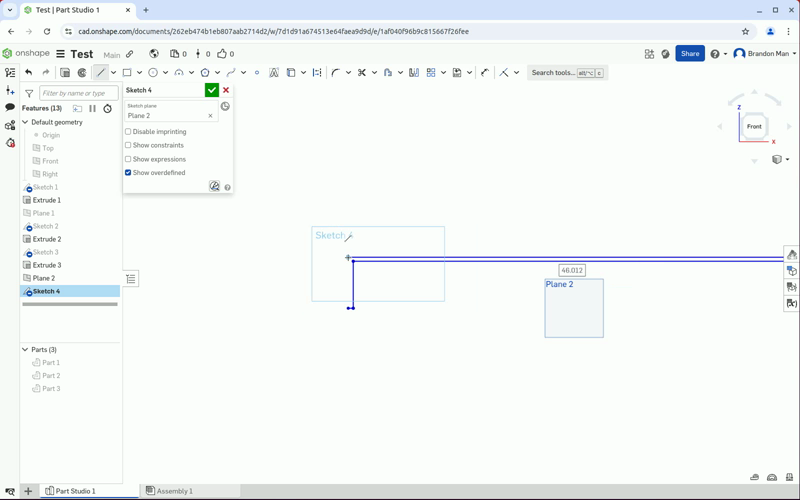
scroll(-6)
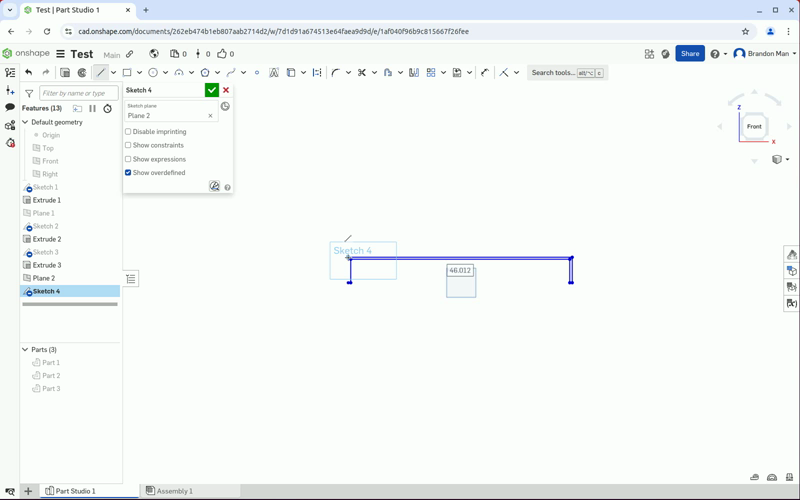
key_up(shift)
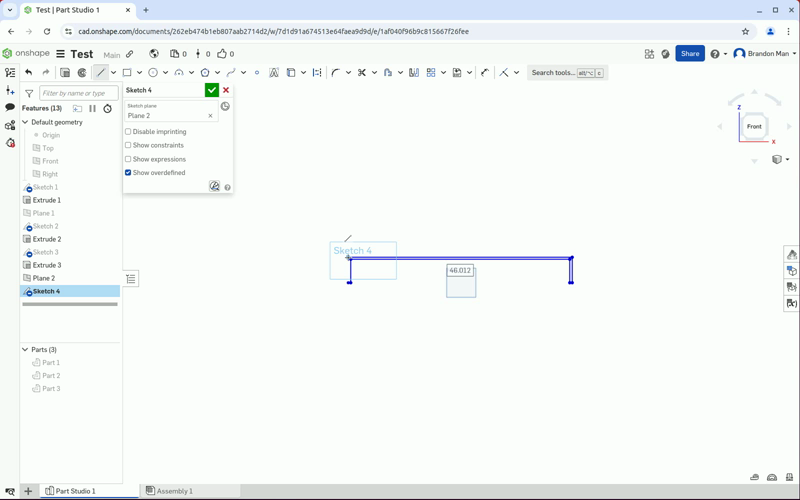
mouse_move(378, 257)
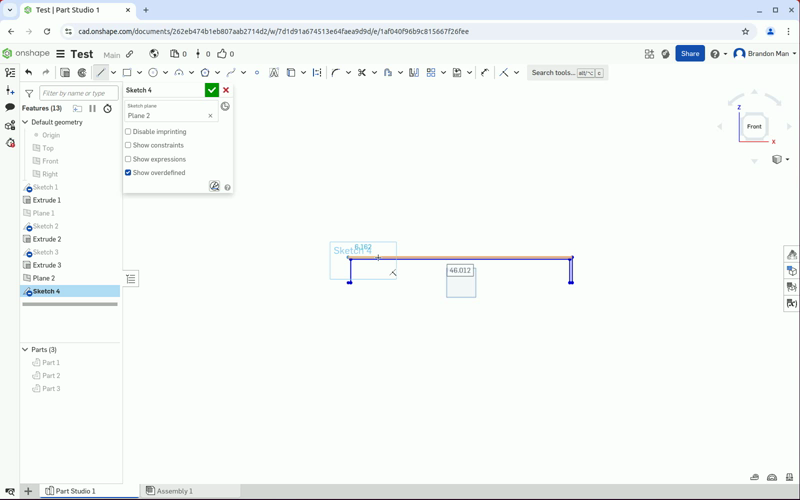
key_down(shift)
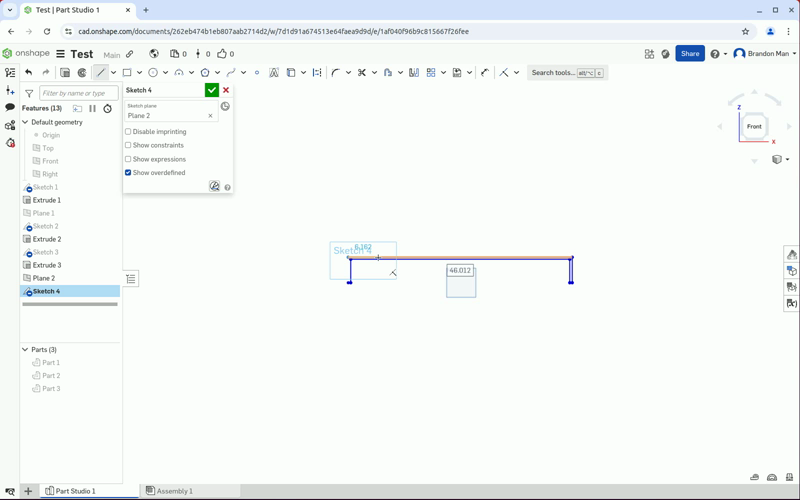
mouse_move(348, 282)
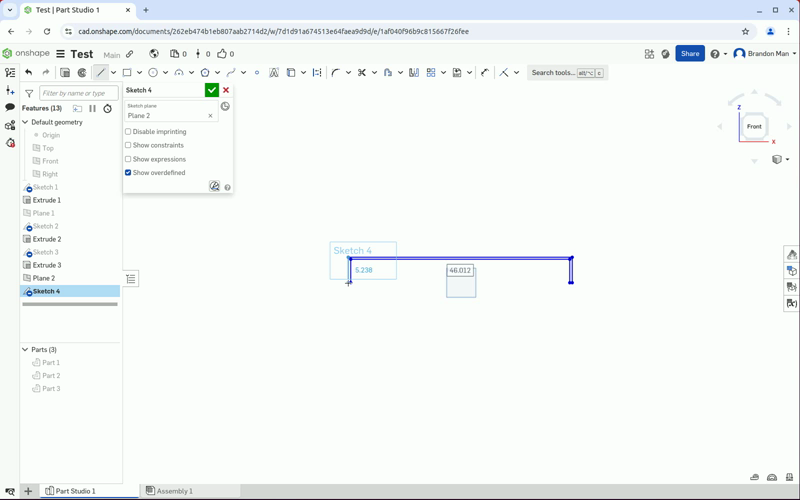
scroll(6)
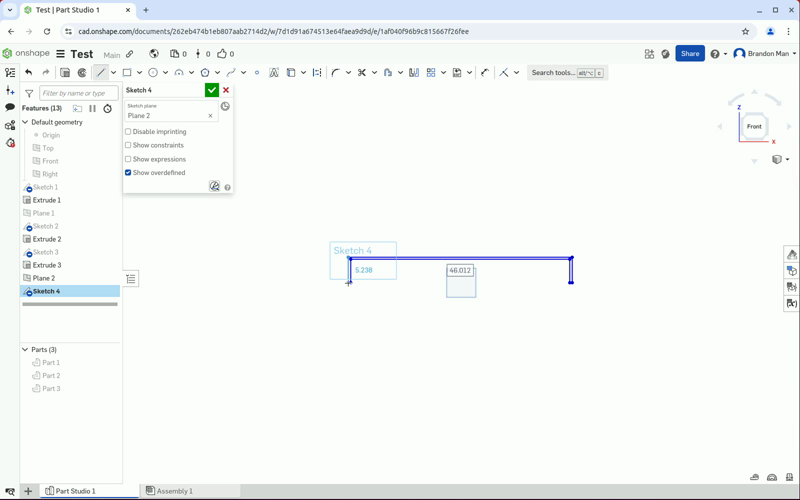
scroll(6)
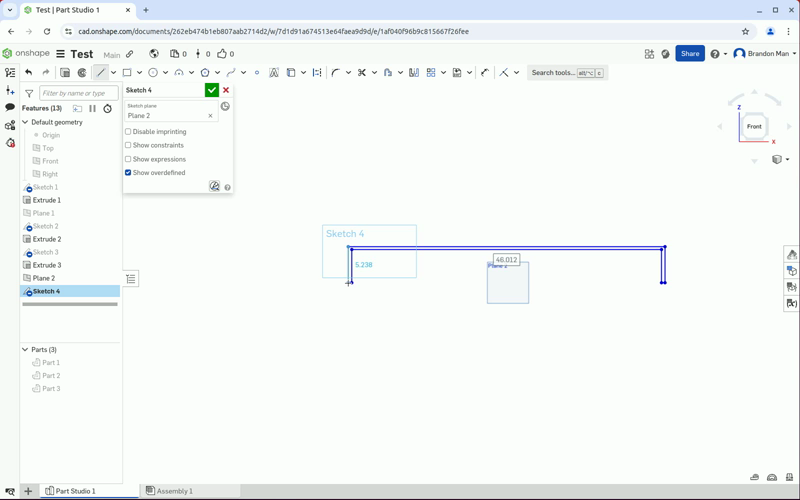
scroll(6)
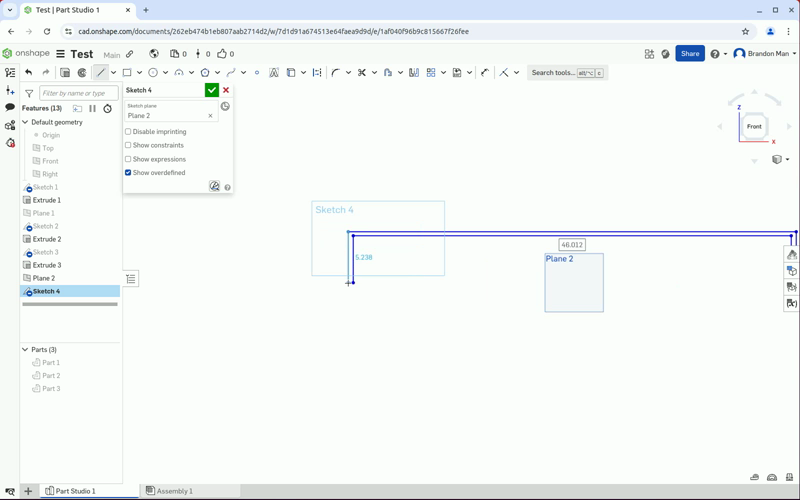
scroll(6)
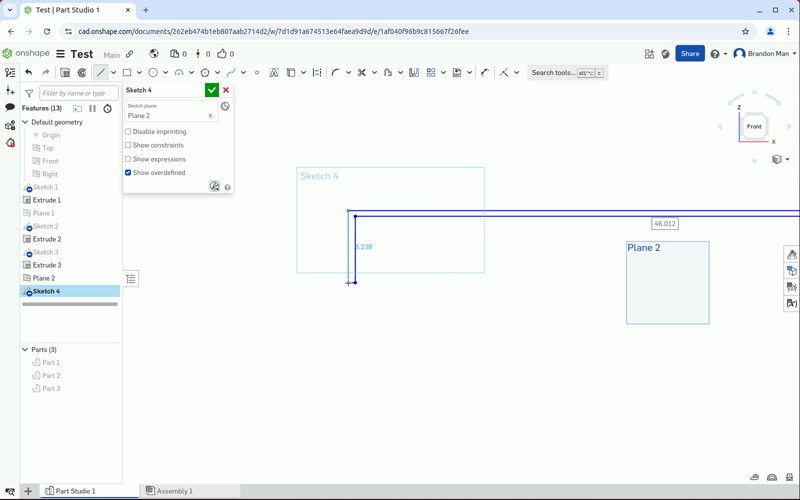
scroll(6)
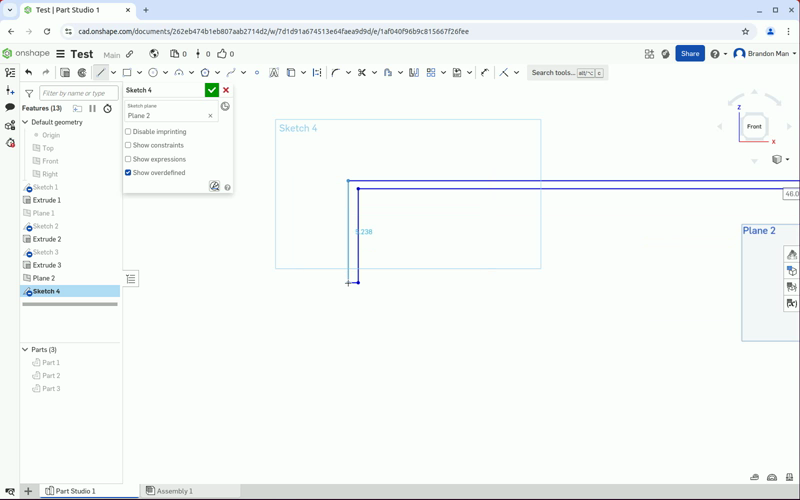
scroll(6)
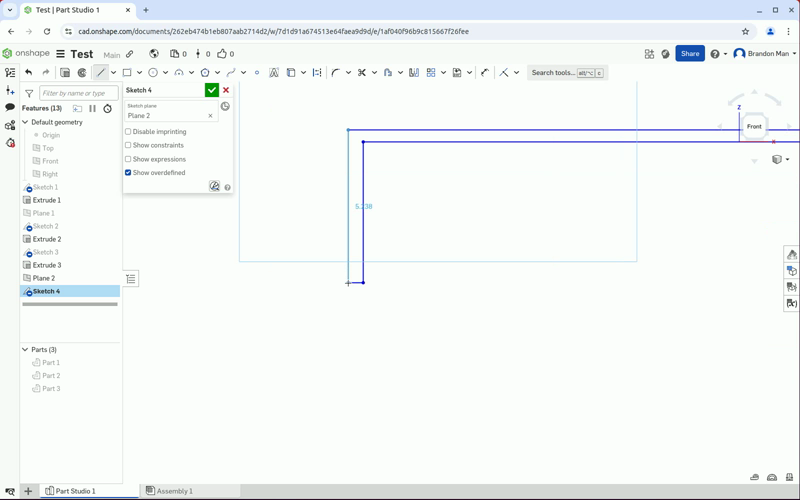
scroll(6)
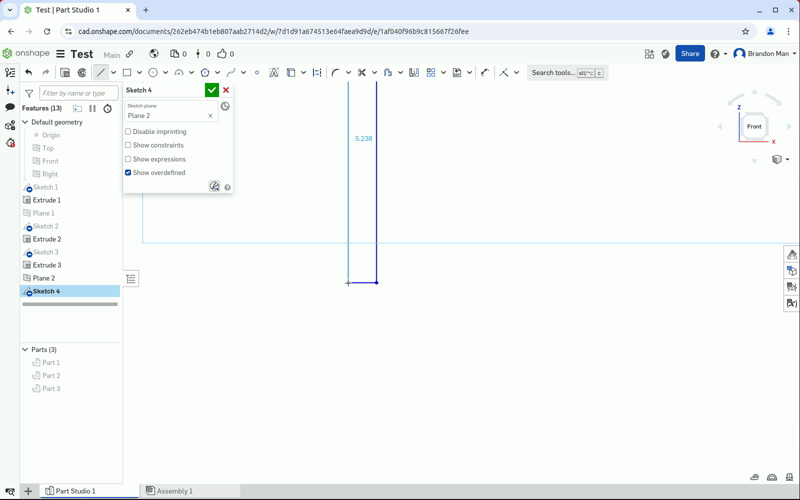
key_up(shift)
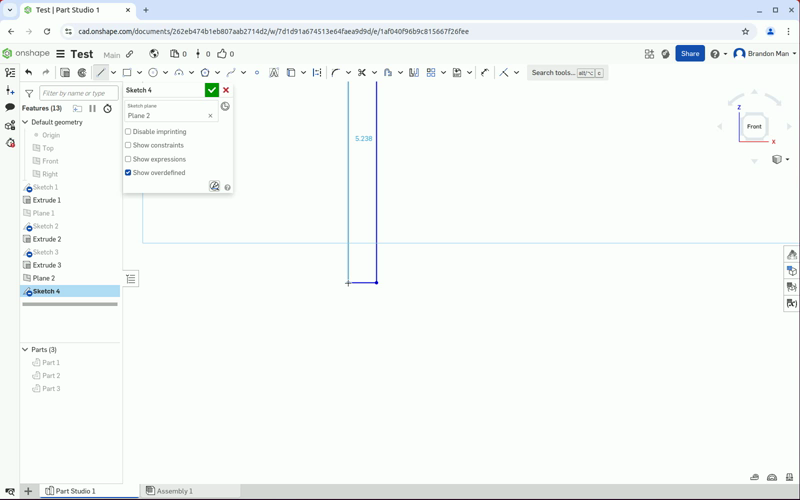
click(348, 282)
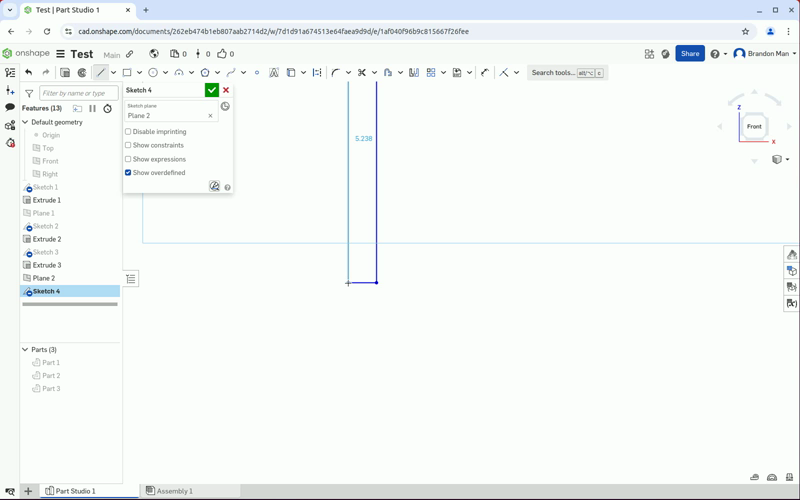
scroll(-6)
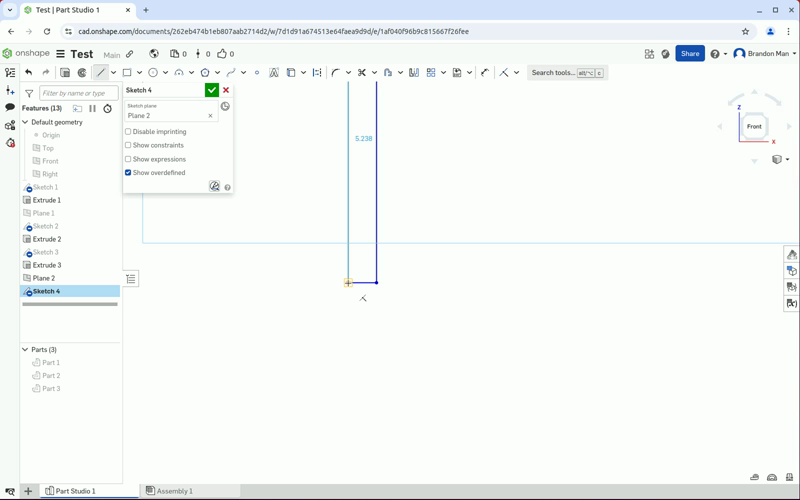
scroll(-6)
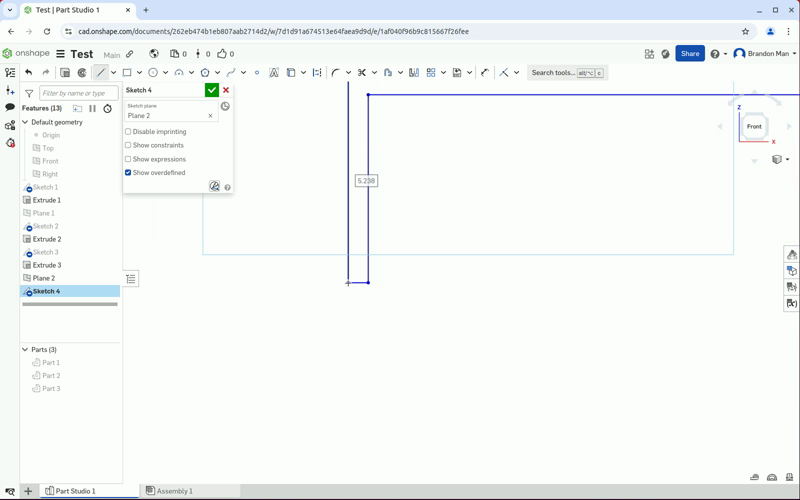
scroll(-6)
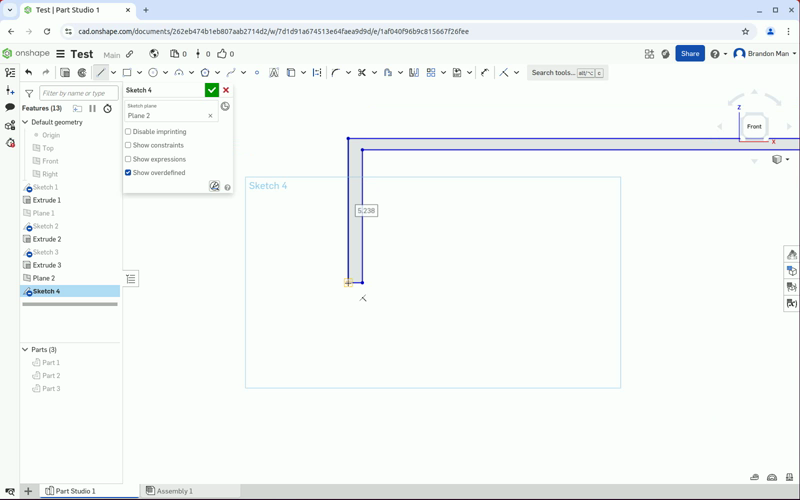
scroll(-6)
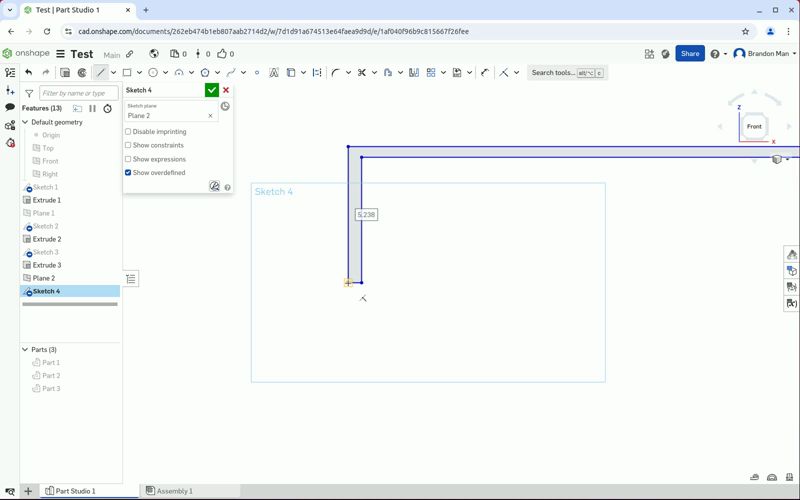
scroll(-6)
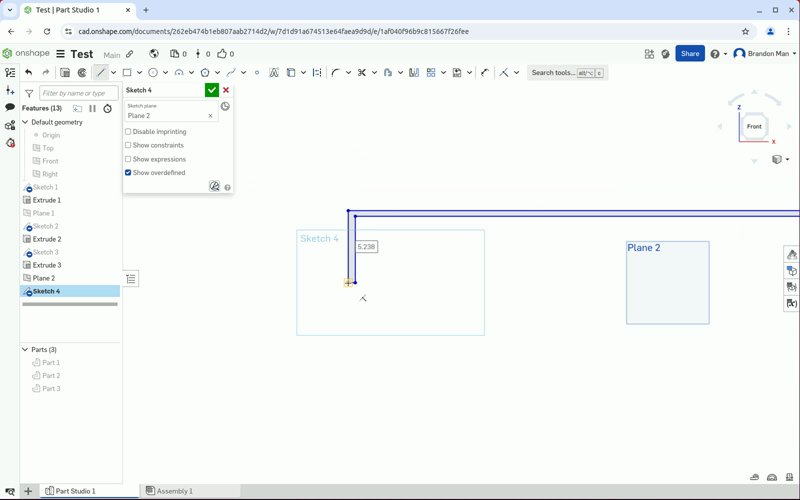
scroll(-6)
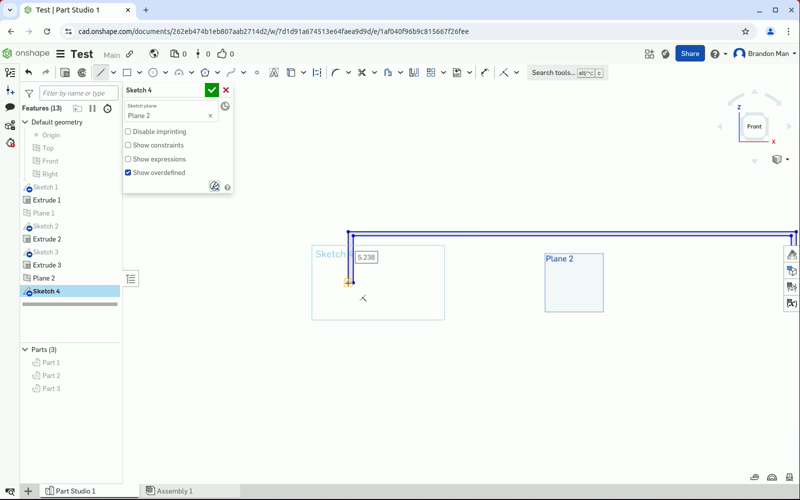
scroll(-6)
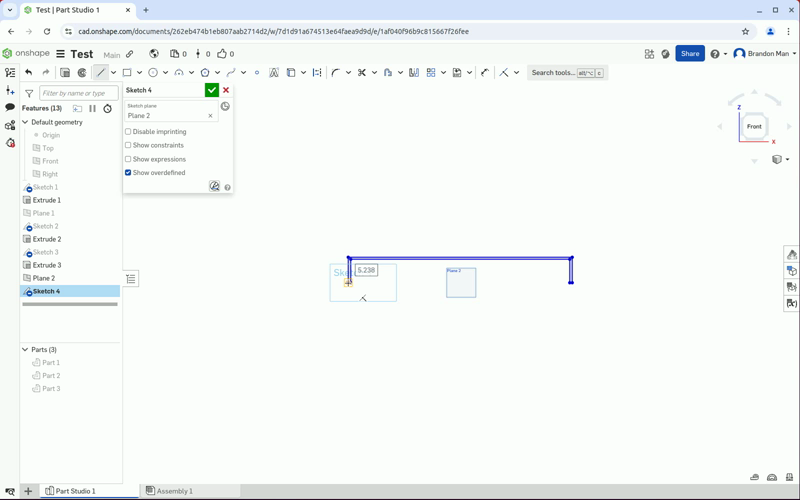
key(esc)
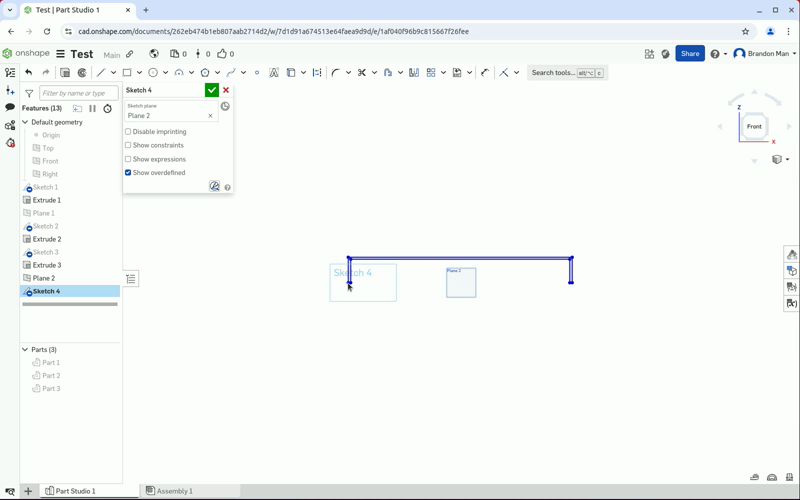
mouse_move(546, 257)
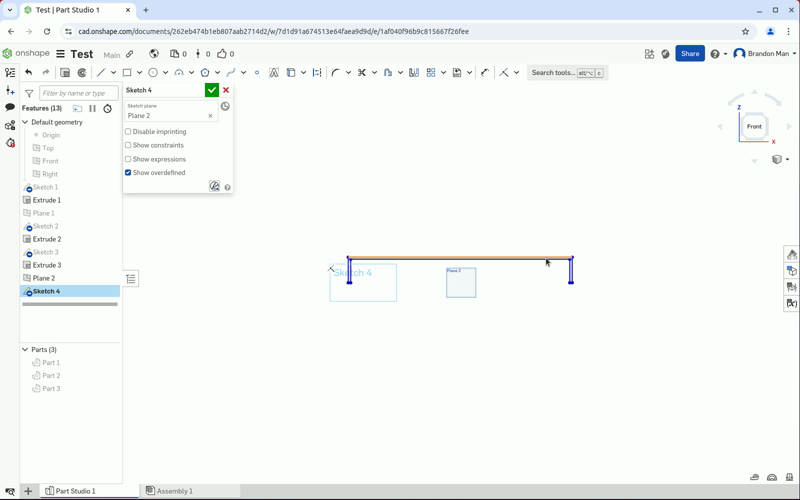
scroll(6)
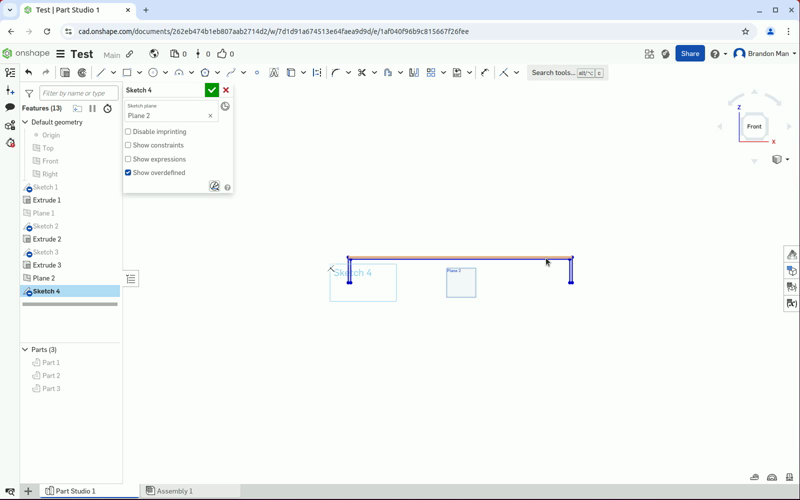
scroll(6)
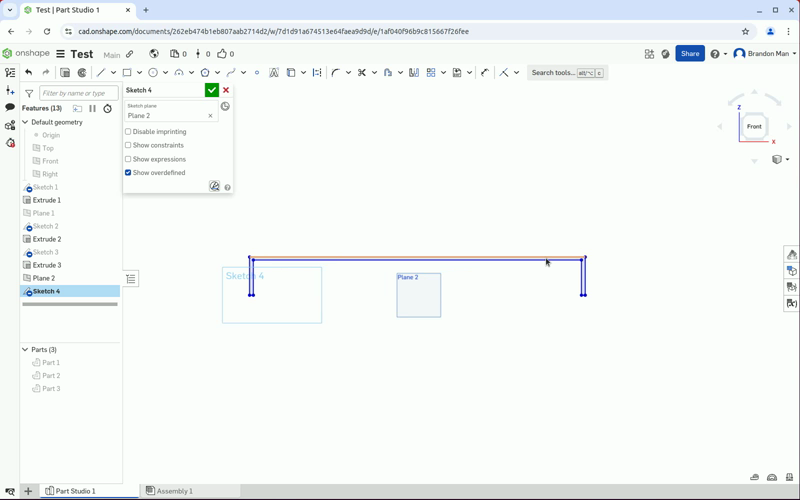
scroll(6)
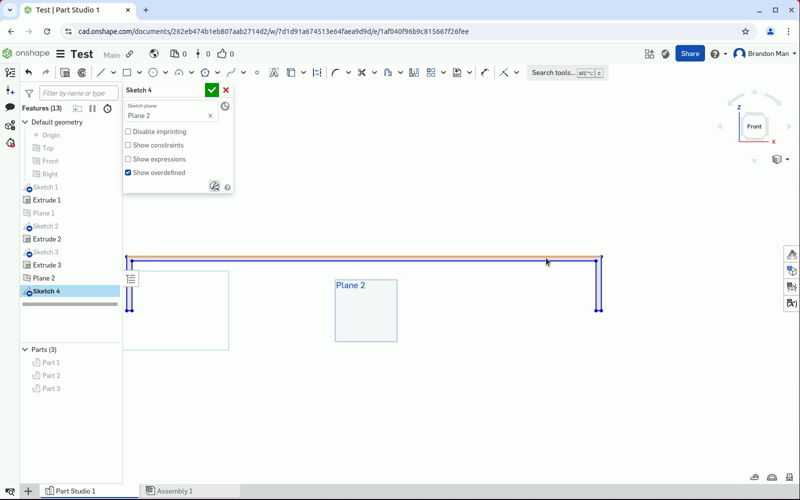
scroll(6)
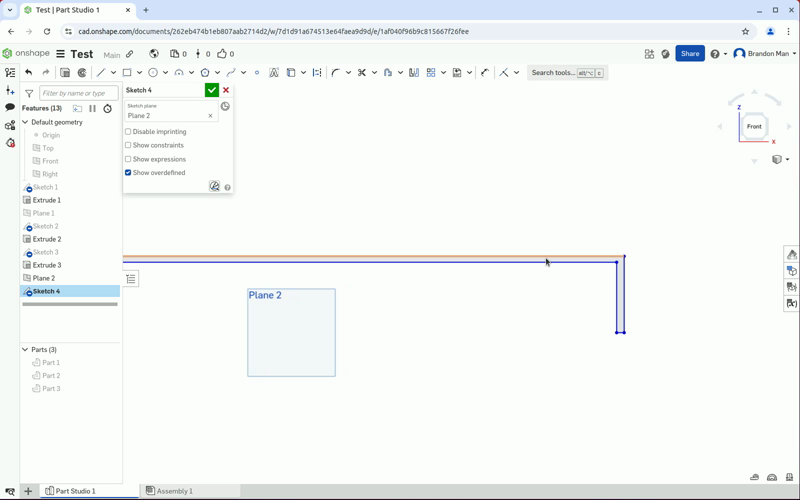
scroll(6)
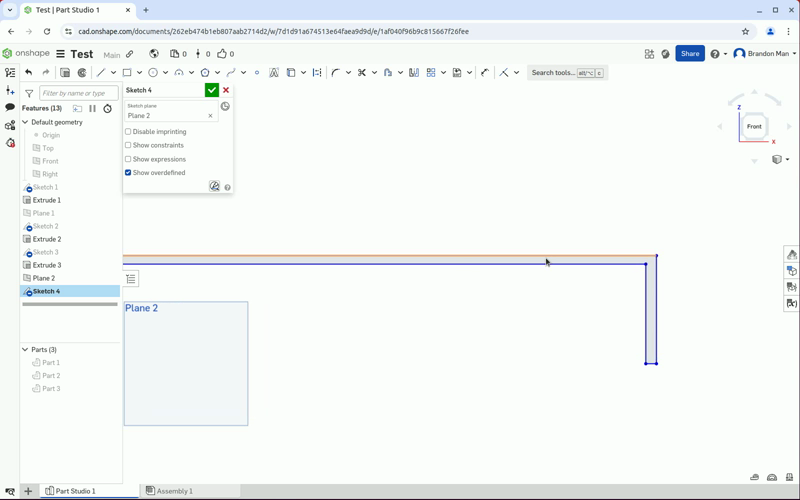
scroll(6)
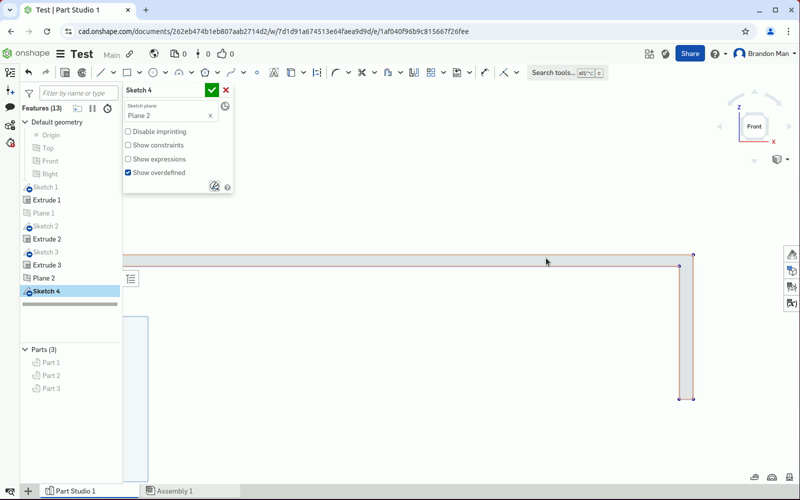
scroll(6)
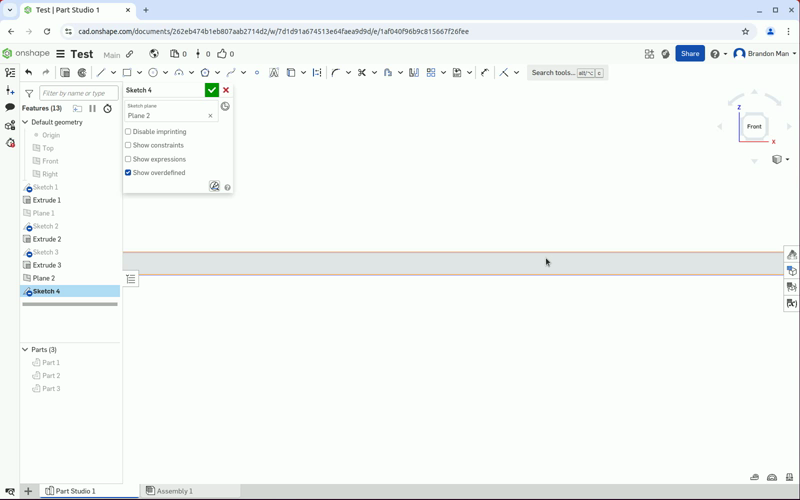
click(546, 257)
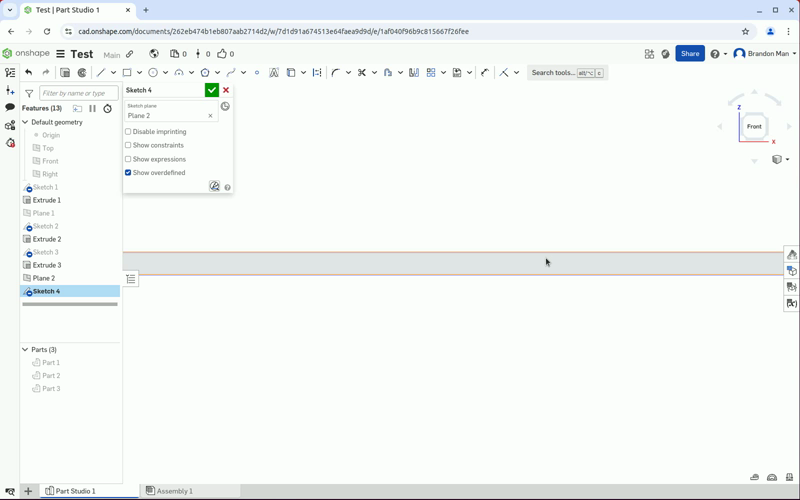
scroll(-6)
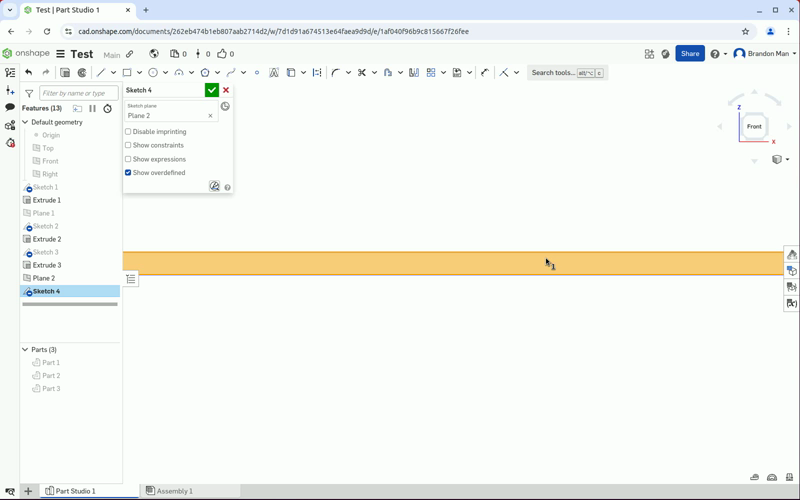
scroll(-6)
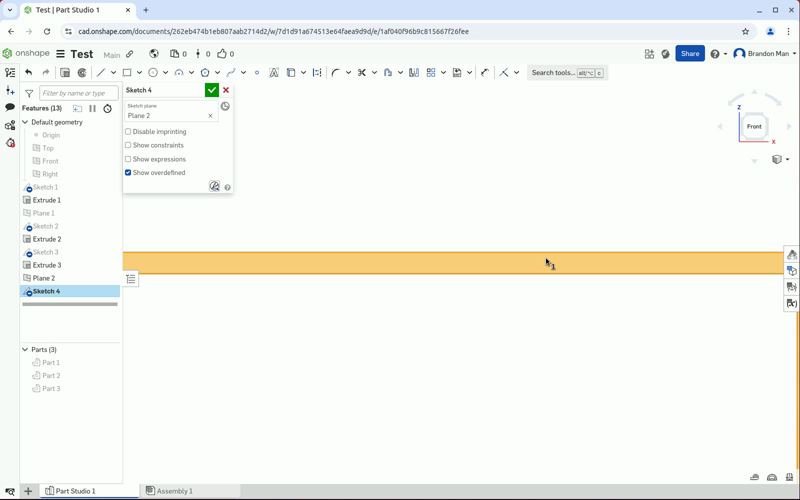
scroll(-6)
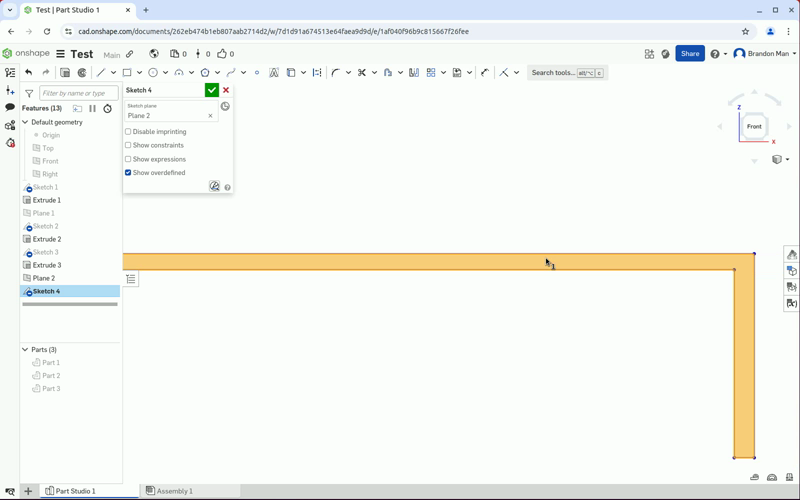
scroll(-6)
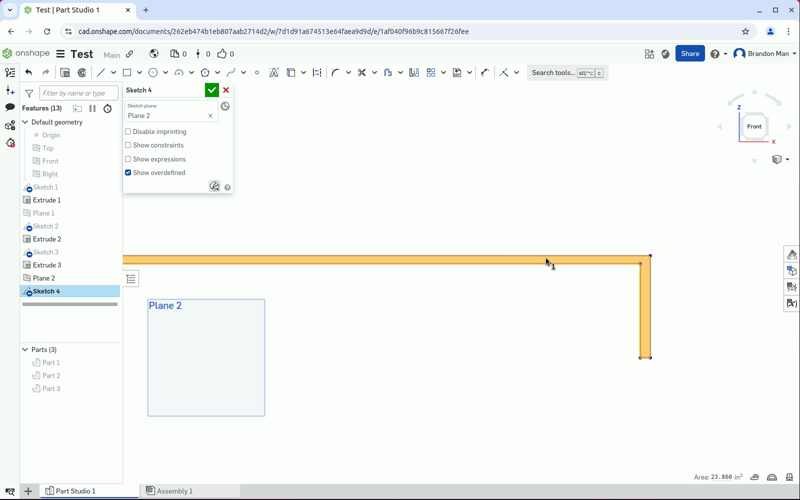
scroll(-6)
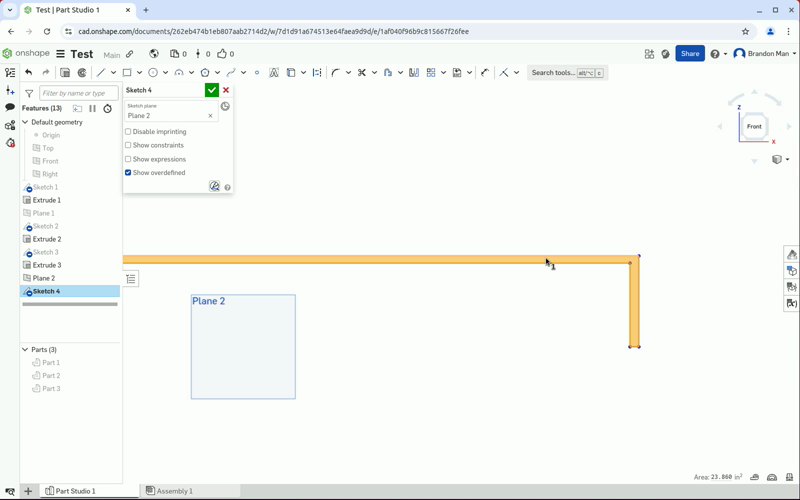
scroll(-6)
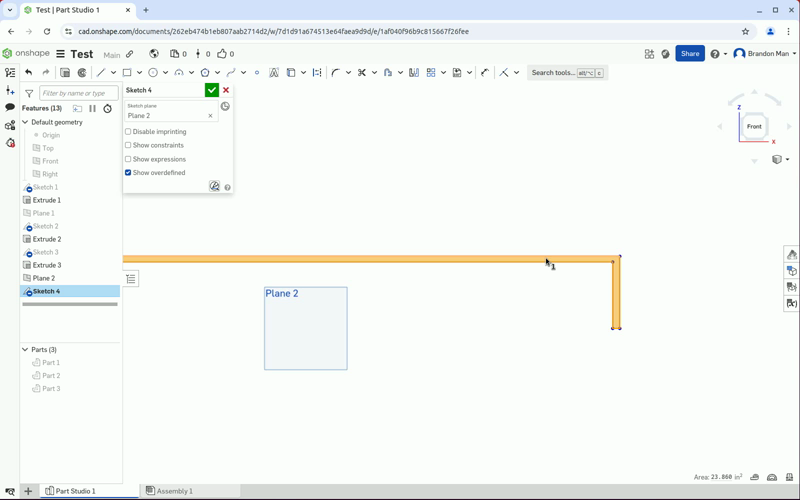
scroll(-6)
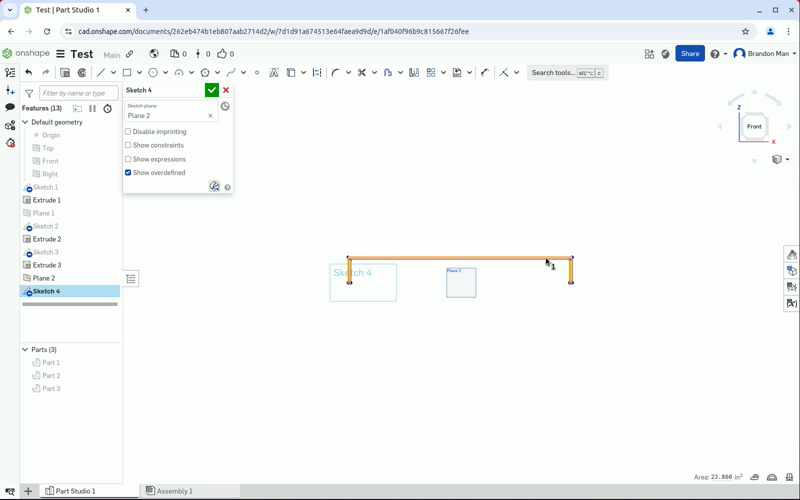
mouse_move(73, 352)
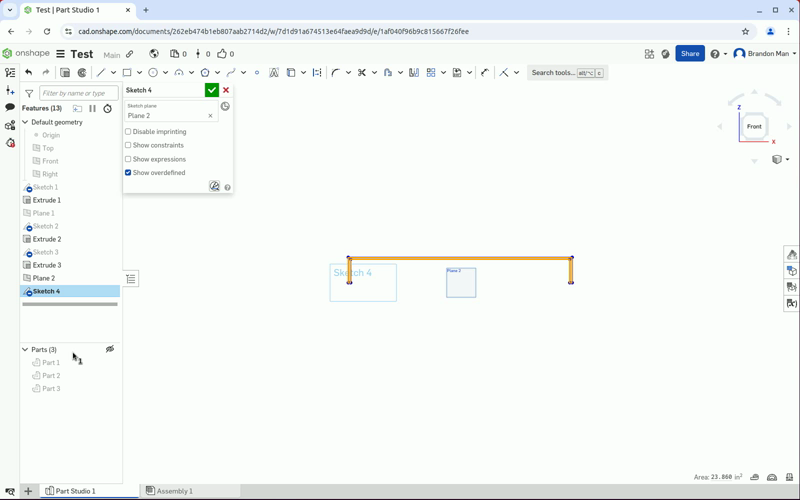
key(shift+y)
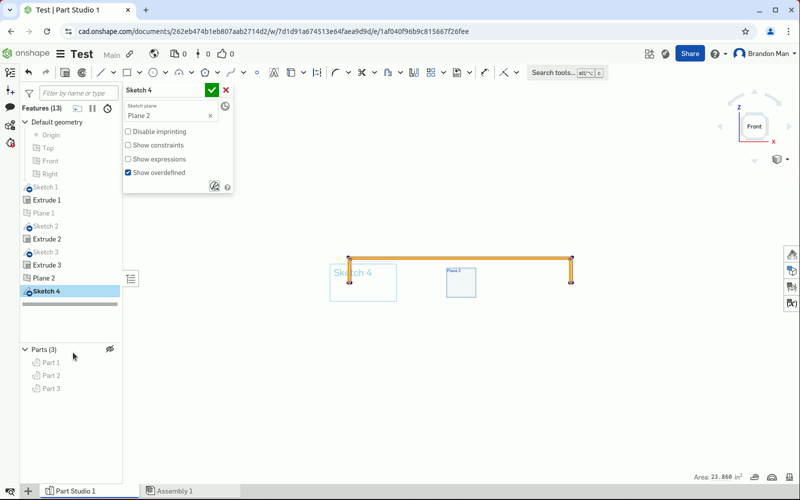
key(shift+e)
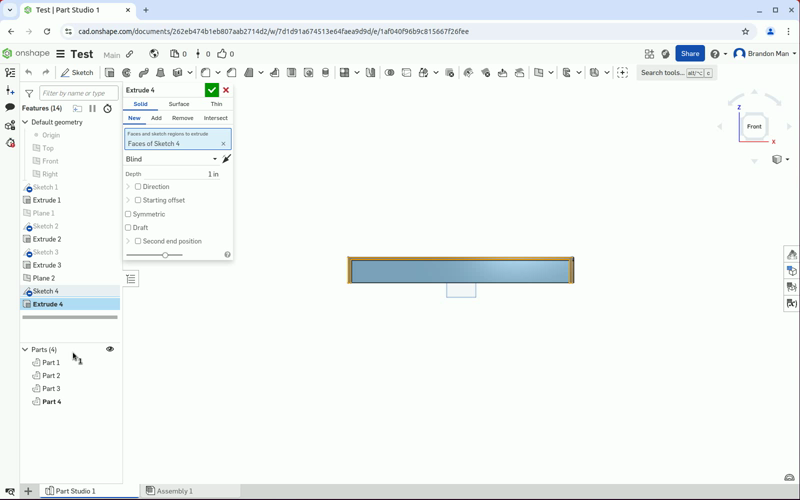
mouse_move(143, 106)
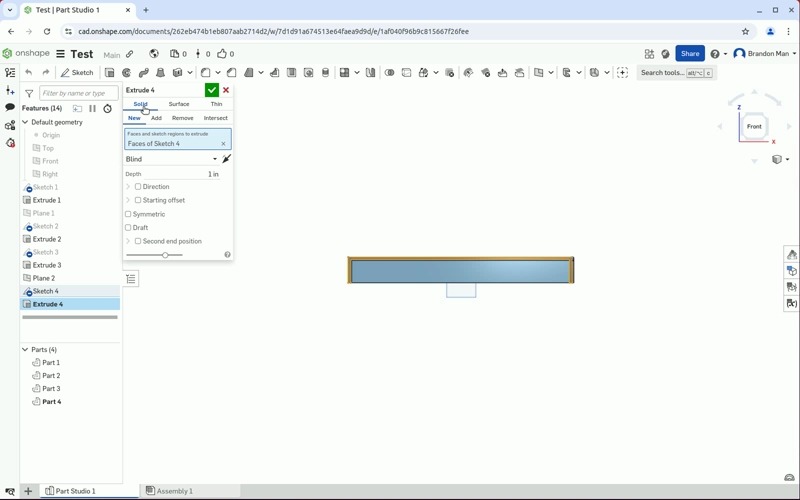
click(143, 106)
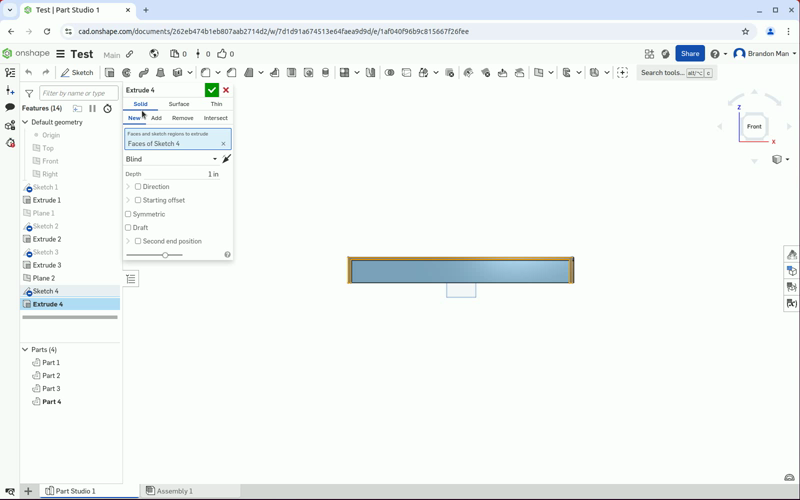
mouse_move(137, 120)
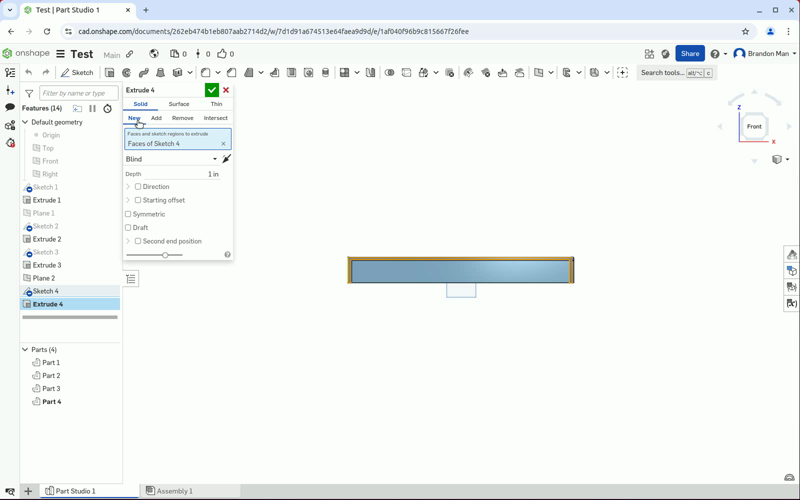
click(137, 120)
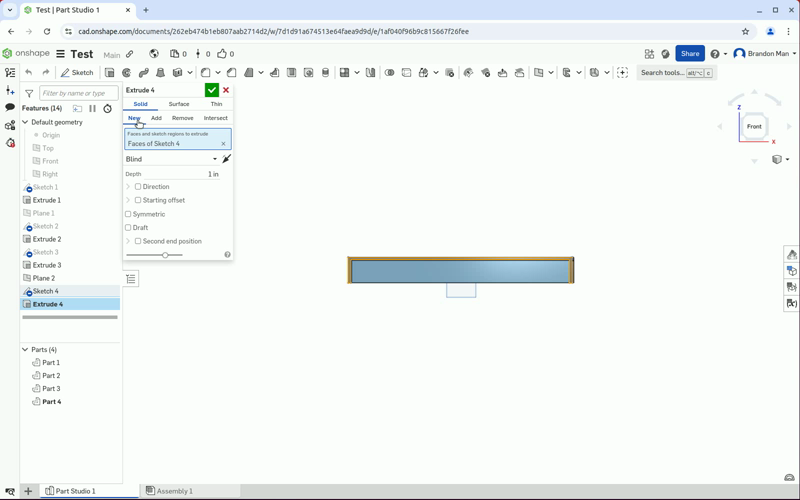
key(tab, 4)
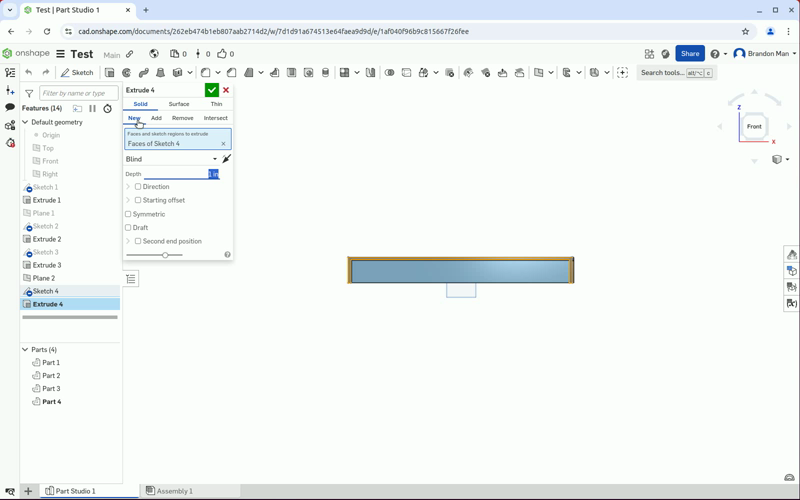
text(0.722)
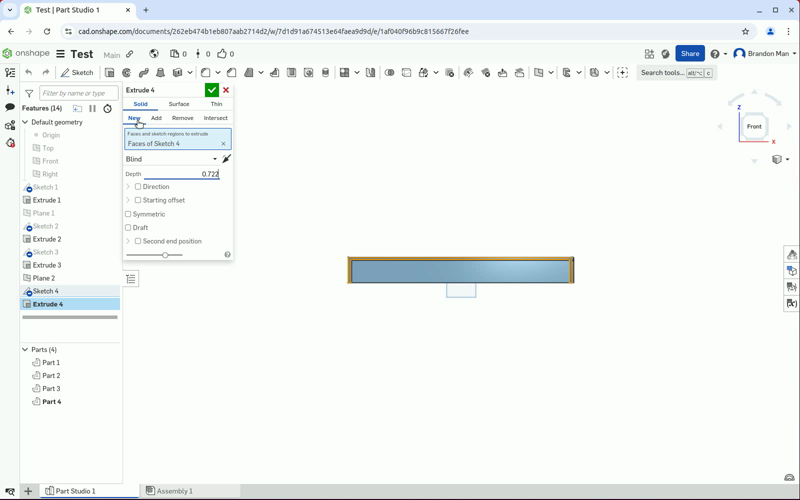
key(enter)
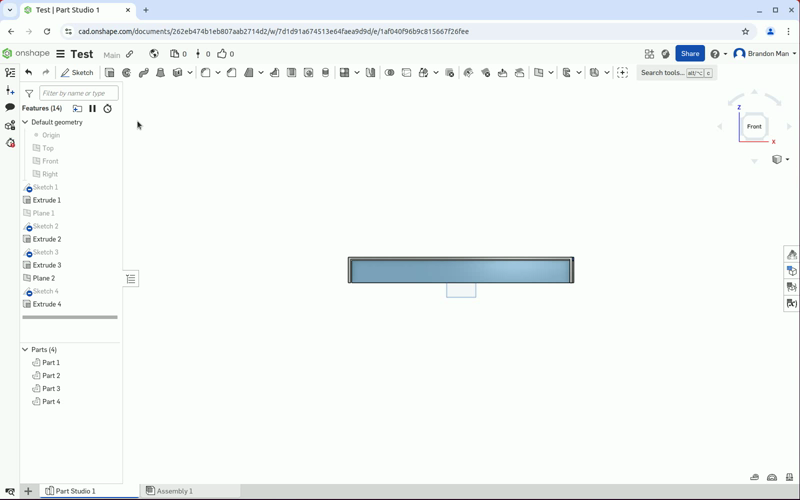
key(shift+h)
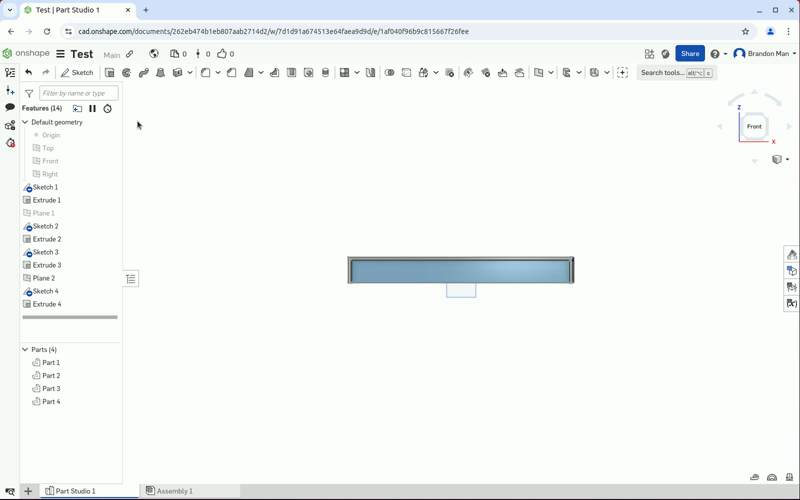
key(shift+h)
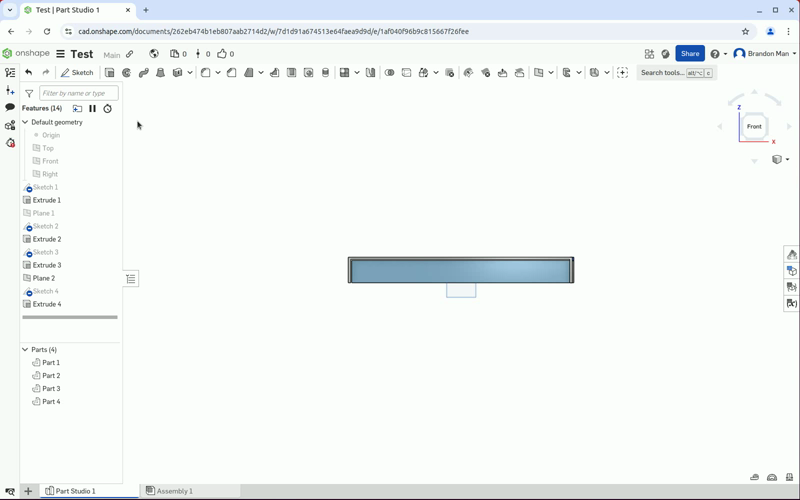
mouse_move(73, 189)
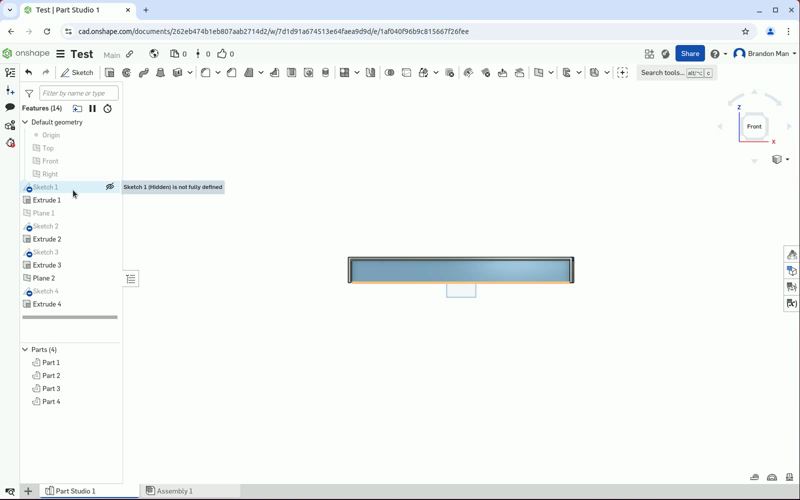
click(73, 189)
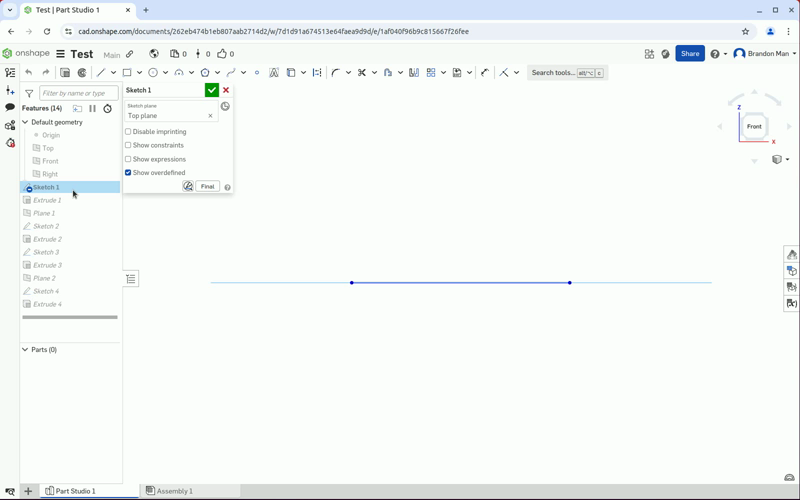
mouse_move(229, 92)
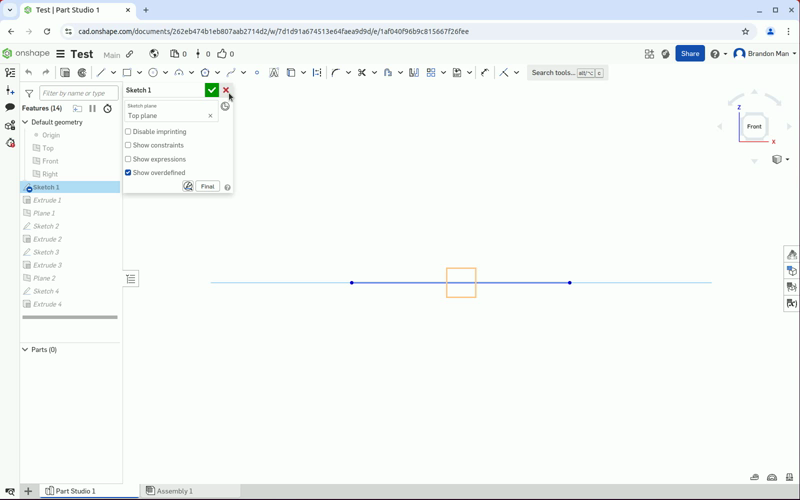
click(229, 92)
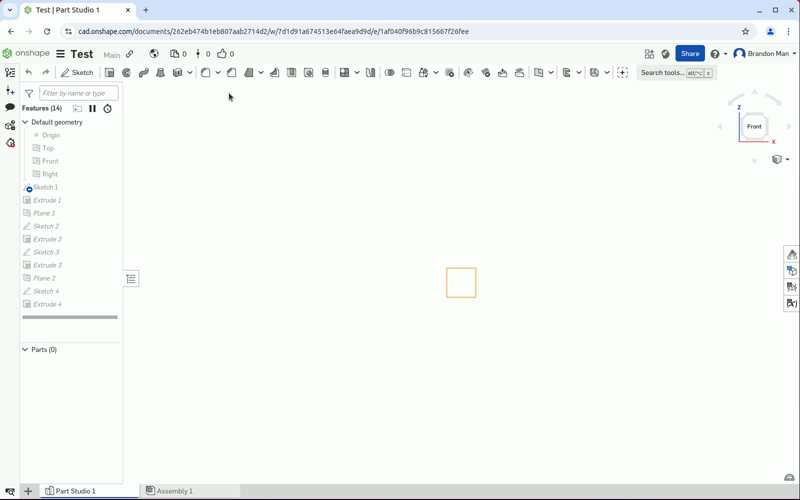
key(shift+s)
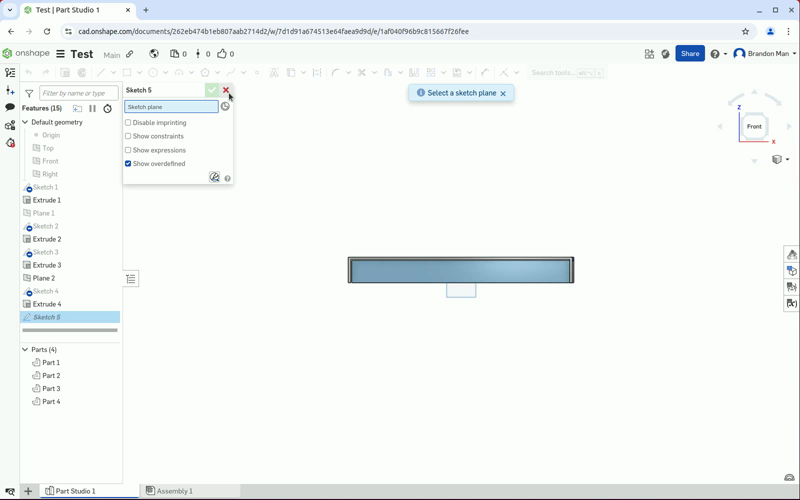
mouse_move(73, 280)
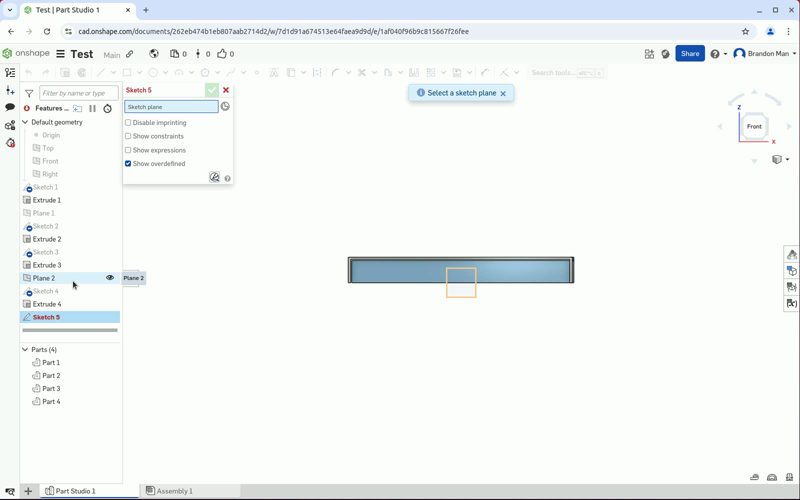
click(73, 280)
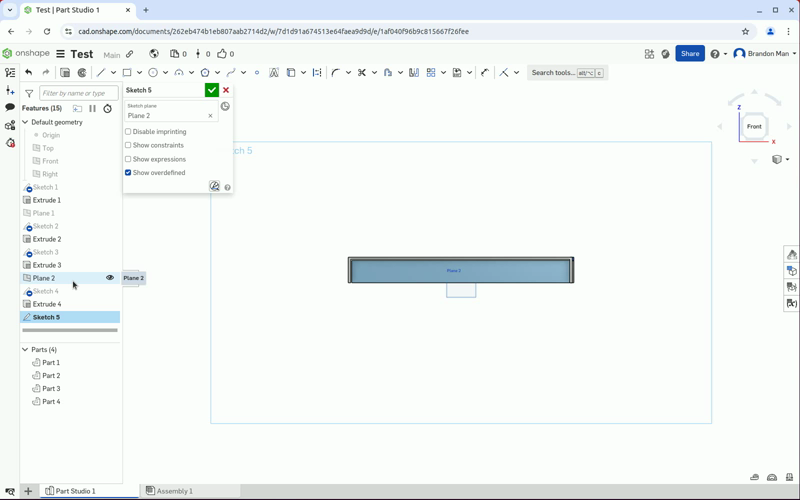
mouse_move(73, 352)
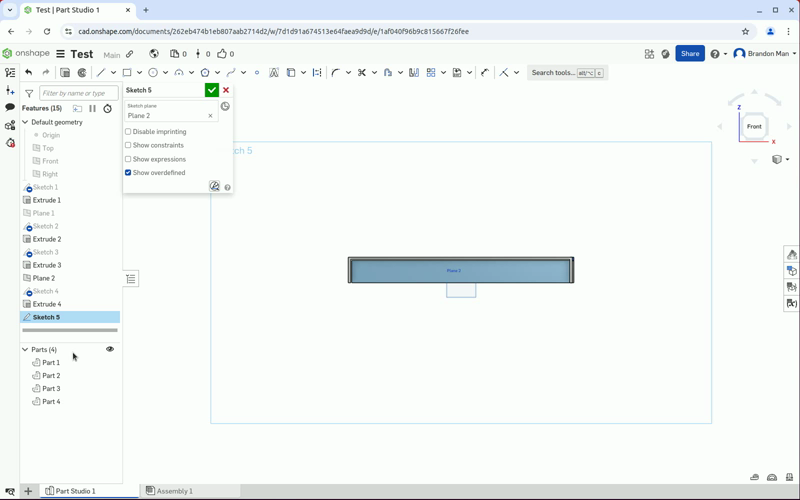
key(y)
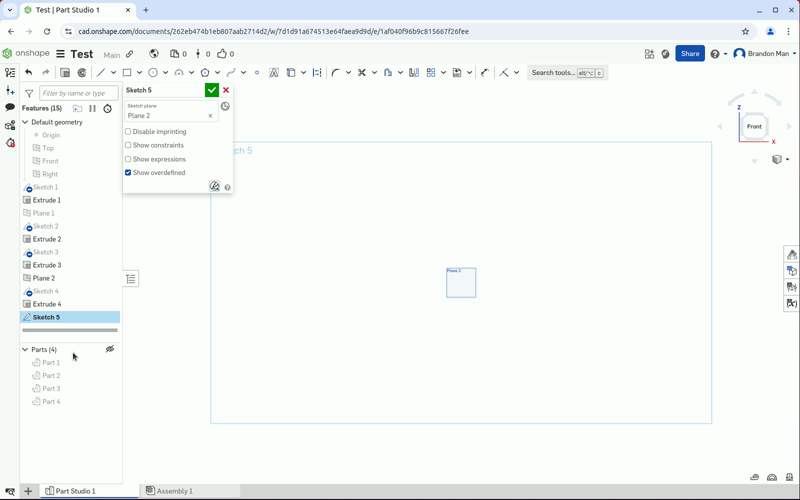
key(l)
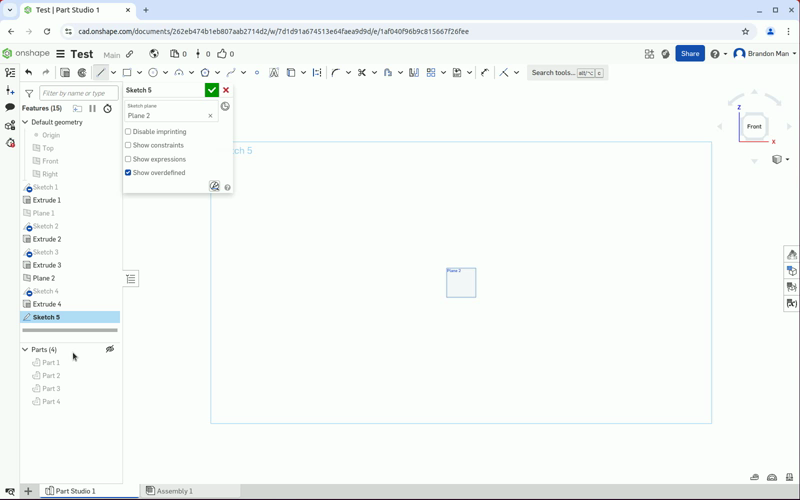
key_down(shift)
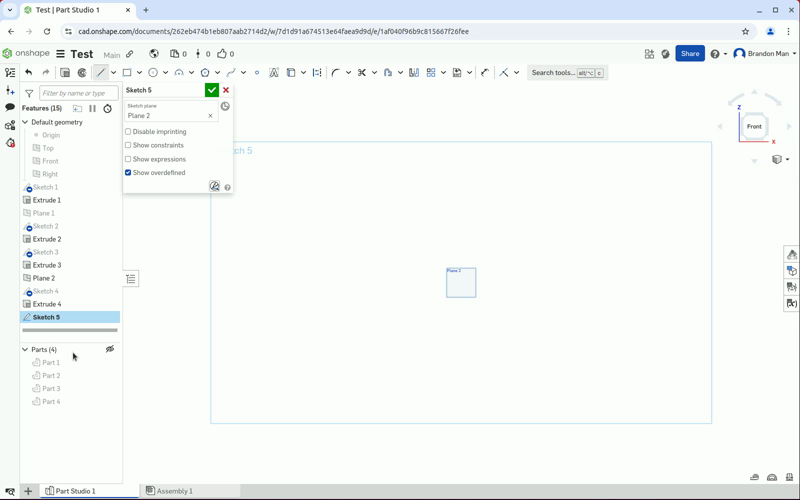
mouse_move(351, 282)
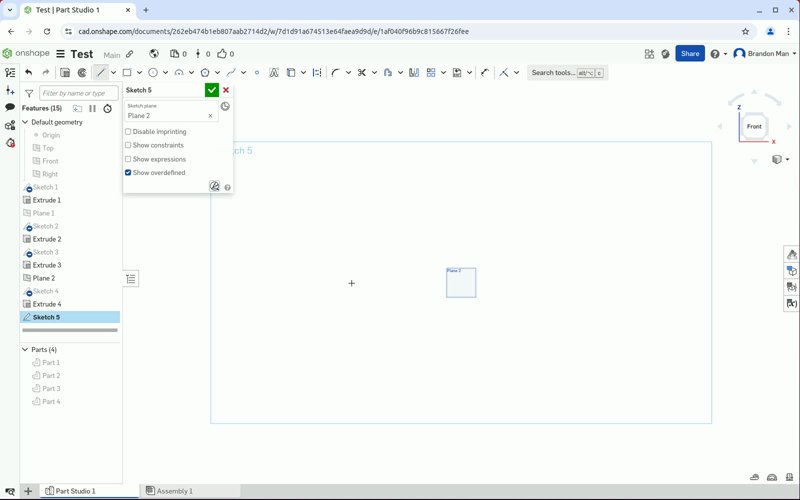
click(351, 282)
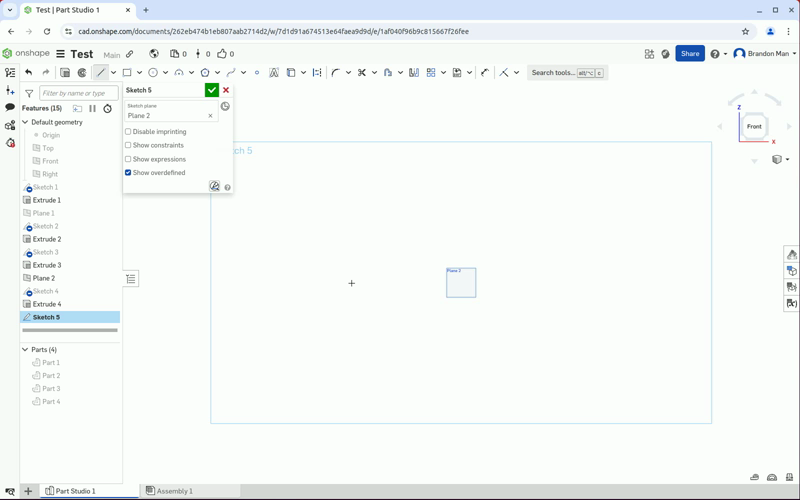
key_up(shift)
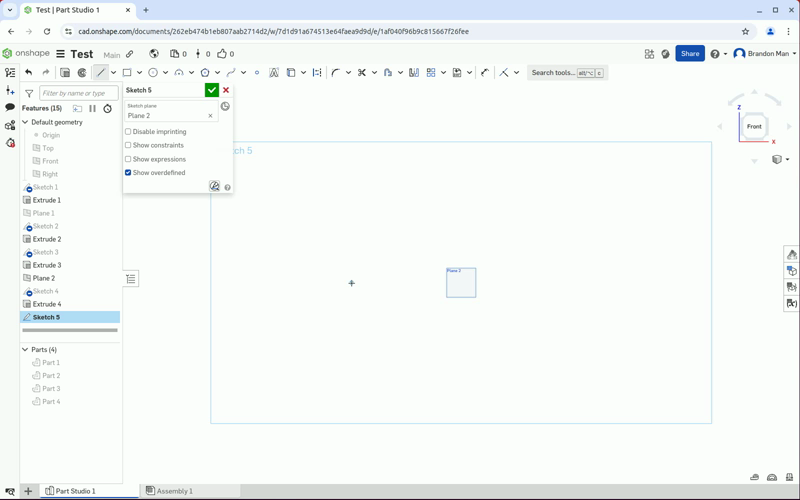
key_down(shift)
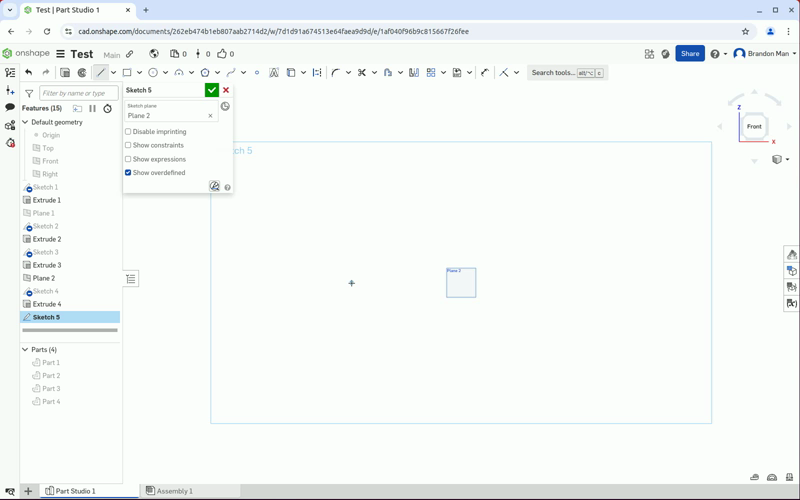
mouse_move(569, 282)
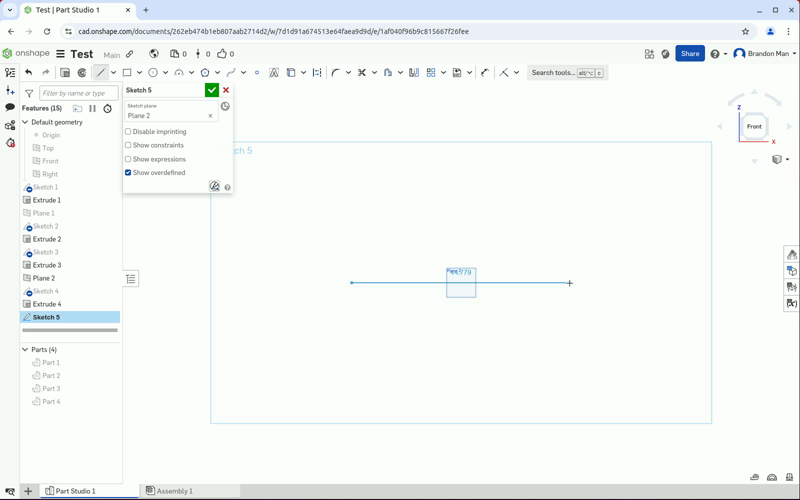
click(569, 282)
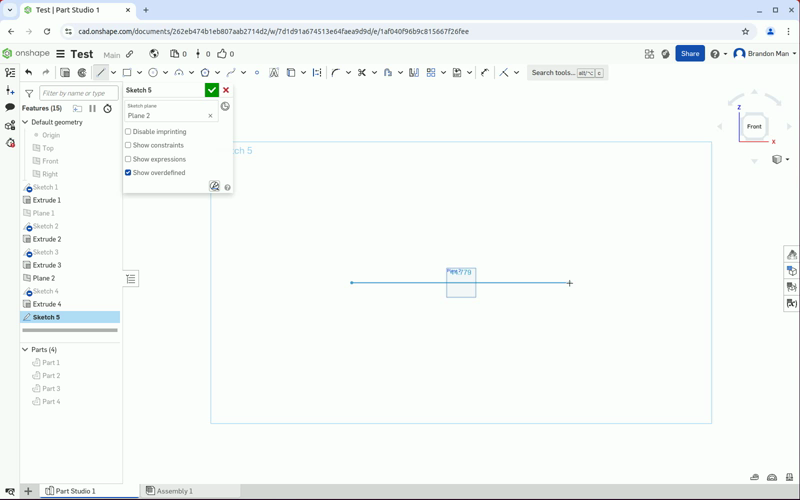
key_up(shift)
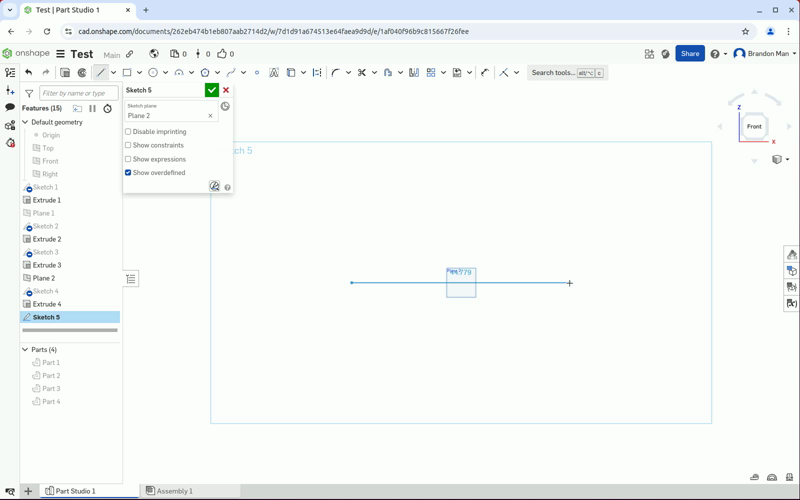
key_down(shift)
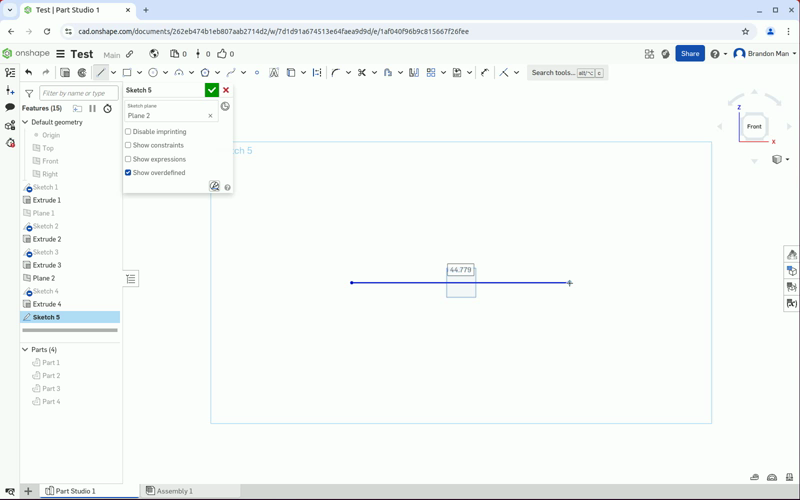
mouse_move(589, 282)
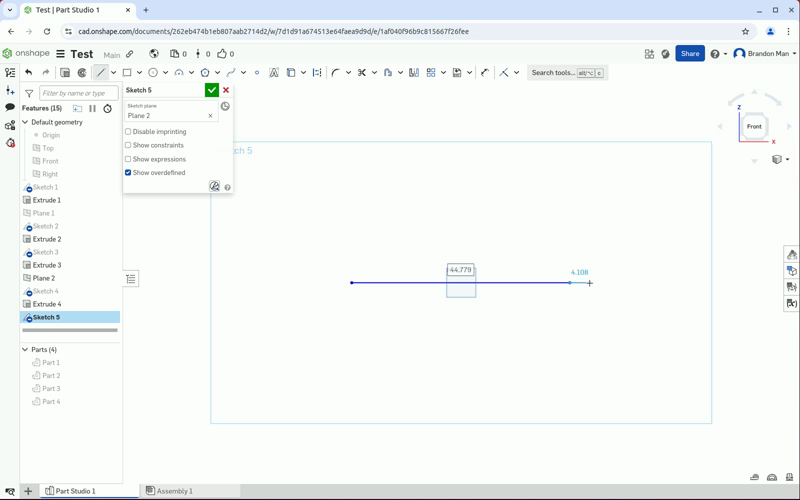
mouse_move(569, 260)
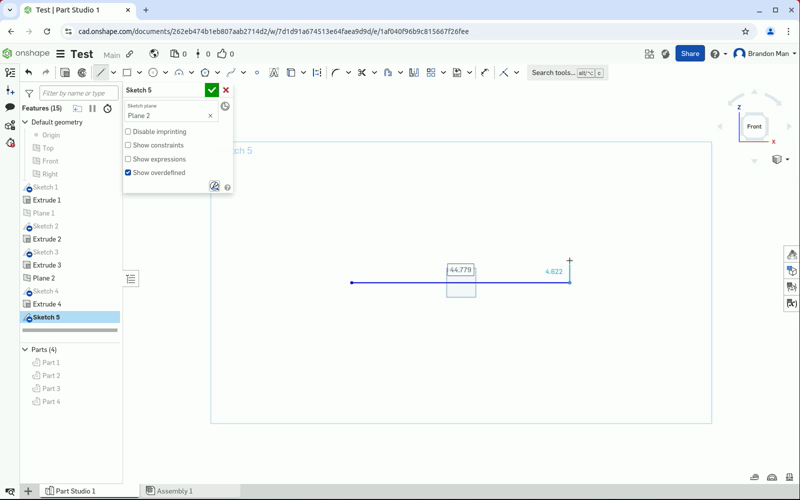
click(569, 260)
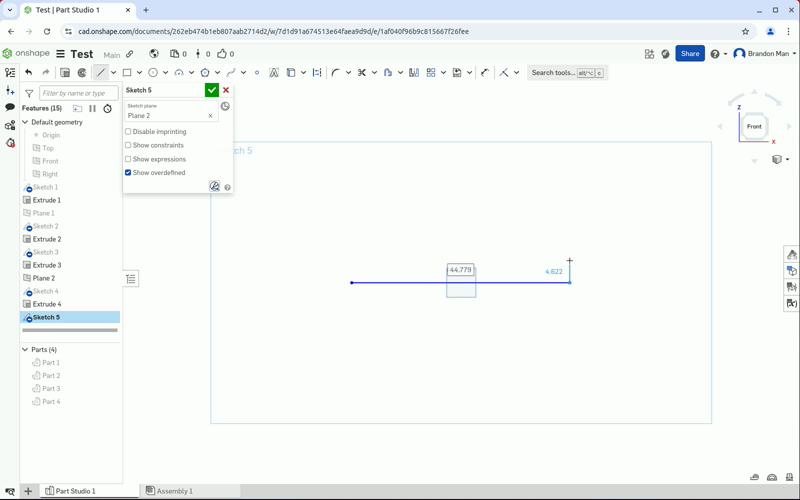
key_up(shift)
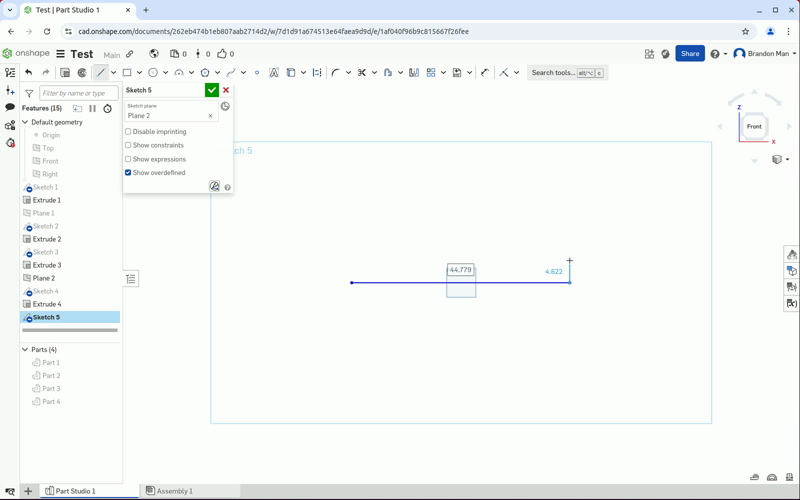
key_down(shift)
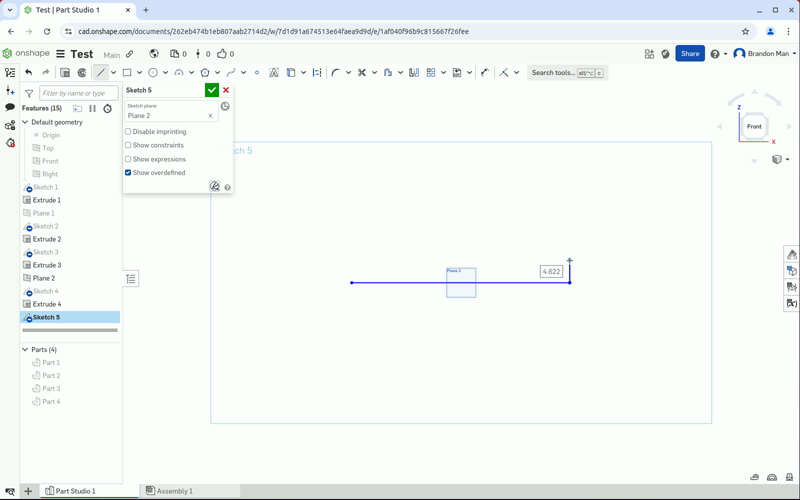
mouse_move(351, 260)
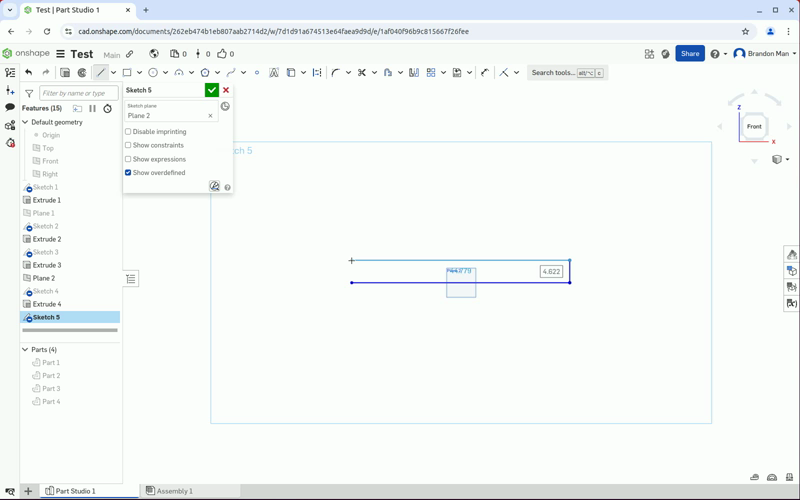
click(351, 260)
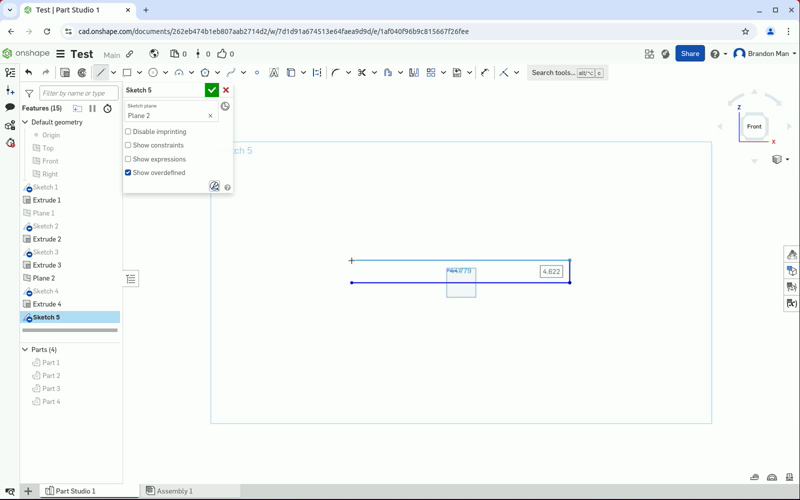
key_up(shift)
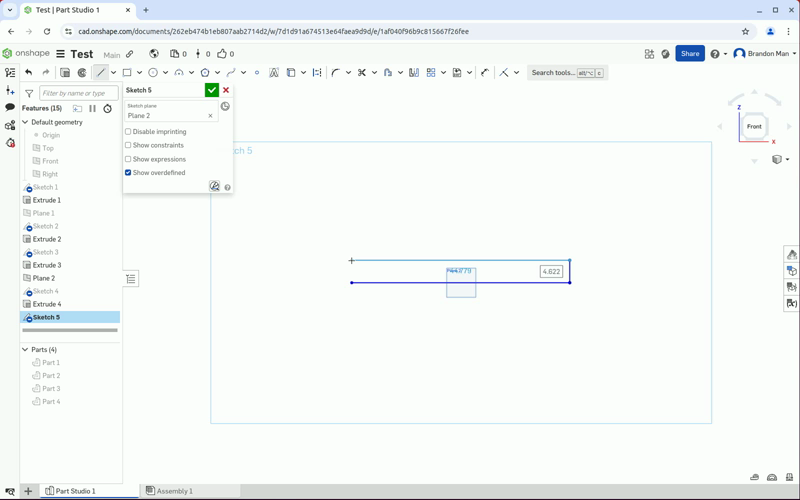
mouse_move(381, 260)
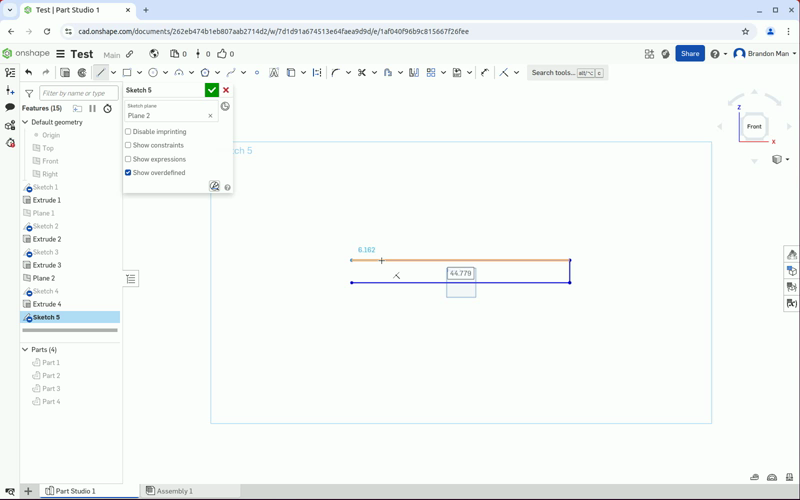
key_down(shift)
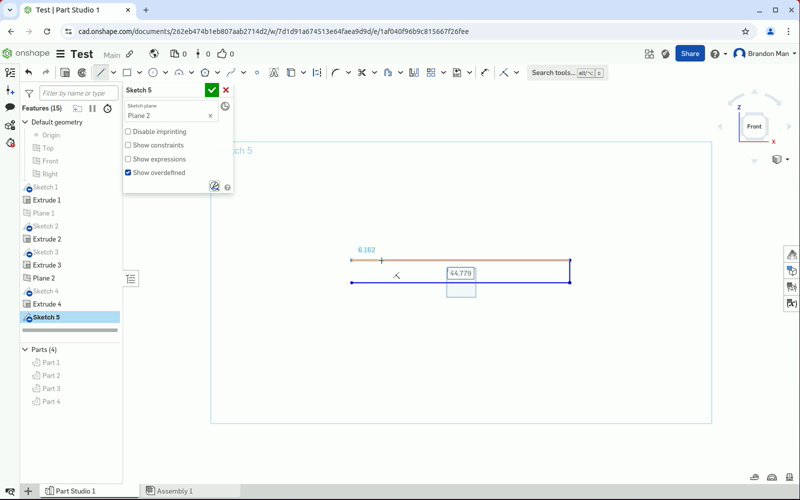
mouse_move(351, 282)
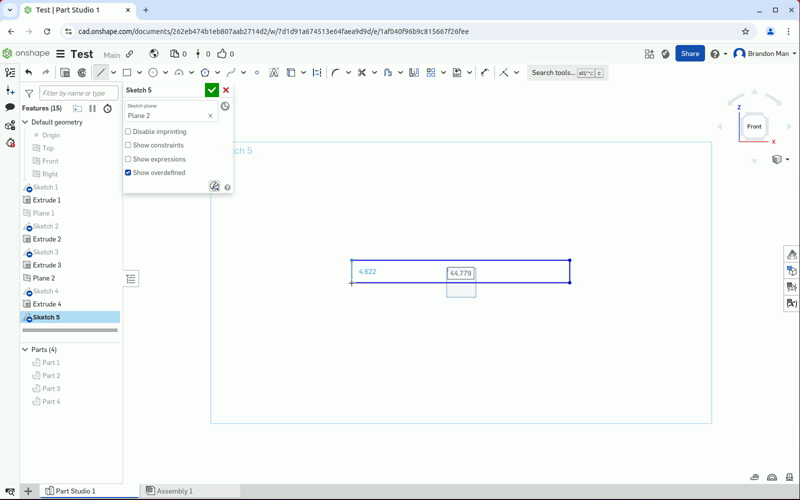
key_up(shift)
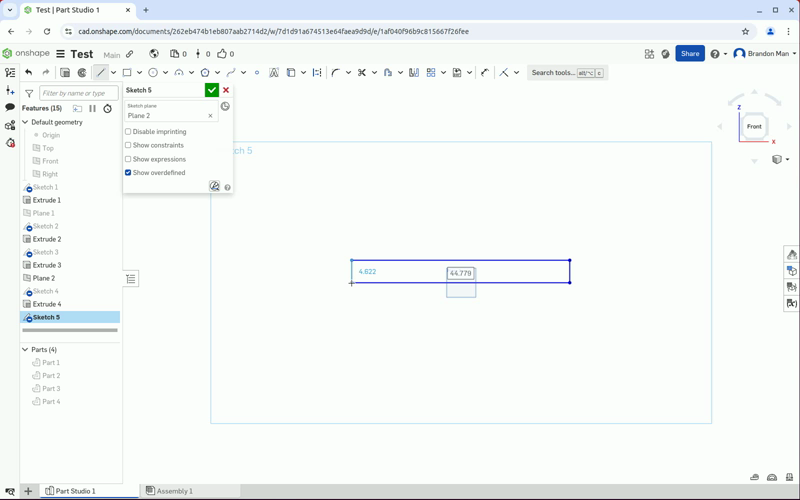
click(351, 282)
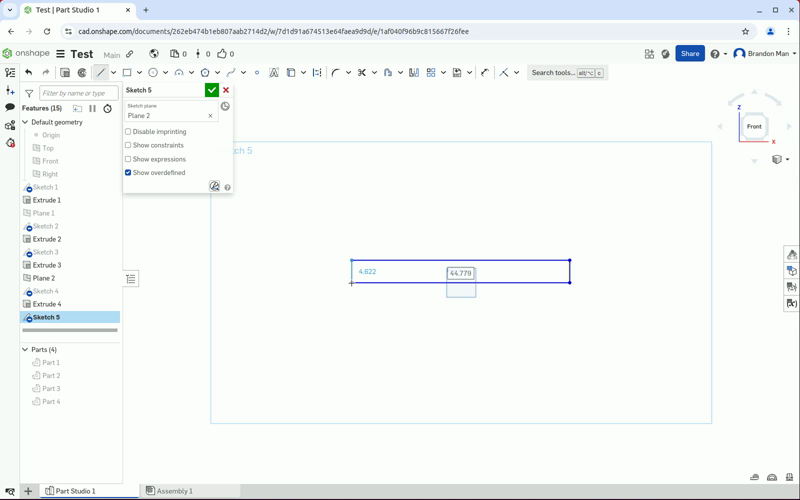
key(esc)
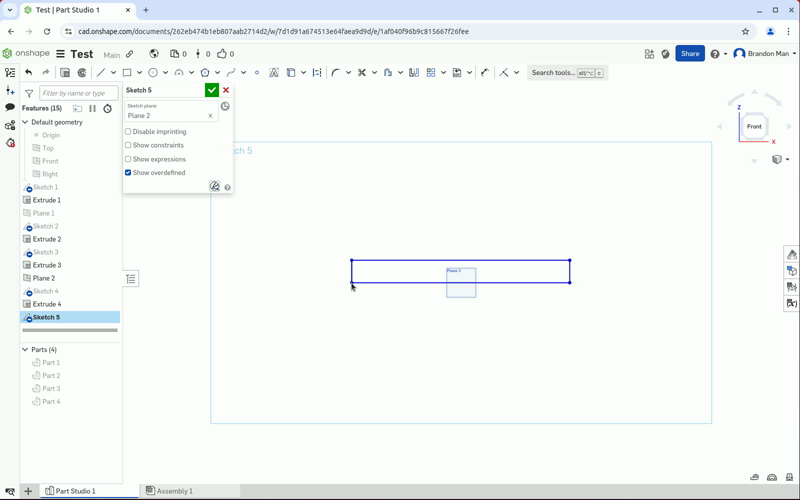
mouse_move(453, 263)
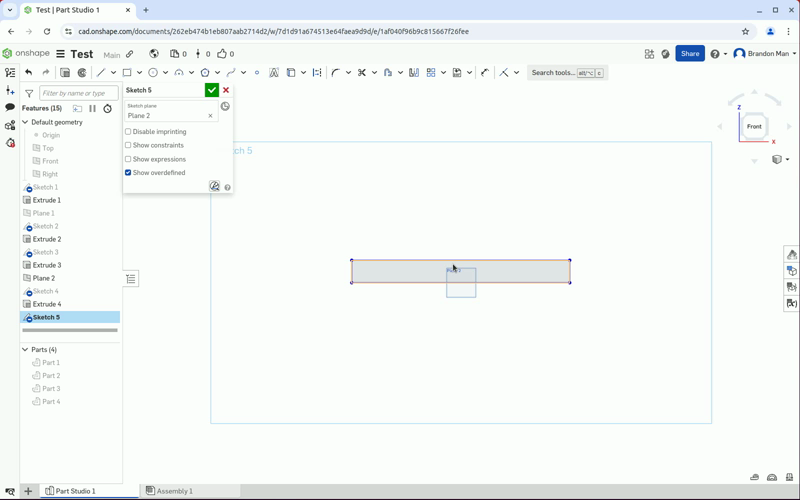
click(453, 263)
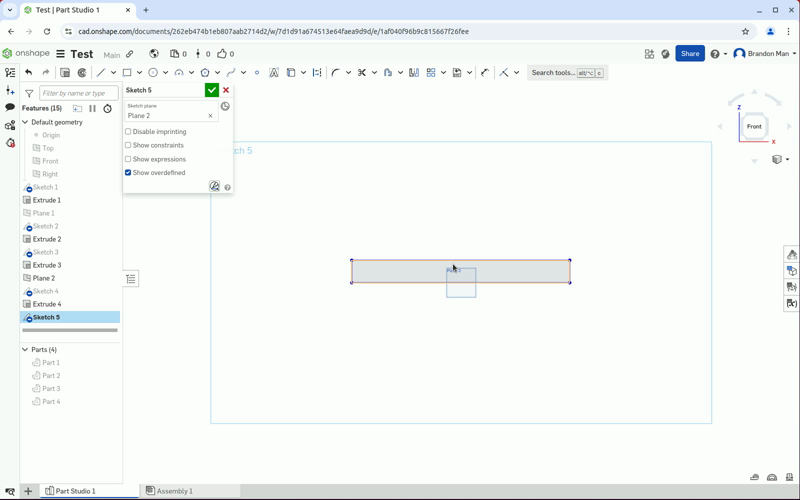
mouse_move(73, 352)
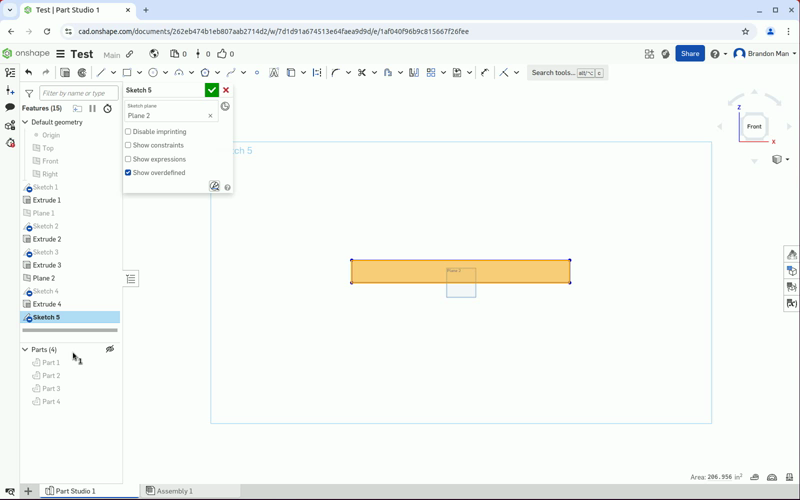
key(shift+y)
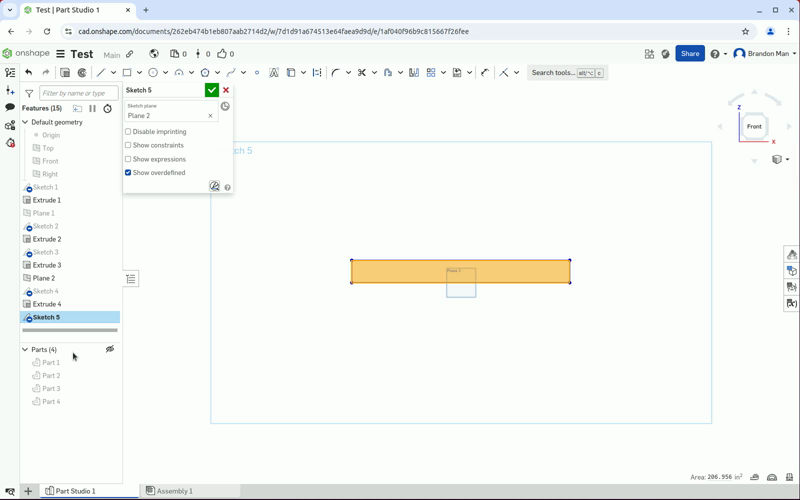
key(shift+e)
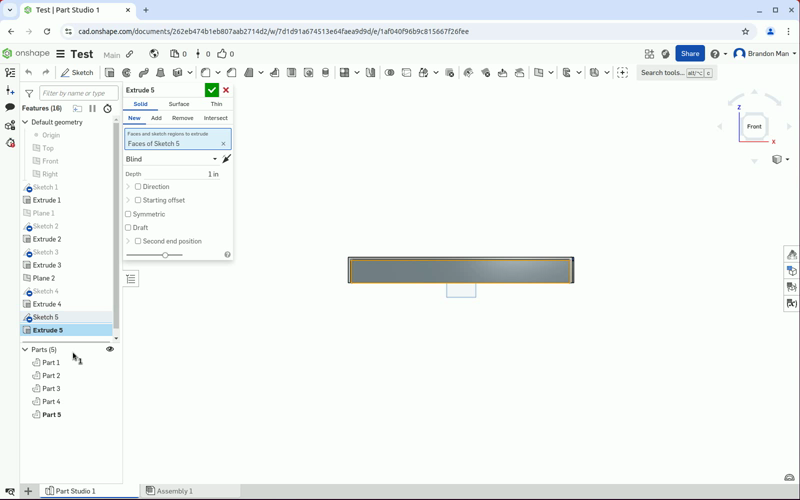
mouse_move(143, 106)
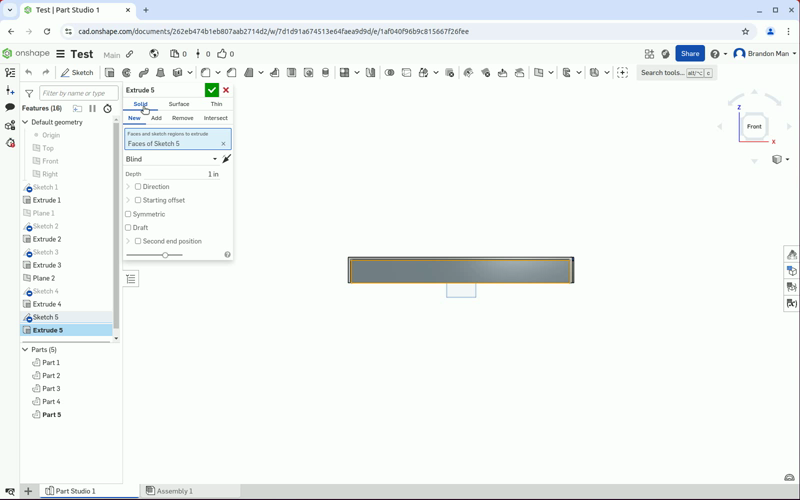
click(143, 106)
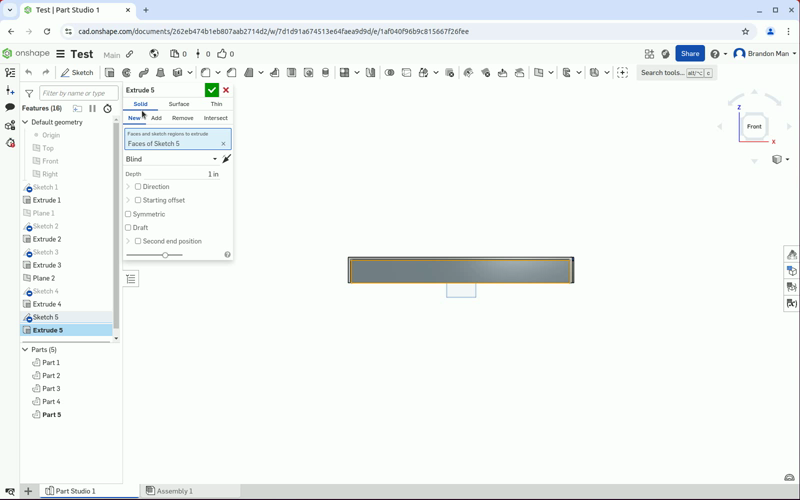
mouse_move(137, 120)
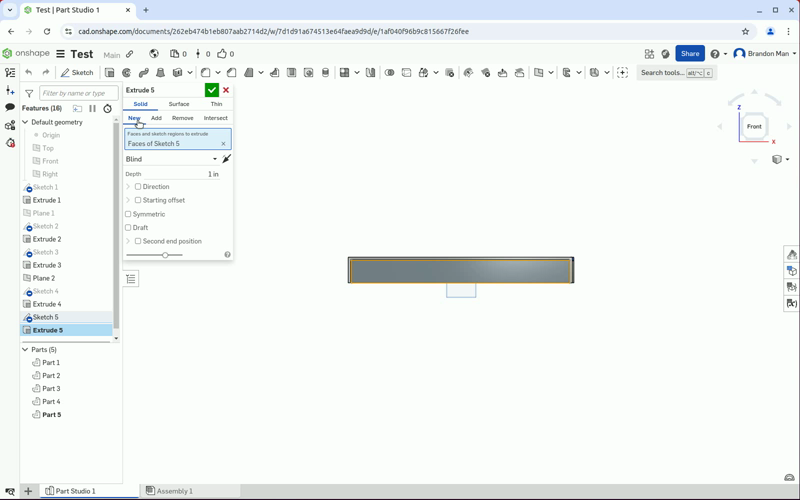
click(137, 120)
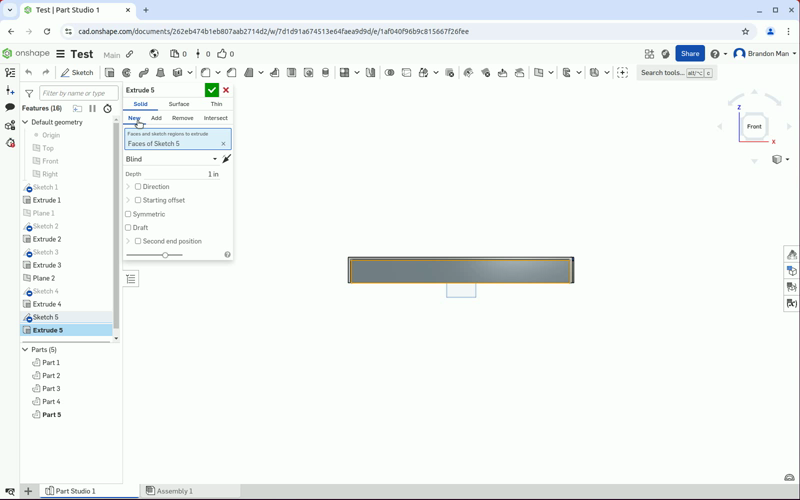
key(tab, 4)
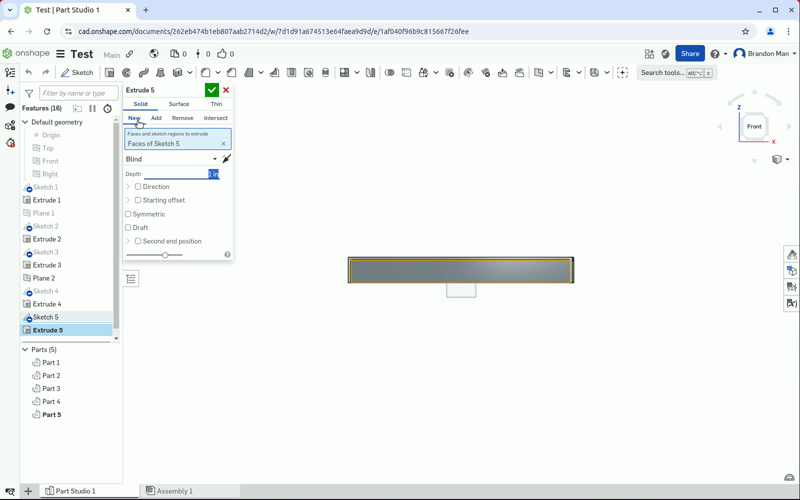
text(0.722)
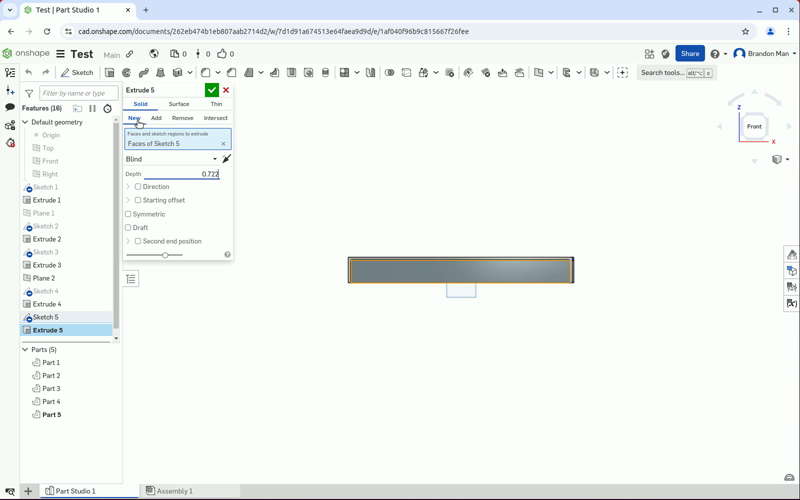
key(enter)
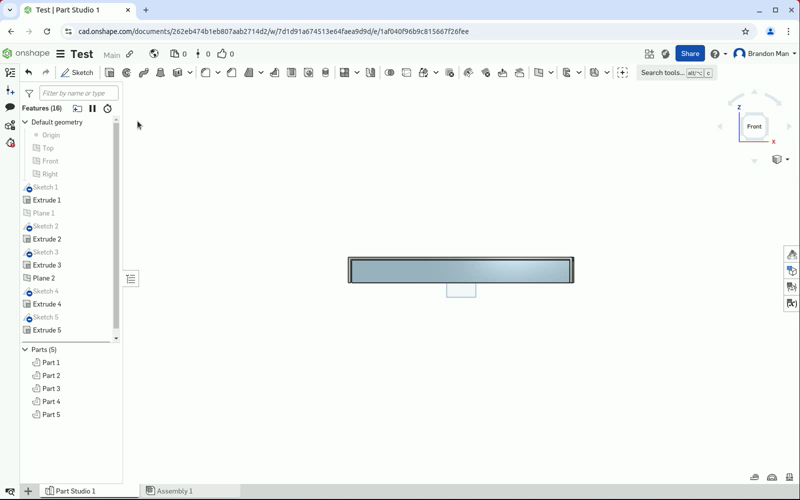
key(shift+h)
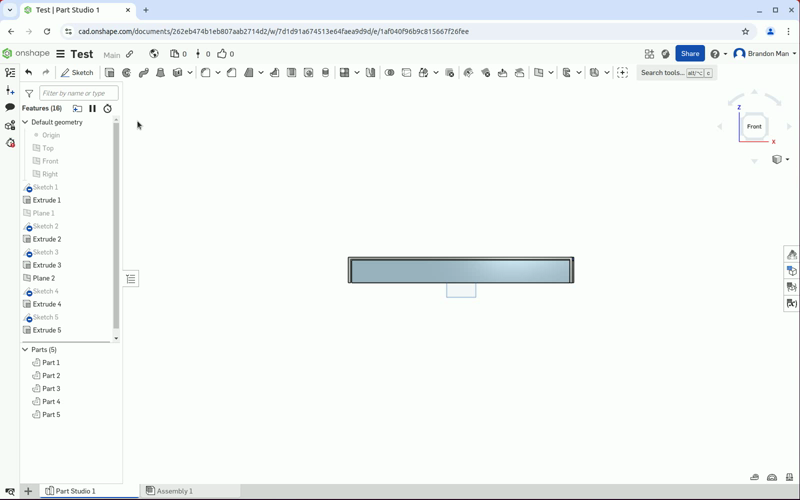
key(shift+h)
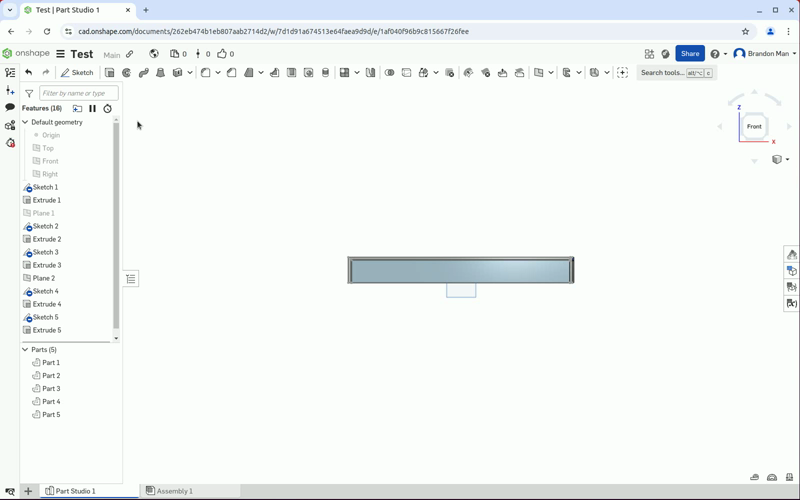
key(shift+7)
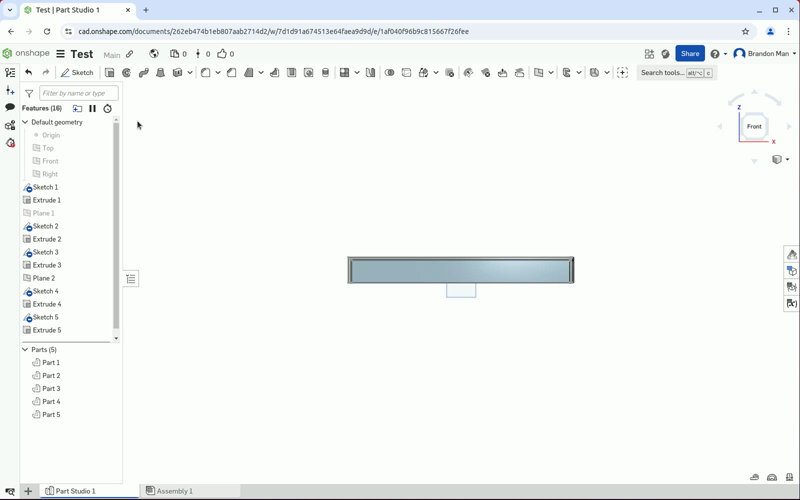
key(left, 2)
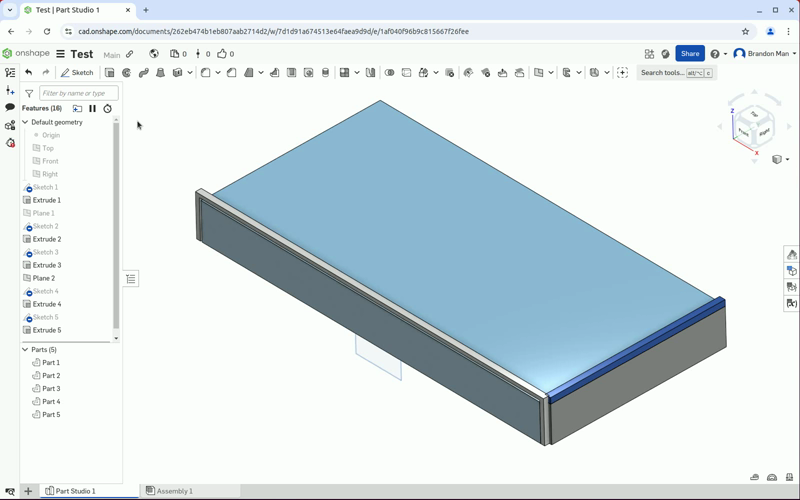
key(down, 2)
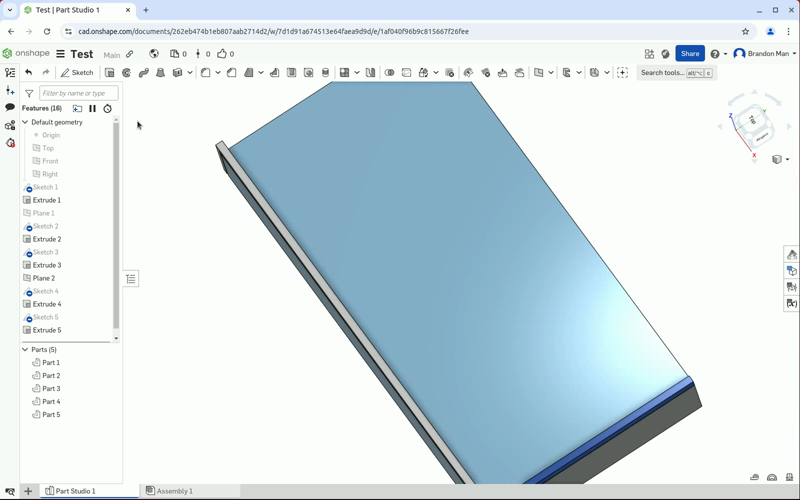
key(up, 2)
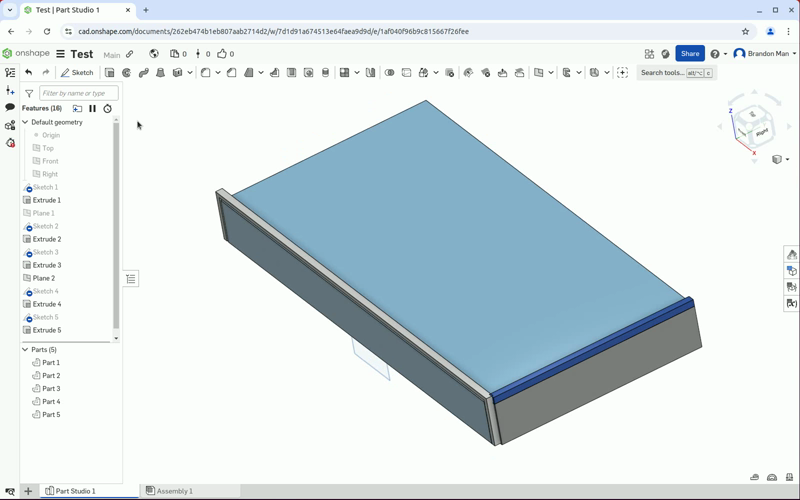
key(right, 2)
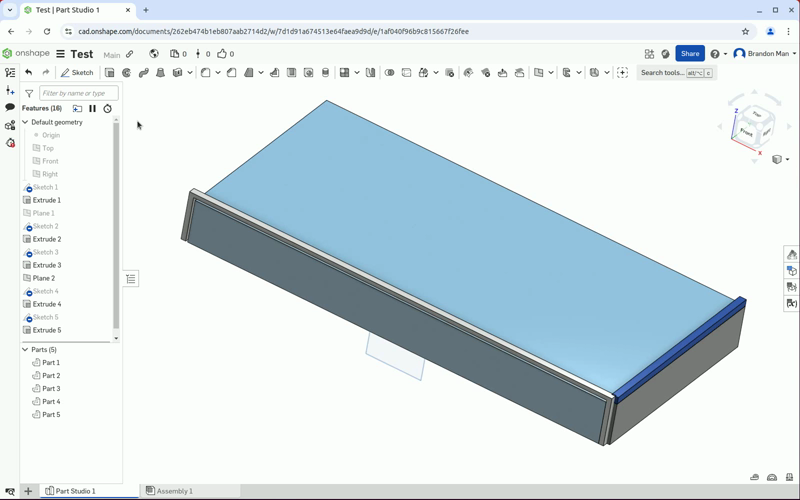
mouse_move(69, 189)
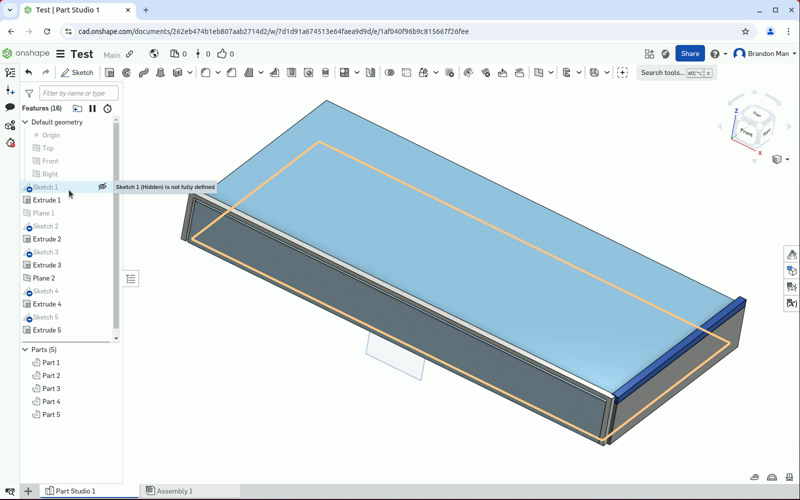
click(69, 189)